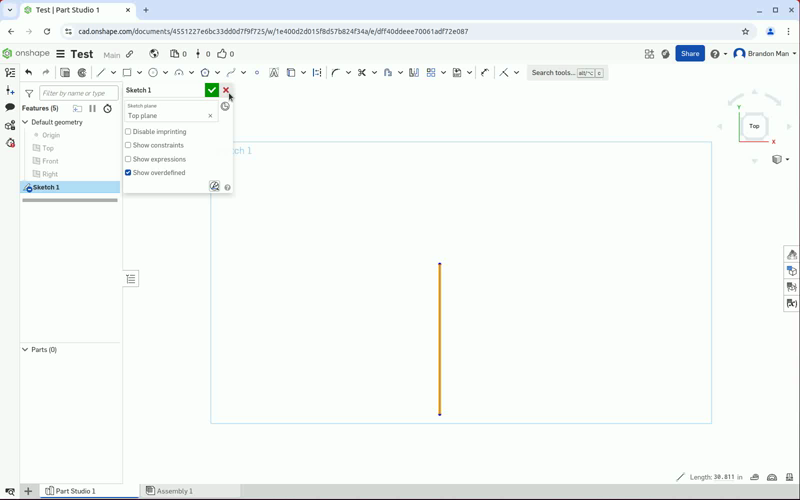
key(shift+h)
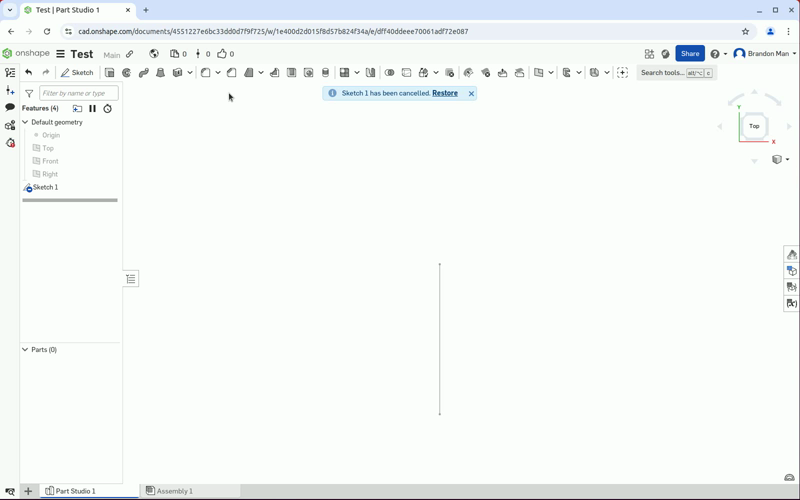
mouse_move(73, 352)
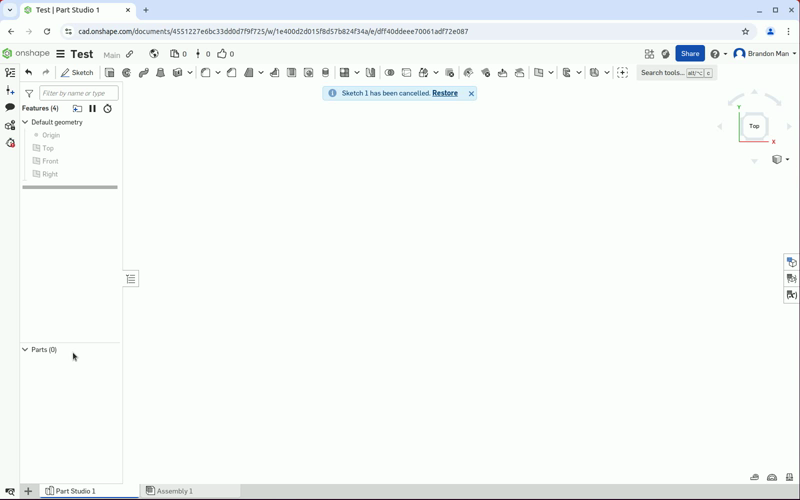
key(y)
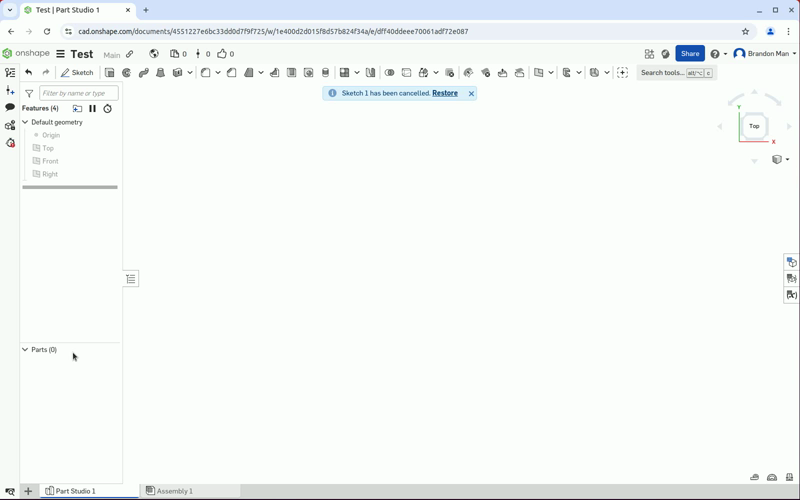
key(shift+p)
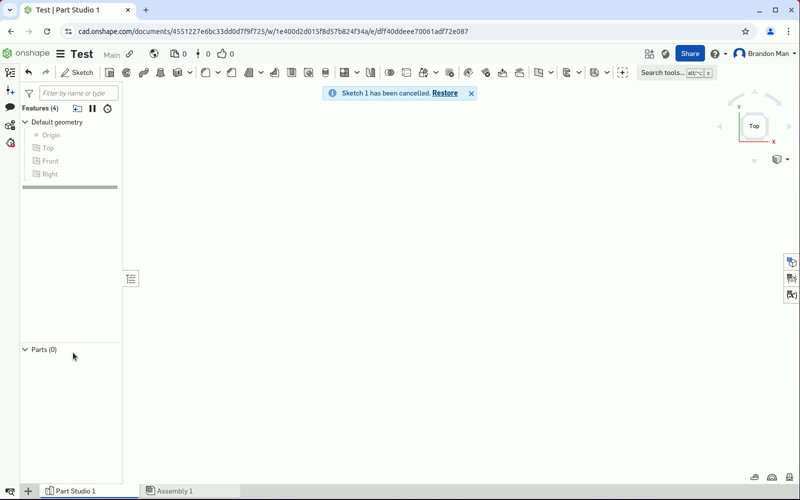
key(space)
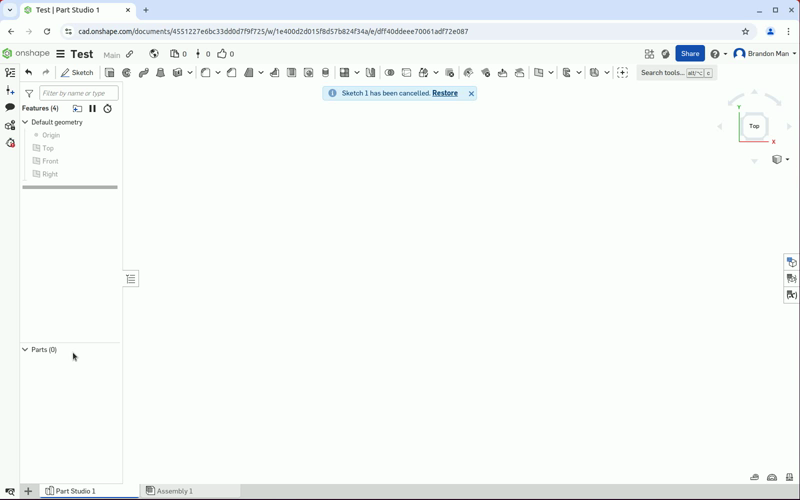
key_down(shift)
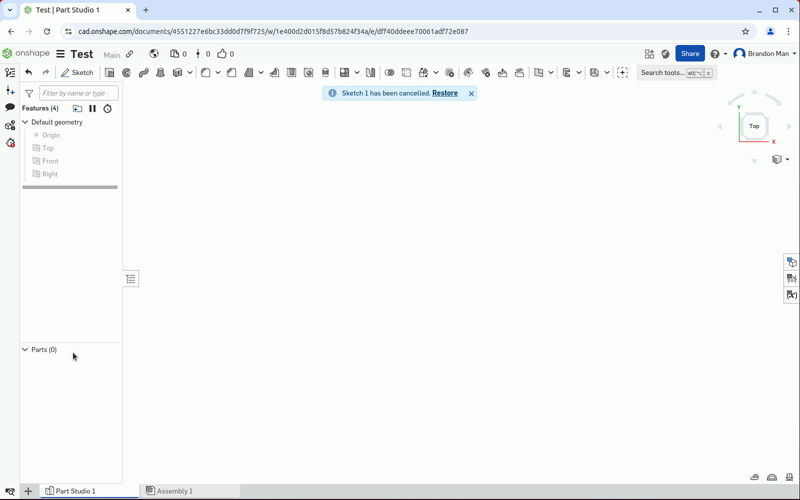
key(up)
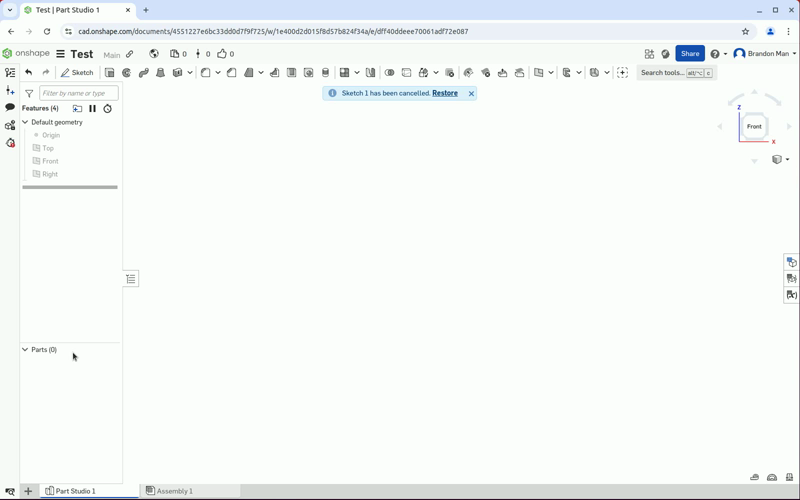
key_up(shift)
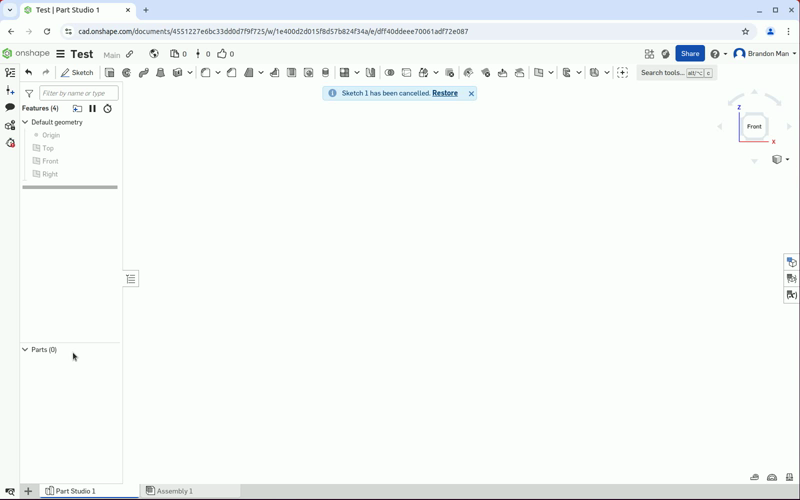
mouse_move(73, 352)
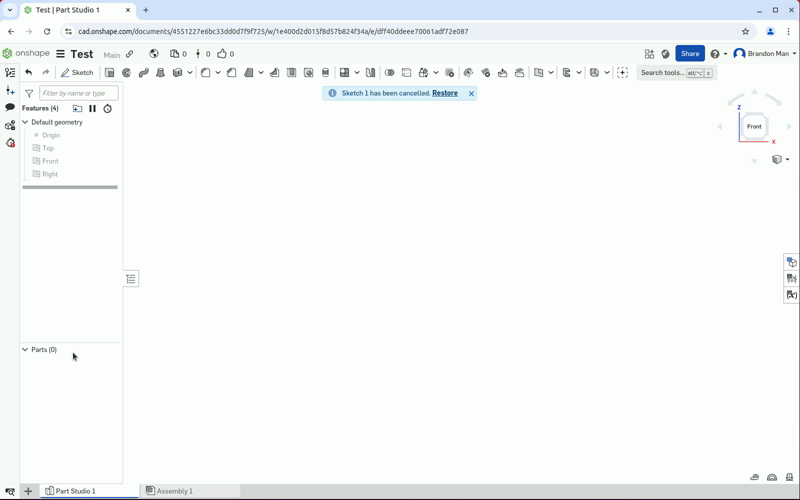
key(shift+y)
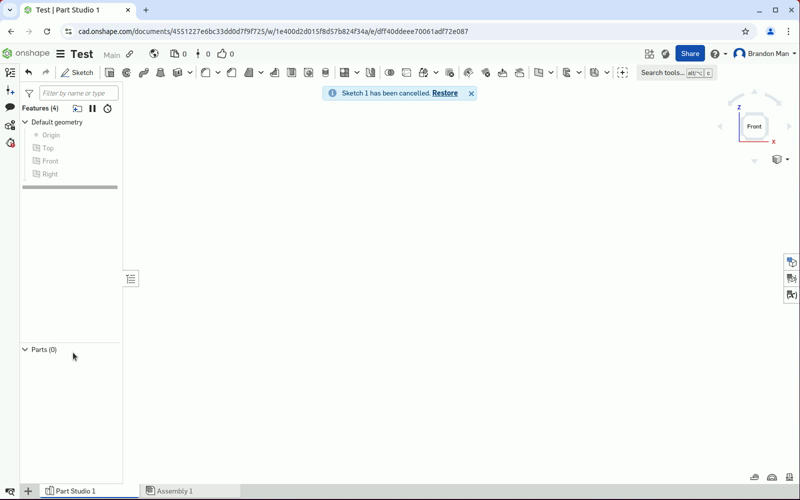
key(shift+s)
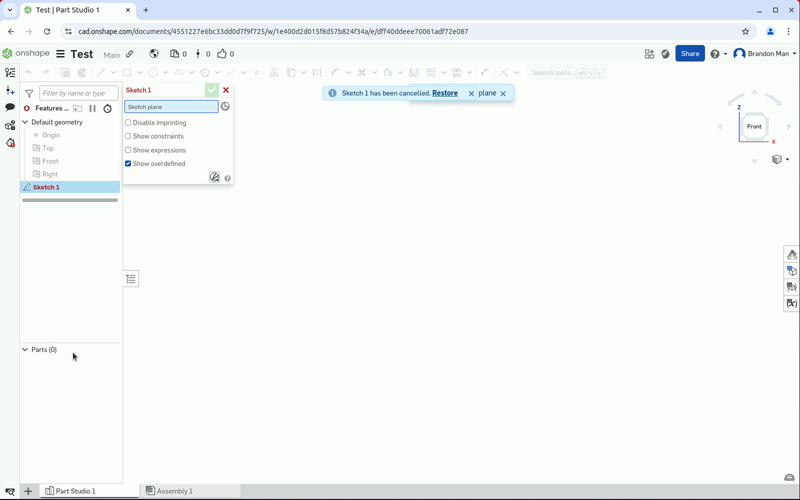
mouse_move(73, 163)
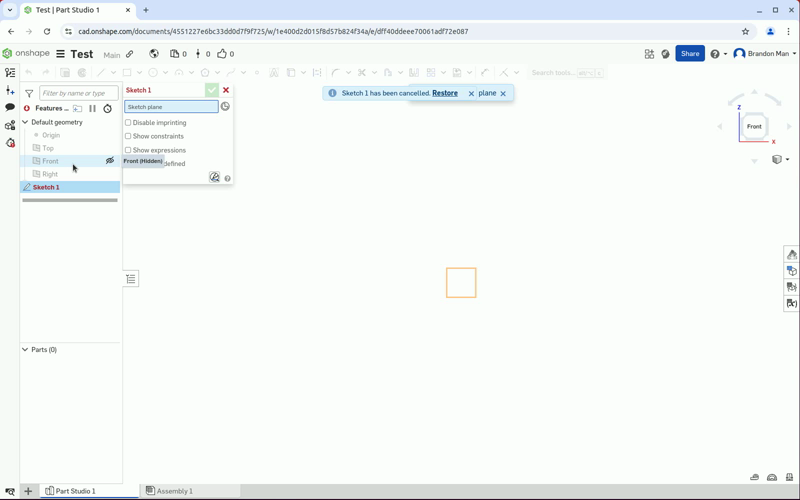
click(73, 163)
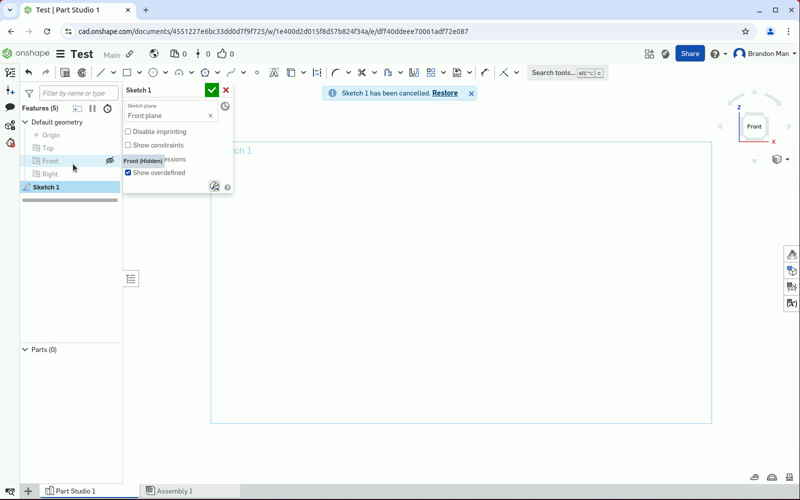
mouse_move(73, 352)
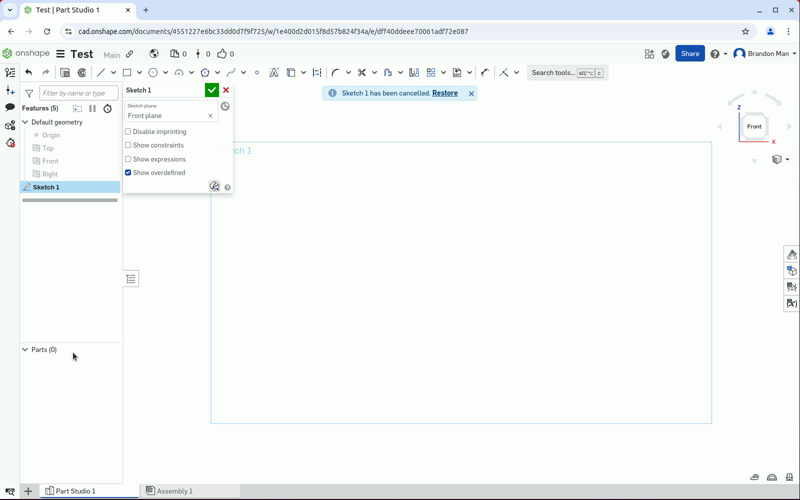
key(y)
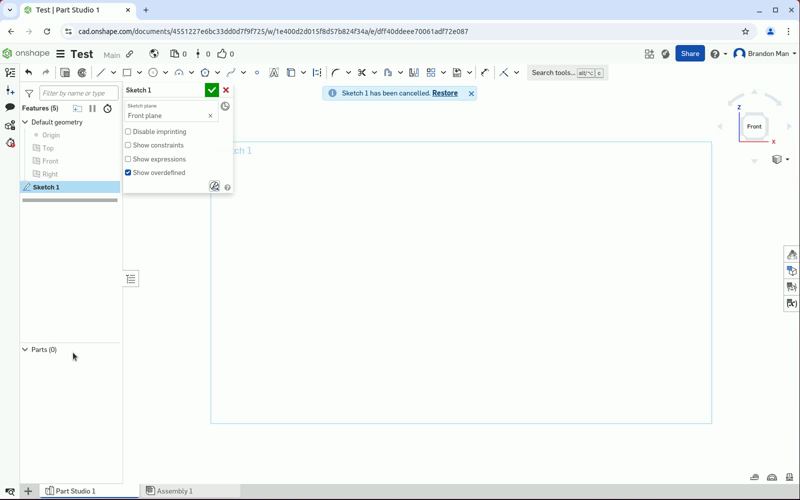
key(a)
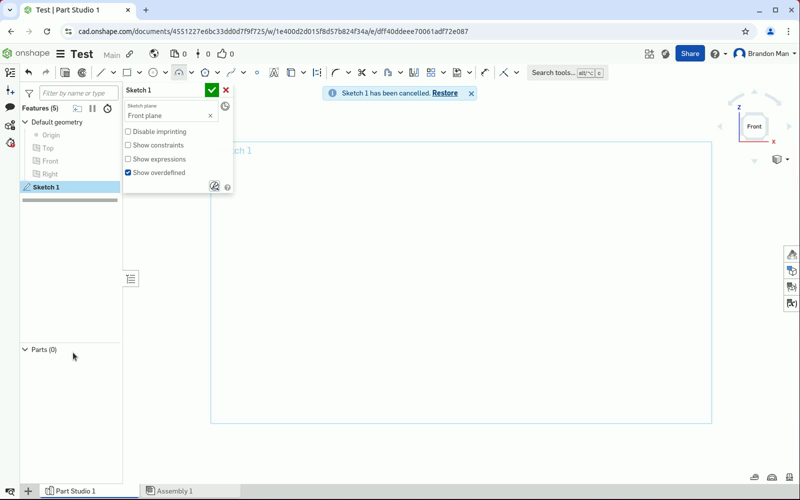
key_down(shift)
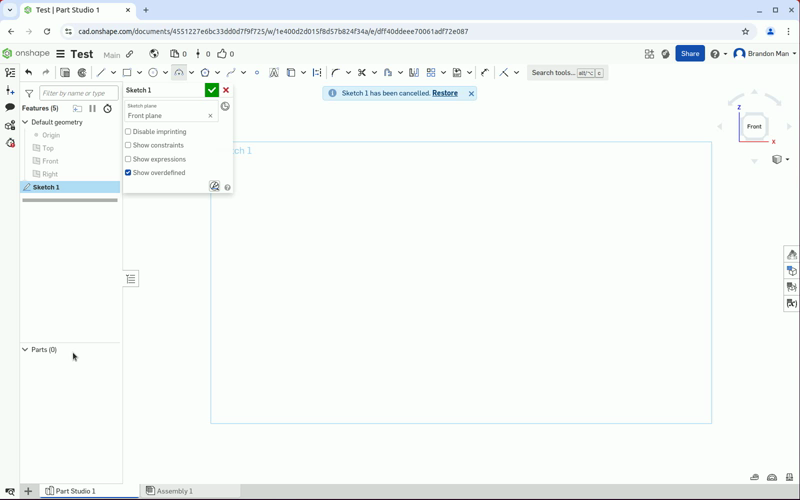
mouse_move(506, 200)
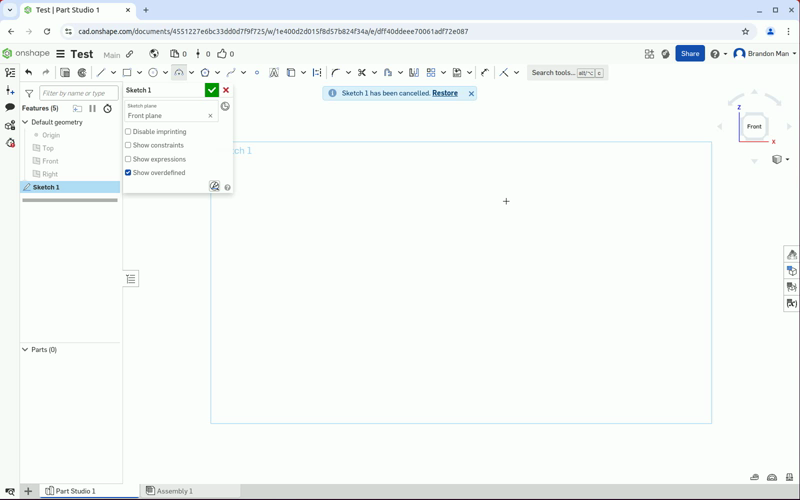
click(506, 200)
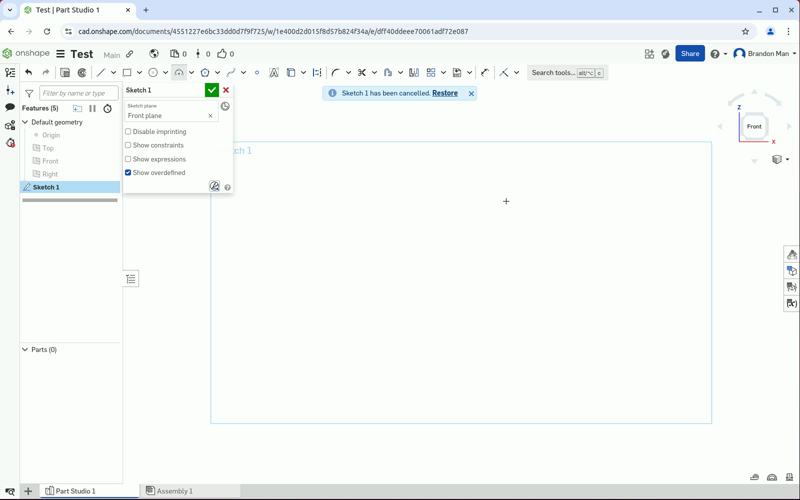
key_up(shift)
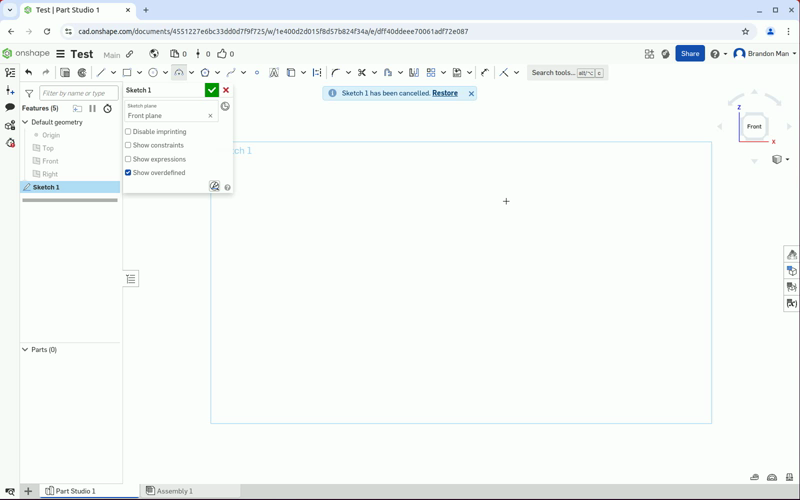
key_down(shift)
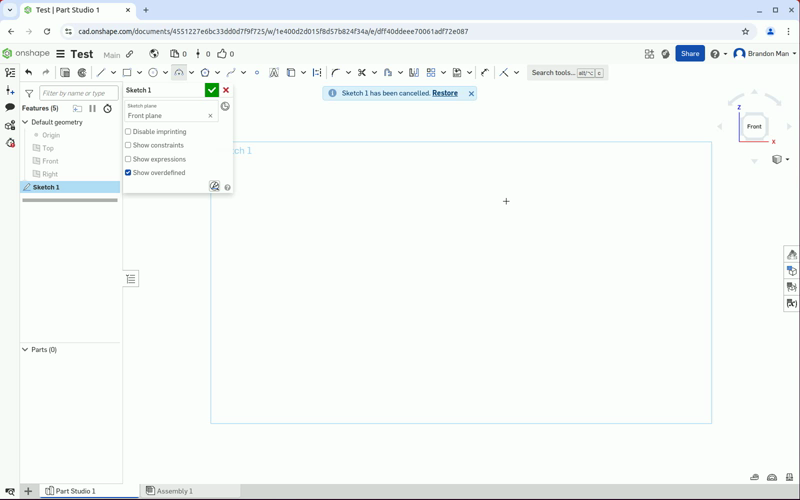
mouse_move(543, 237)
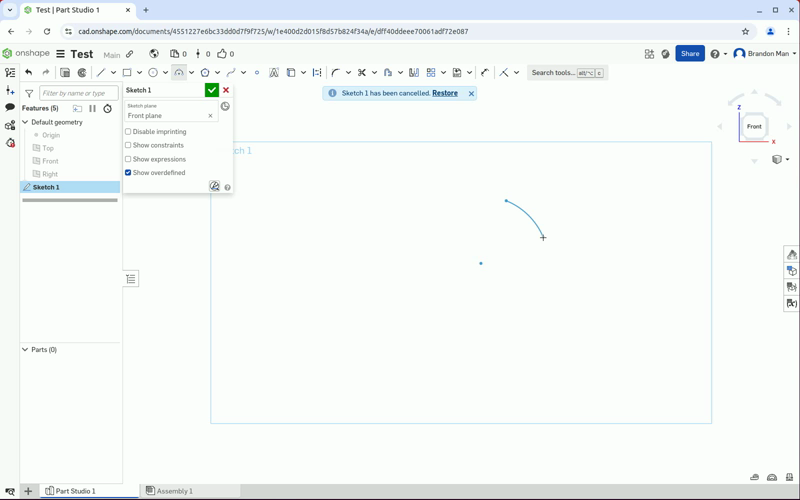
click(543, 237)
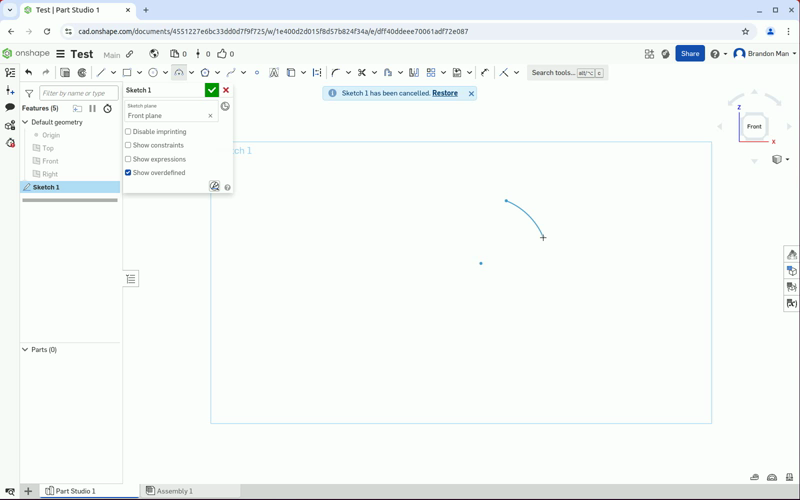
mouse_move(527, 216)
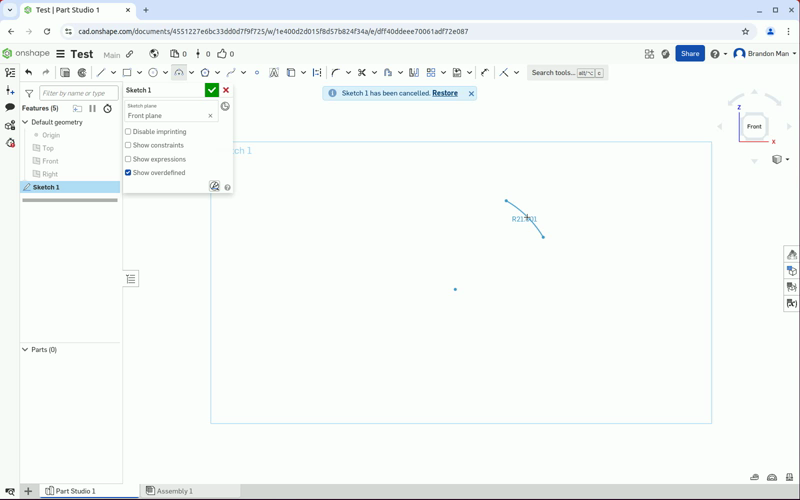
click(527, 216)
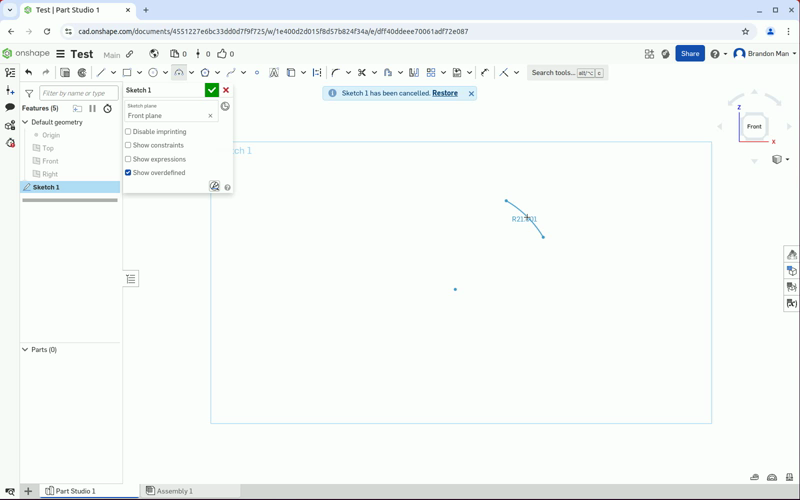
key_up(shift)
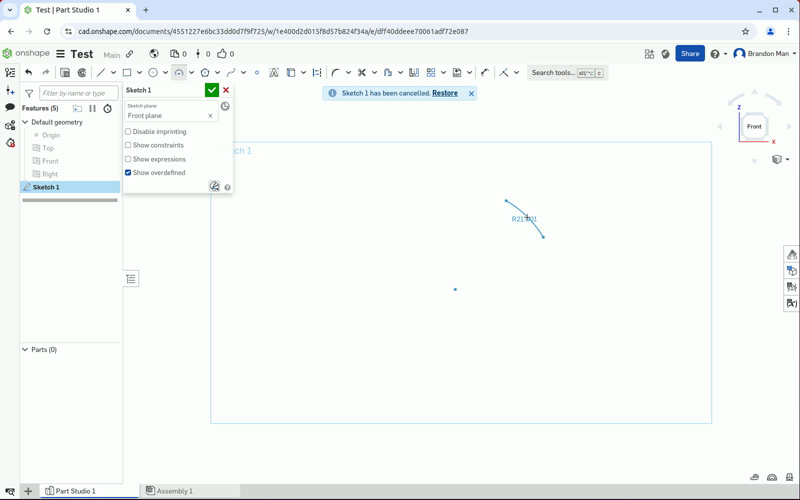
key(esc)
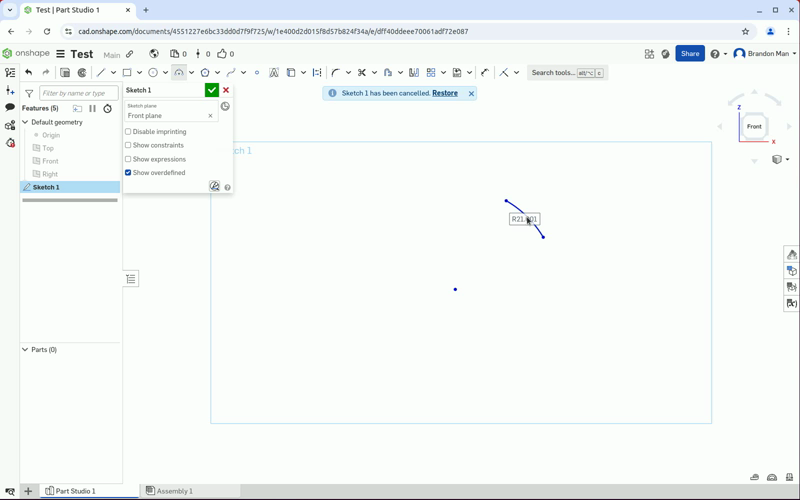
key(l)
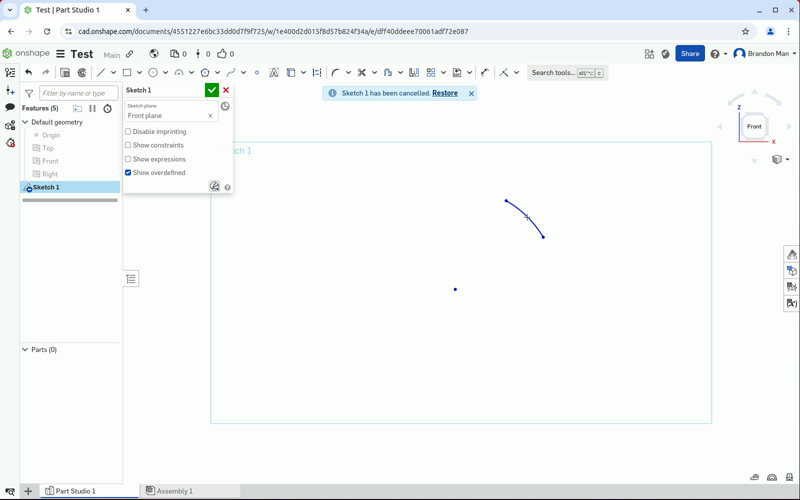
mouse_move(543, 237)
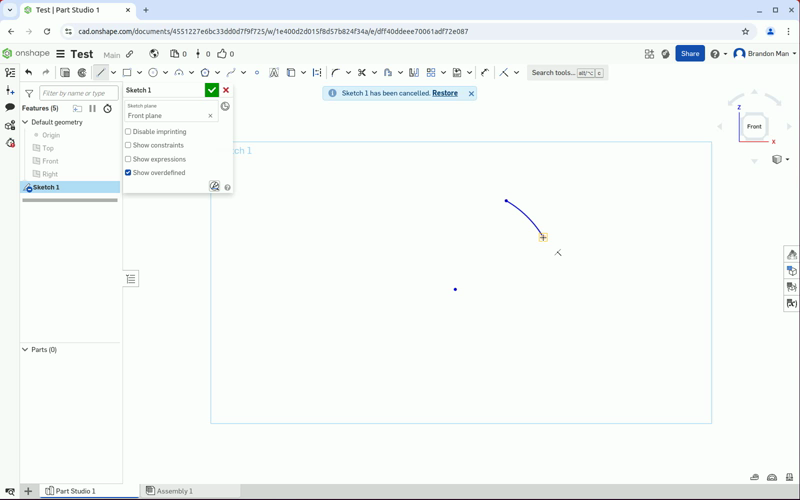
click(543, 237)
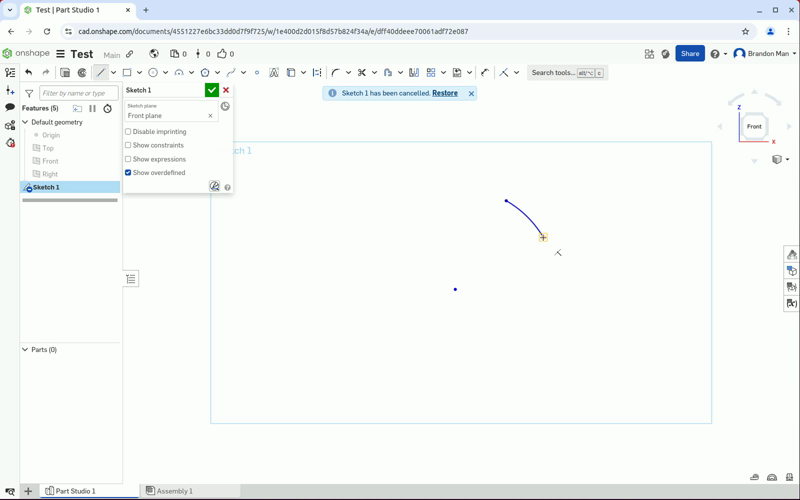
key_down(shift)
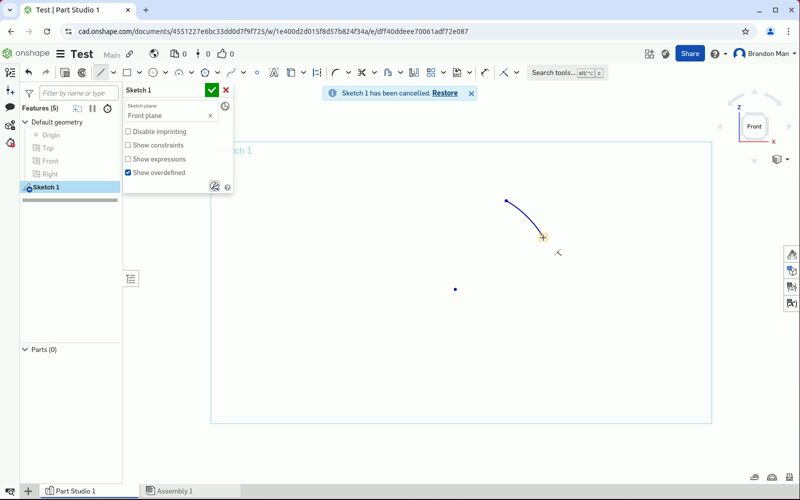
mouse_move(573, 237)
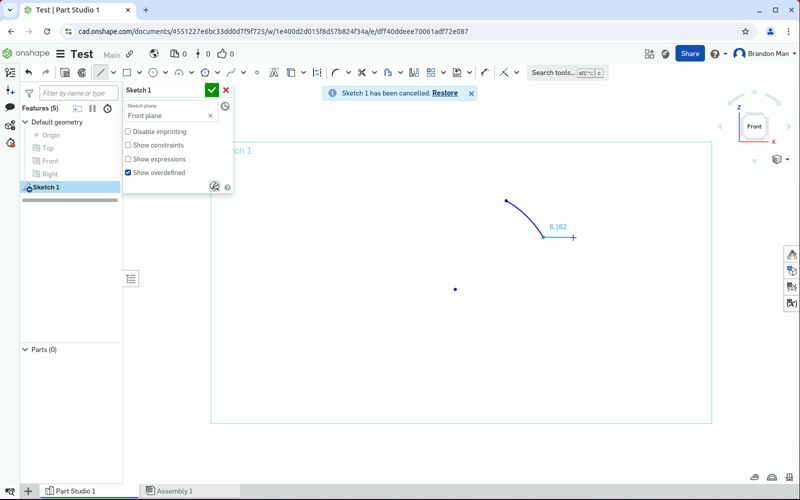
mouse_move(550, 232)
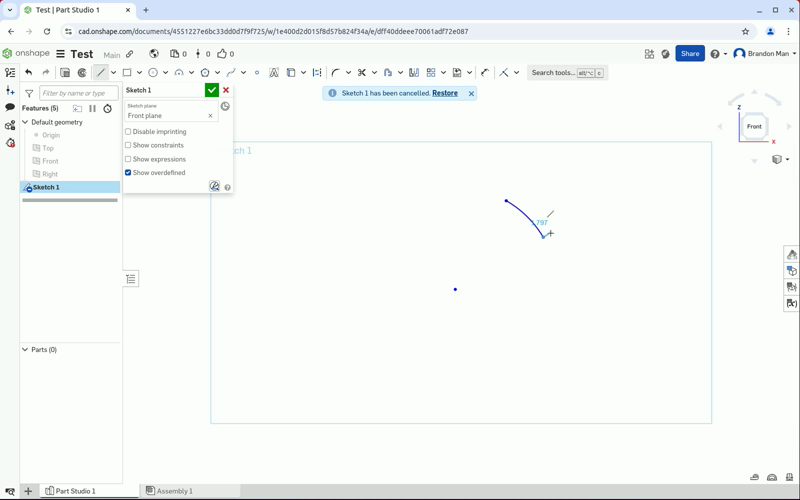
click(550, 232)
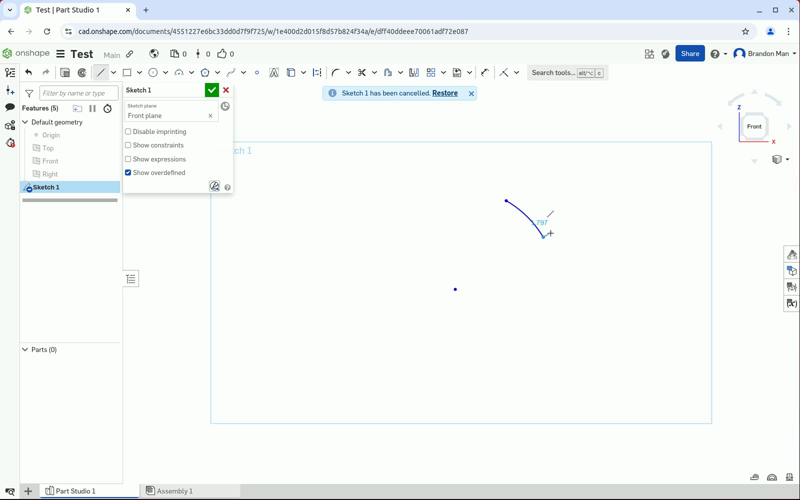
key_up(shift)
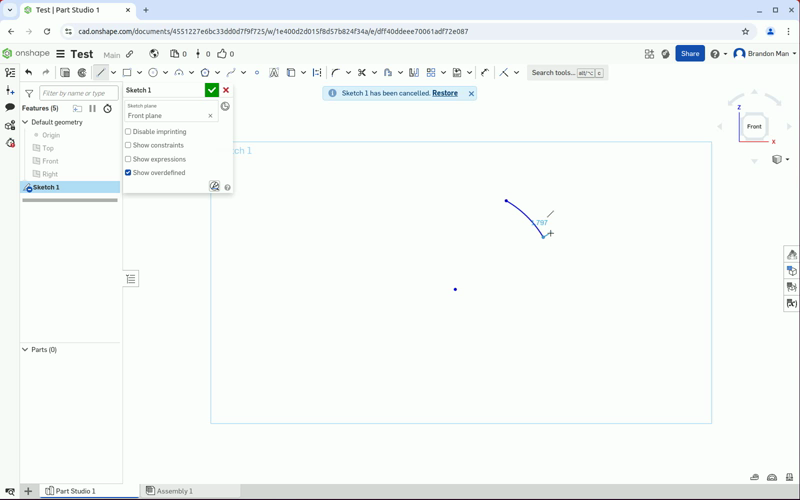
key(esc)
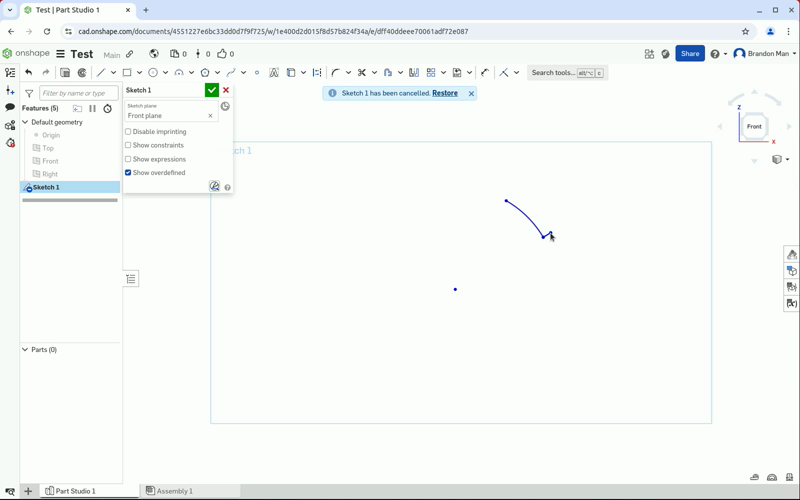
key(a)
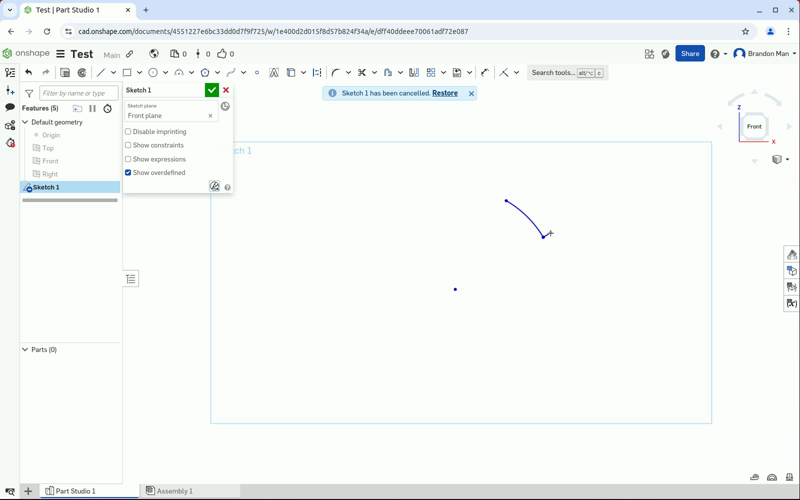
mouse_move(550, 232)
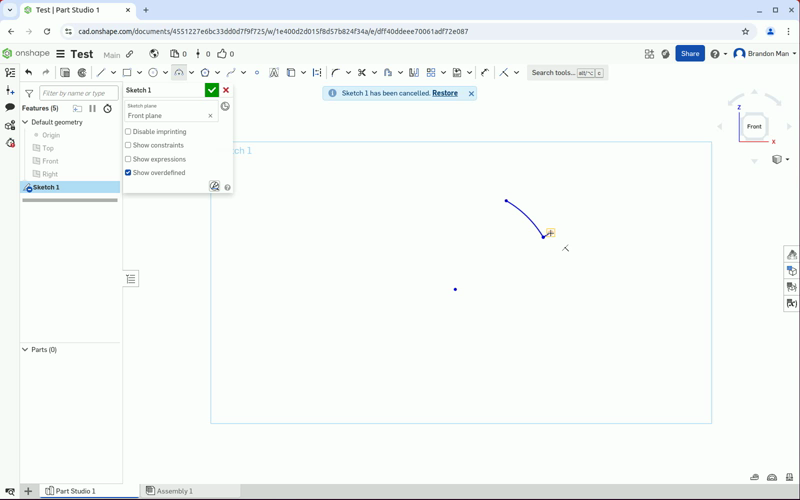
click(550, 232)
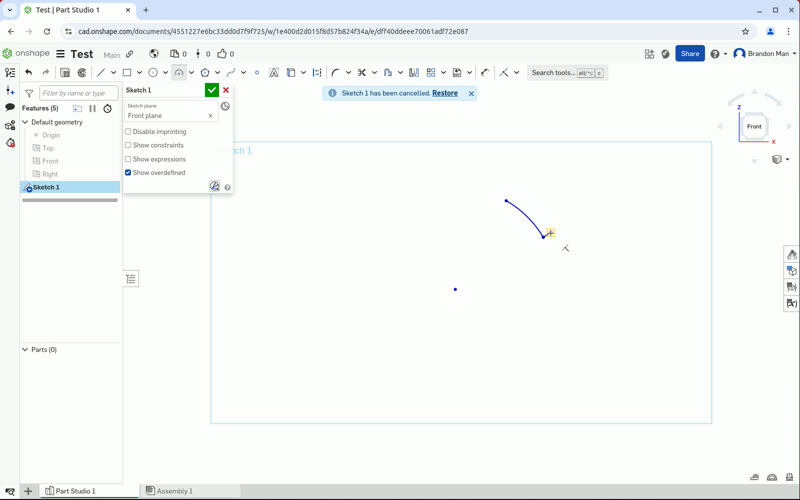
key_down(shift)
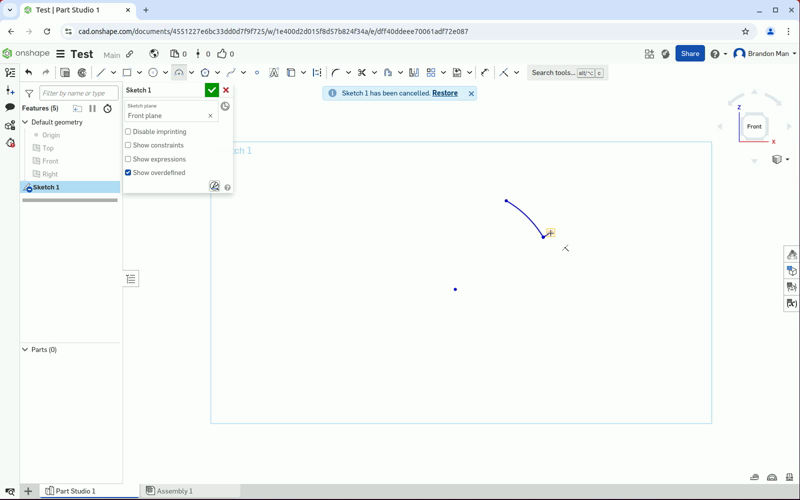
mouse_move(510, 194)
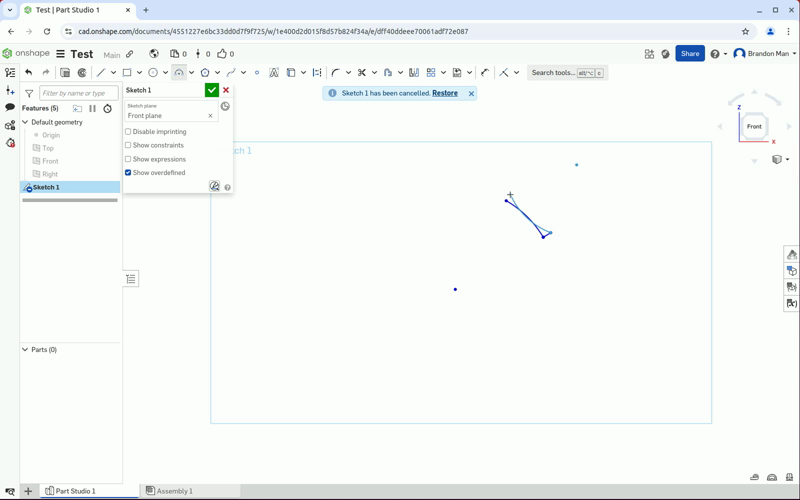
click(510, 194)
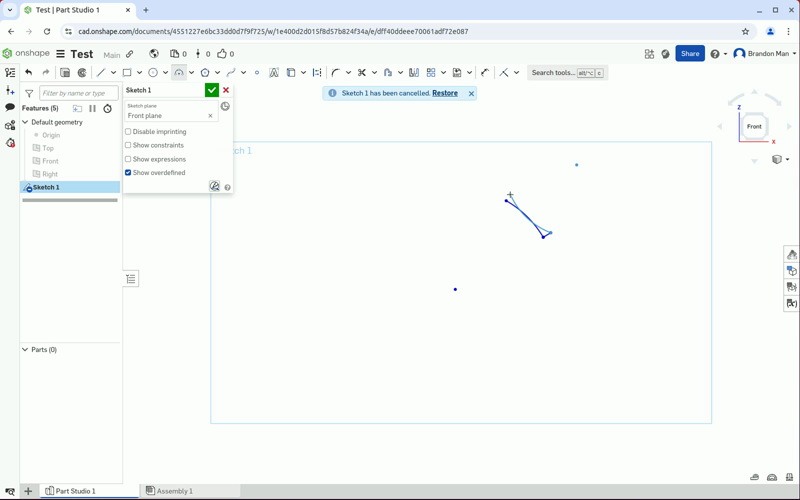
mouse_move(533, 210)
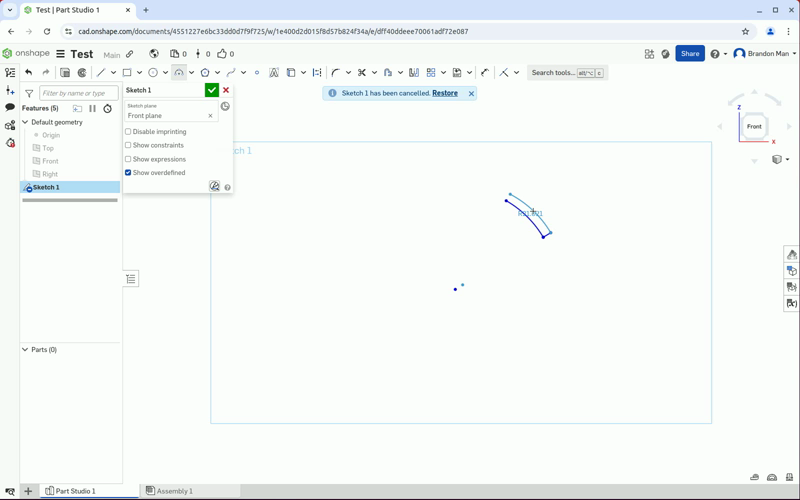
click(533, 210)
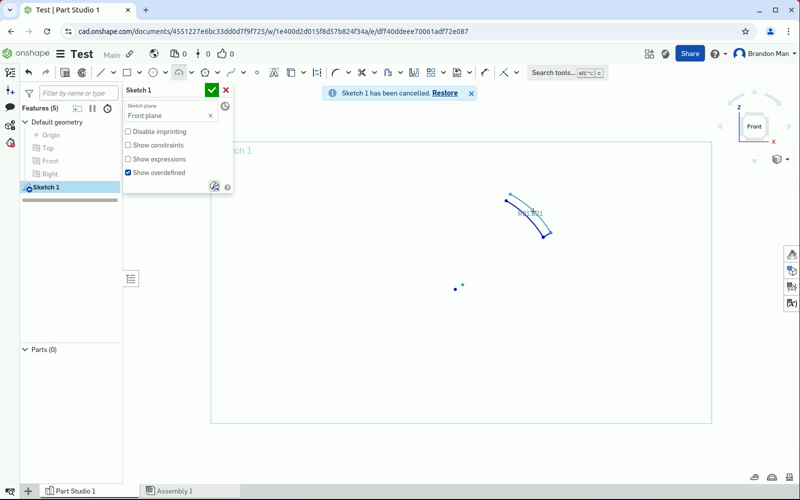
key_up(shift)
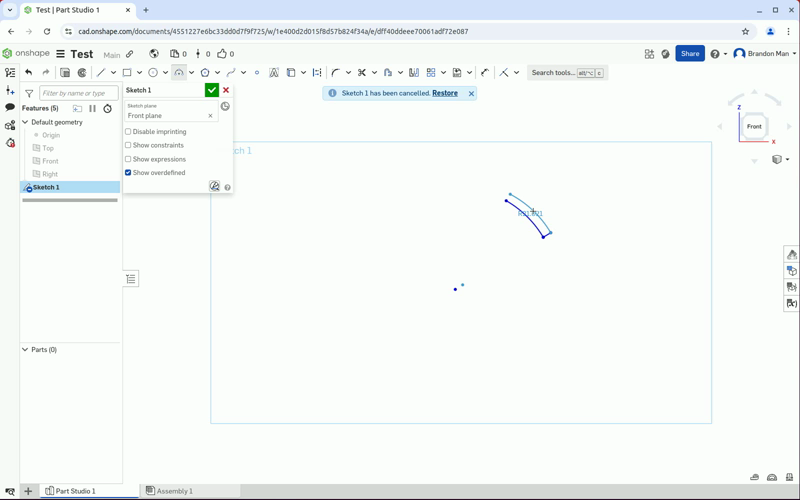
key(esc)
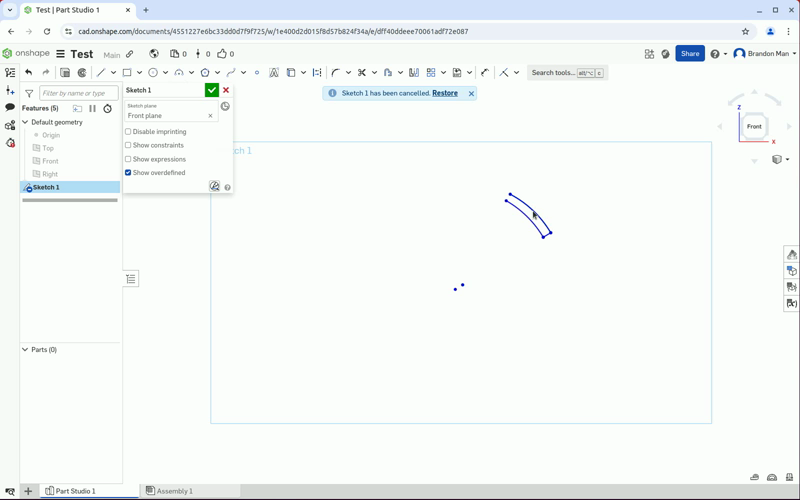
key(l)
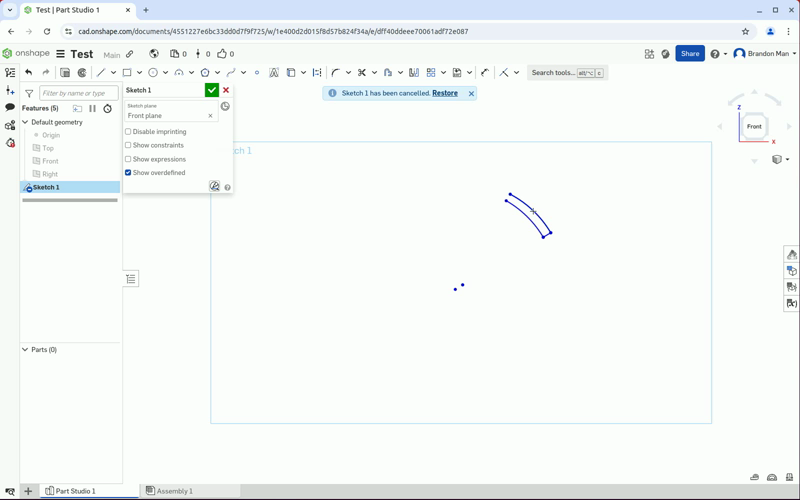
mouse_move(510, 194)
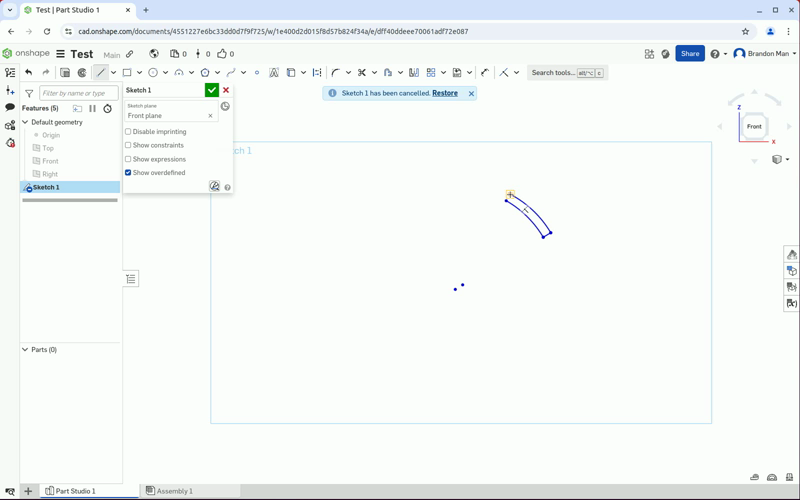
click(510, 194)
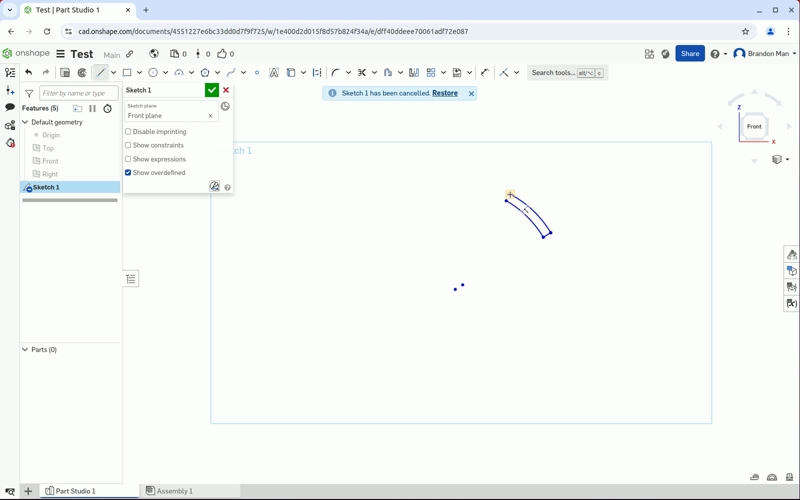
mouse_move(540, 194)
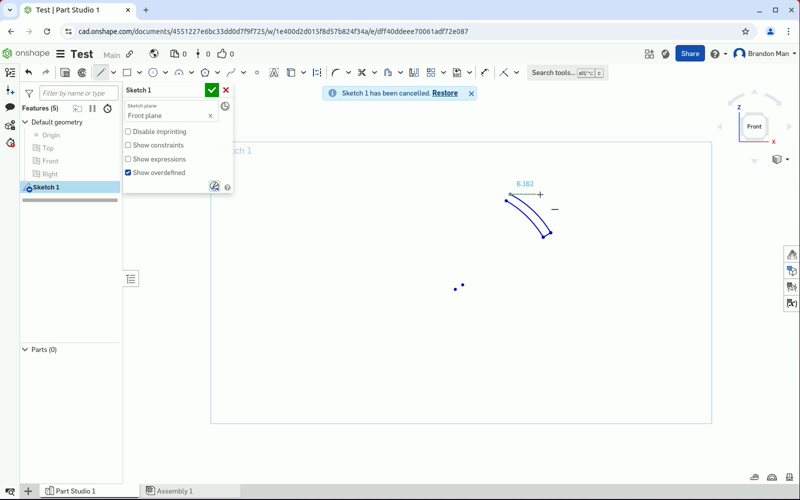
key_down(shift)
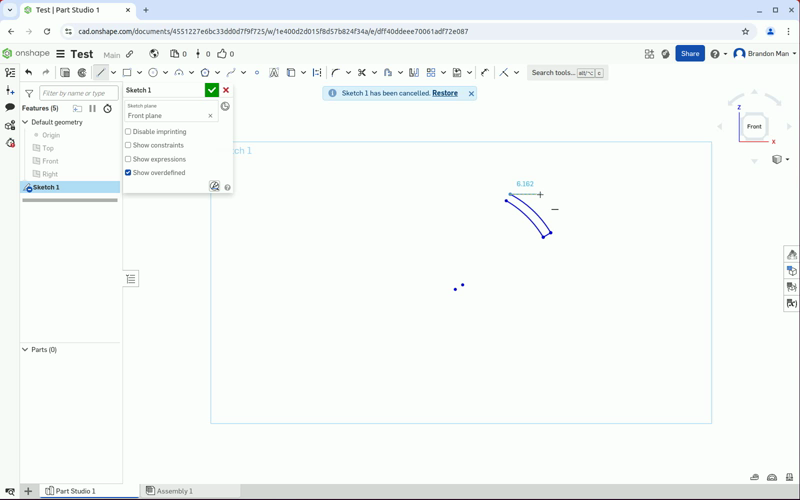
mouse_move(506, 200)
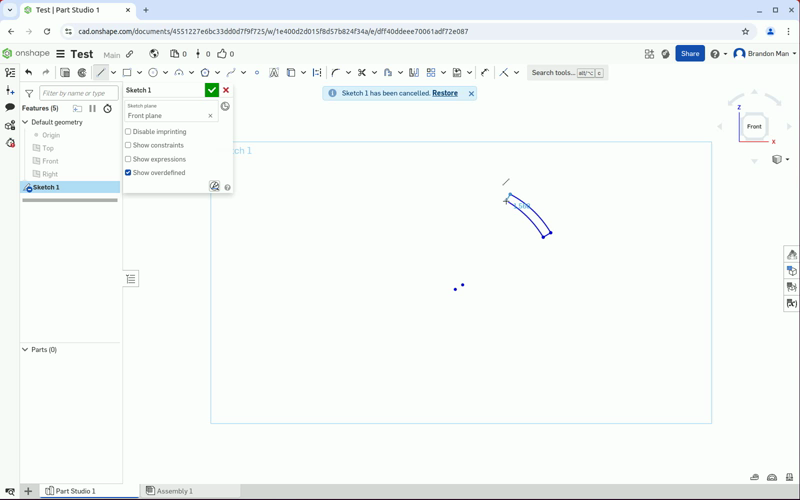
scroll(6)
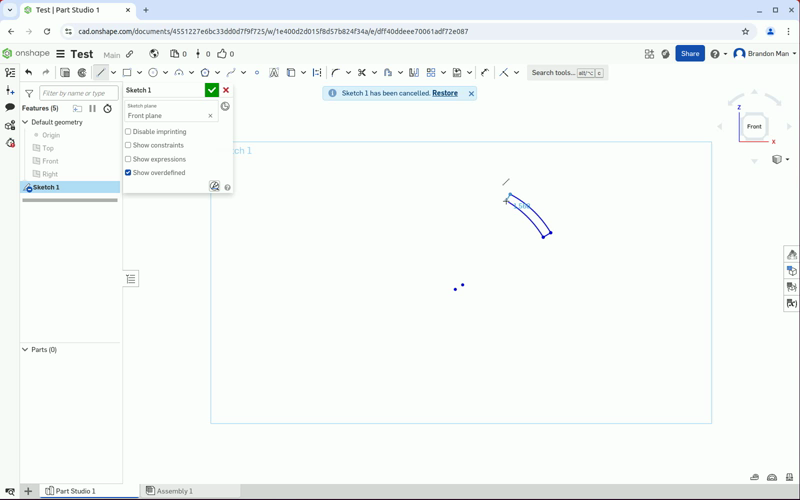
scroll(6)
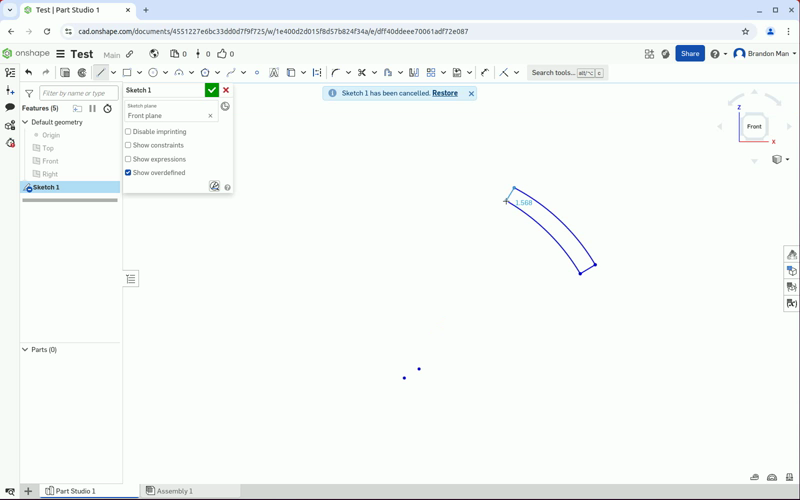
scroll(6)
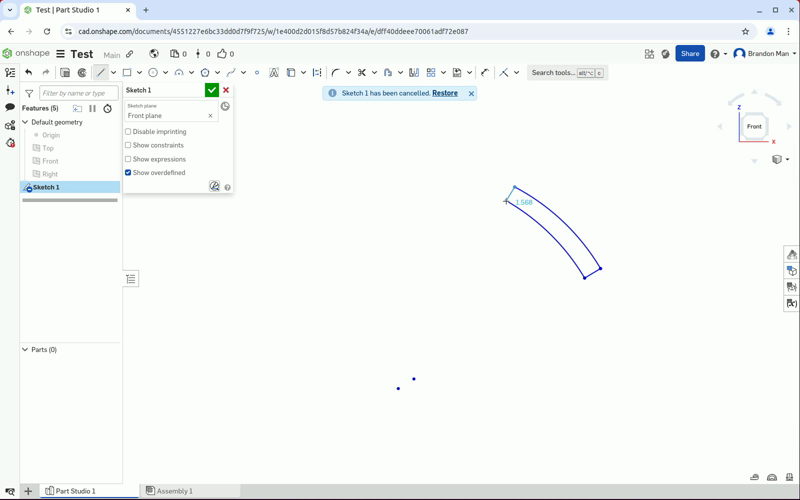
scroll(6)
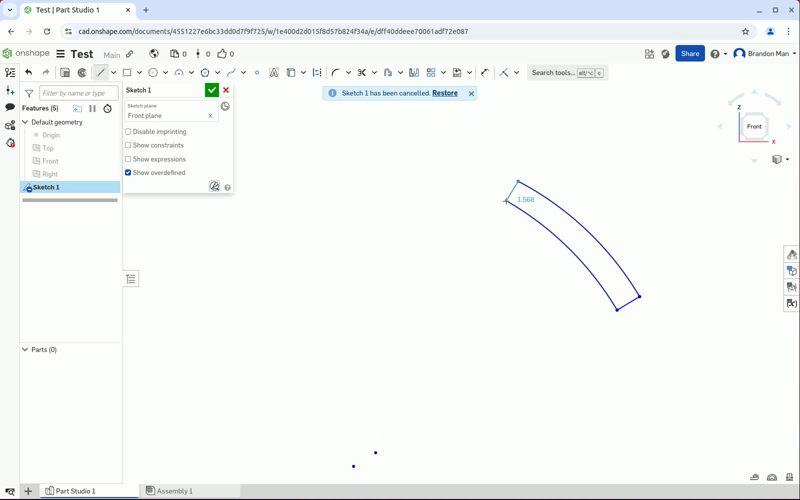
scroll(6)
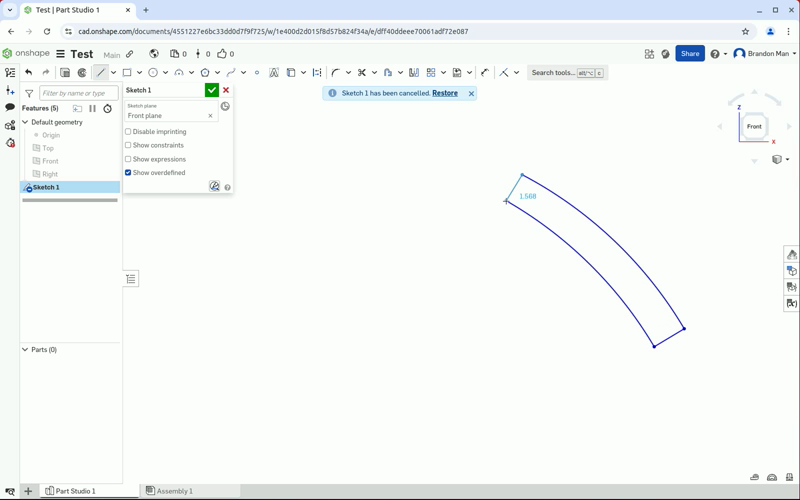
scroll(6)
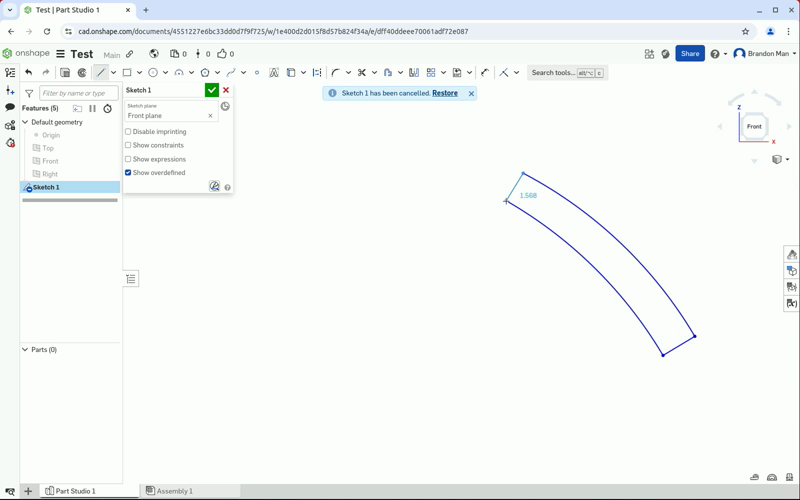
scroll(6)
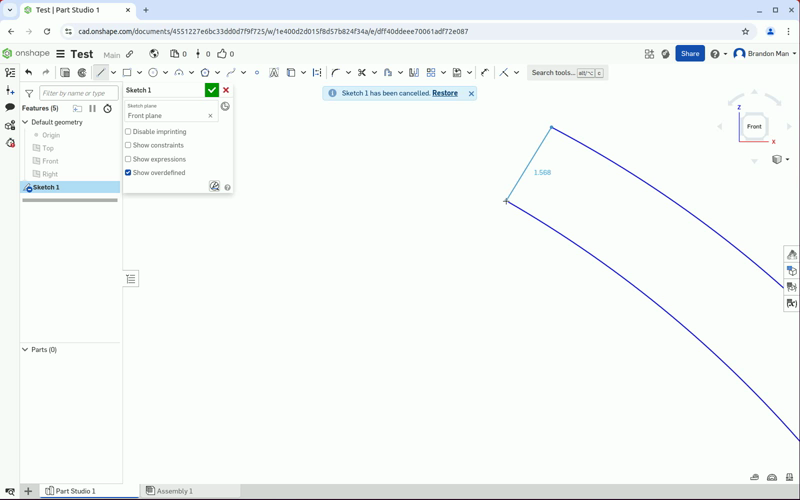
key_up(shift)
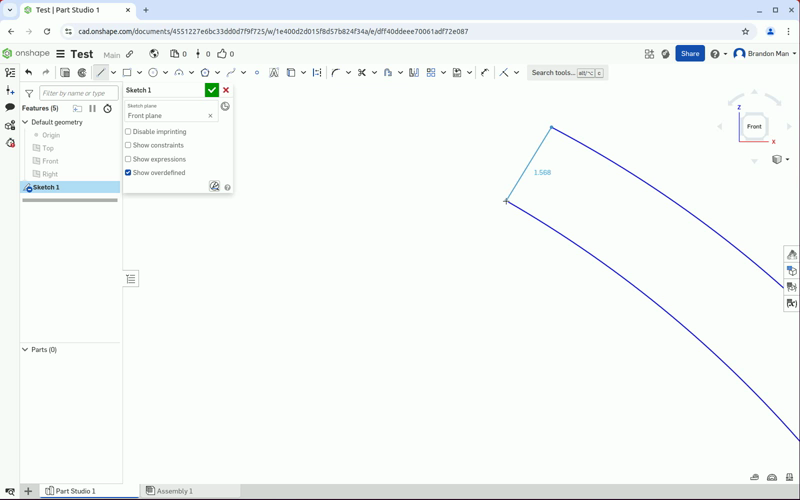
click(506, 200)
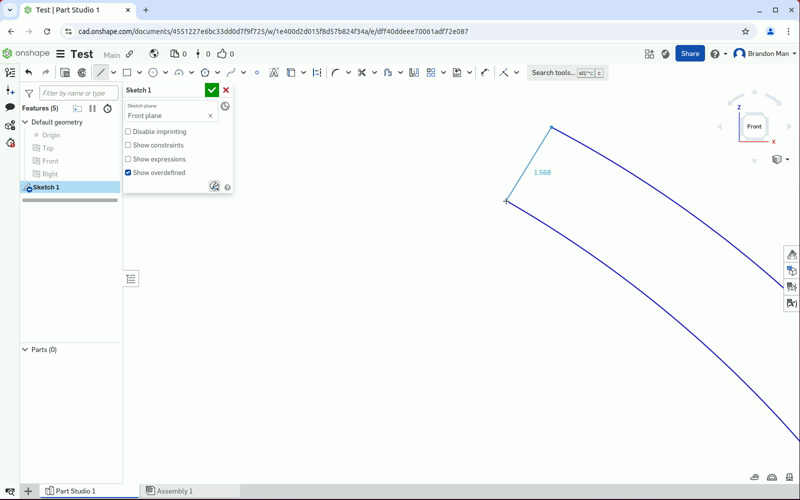
scroll(-6)
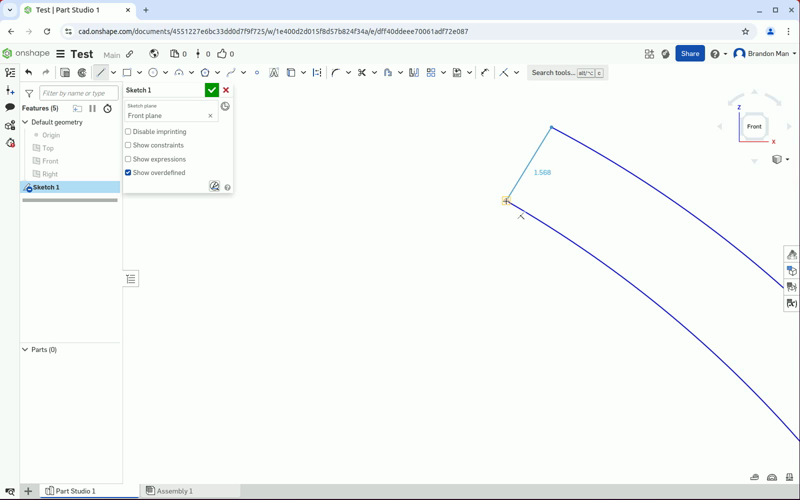
scroll(-6)
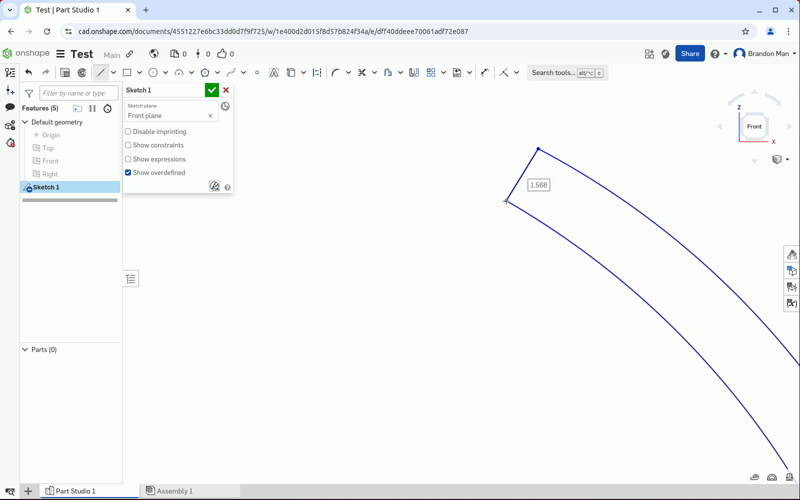
scroll(-6)
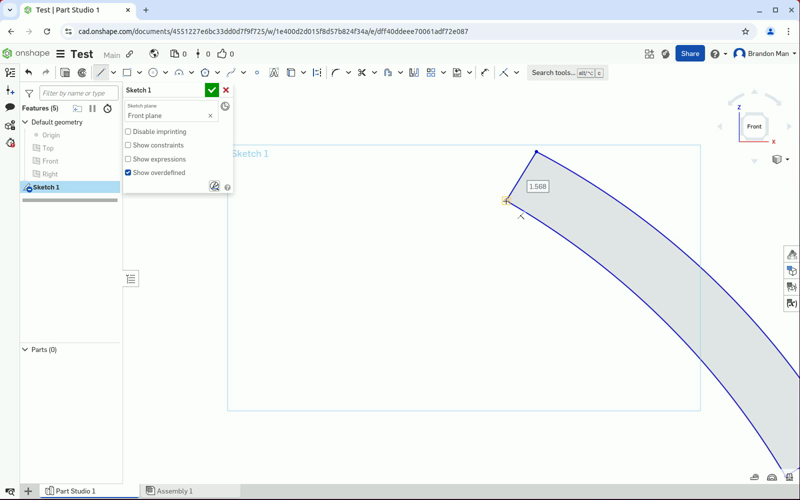
scroll(-6)
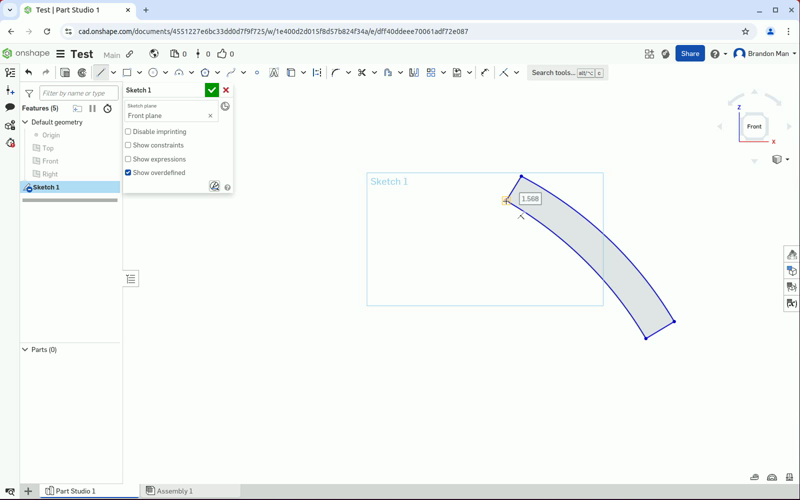
scroll(-6)
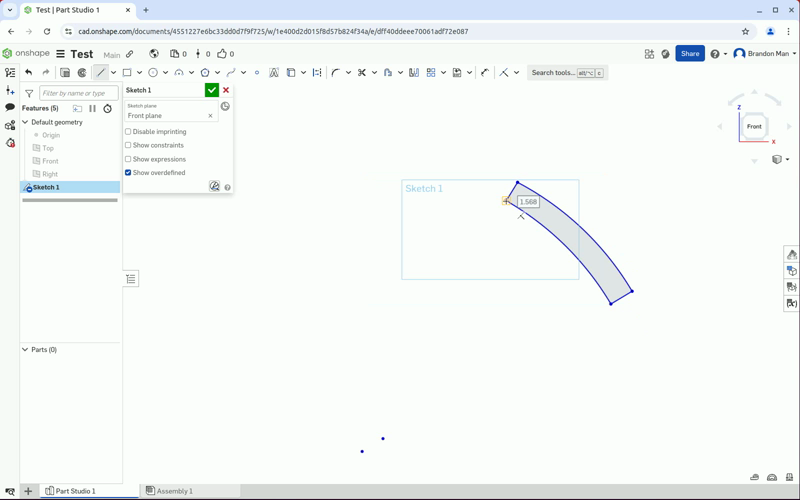
scroll(-6)
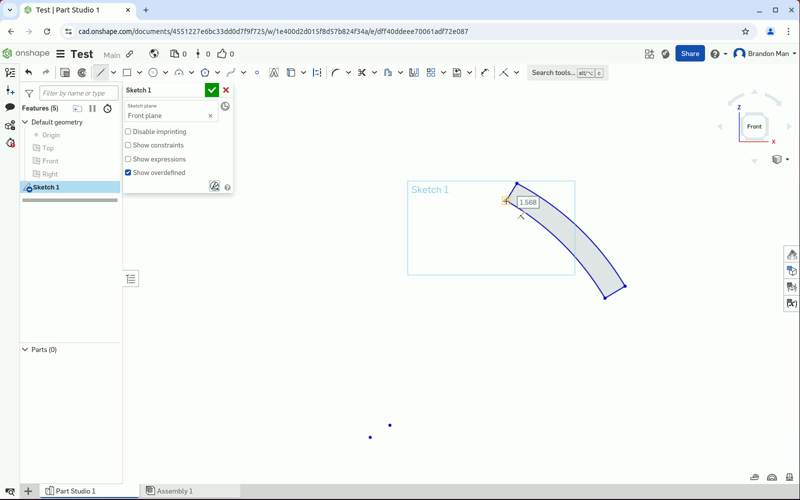
scroll(-6)
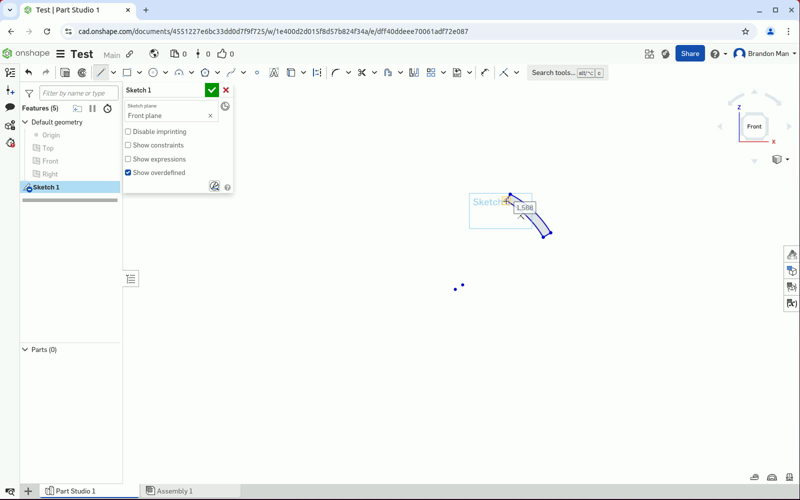
key(esc)
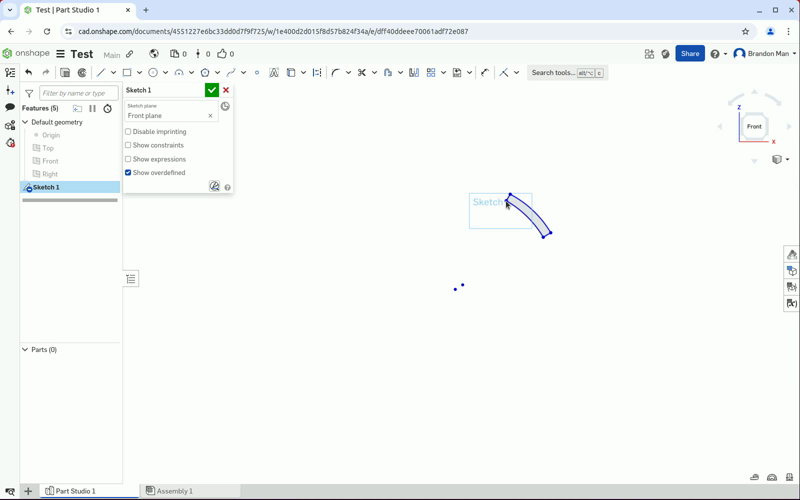
mouse_move(542, 223)
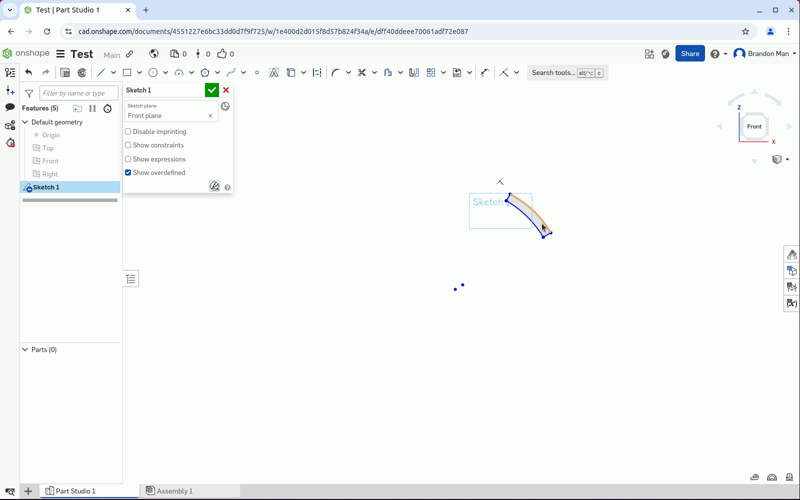
scroll(6)
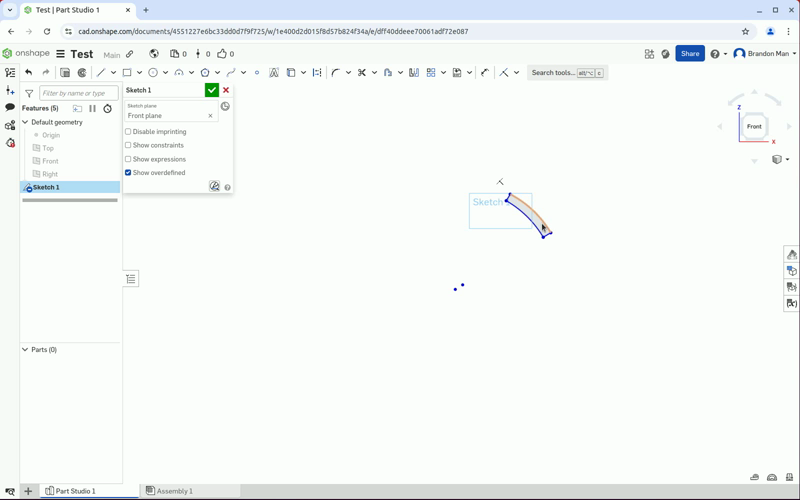
scroll(6)
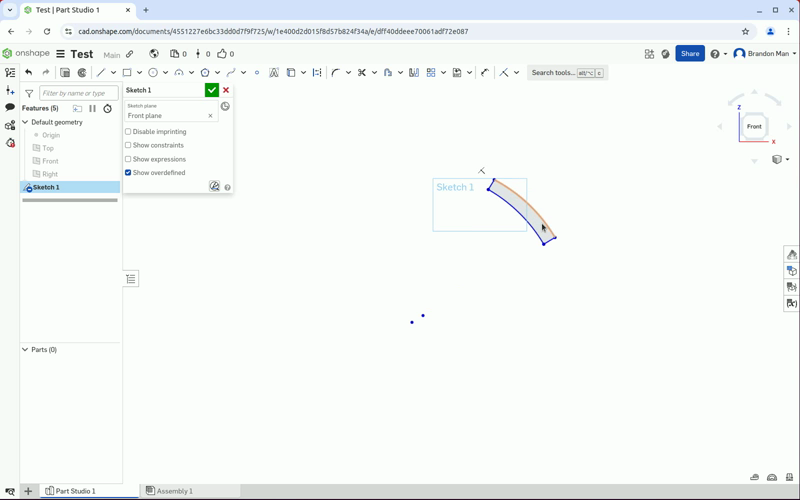
scroll(6)
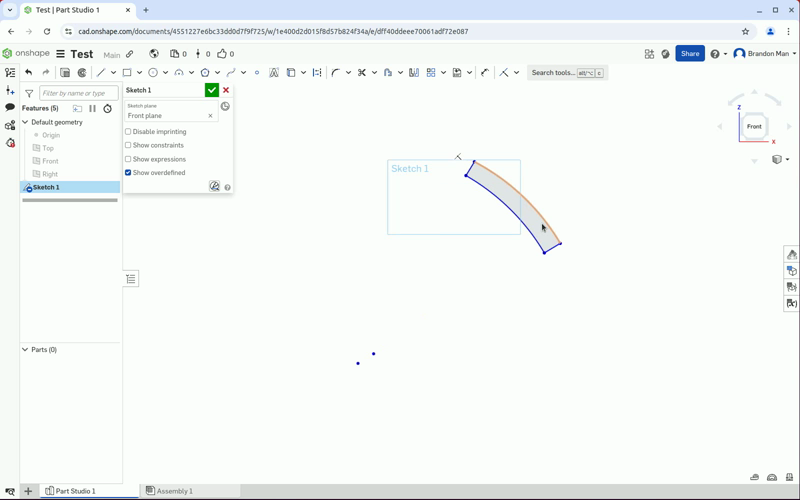
scroll(6)
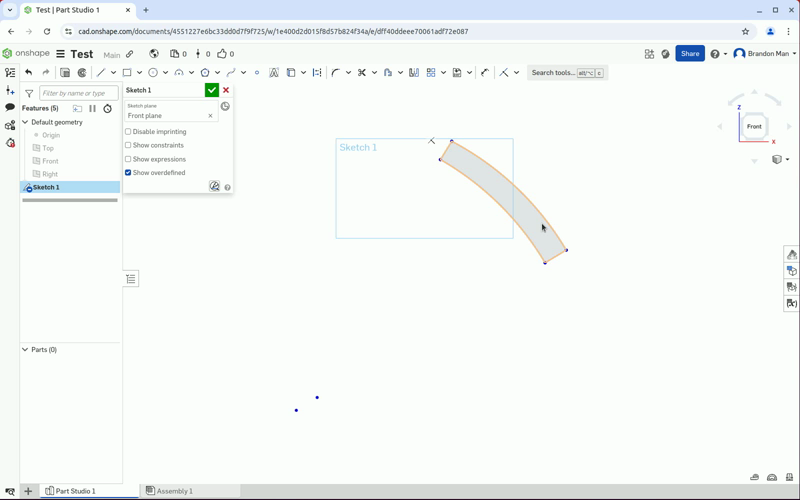
scroll(6)
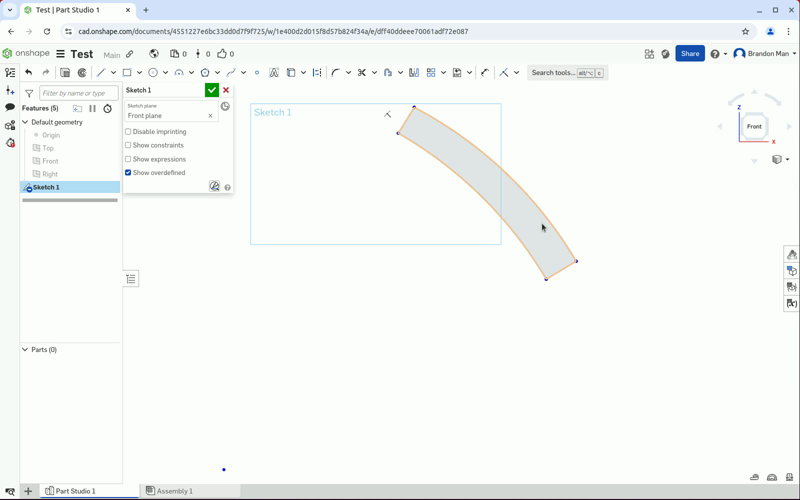
scroll(6)
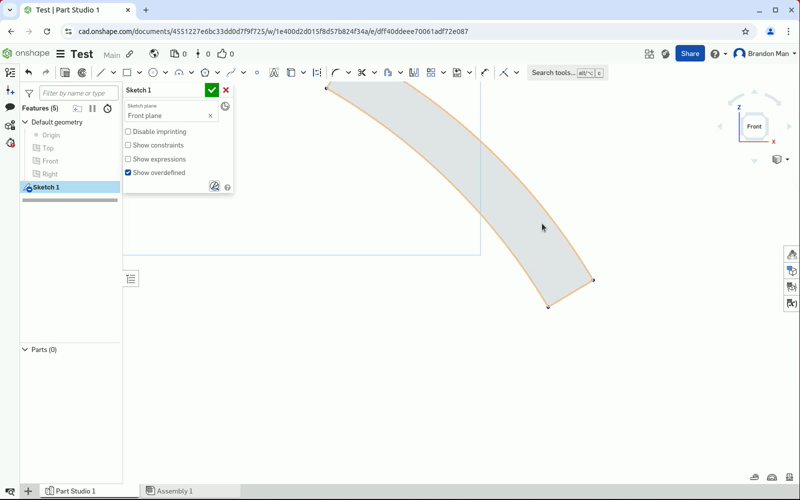
scroll(6)
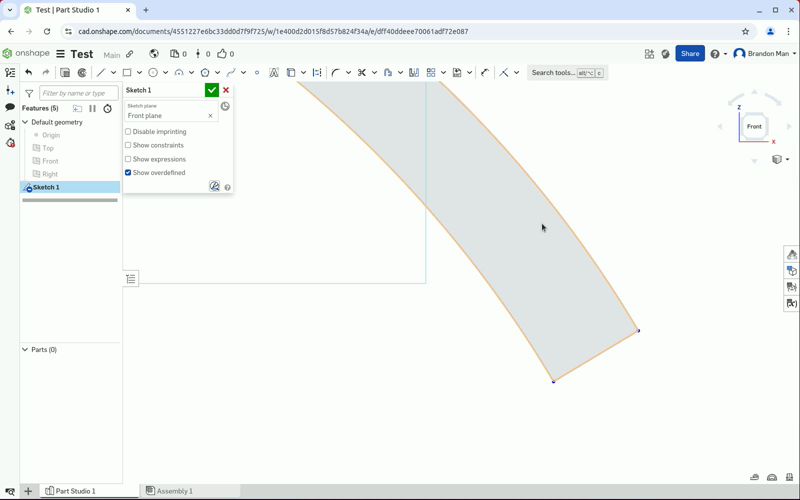
click(542, 223)
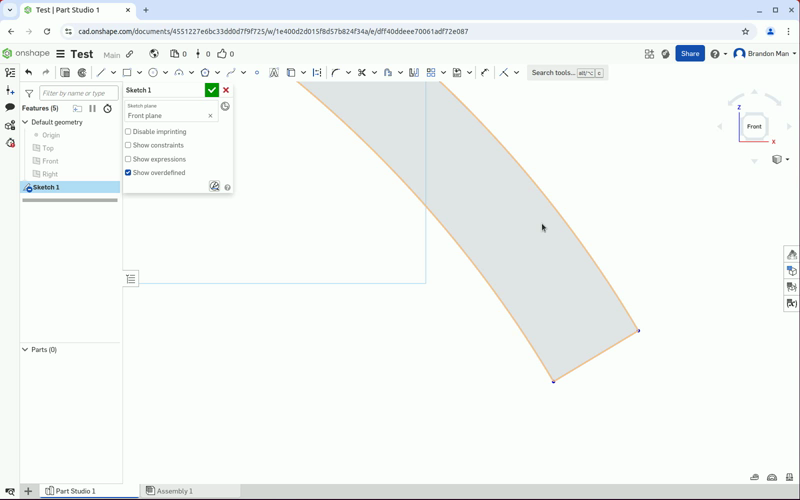
scroll(-6)
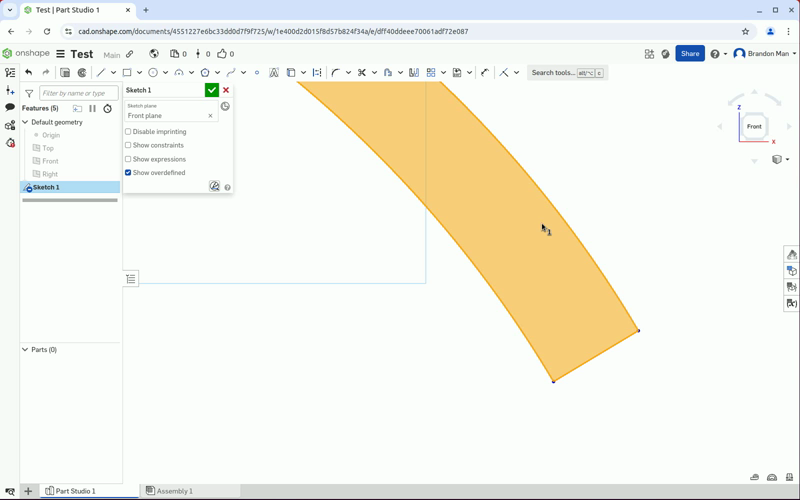
scroll(-6)
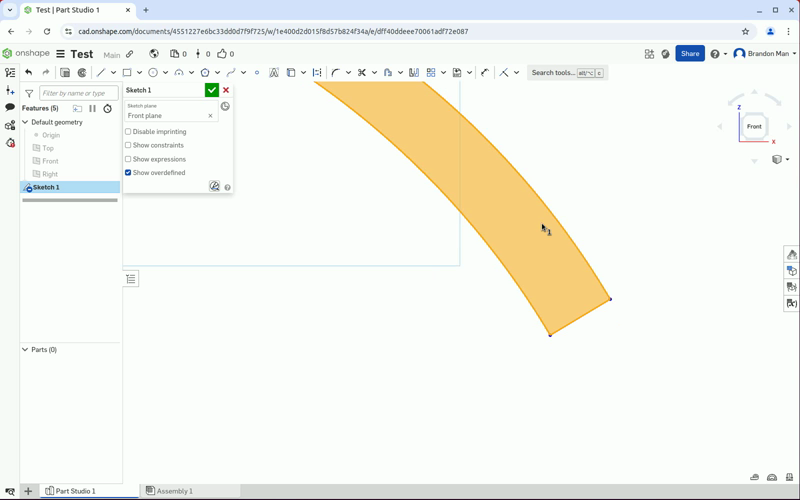
scroll(-6)
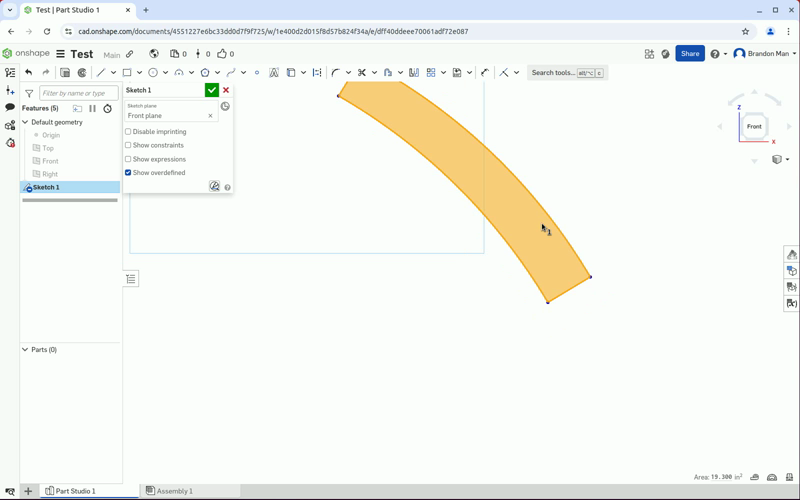
scroll(-6)
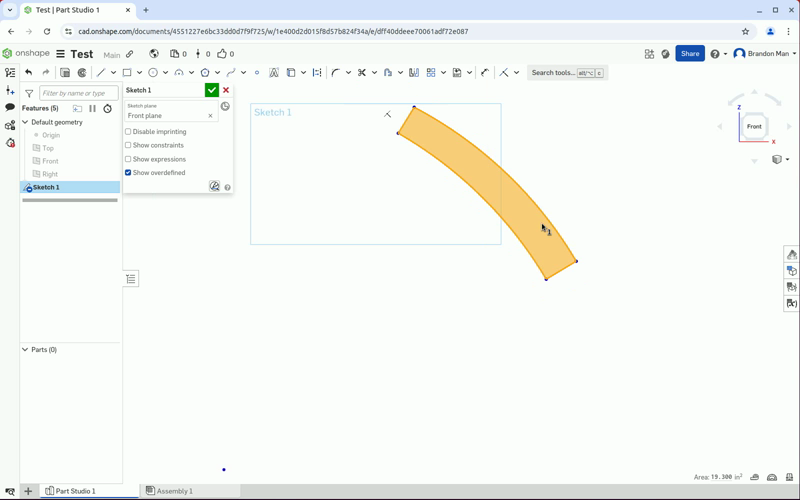
scroll(-6)
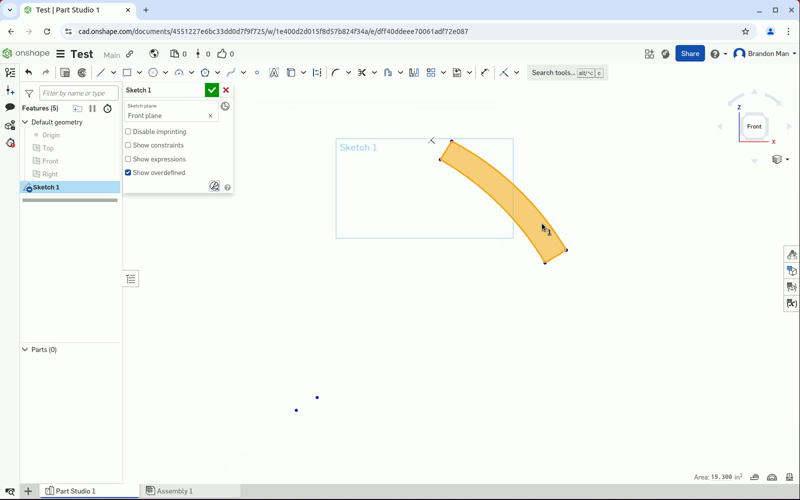
scroll(-6)
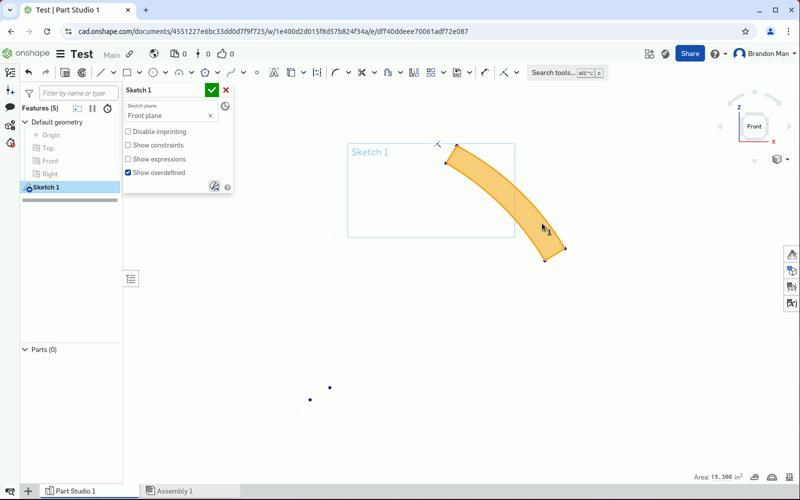
scroll(-6)
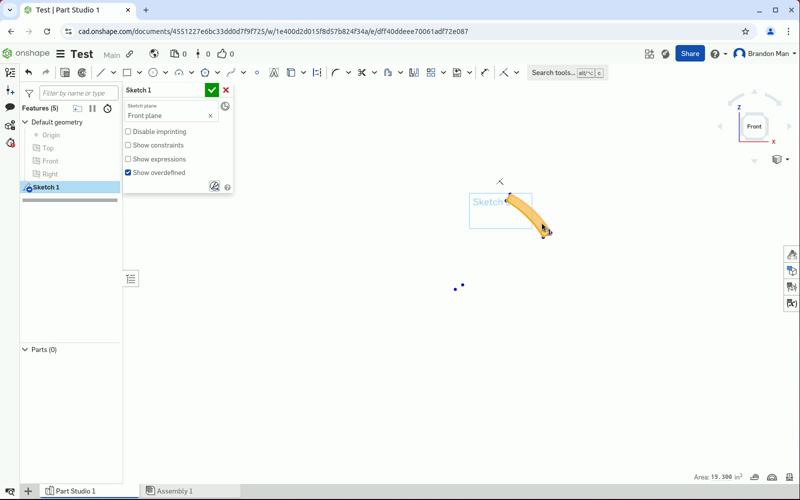
mouse_move(73, 352)
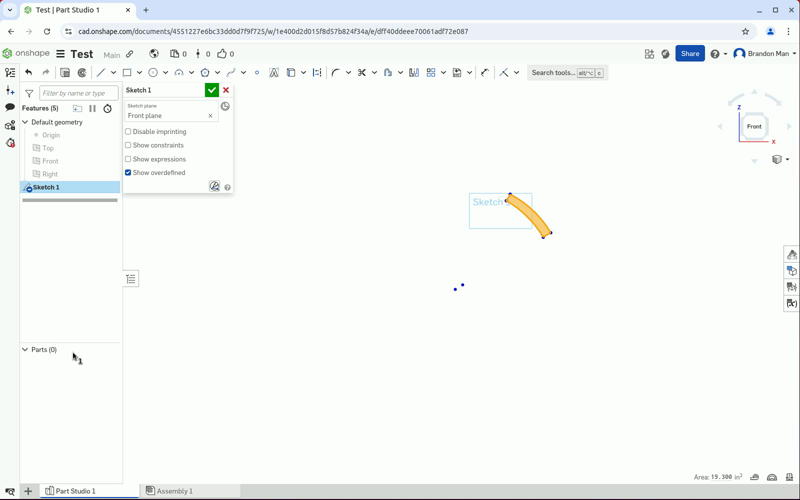
key(shift+y)
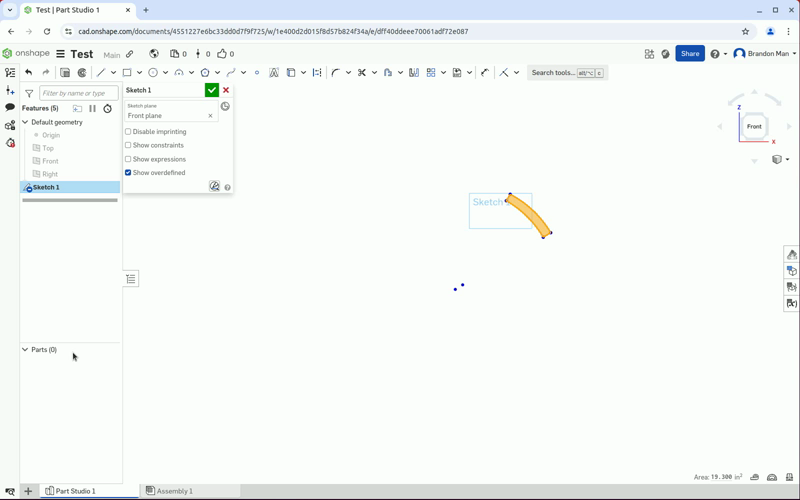
key(shift+e)
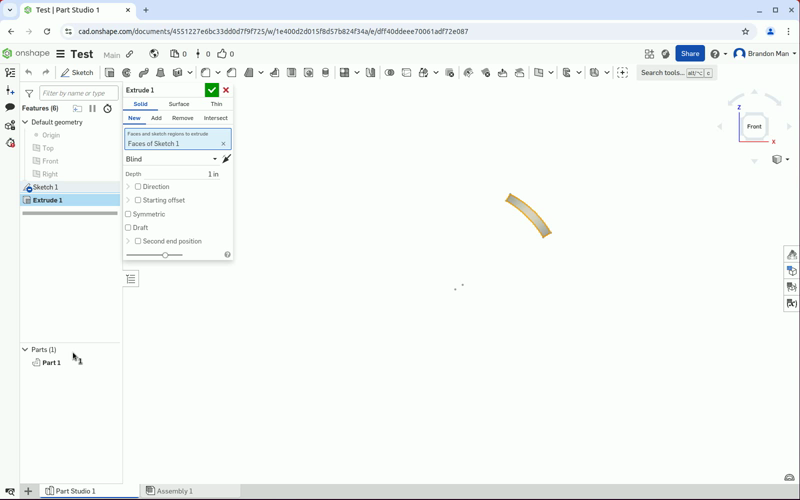
mouse_move(143, 106)
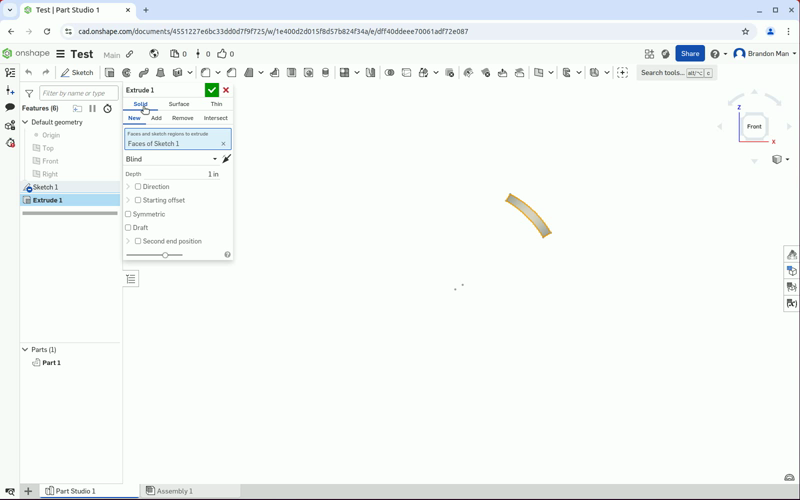
click(143, 106)
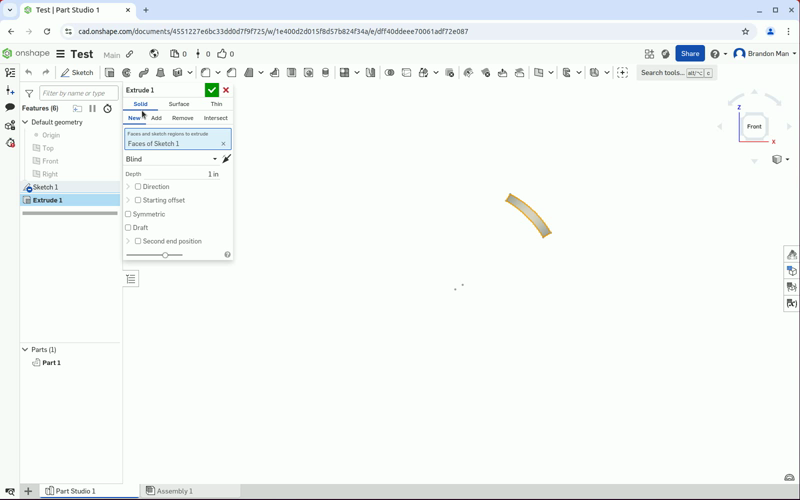
mouse_move(137, 120)
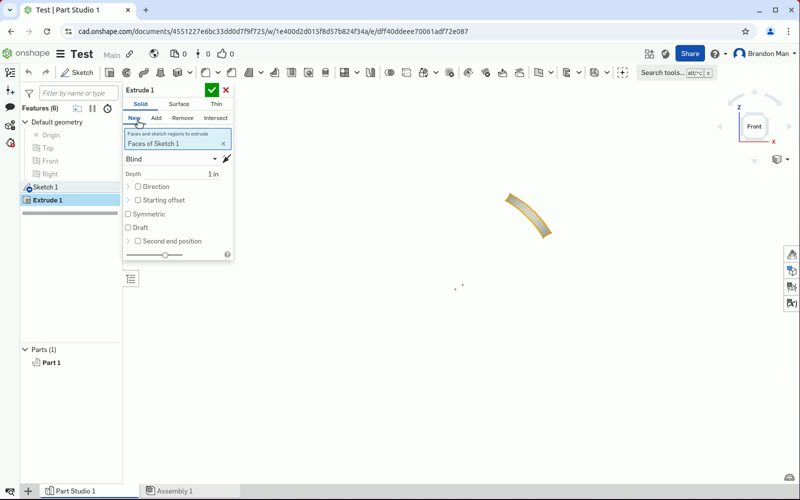
click(137, 120)
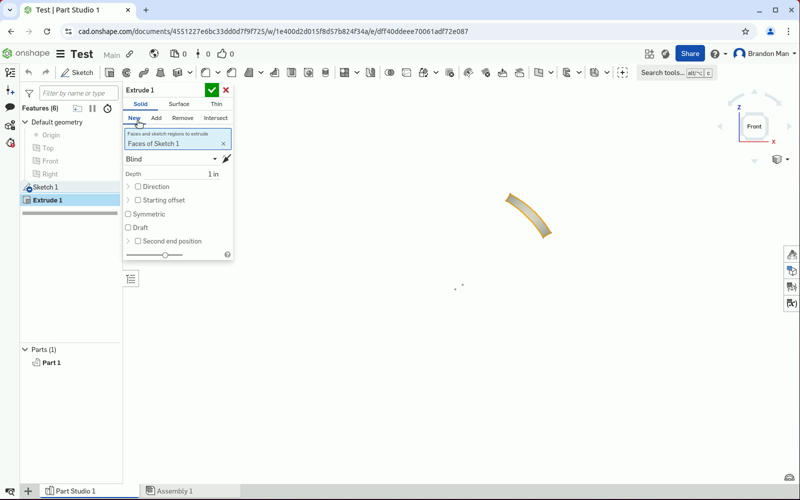
key(tab, 4)
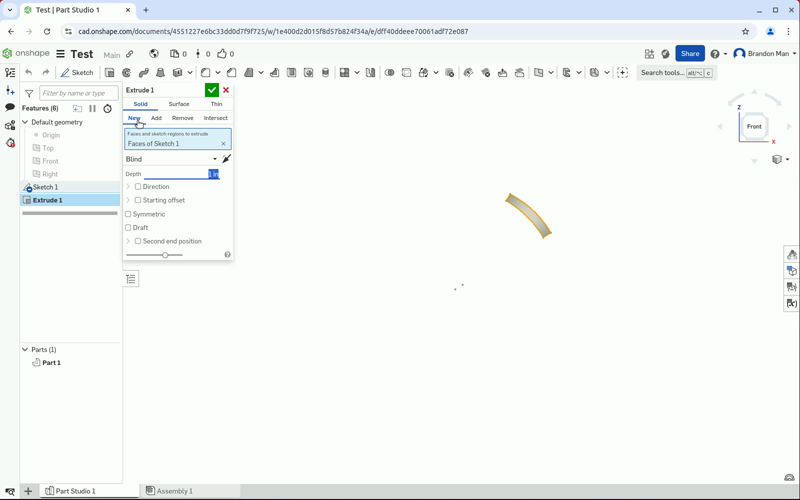
text(16.609)
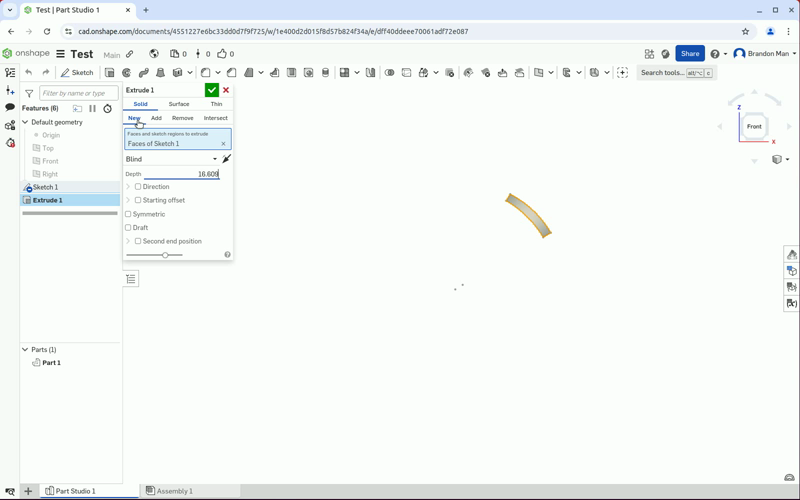
key(enter)
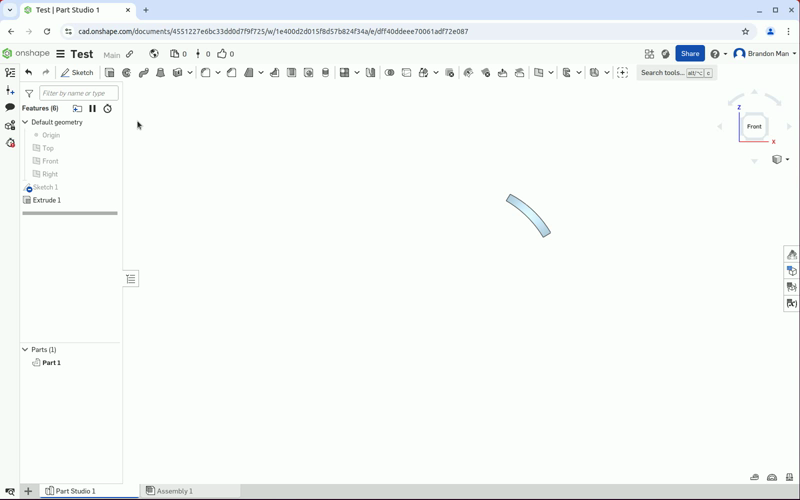
key(shift+h)
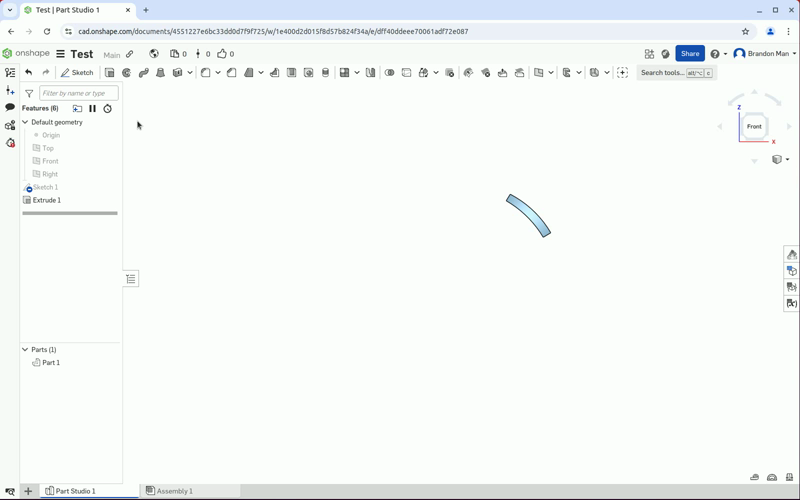
key(shift+h)
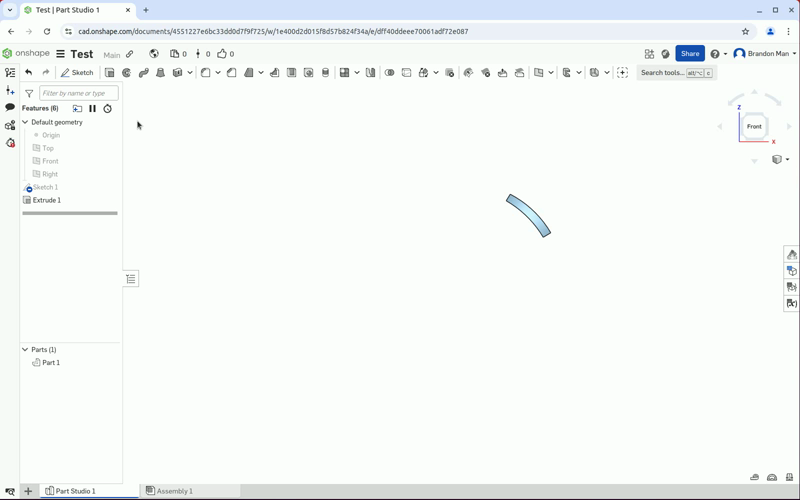
mouse_move(73, 189)
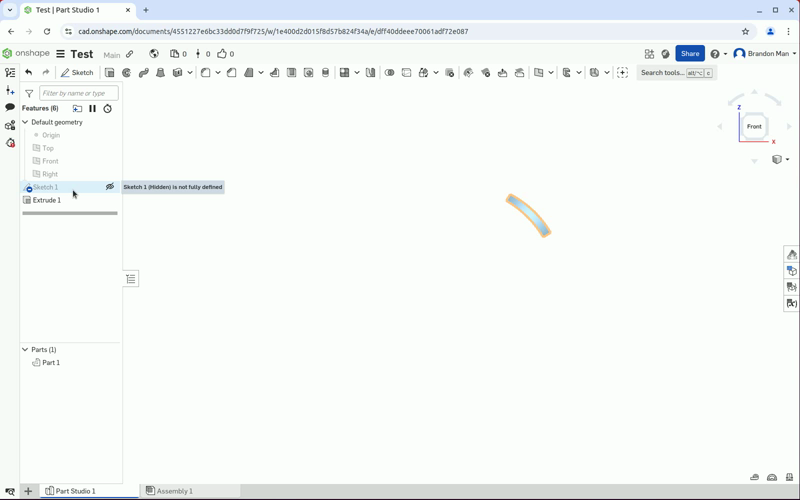
click(73, 189)
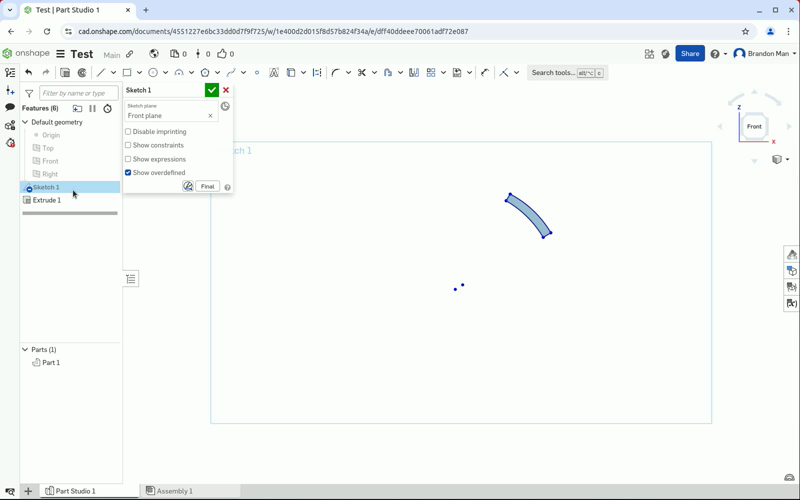
mouse_move(229, 92)
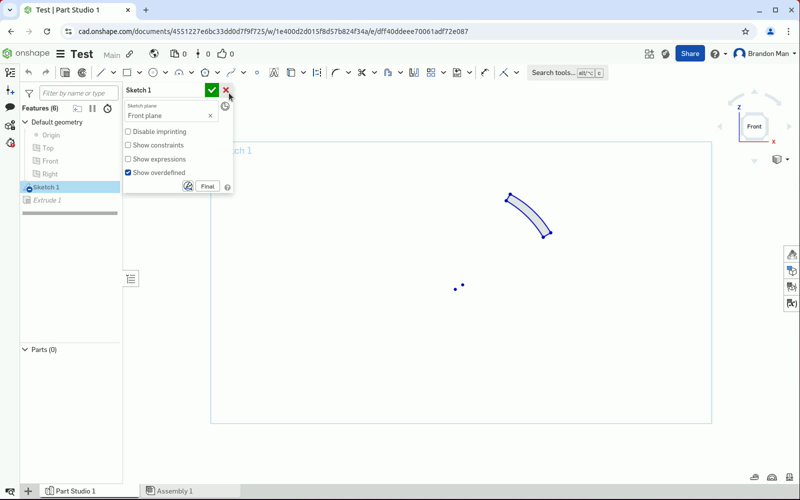
click(229, 92)
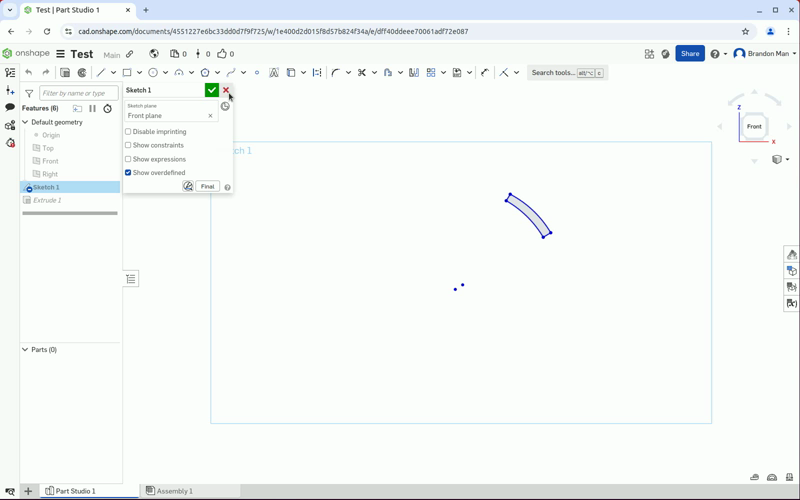
key(shift+s)
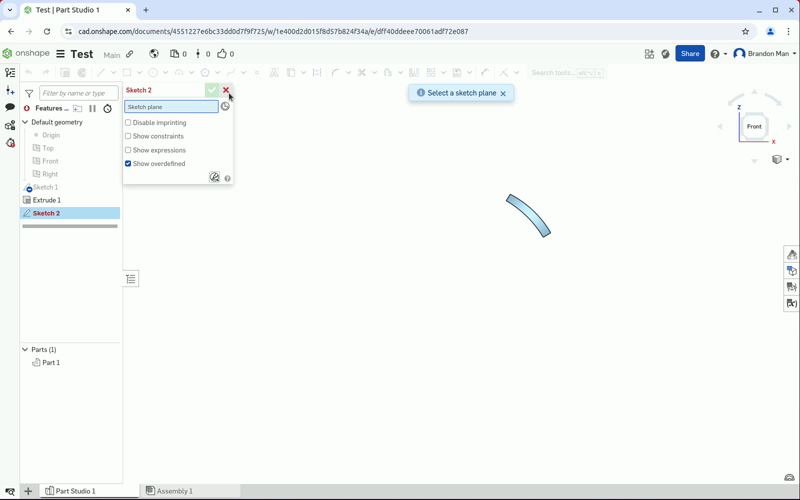
mouse_move(73, 163)
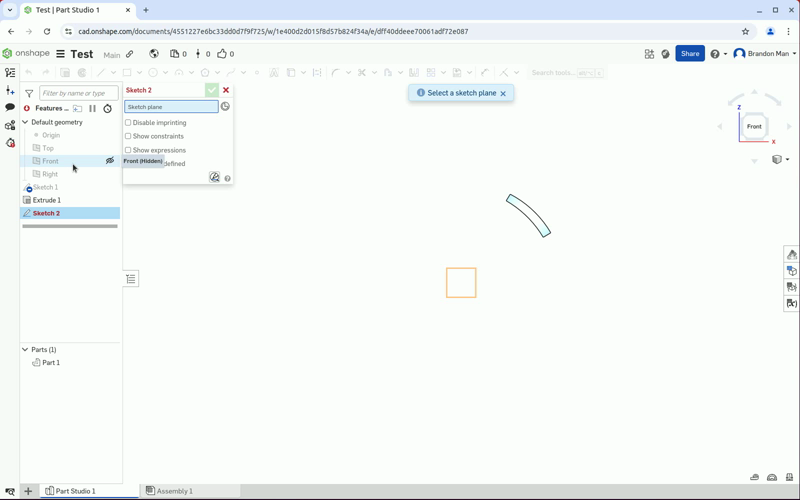
click(73, 163)
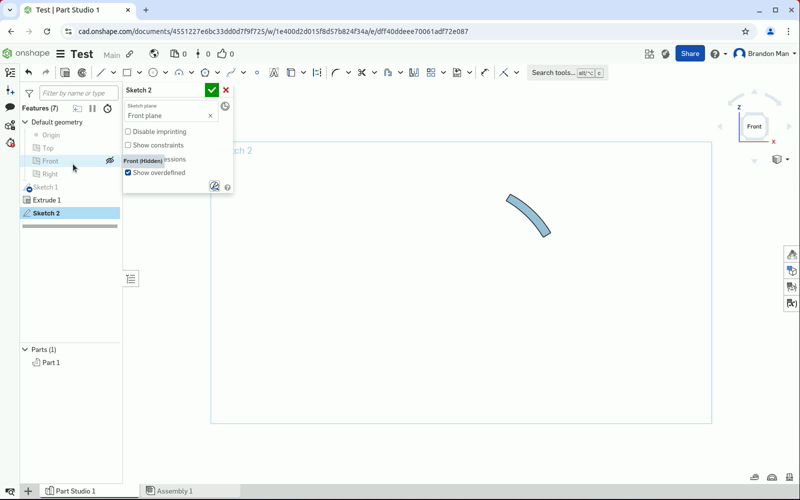
mouse_move(73, 352)
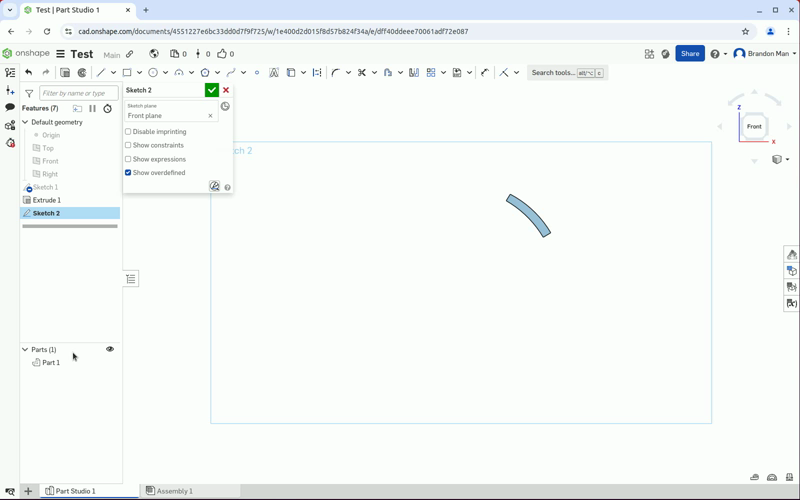
key(y)
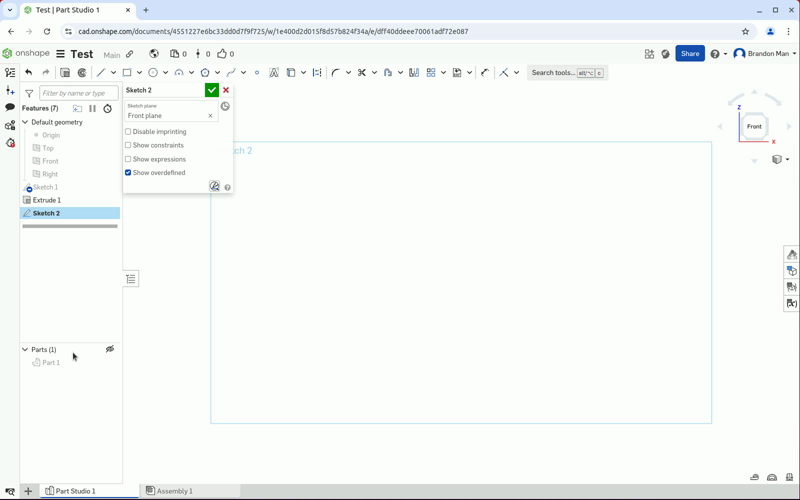
key(l)
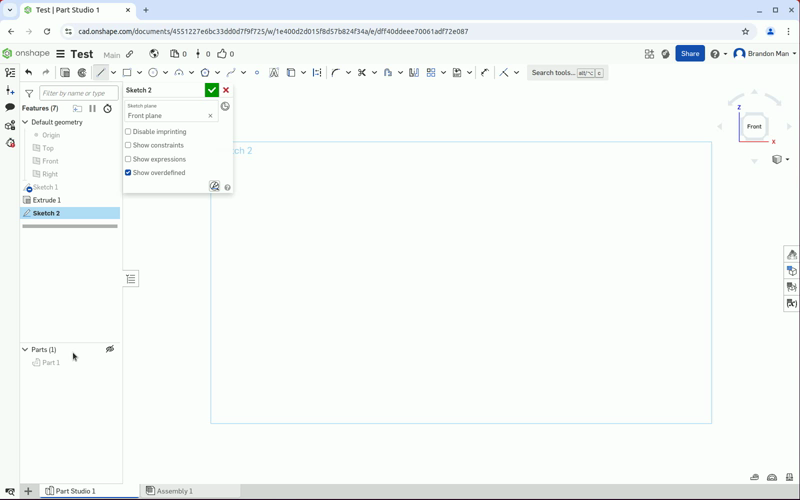
key_down(shift)
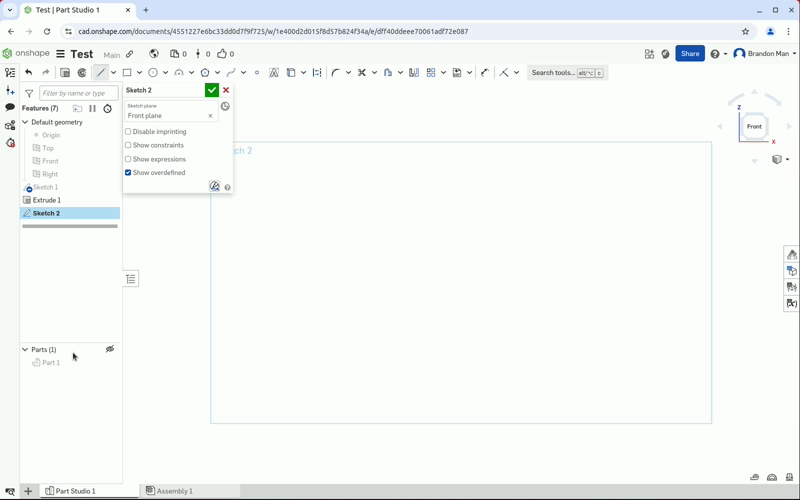
mouse_move(409, 196)
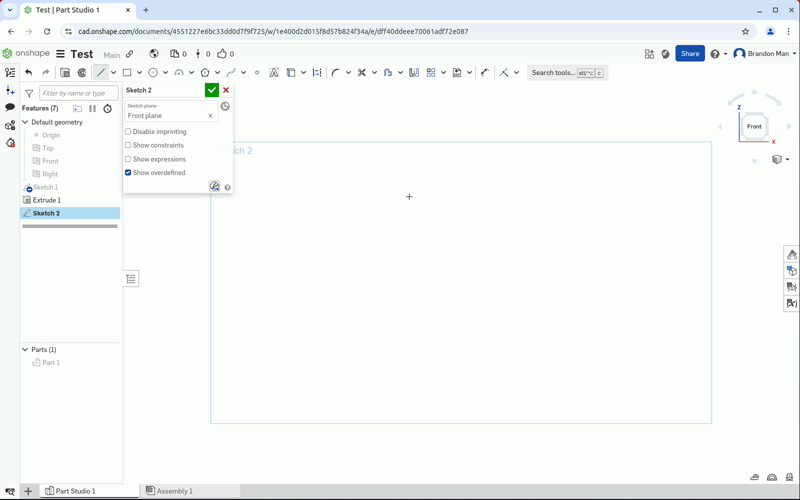
click(409, 196)
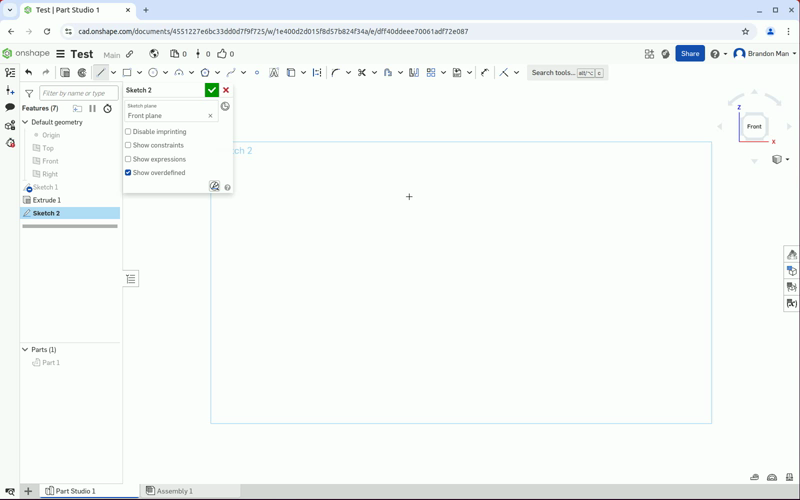
key_up(shift)
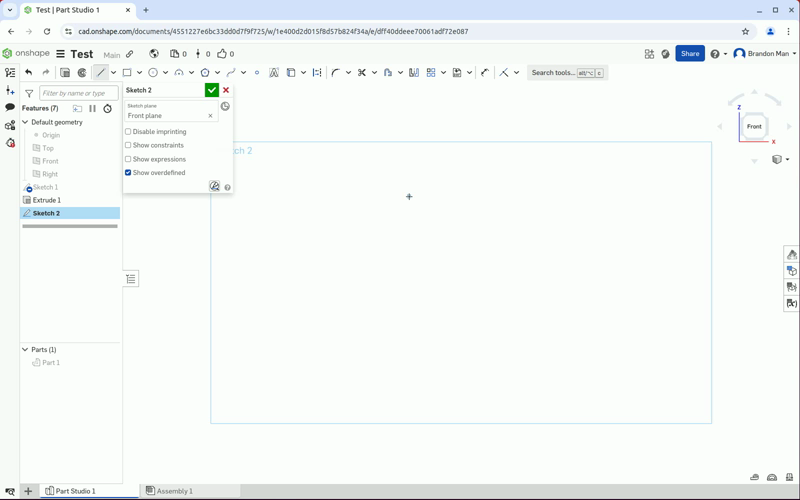
key_down(shift)
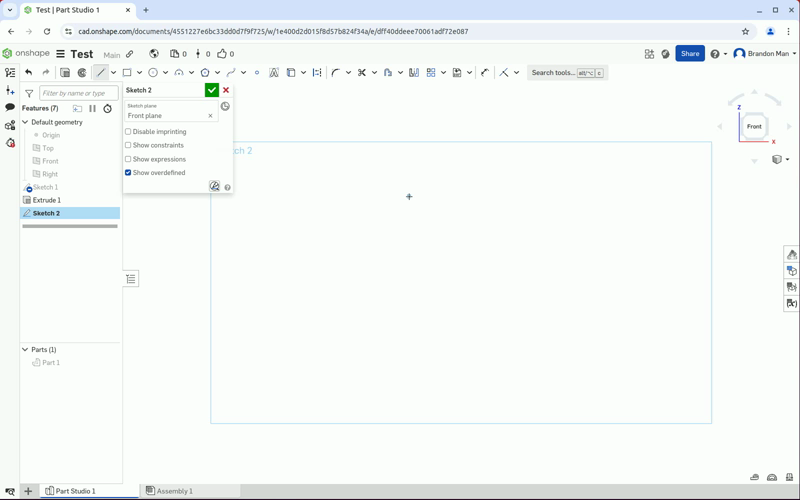
mouse_move(439, 196)
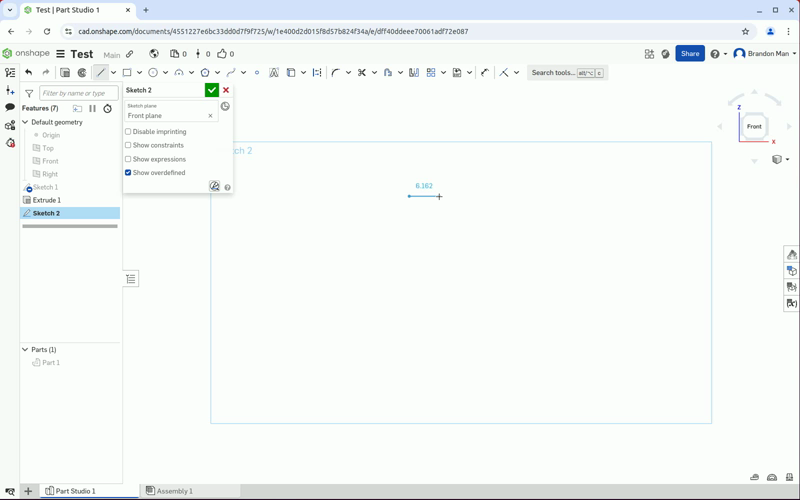
mouse_move(413, 202)
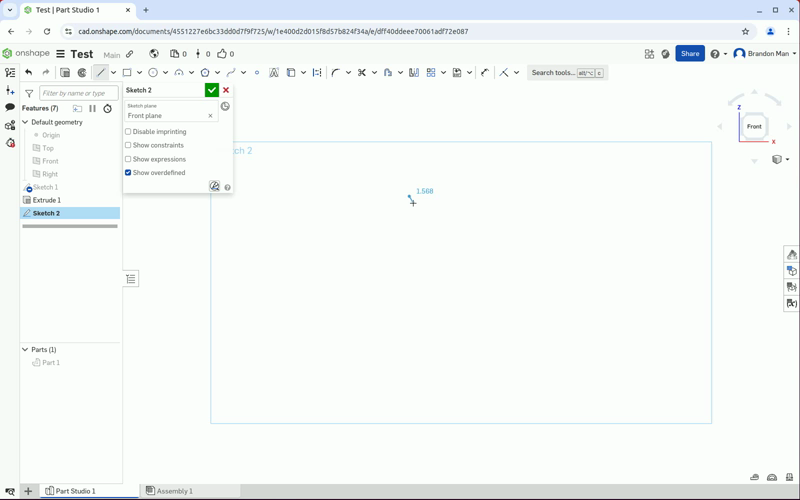
click(413, 202)
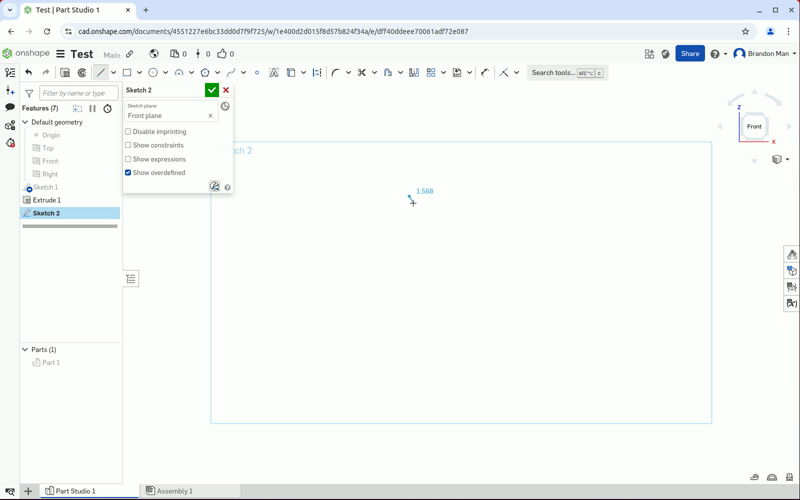
key_up(shift)
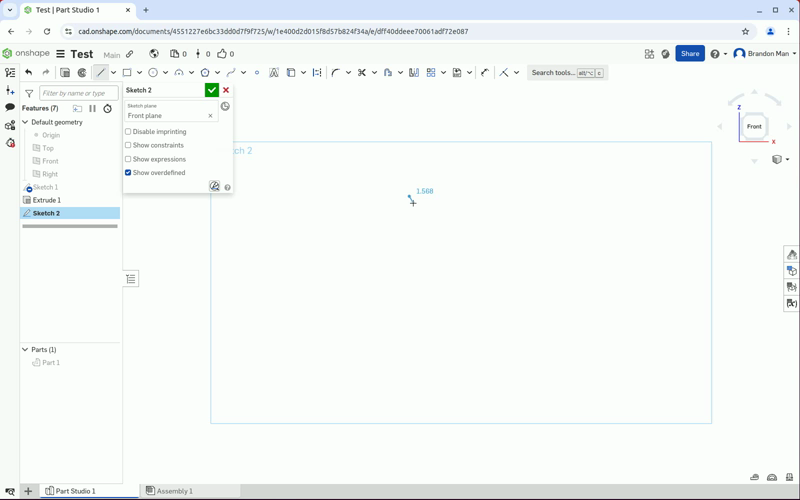
key(esc)
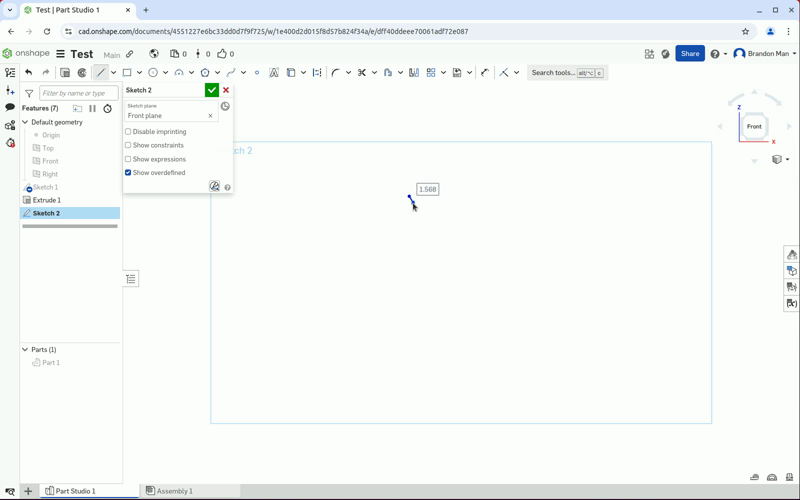
key(a)
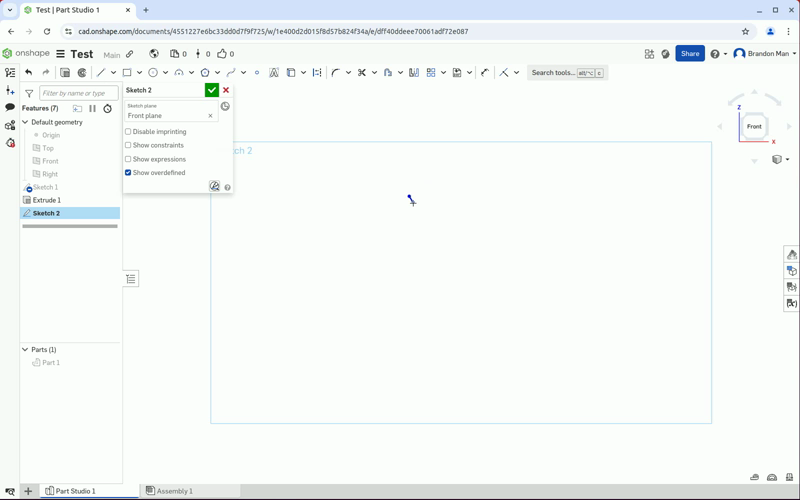
mouse_move(413, 202)
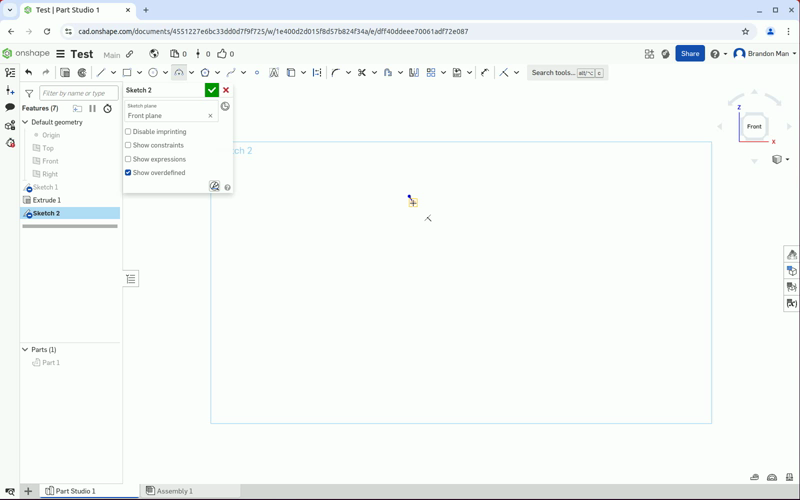
click(413, 202)
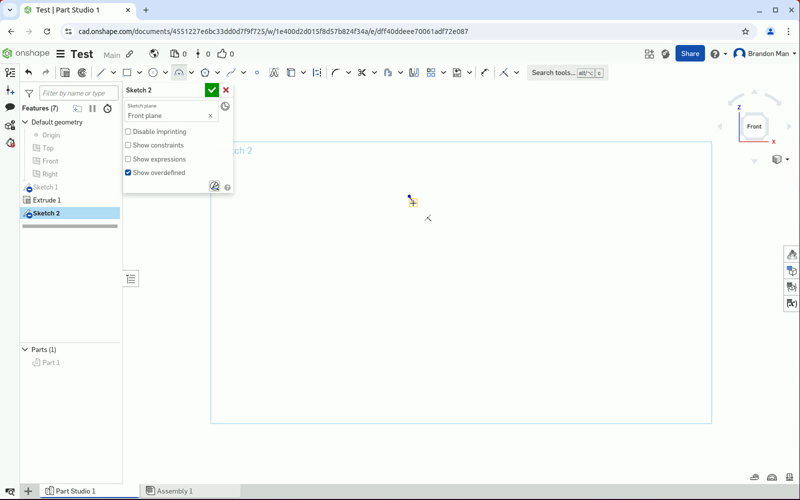
key_down(shift)
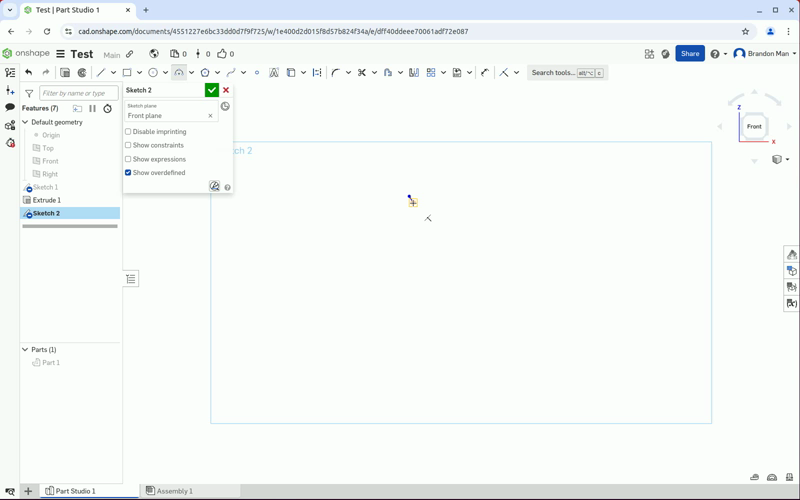
mouse_move(461, 189)
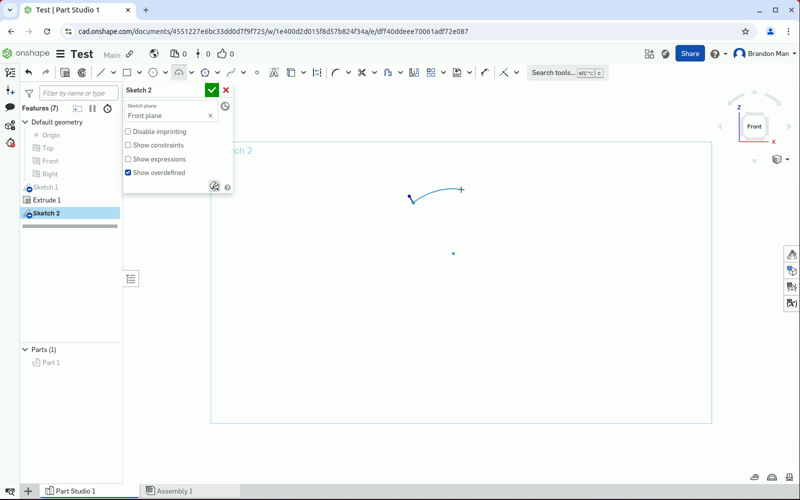
click(461, 189)
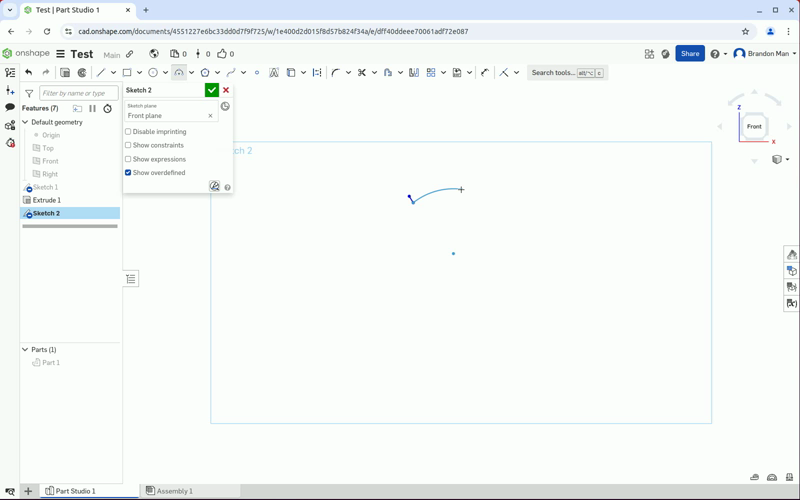
mouse_move(436, 192)
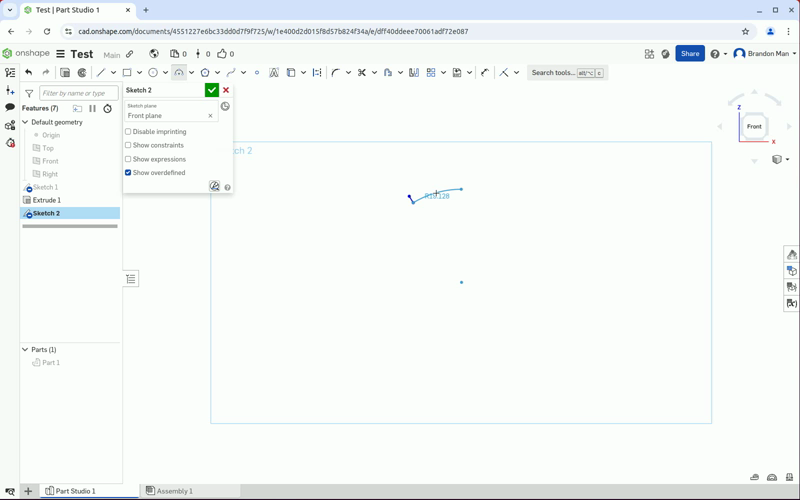
click(436, 192)
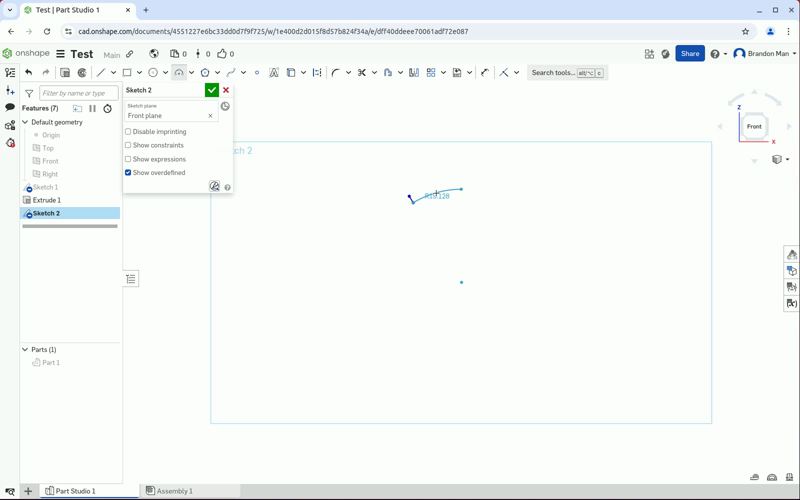
key_up(shift)
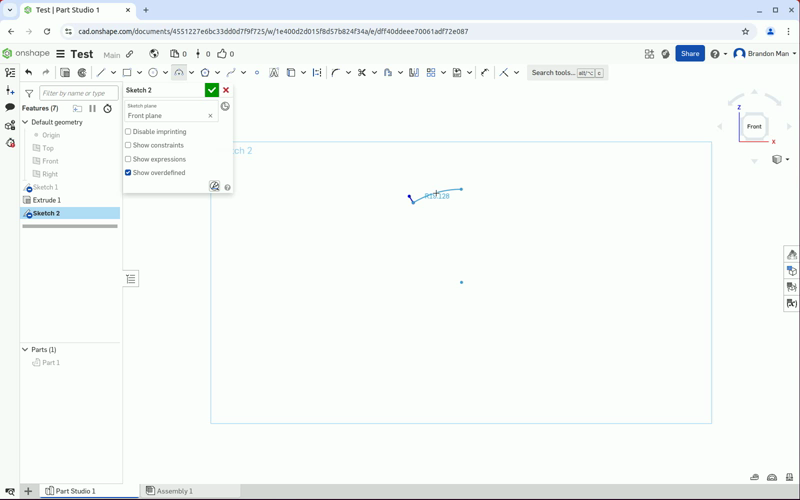
key(esc)
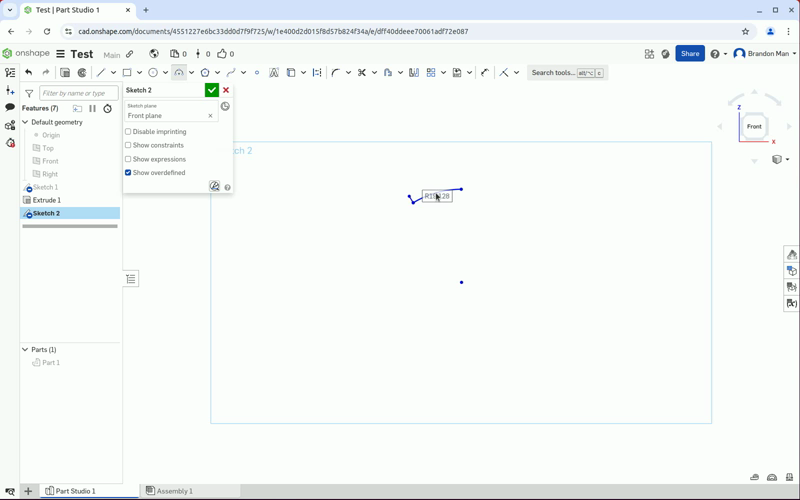
key(l)
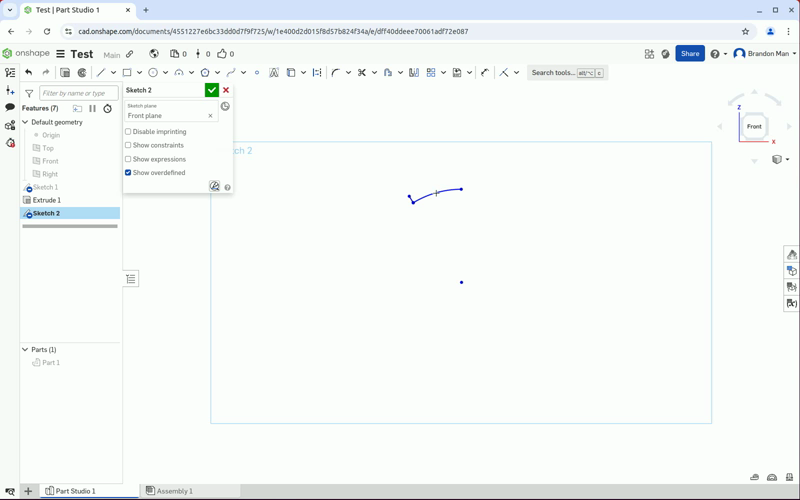
mouse_move(461, 189)
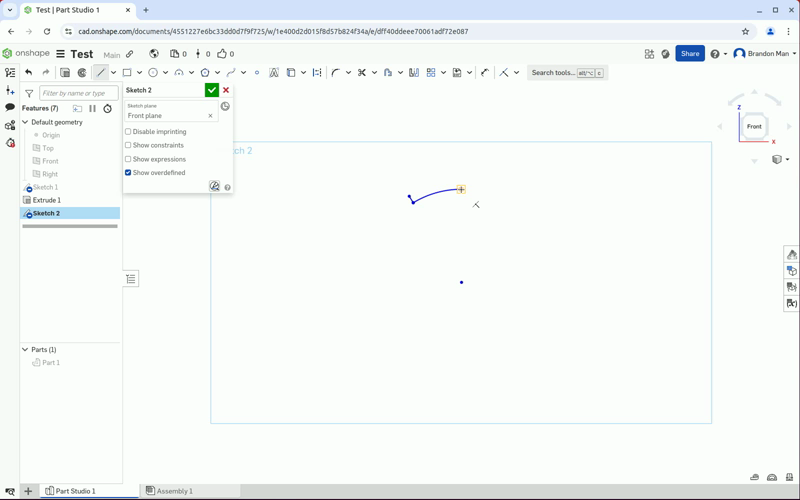
click(461, 189)
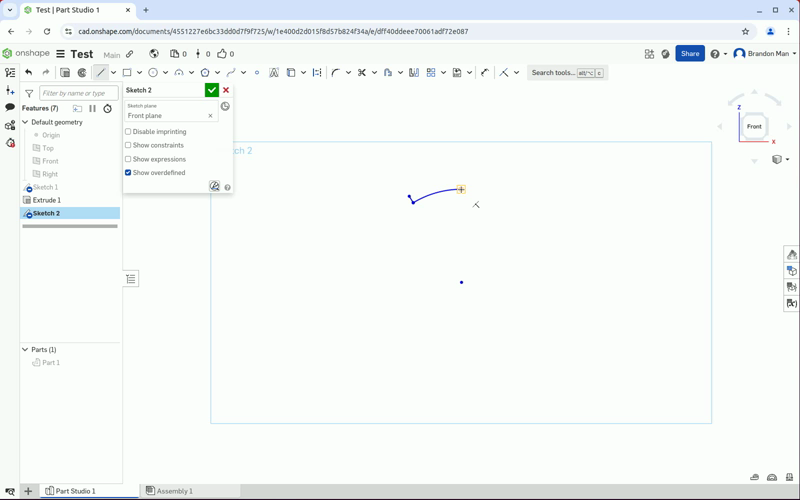
key_down(shift)
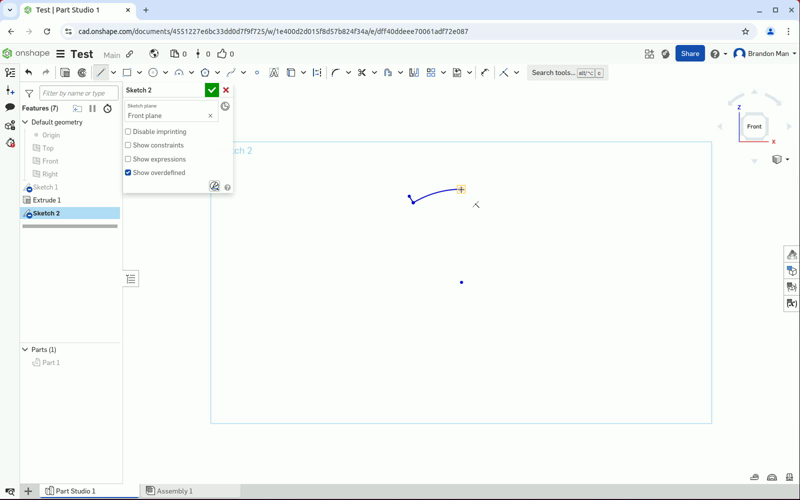
mouse_move(491, 189)
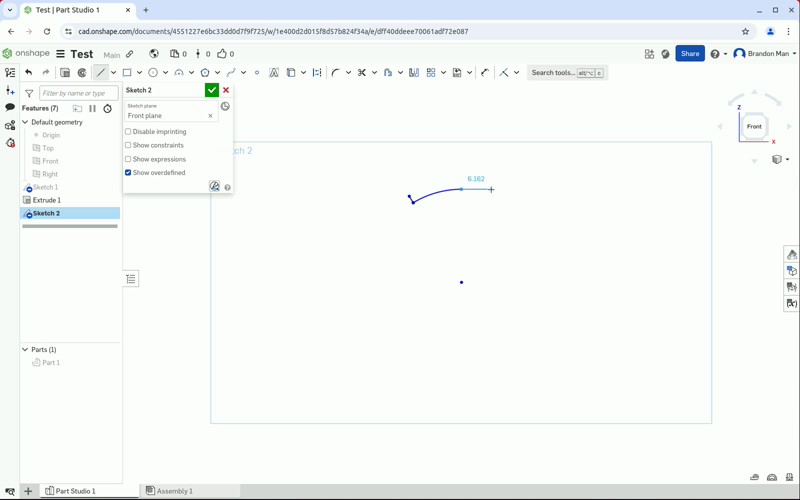
mouse_move(461, 180)
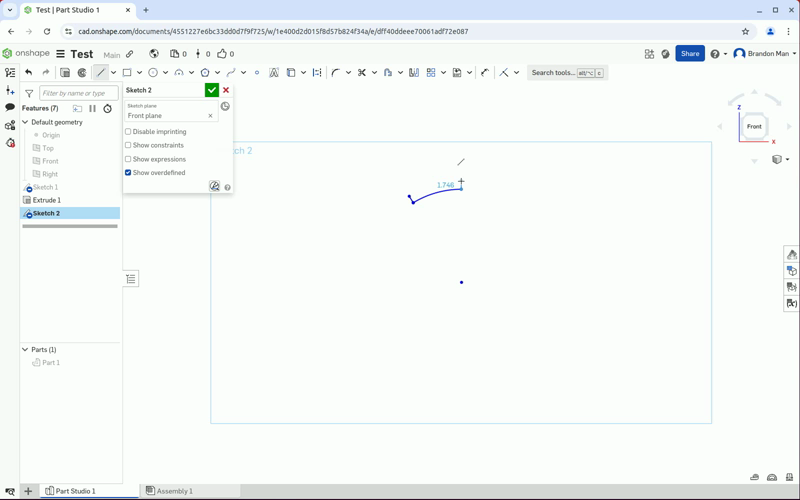
click(461, 180)
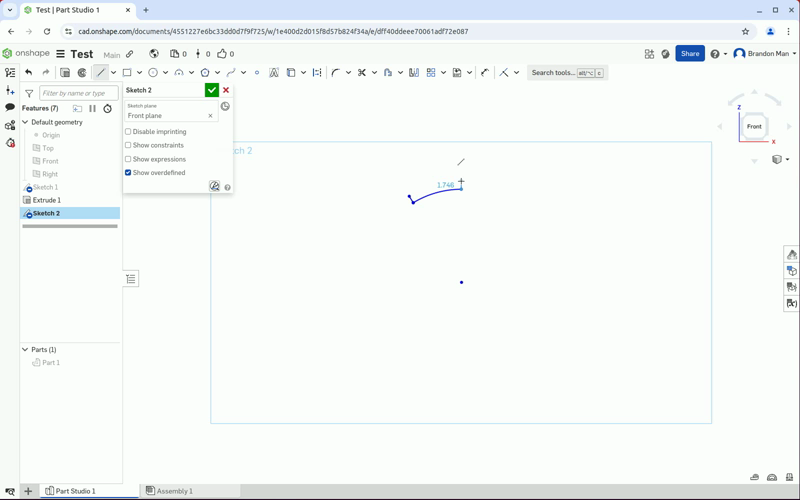
key_up(shift)
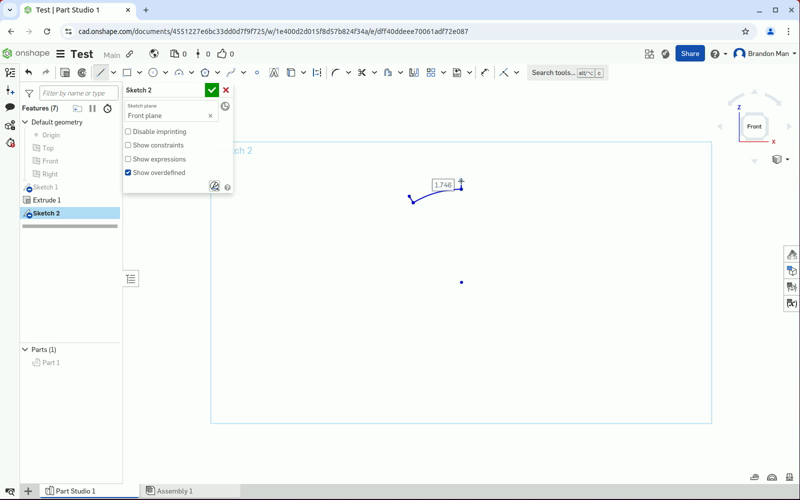
key(esc)
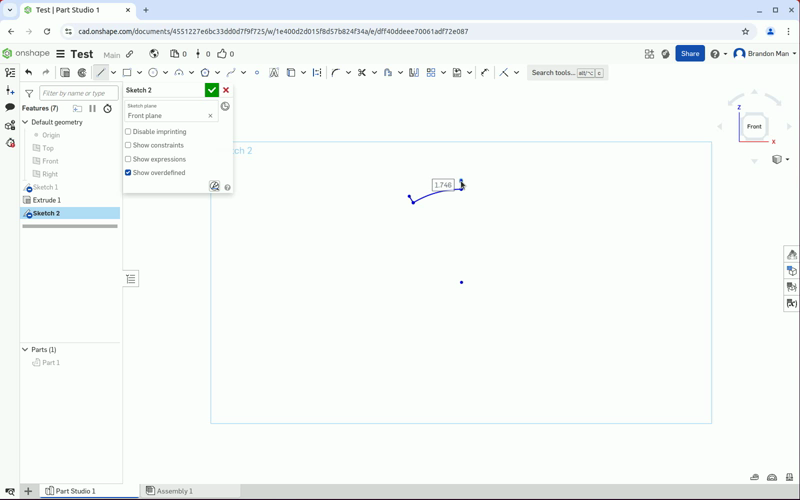
key(a)
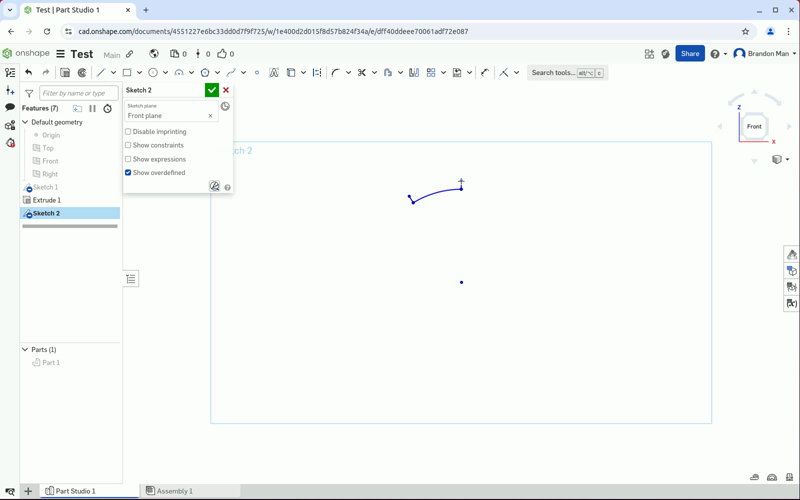
mouse_move(461, 180)
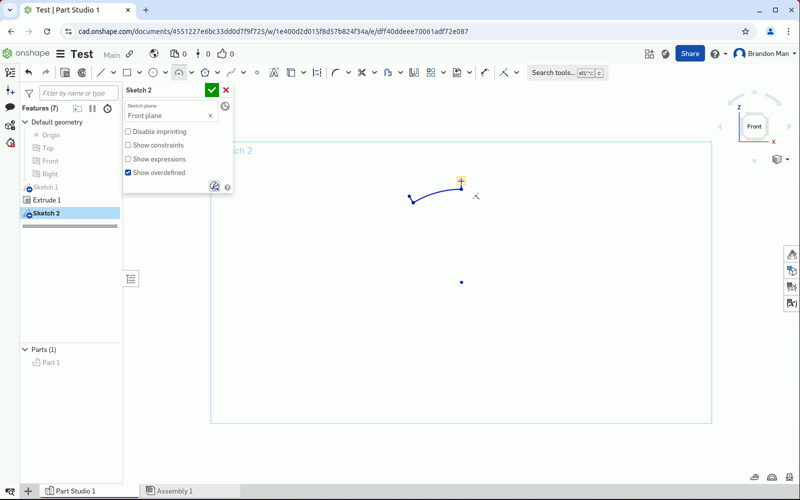
click(461, 180)
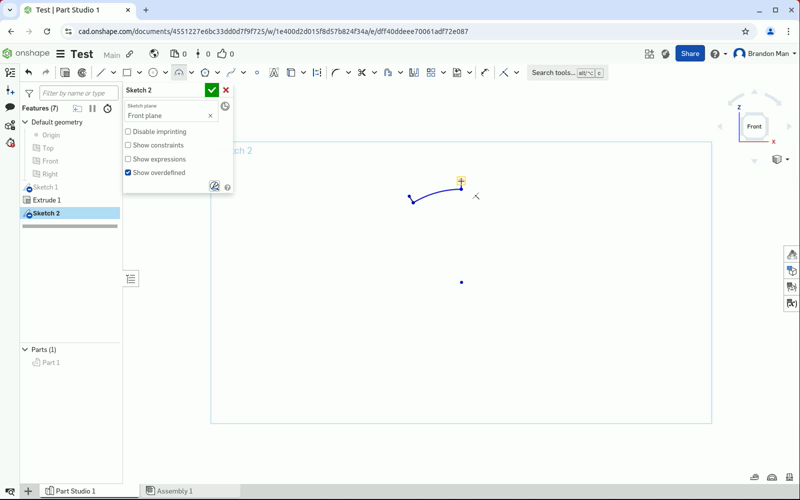
mouse_move(409, 196)
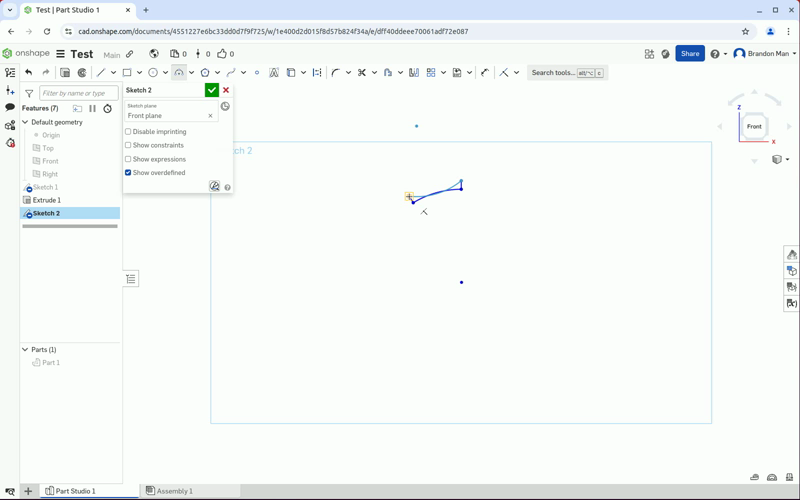
click(409, 196)
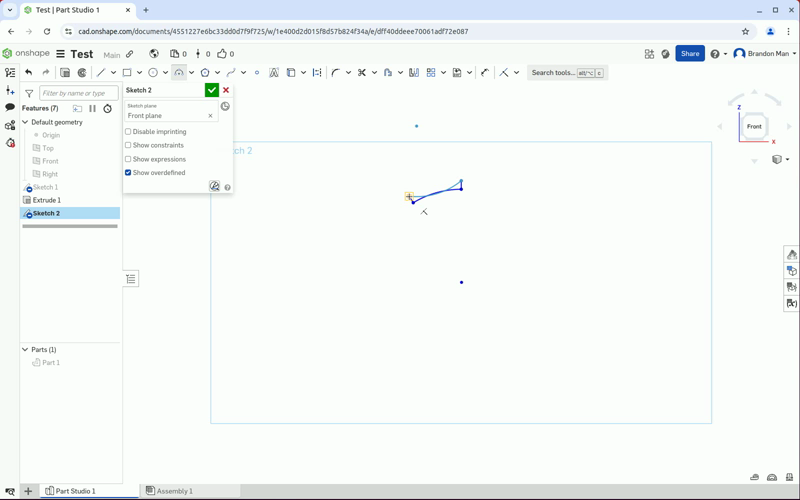
key_down(shift)
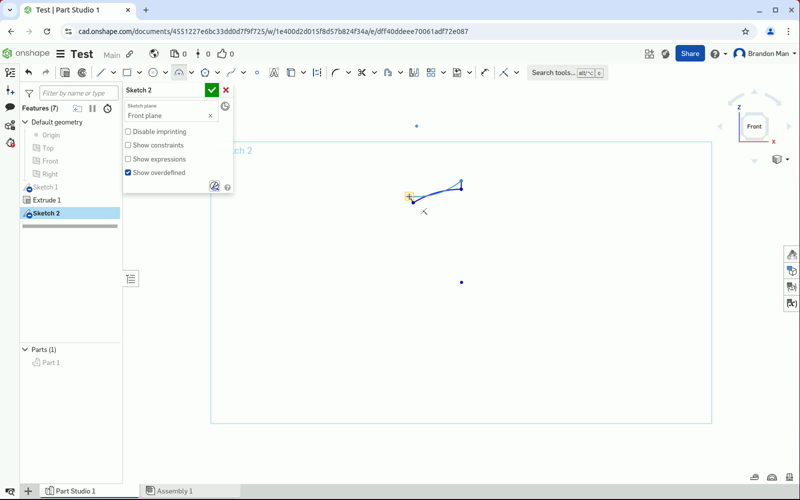
mouse_move(434, 185)
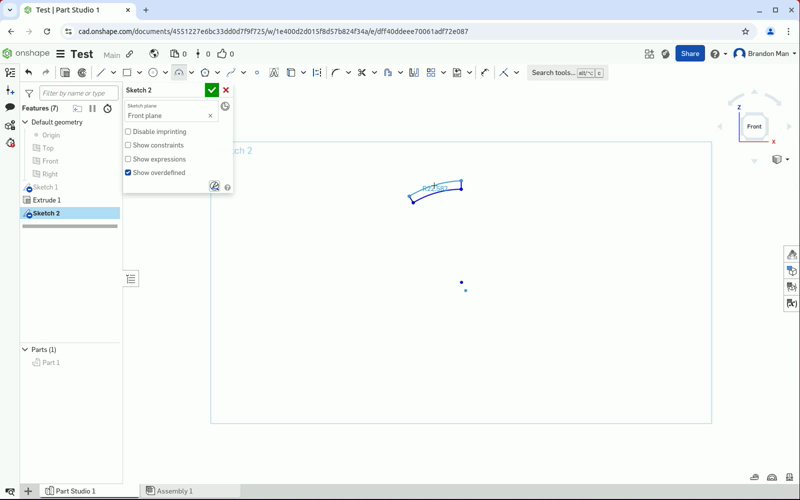
click(434, 185)
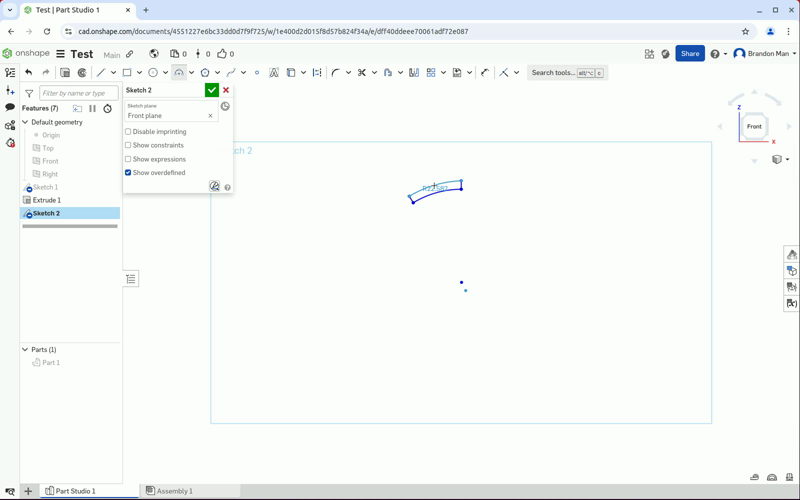
key_up(shift)
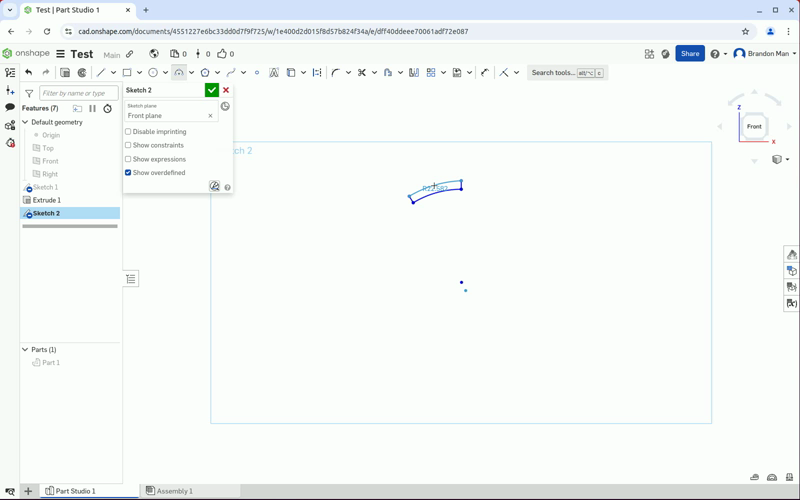
key(esc)
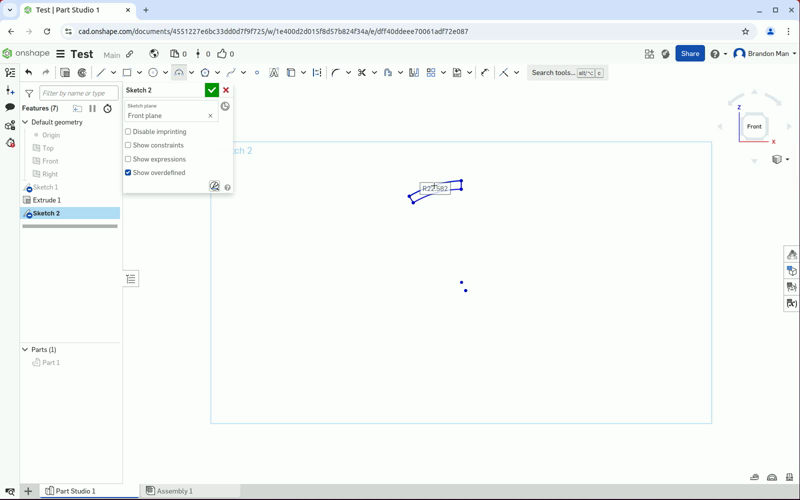
mouse_move(447, 184)
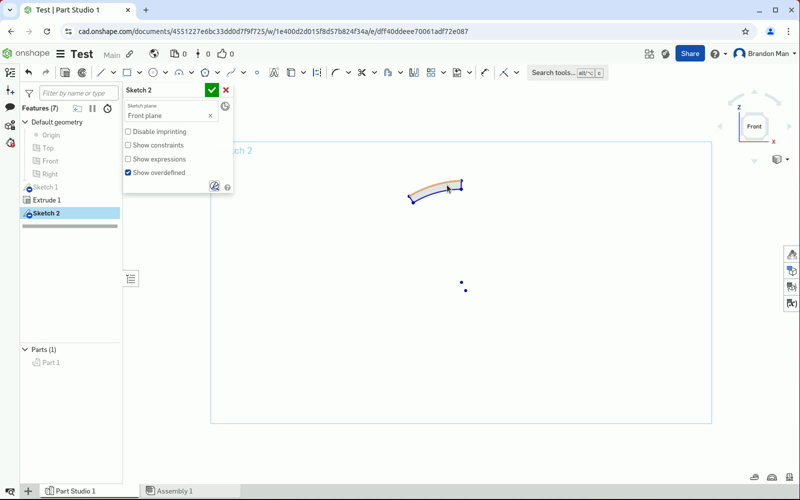
scroll(6)
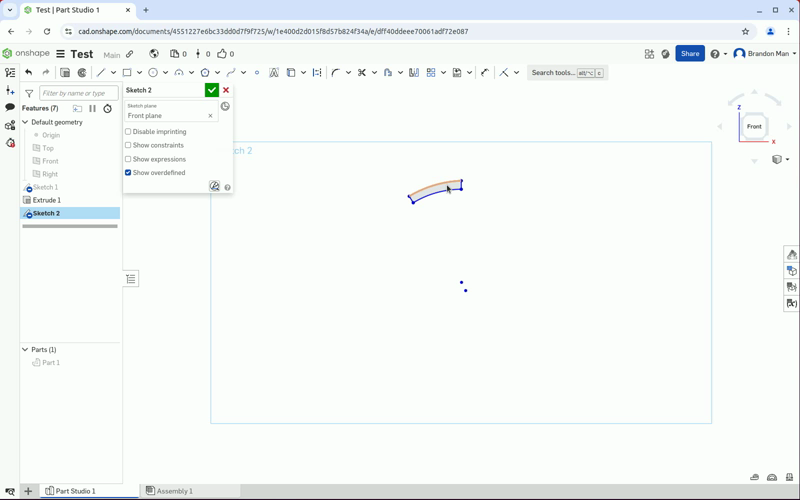
scroll(6)
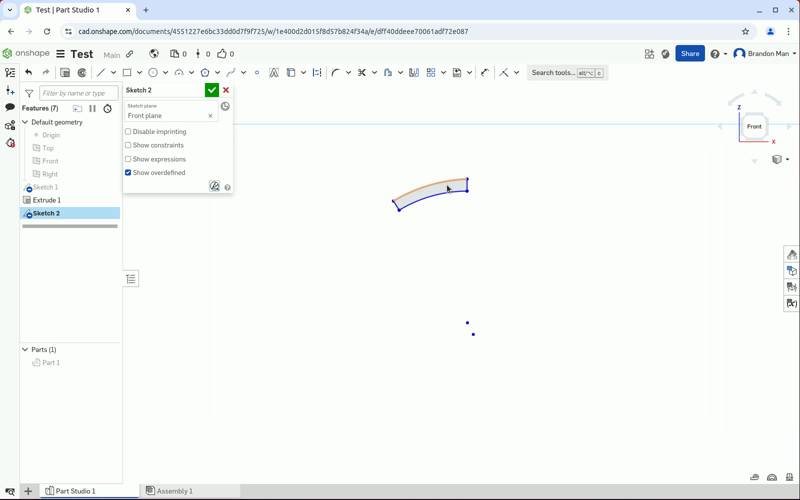
scroll(6)
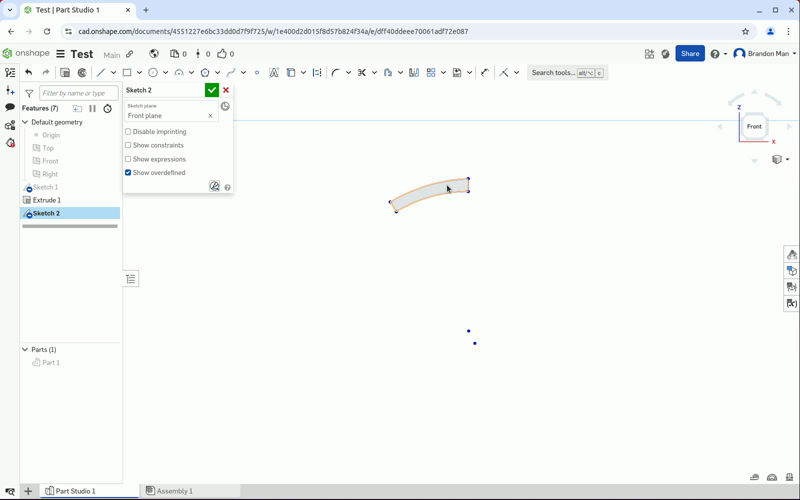
scroll(6)
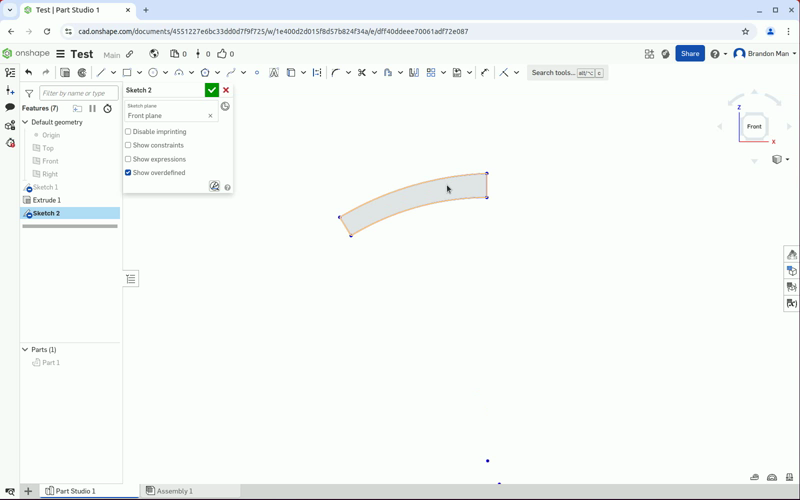
scroll(6)
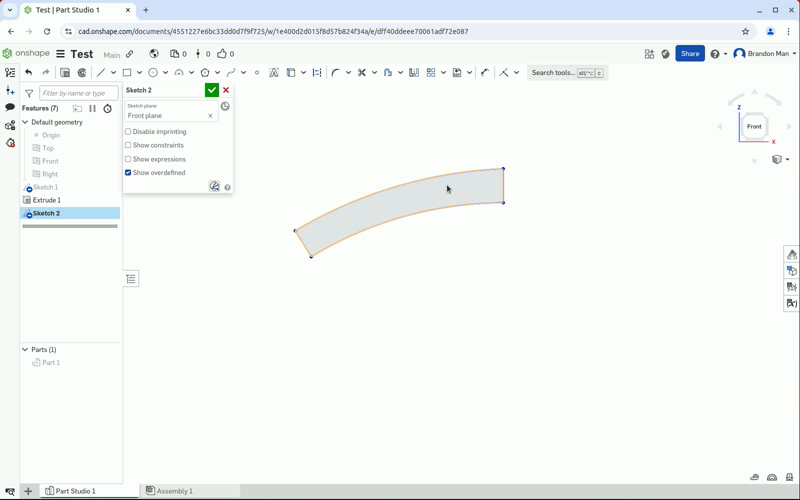
scroll(6)
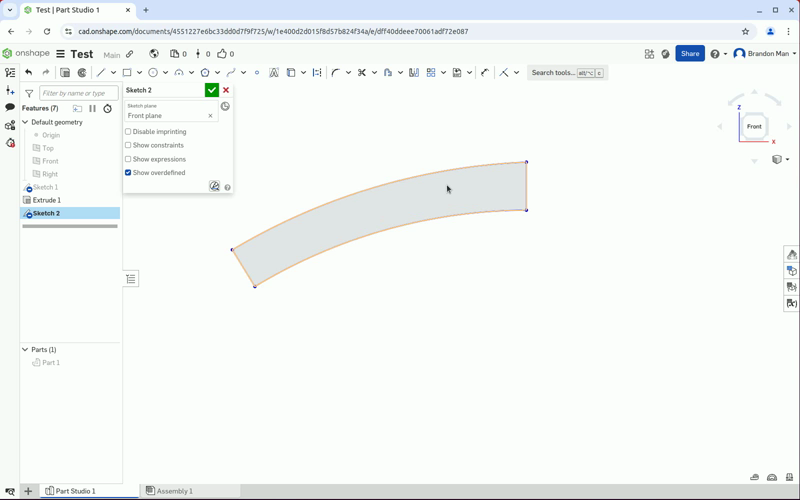
scroll(6)
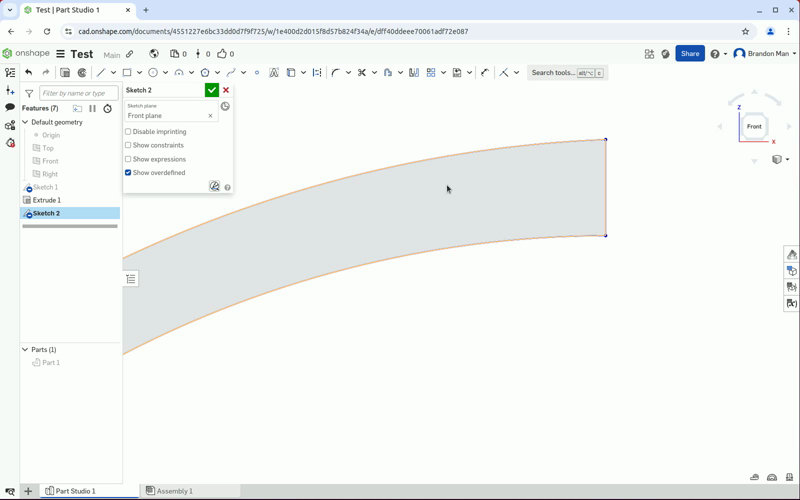
click(447, 184)
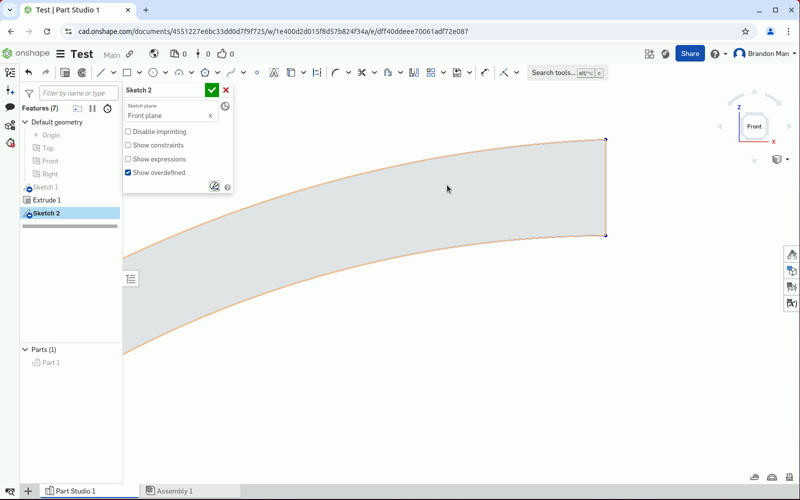
scroll(-6)
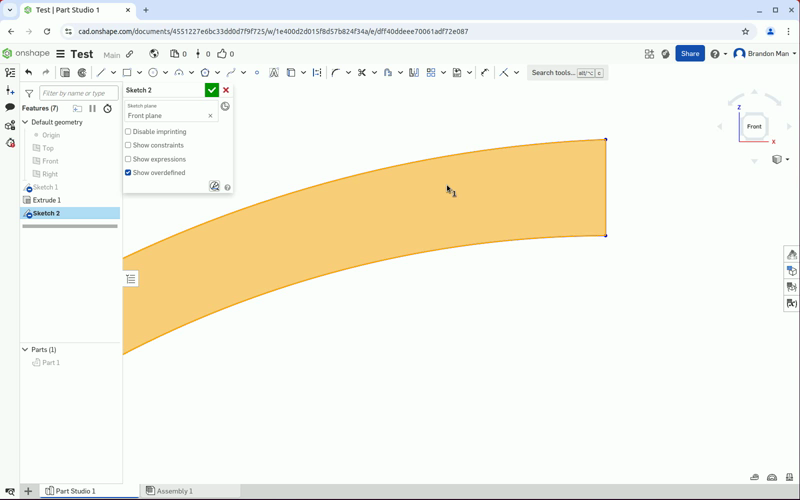
scroll(-6)
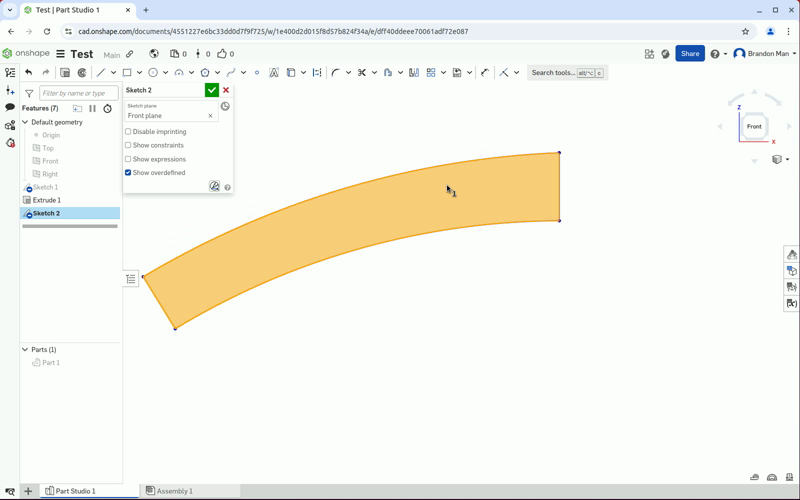
scroll(-6)
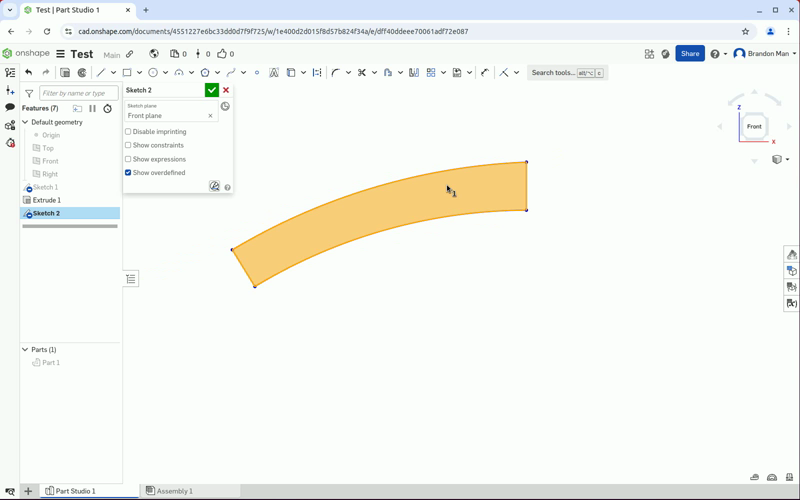
scroll(-6)
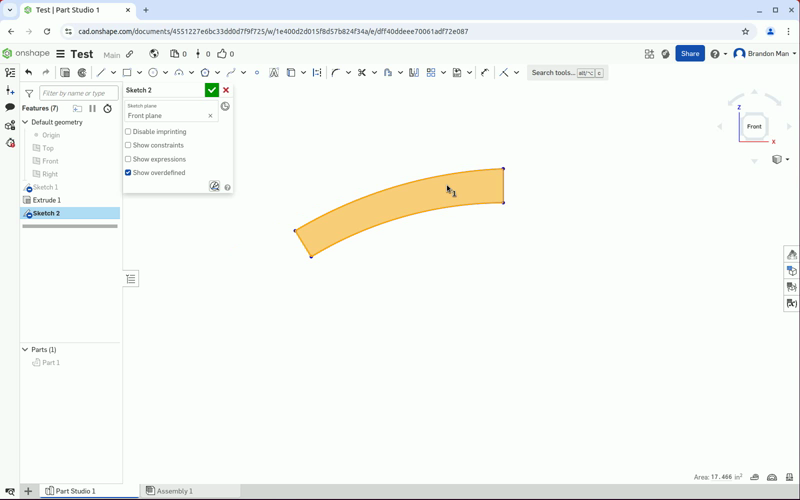
scroll(-6)
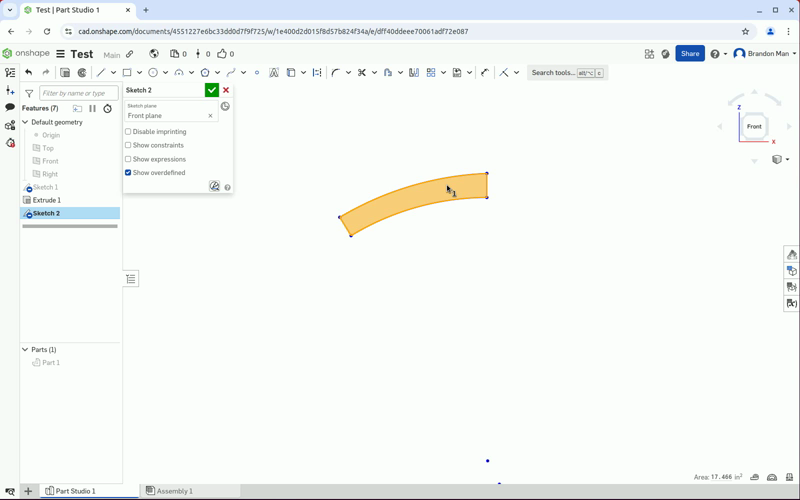
scroll(-6)
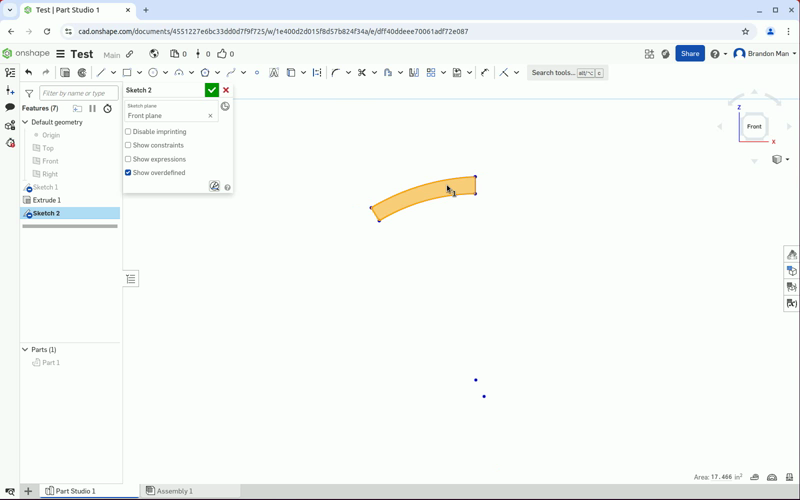
scroll(-6)
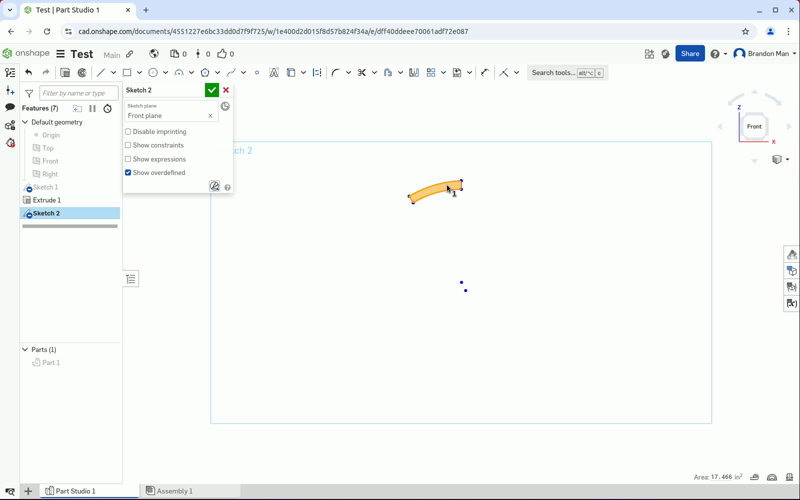
mouse_move(73, 352)
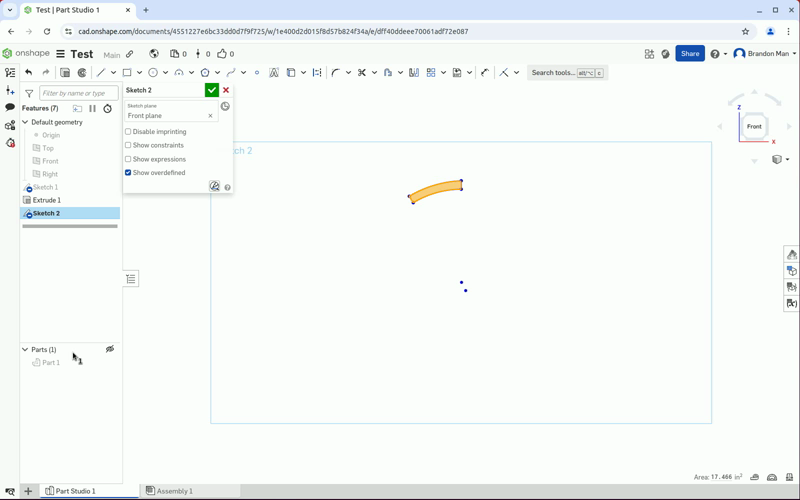
key(shift+y)
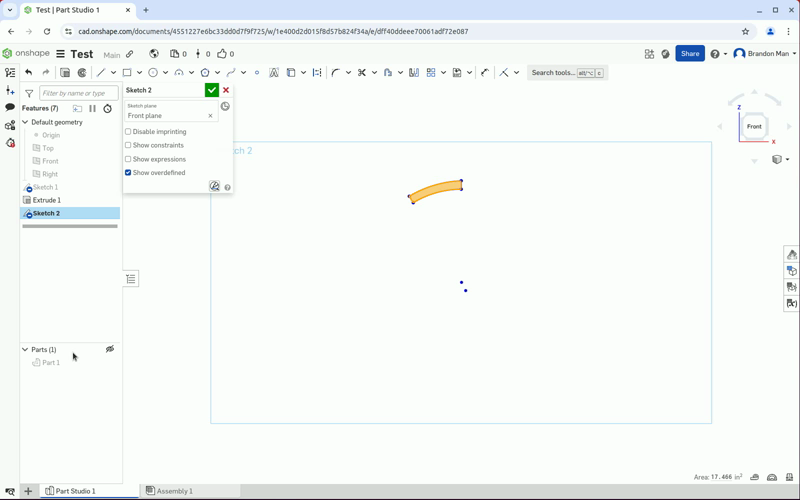
key(shift+e)
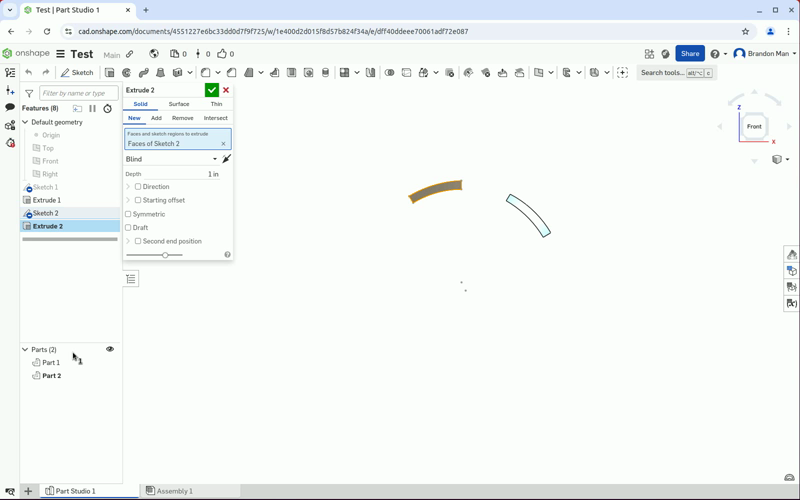
mouse_move(143, 106)
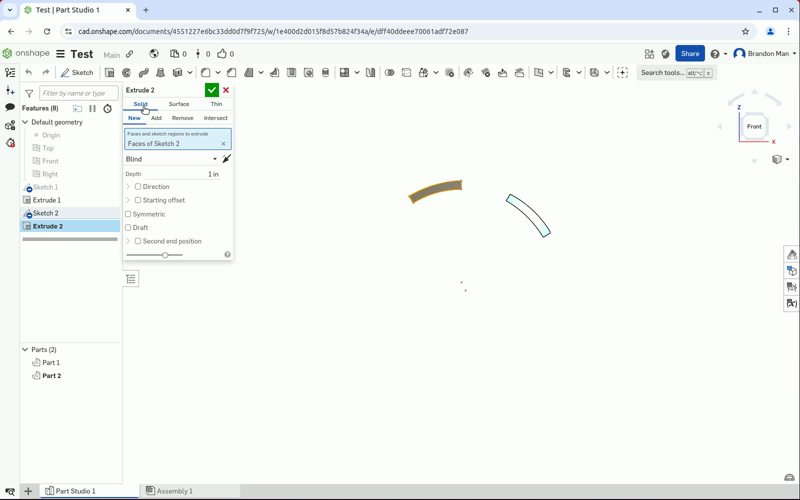
click(143, 106)
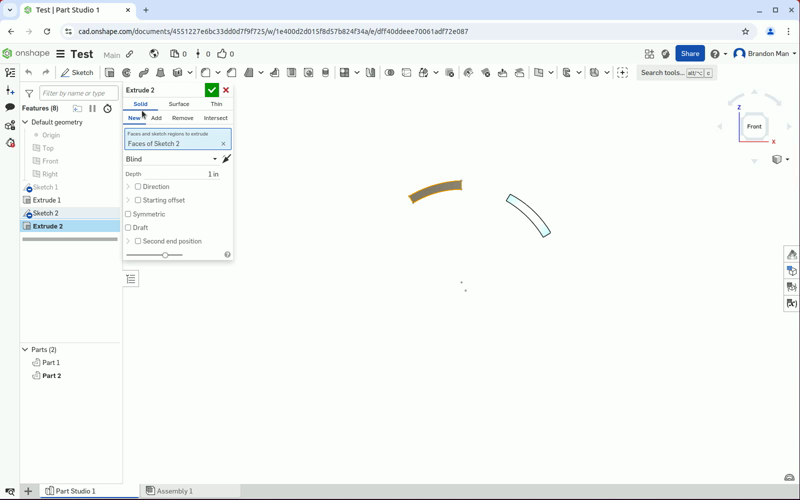
mouse_move(137, 120)
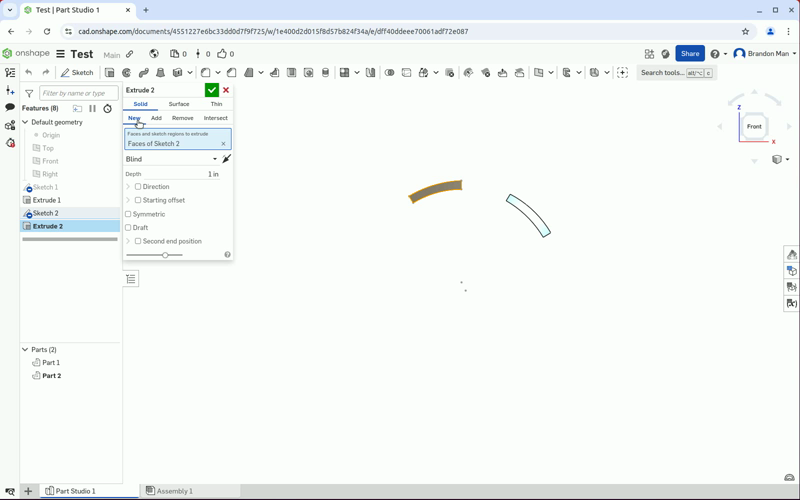
click(137, 120)
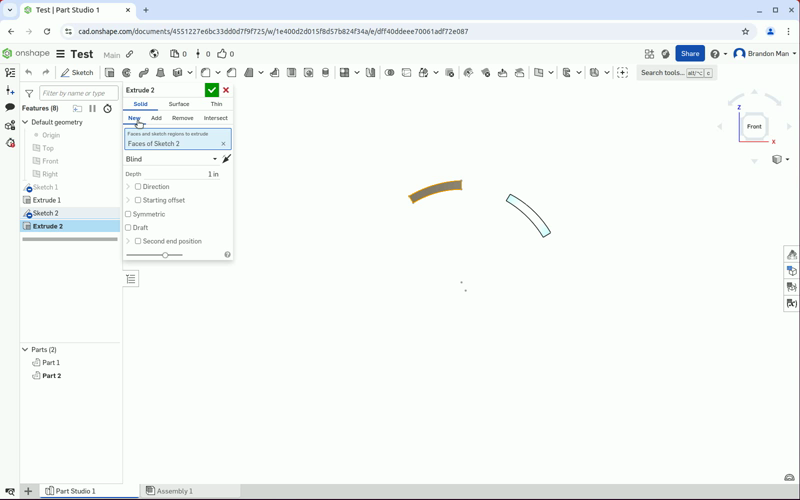
key(tab, 4)
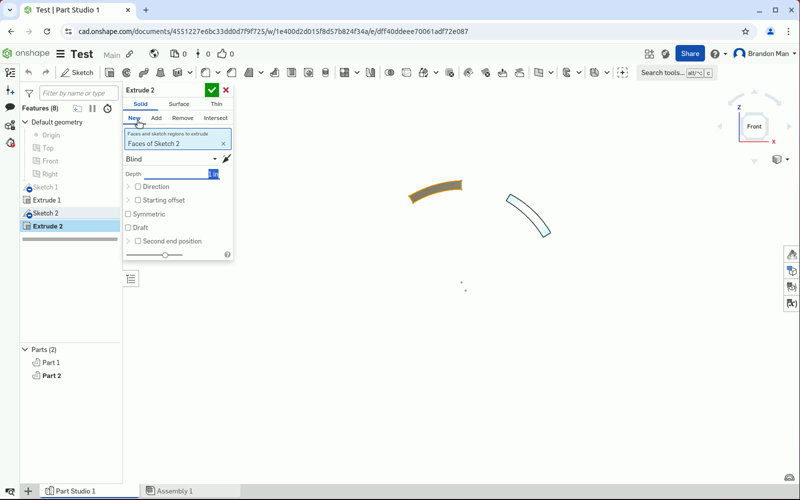
text(16.609)
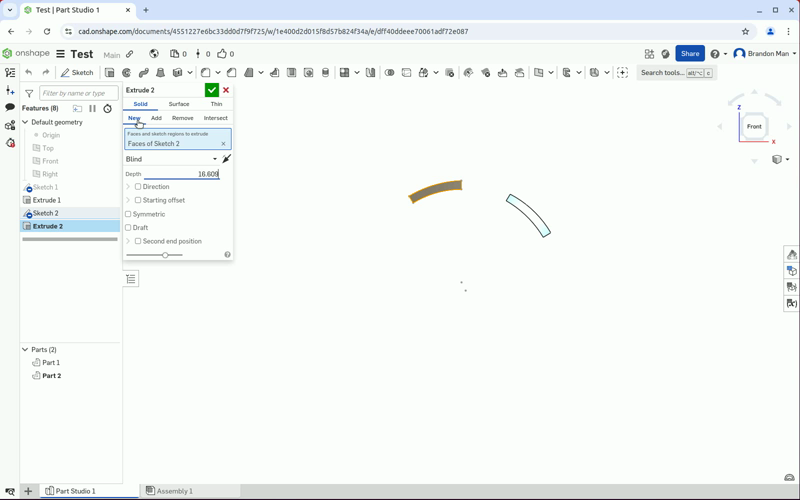
key(enter)
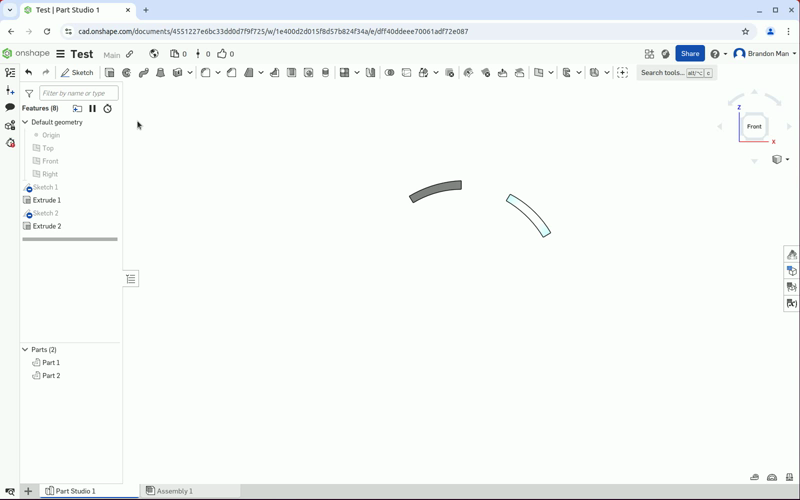
key(shift+h)
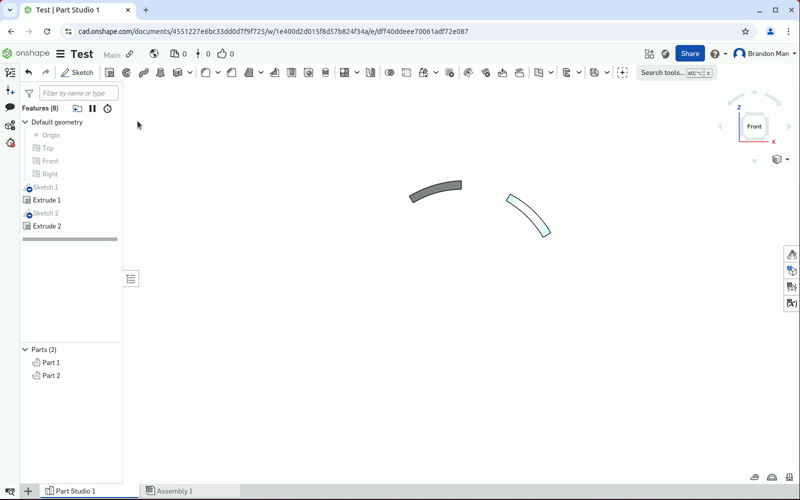
key(shift+h)
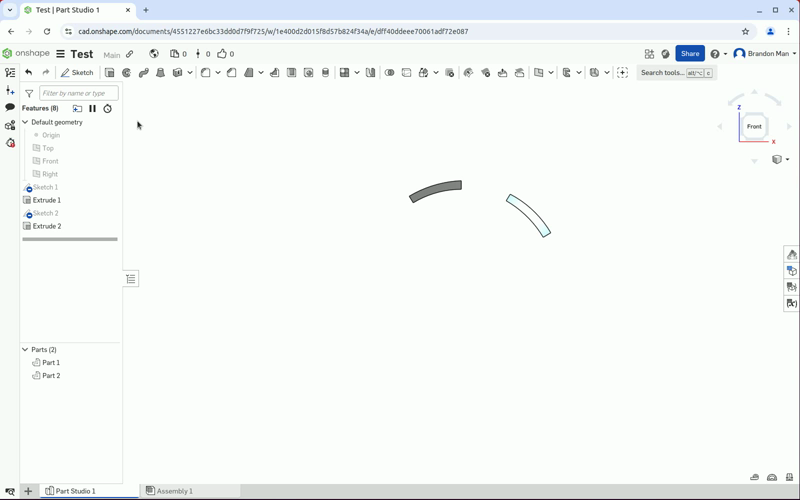
mouse_move(73, 189)
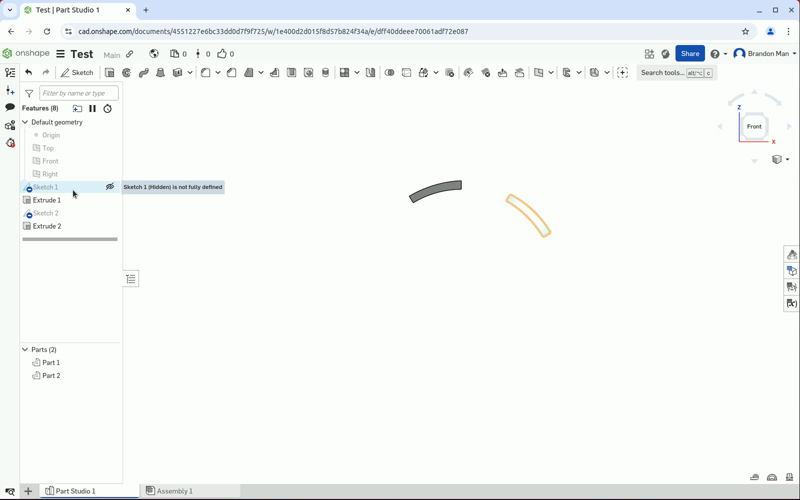
click(73, 189)
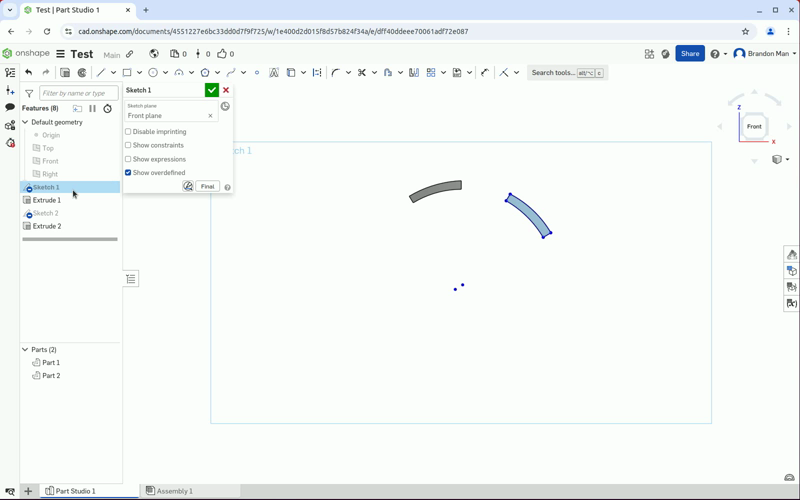
mouse_move(229, 92)
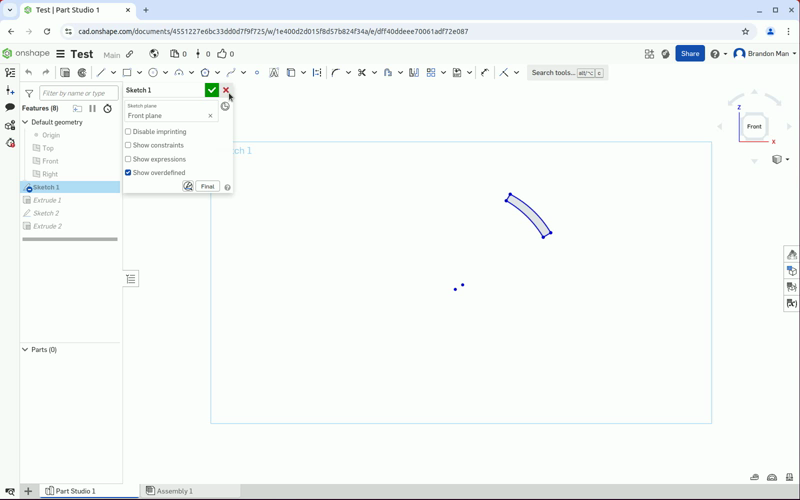
click(229, 92)
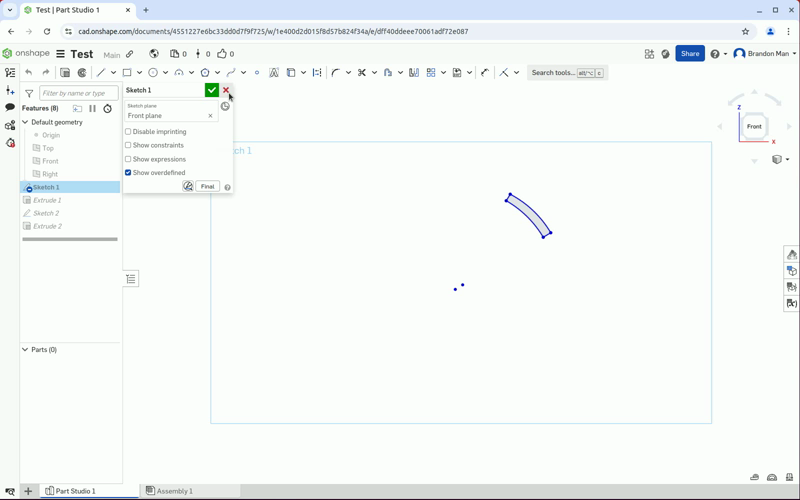
key(shift+s)
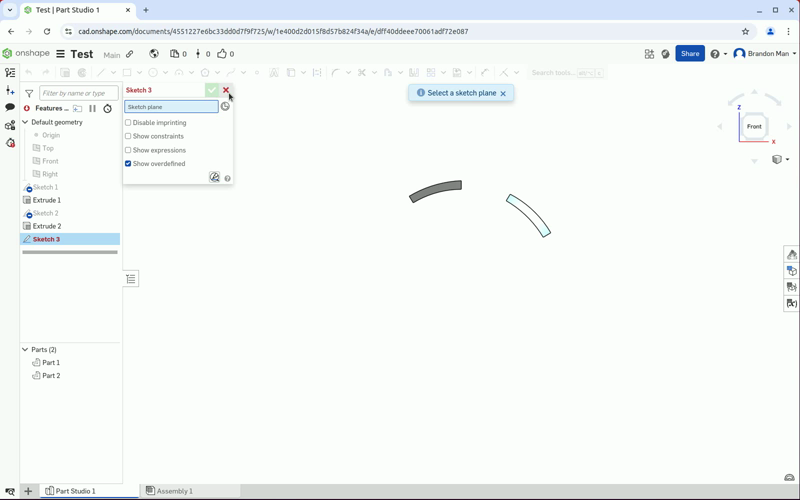
mouse_move(73, 163)
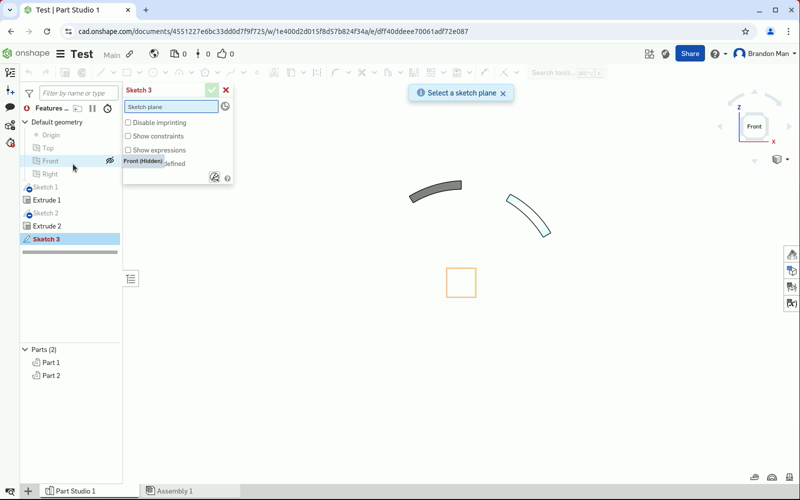
click(73, 163)
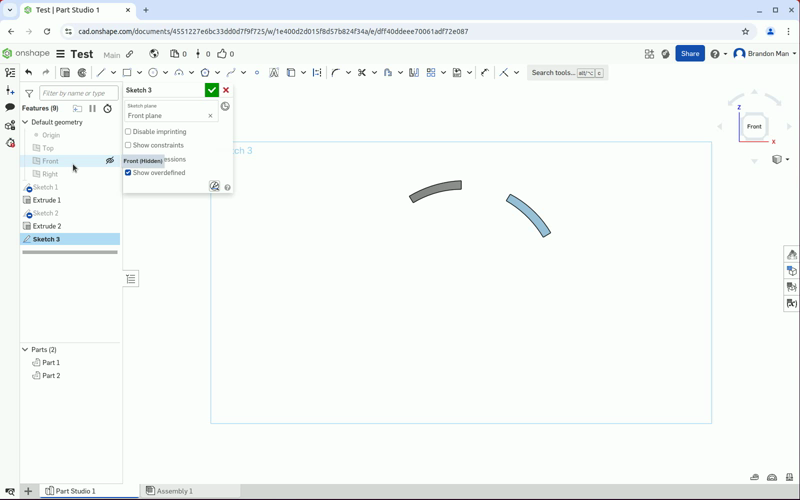
mouse_move(73, 352)
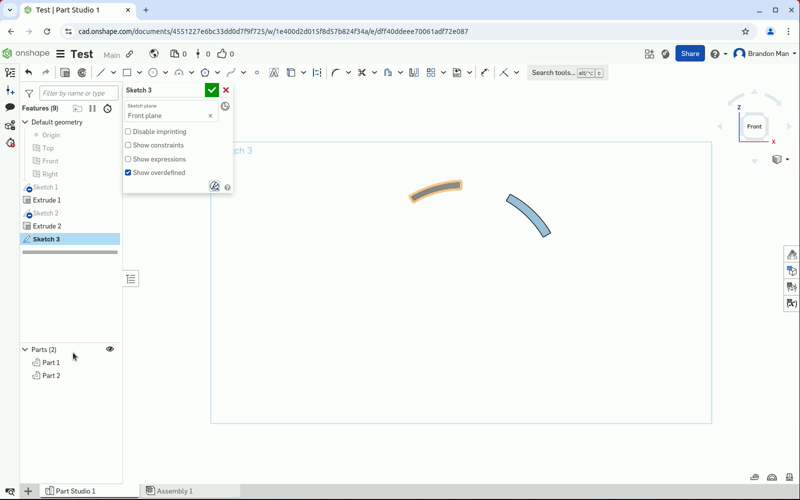
key(y)
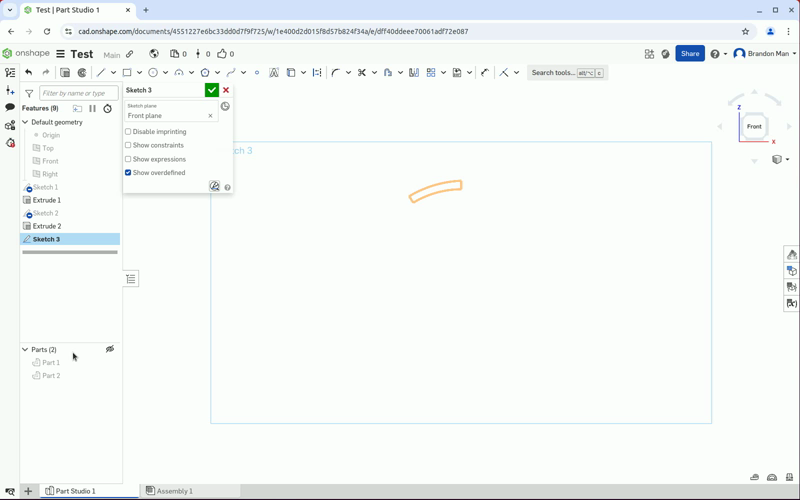
key(l)
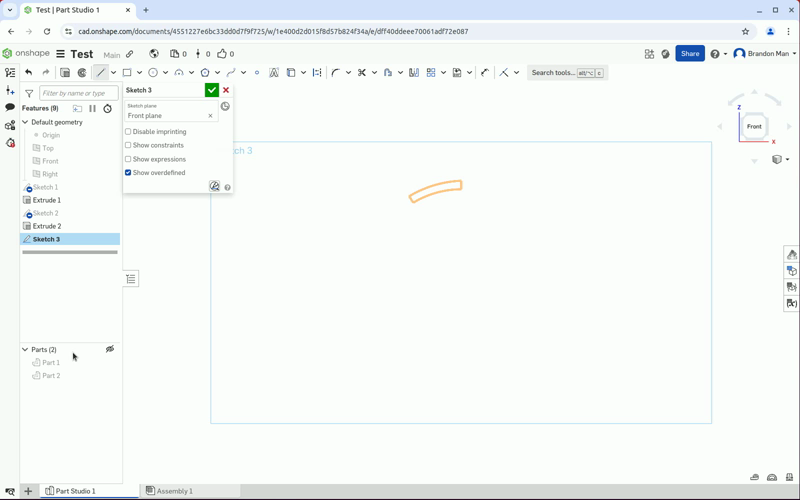
key_down(shift)
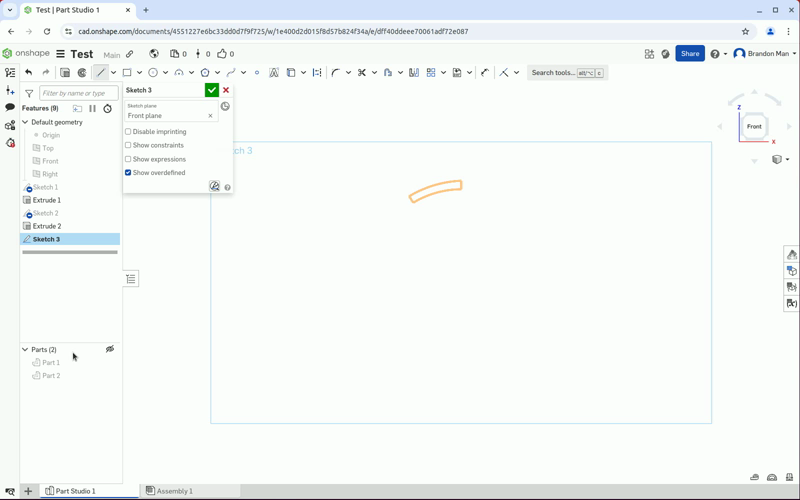
mouse_move(359, 284)
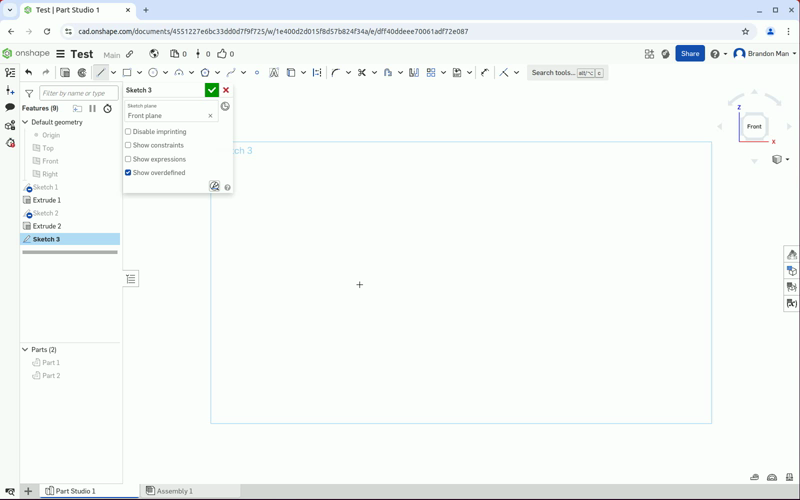
click(359, 284)
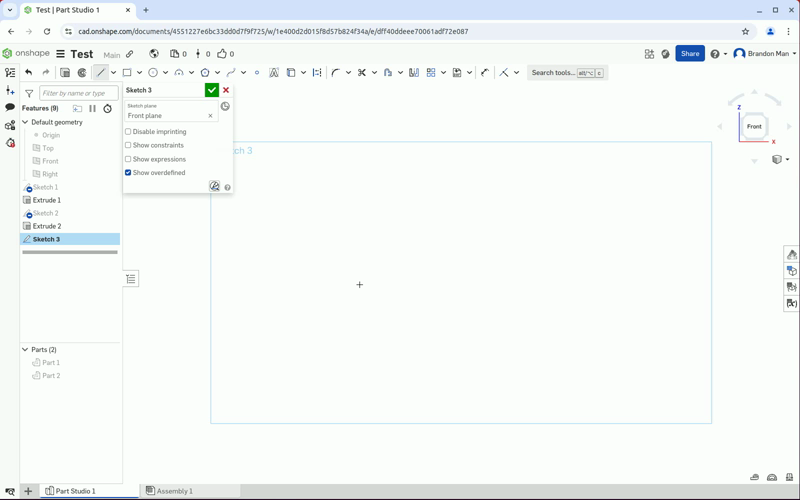
key_up(shift)
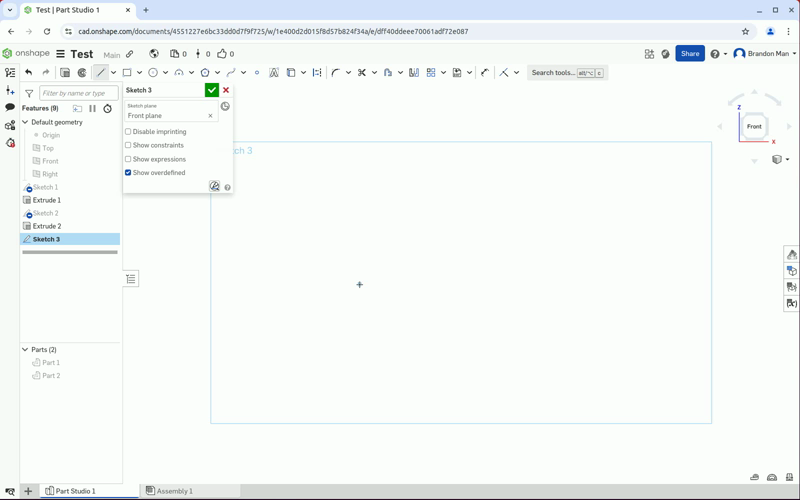
key_down(shift)
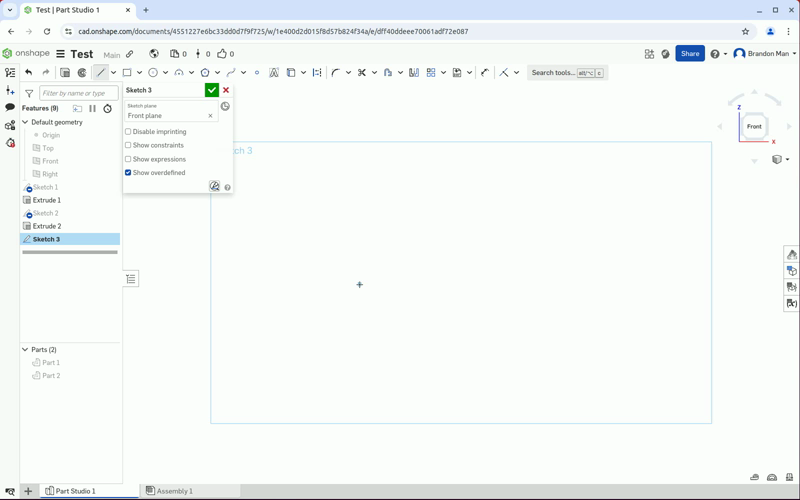
mouse_move(389, 284)
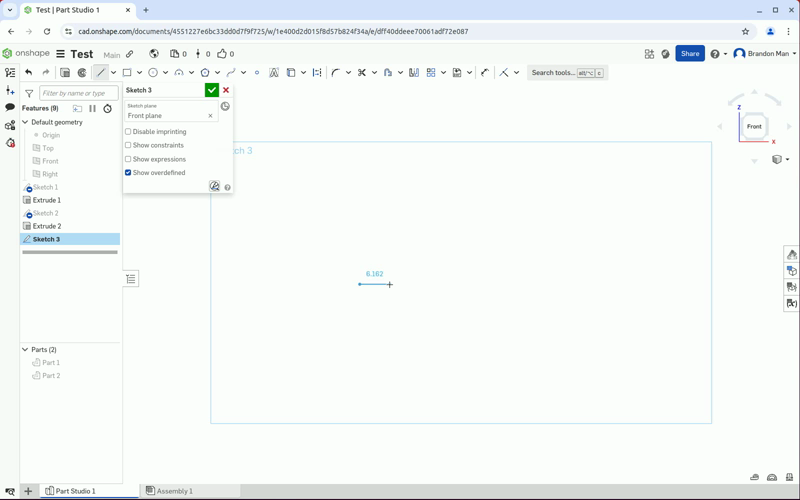
mouse_move(367, 284)
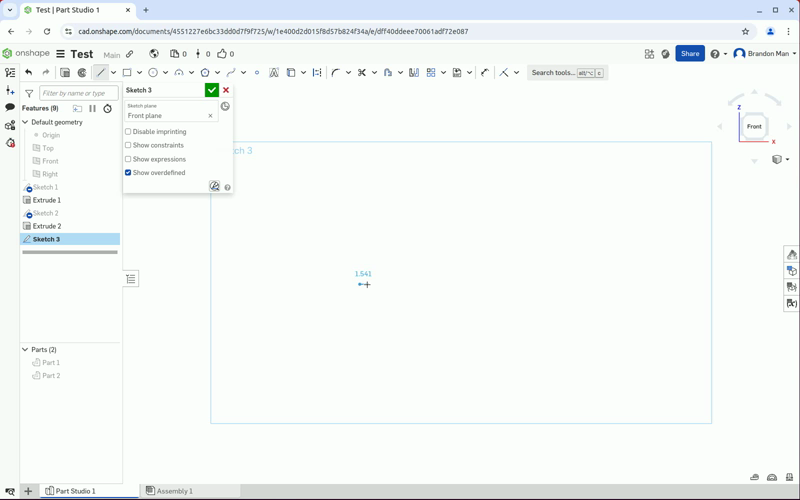
scroll(6)
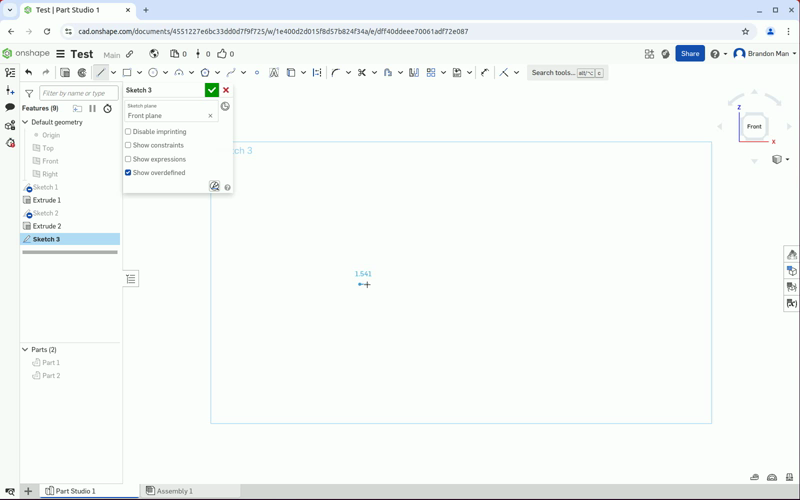
scroll(6)
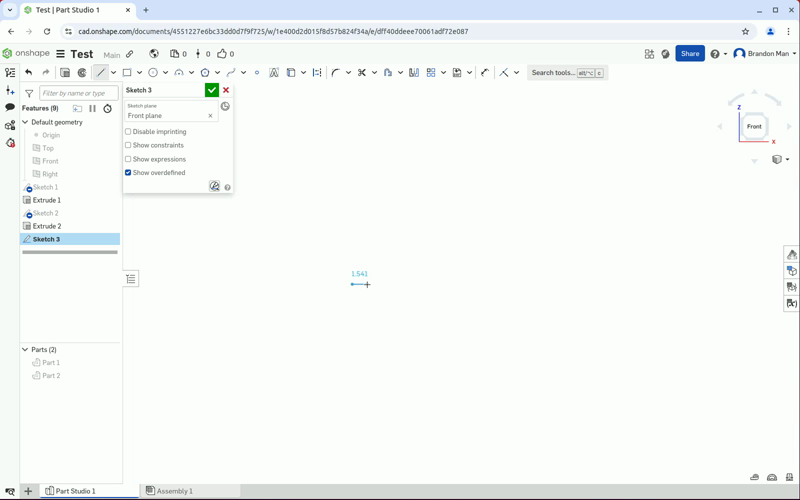
scroll(6)
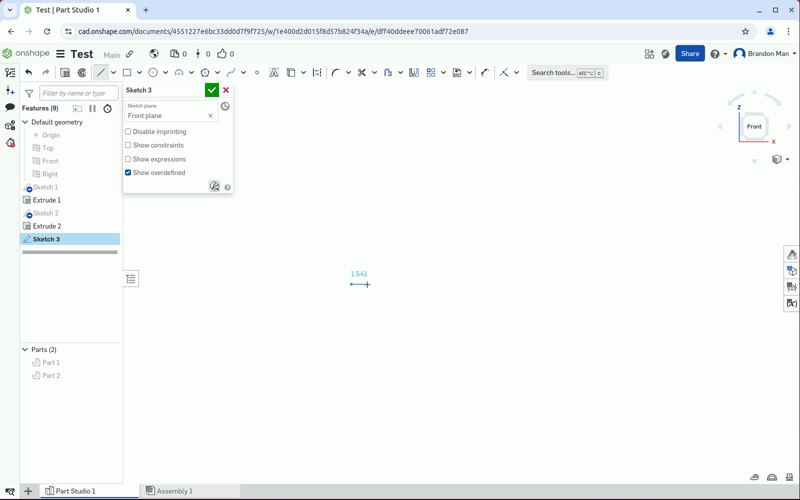
scroll(6)
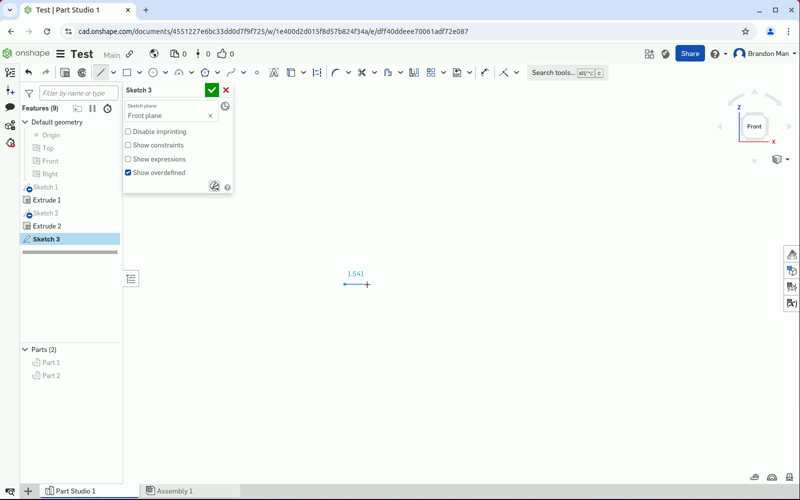
scroll(6)
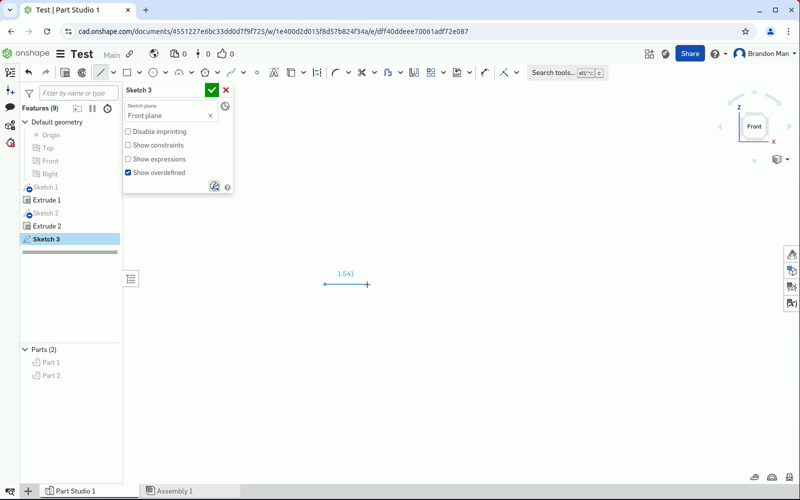
scroll(6)
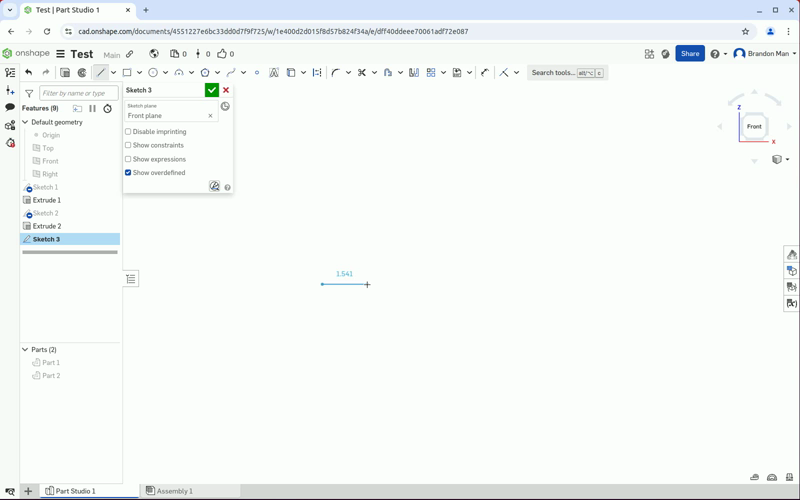
scroll(6)
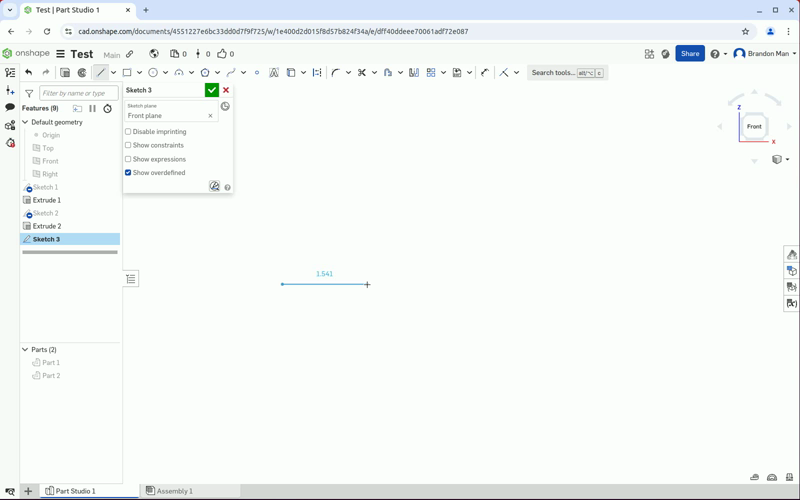
click(367, 284)
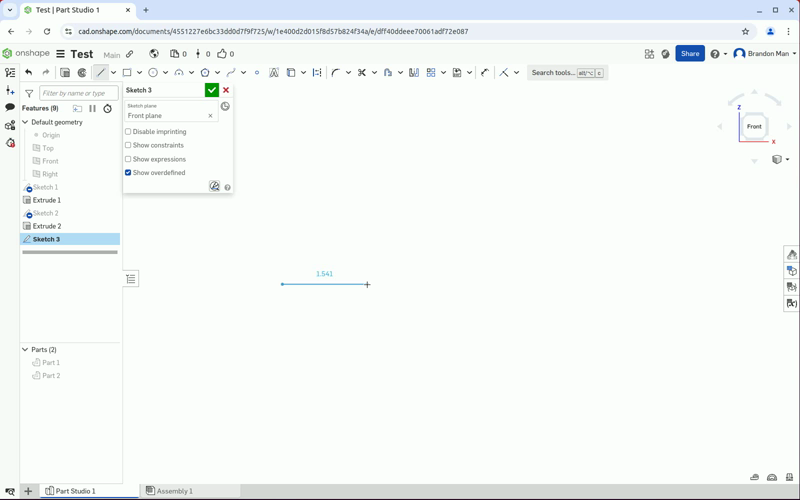
scroll(-6)
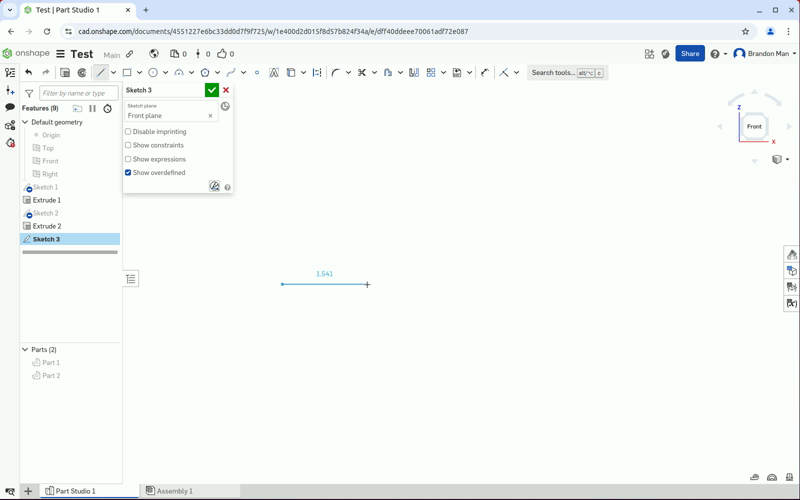
scroll(-6)
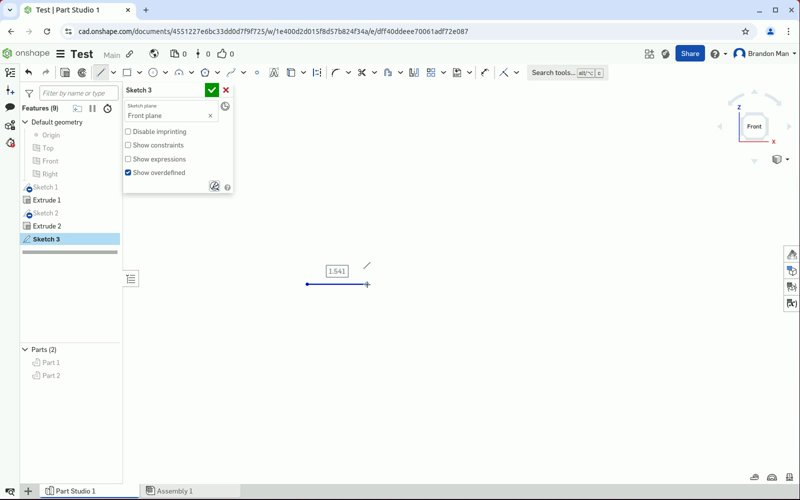
scroll(-6)
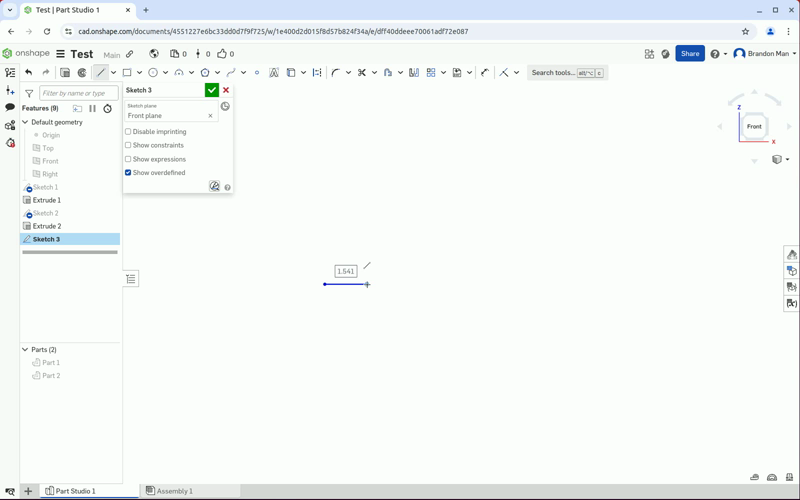
scroll(-6)
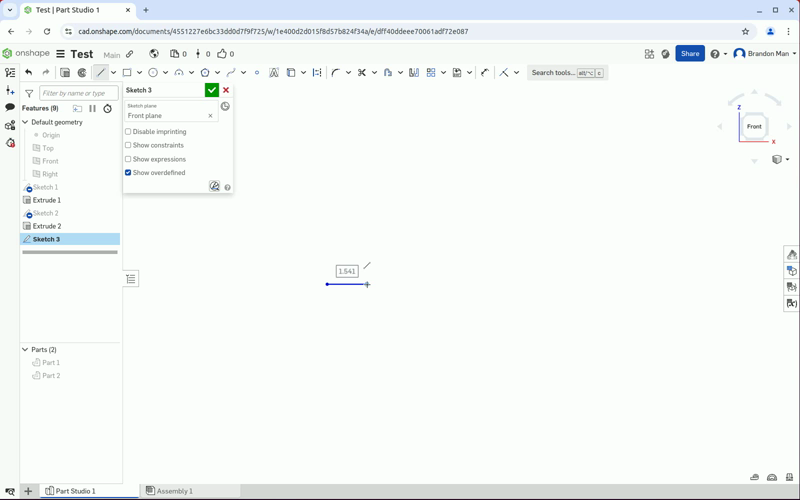
scroll(-6)
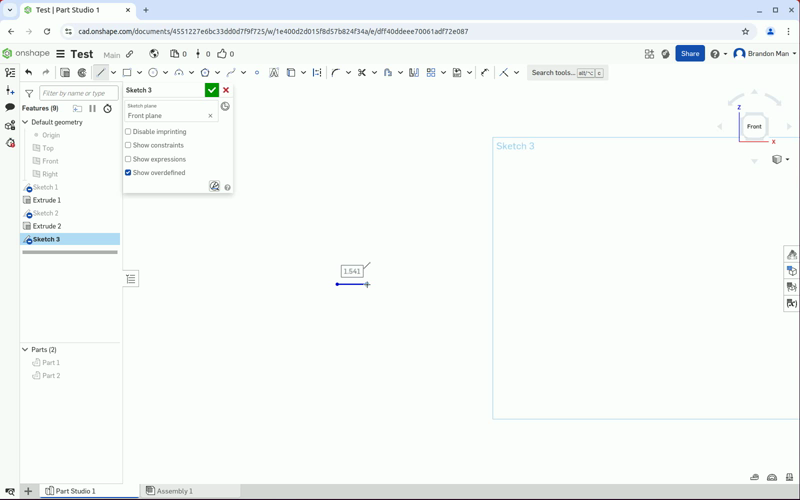
scroll(-6)
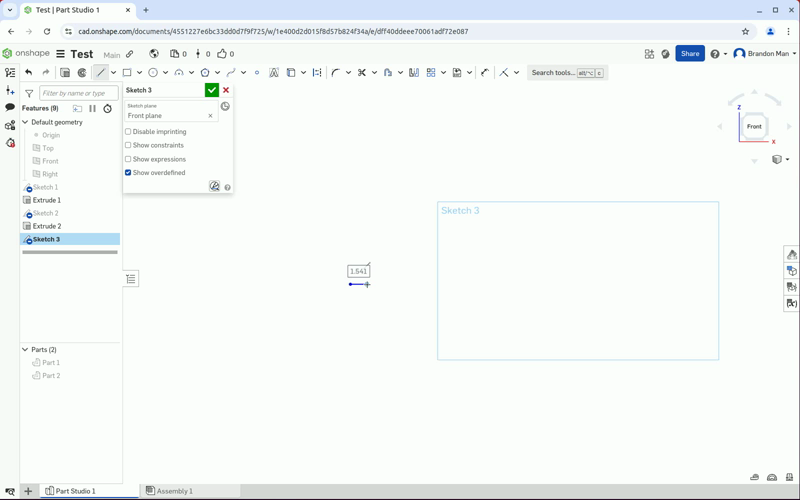
scroll(-6)
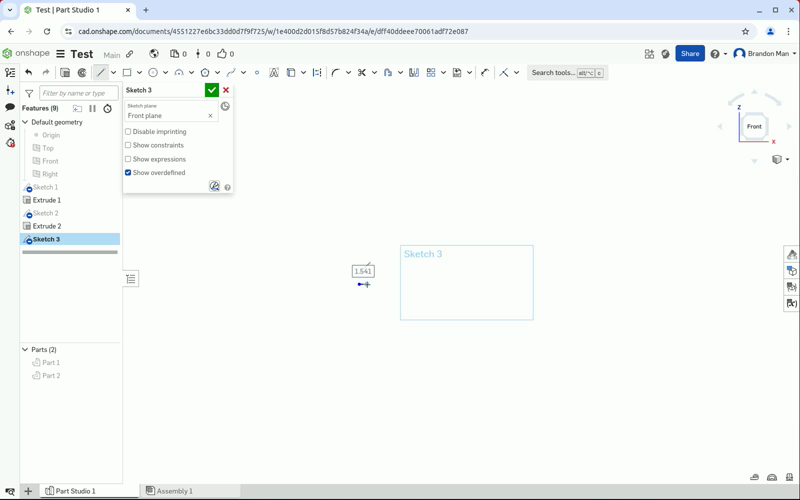
key_up(shift)
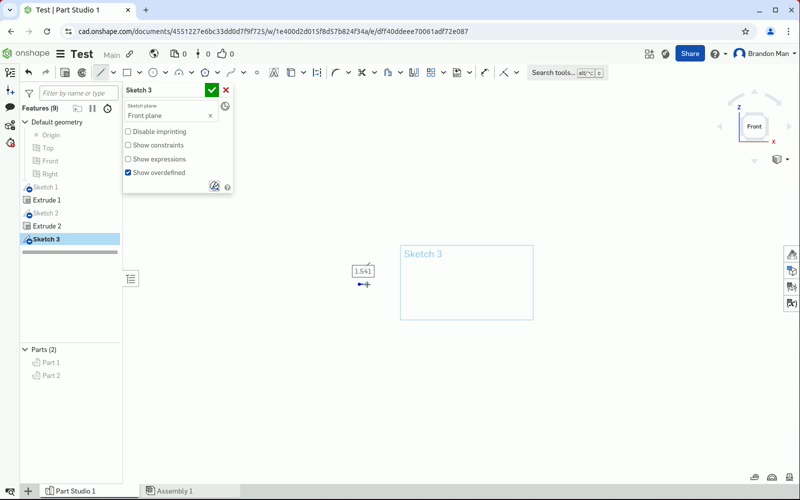
key(esc)
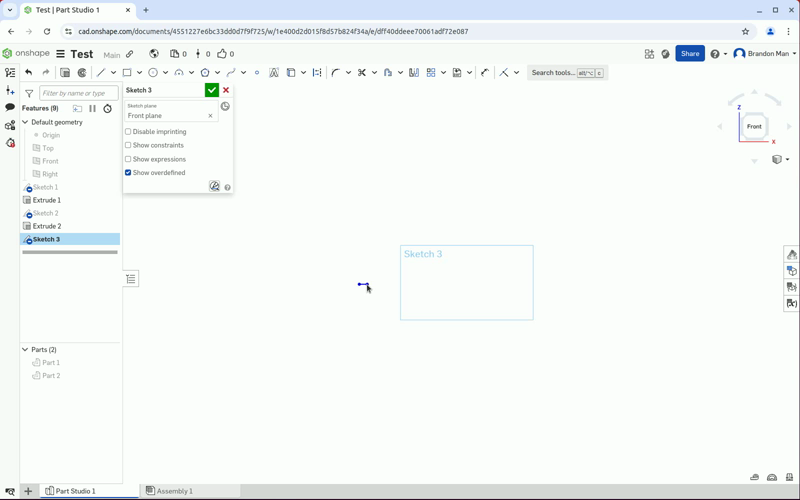
key(a)
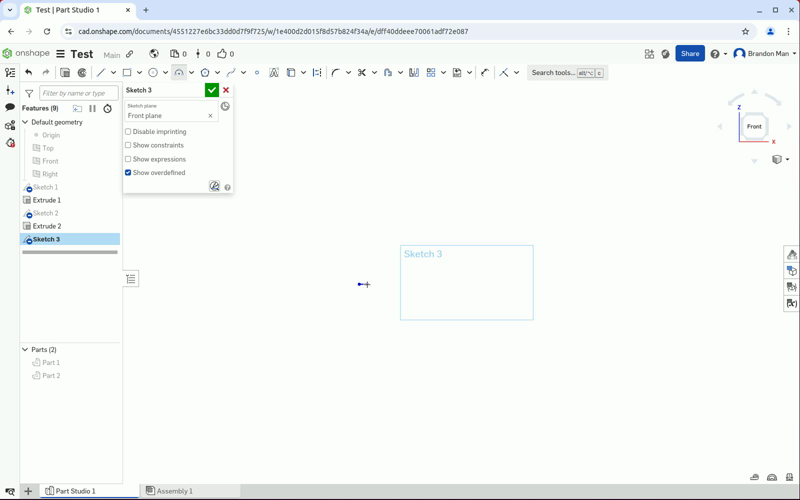
mouse_move(367, 284)
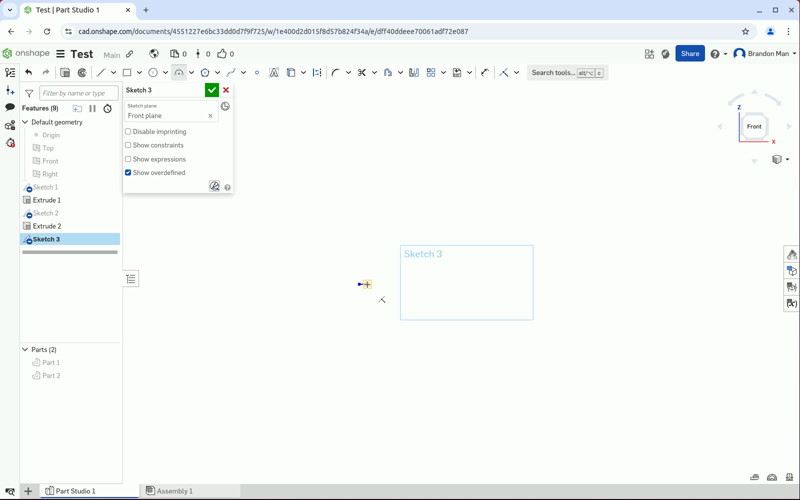
click(367, 284)
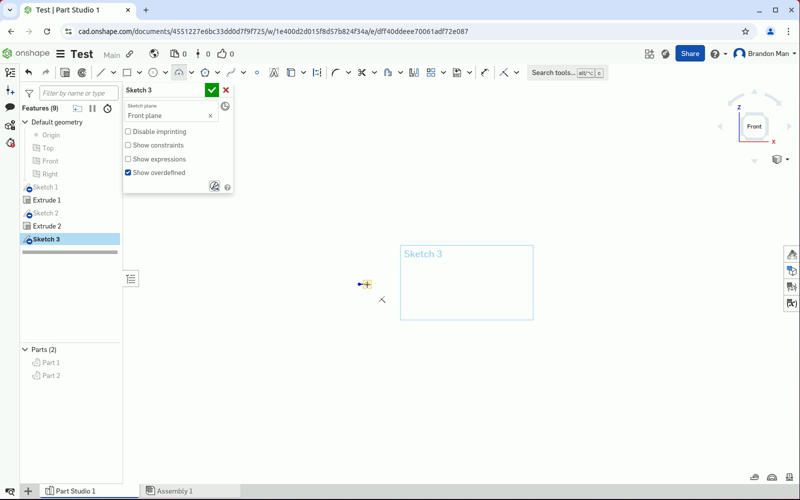
key_down(shift)
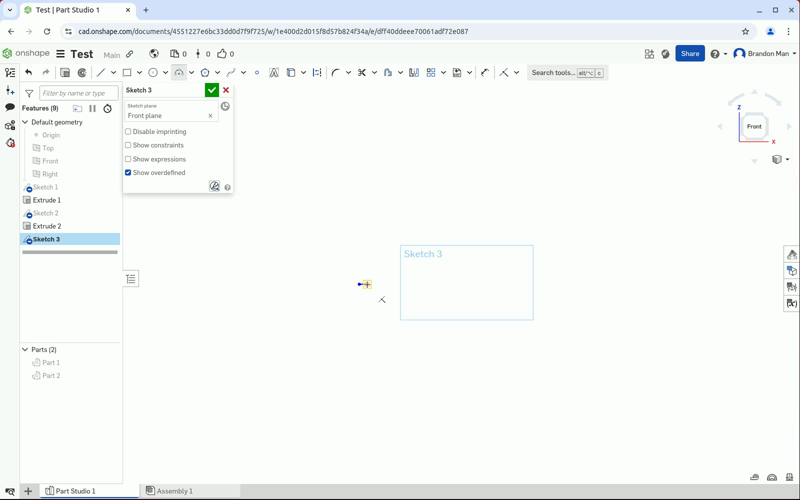
mouse_move(380, 235)
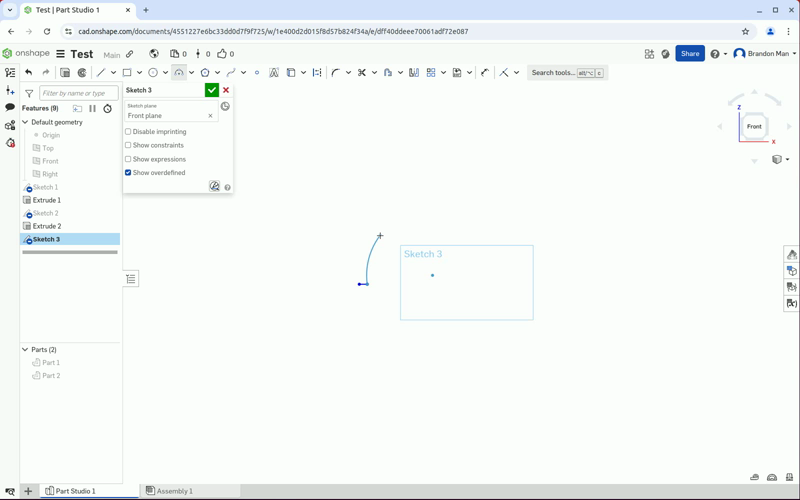
click(380, 235)
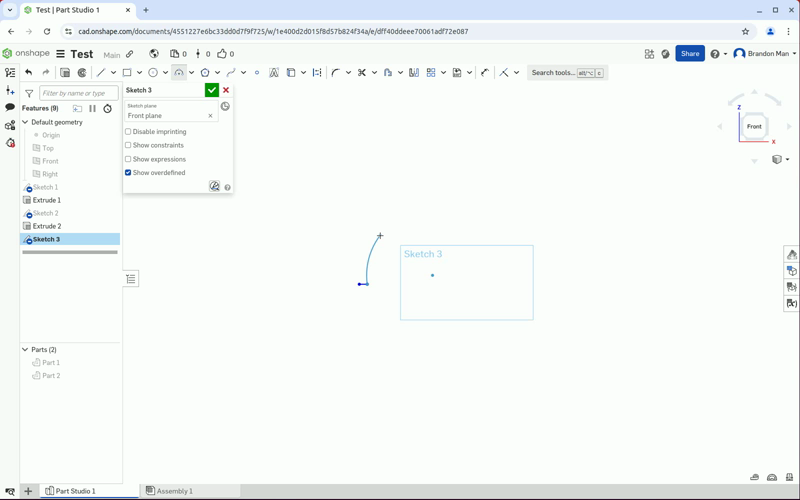
mouse_move(370, 258)
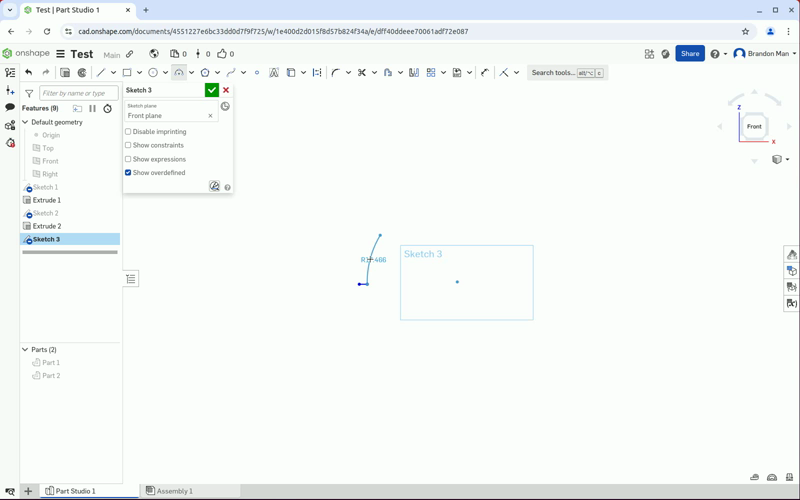
click(370, 258)
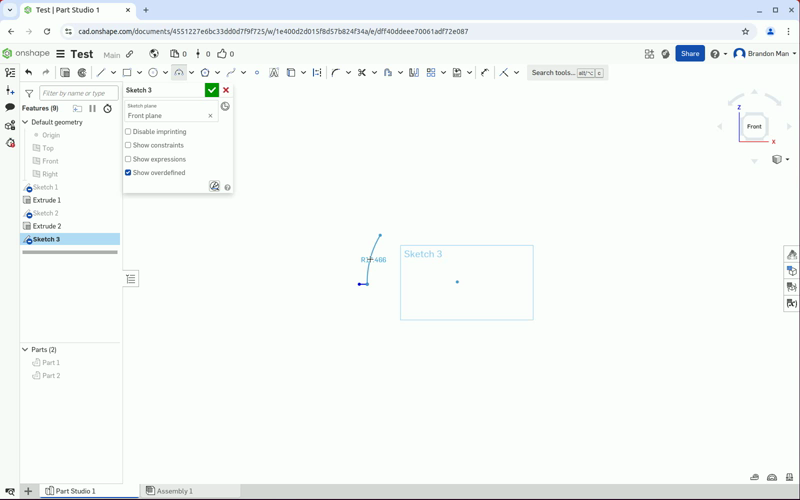
key_up(shift)
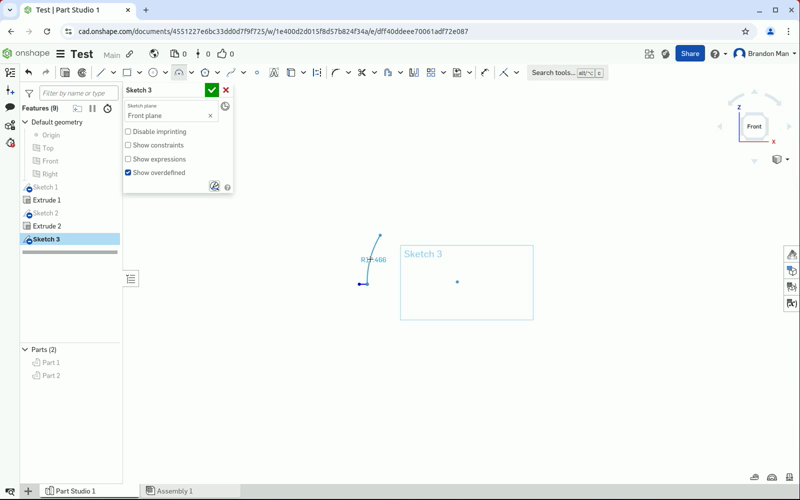
key(esc)
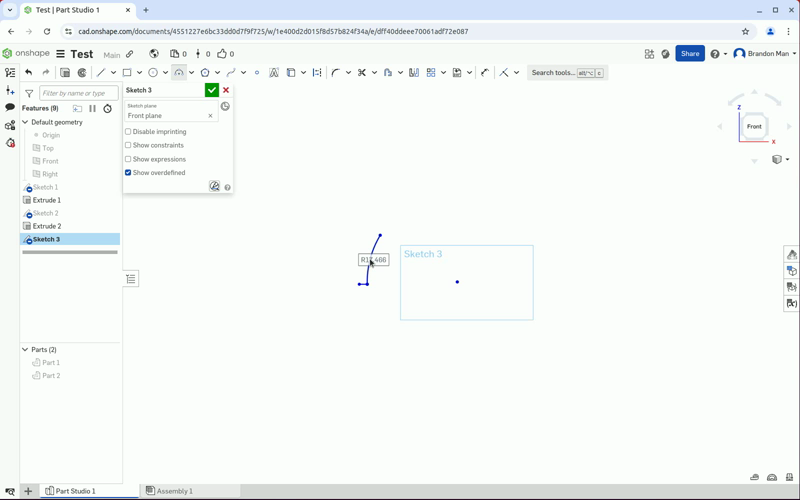
key(l)
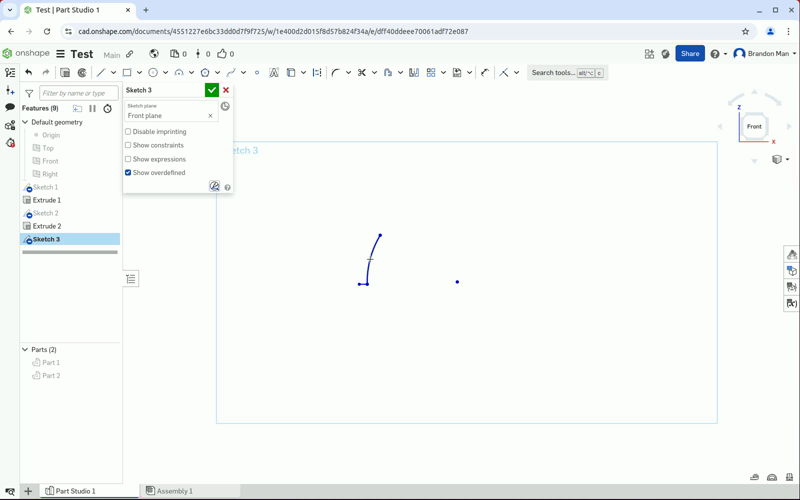
mouse_move(380, 235)
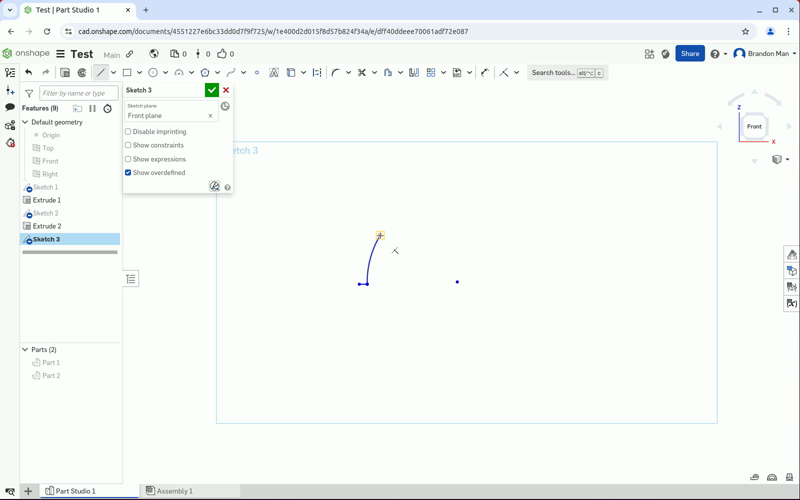
click(380, 235)
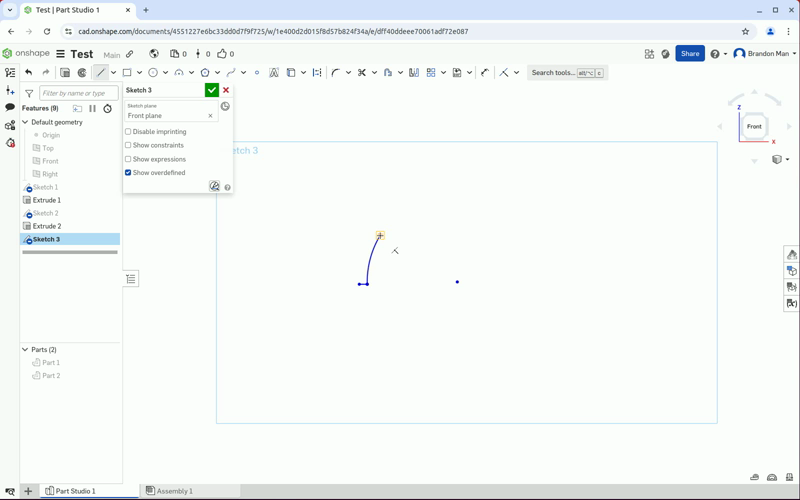
key_down(shift)
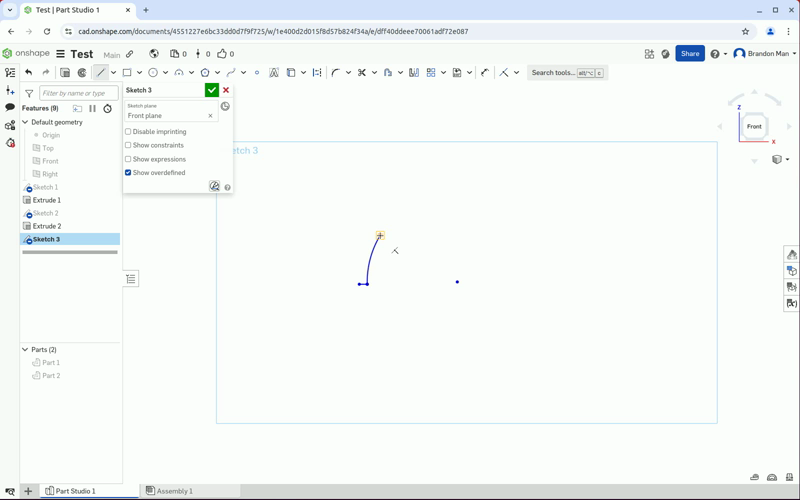
mouse_move(410, 235)
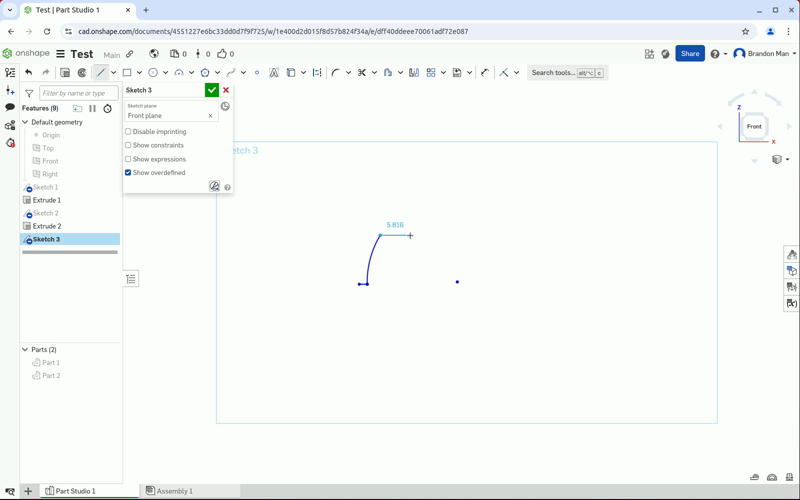
mouse_move(372, 230)
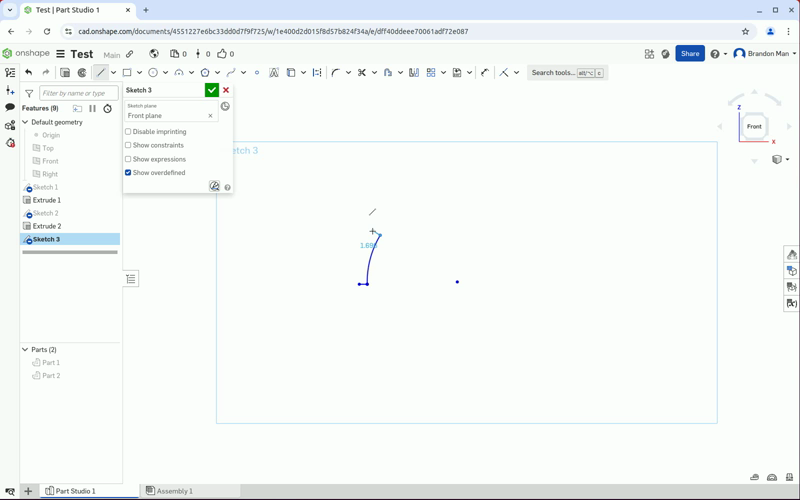
click(372, 230)
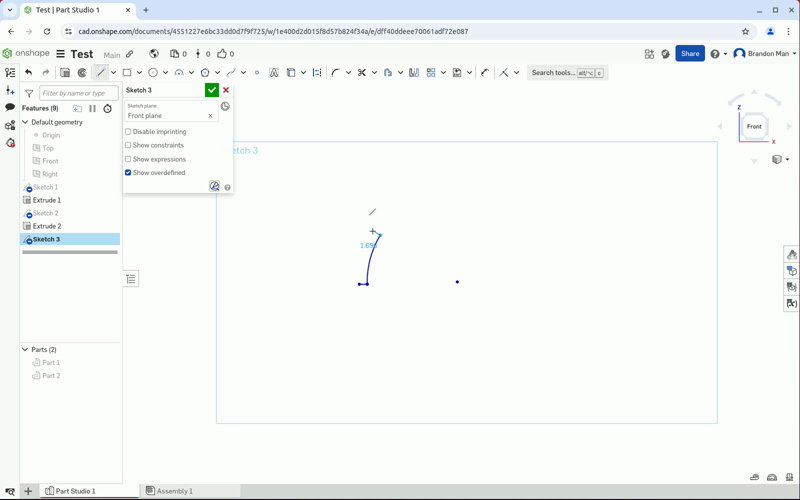
key_up(shift)
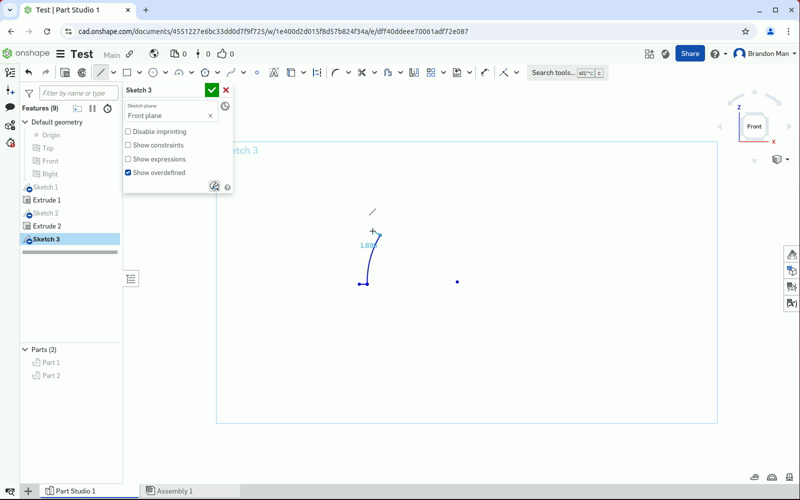
key(esc)
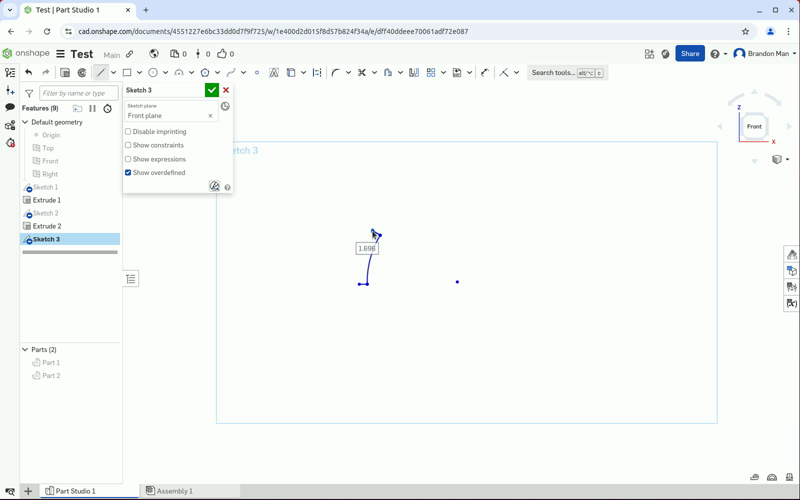
key(a)
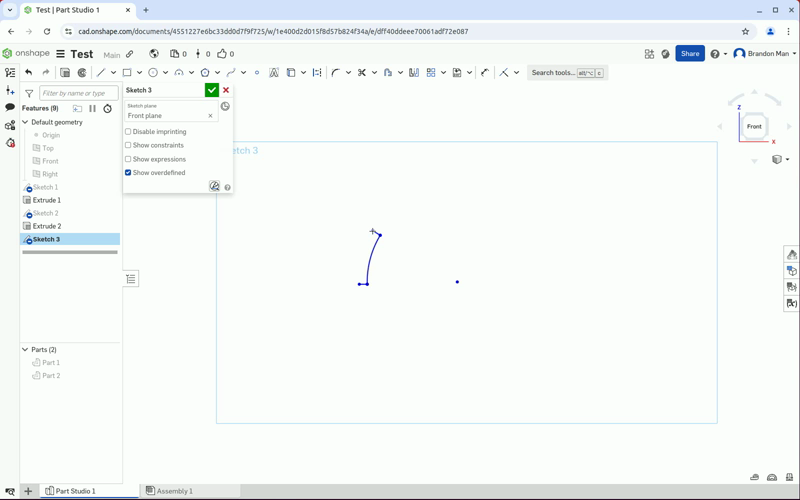
mouse_move(372, 230)
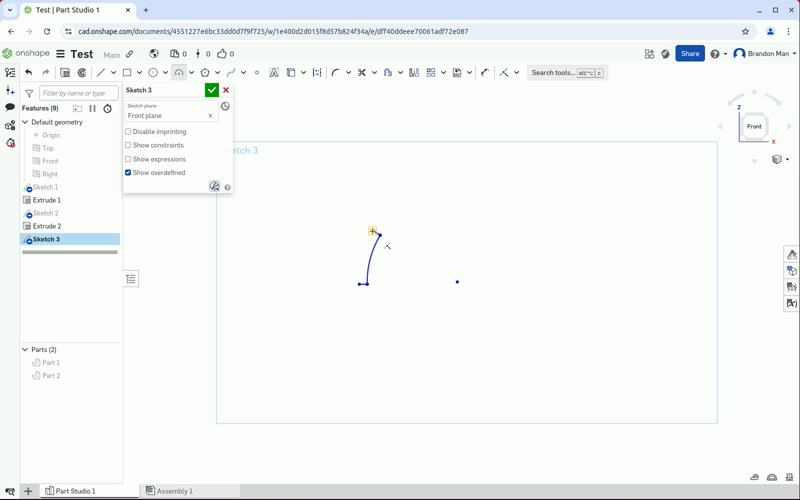
click(372, 230)
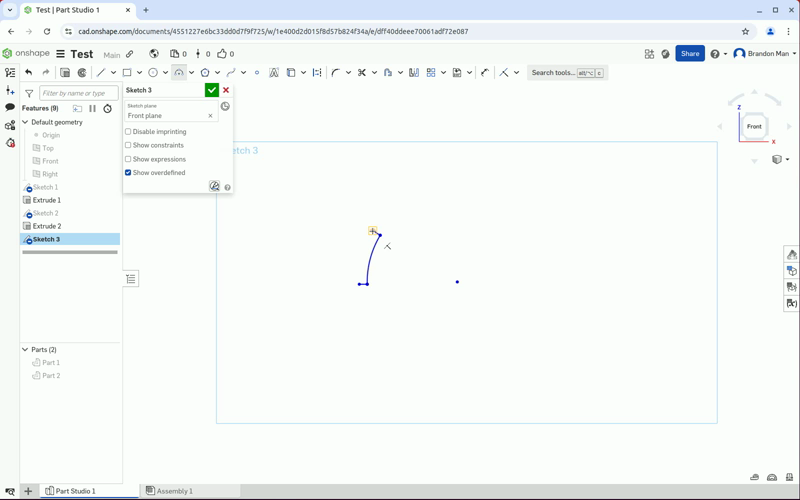
mouse_move(359, 284)
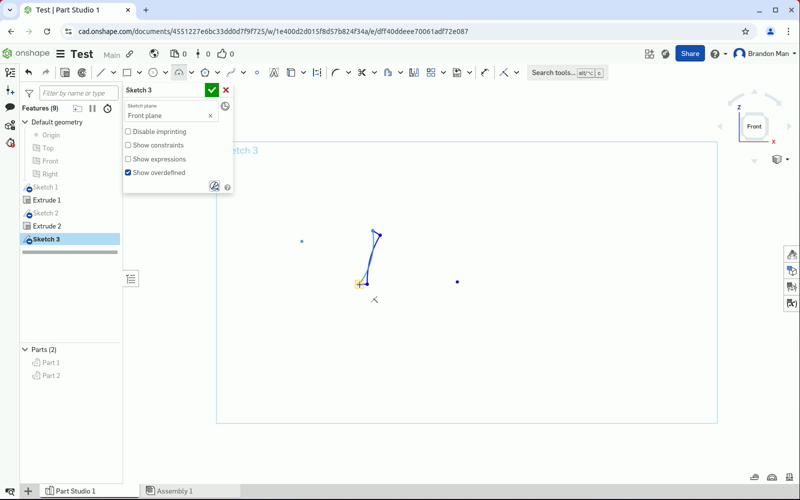
click(359, 284)
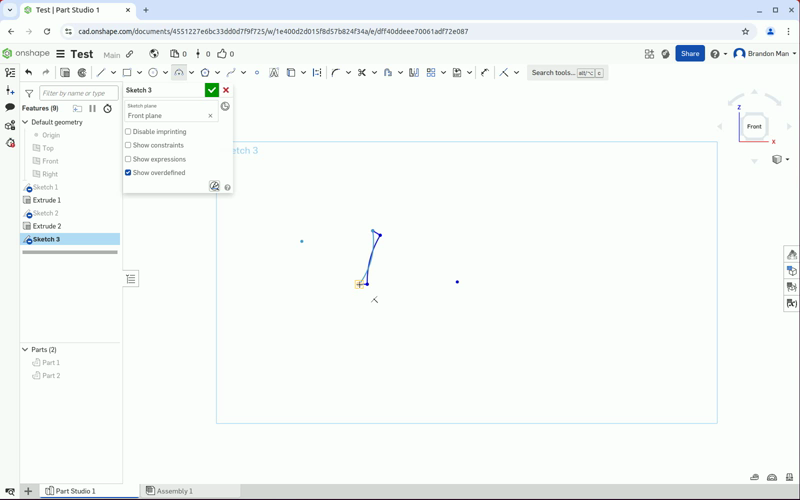
key_down(shift)
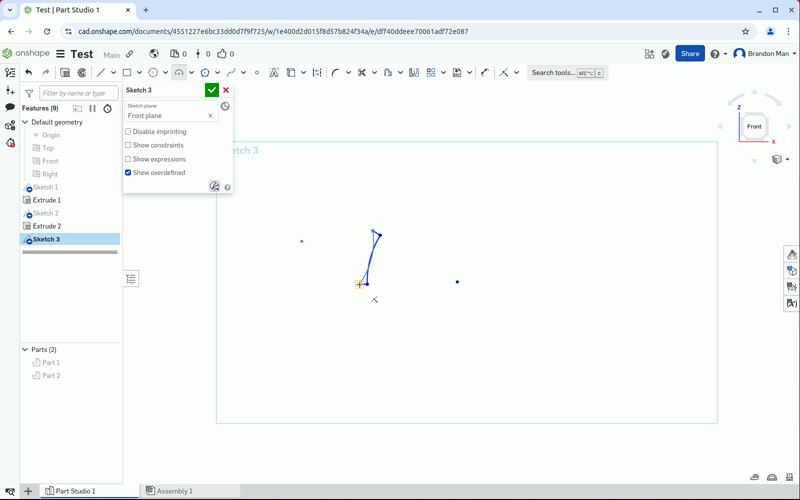
mouse_move(362, 256)
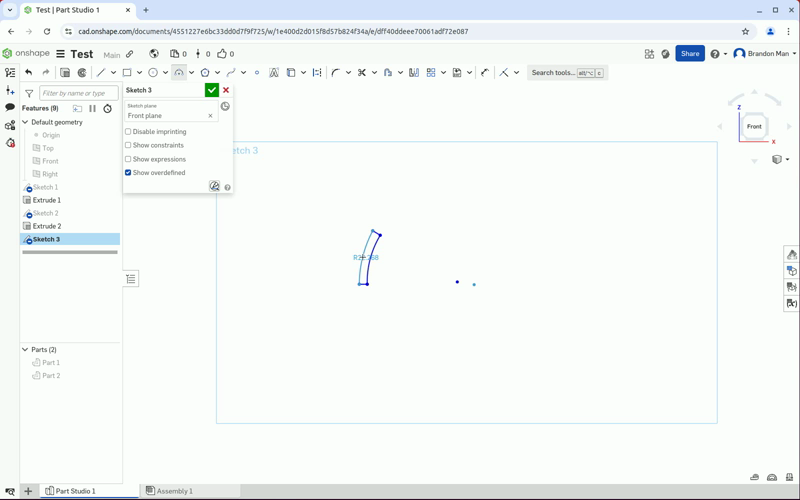
click(362, 256)
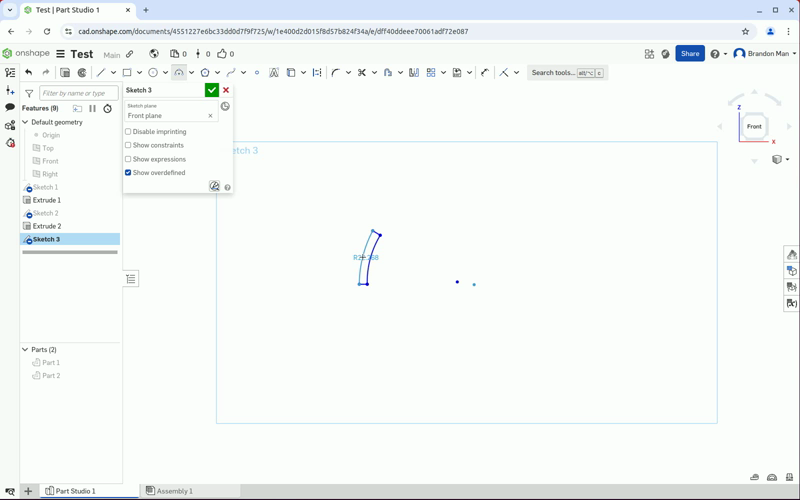
key_up(shift)
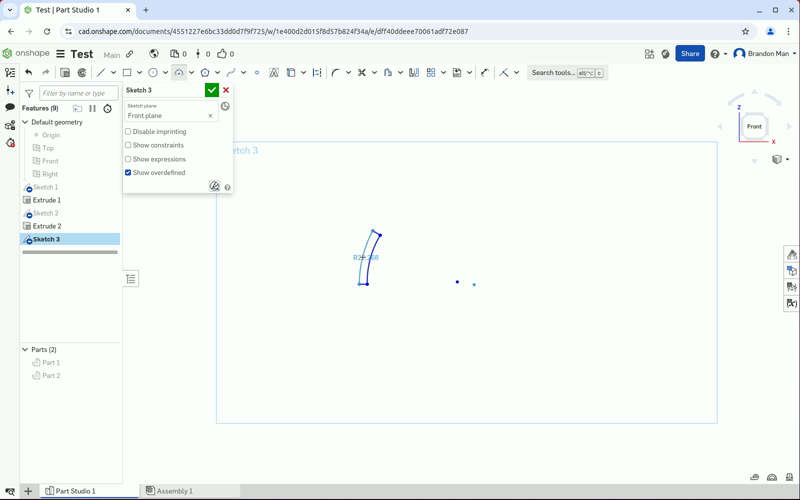
key(esc)
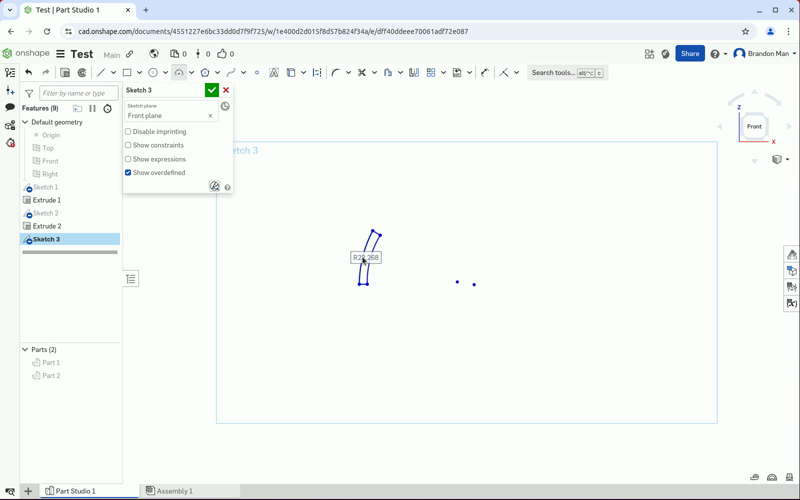
mouse_move(367, 273)
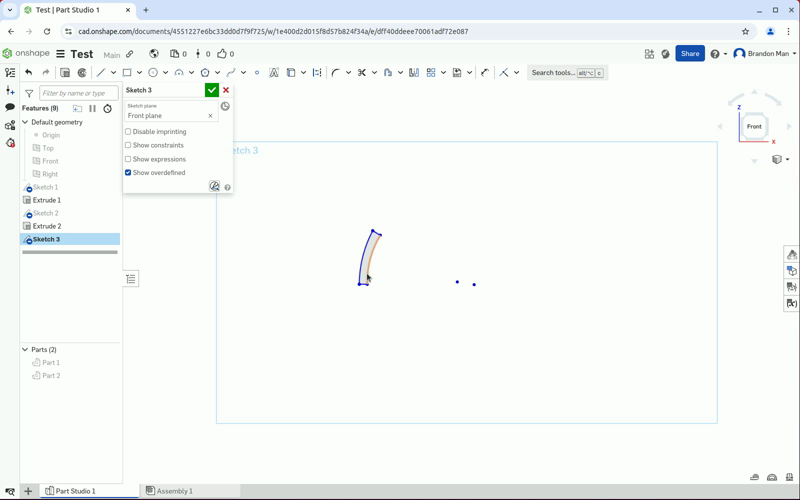
scroll(6)
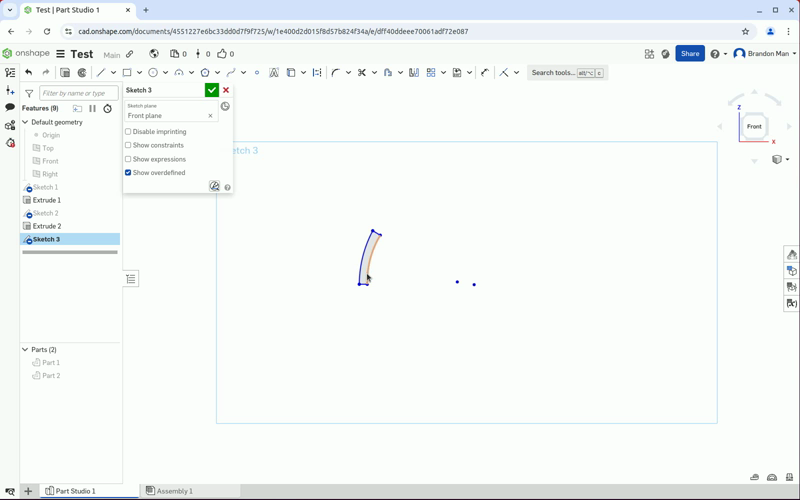
scroll(6)
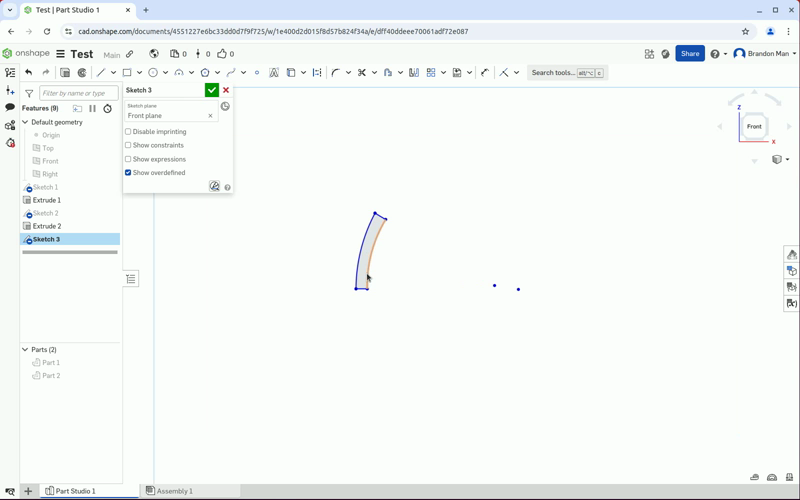
scroll(6)
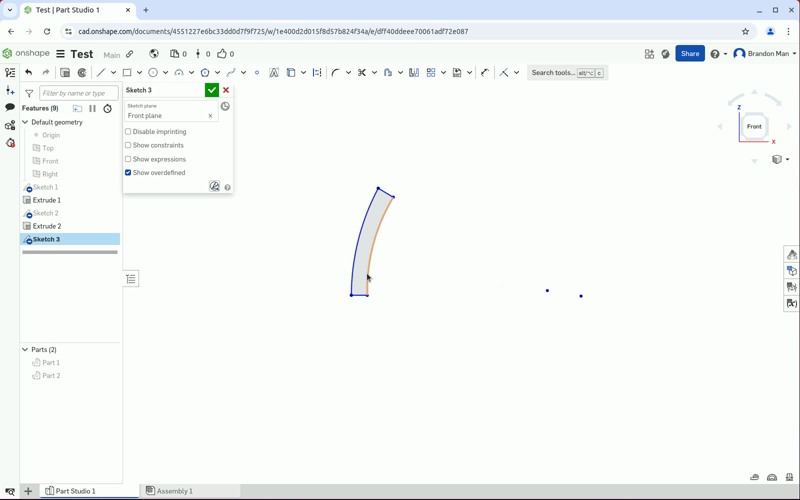
scroll(6)
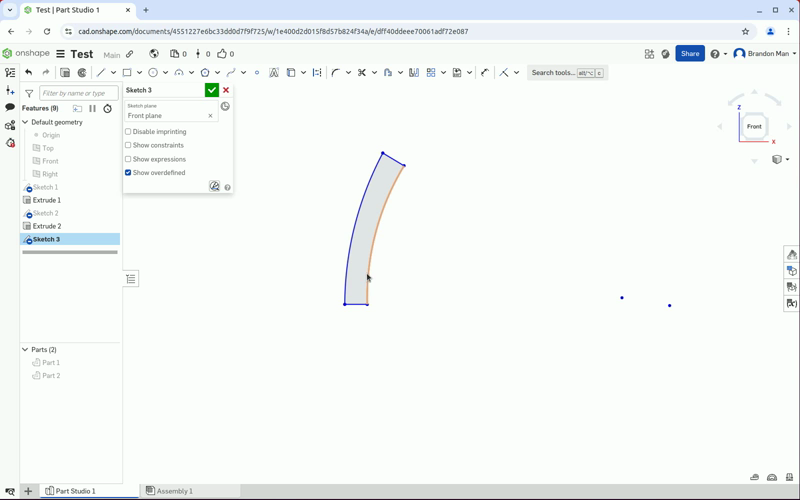
scroll(6)
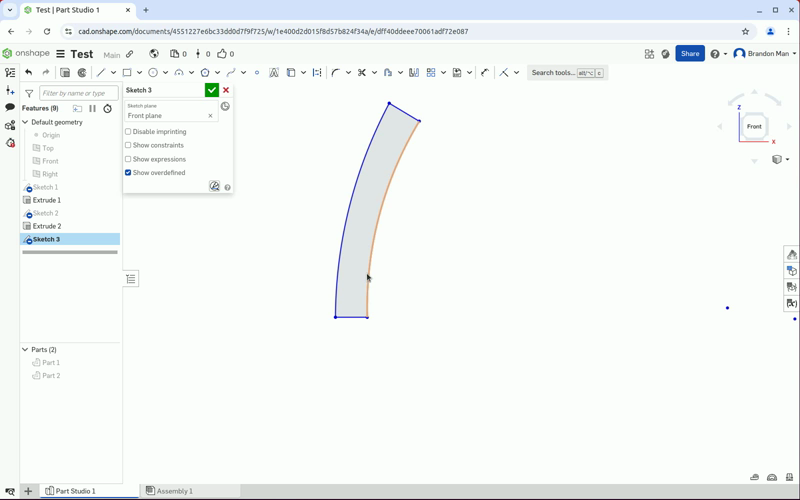
scroll(6)
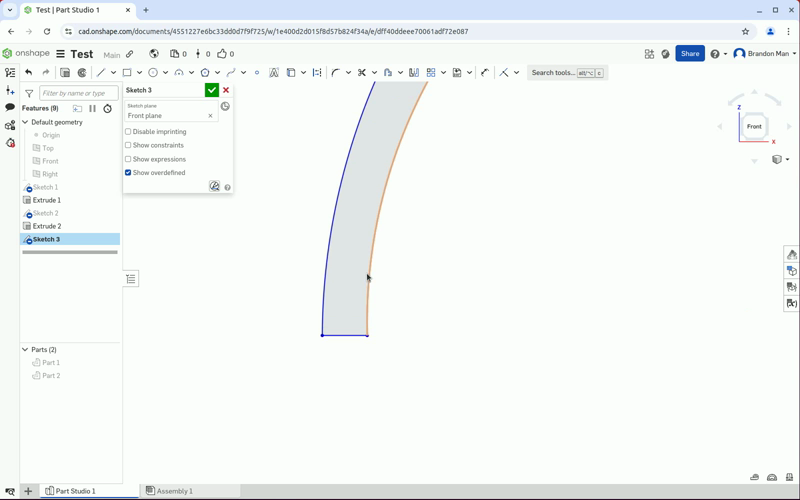
scroll(6)
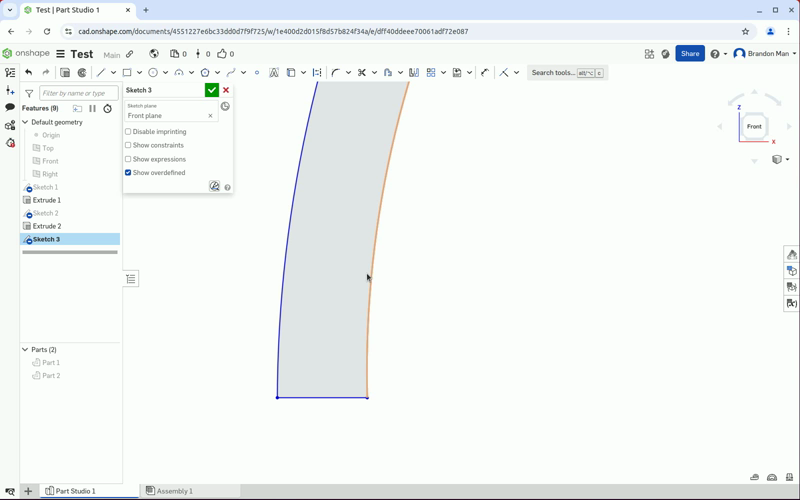
click(367, 273)
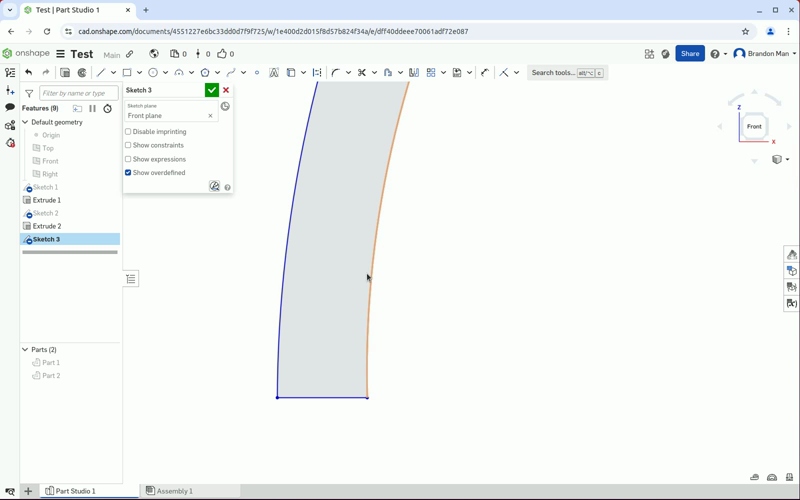
scroll(-6)
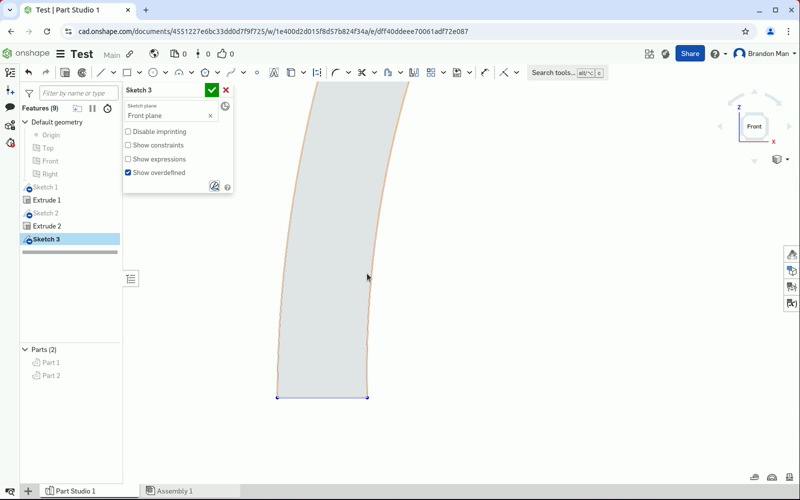
scroll(-6)
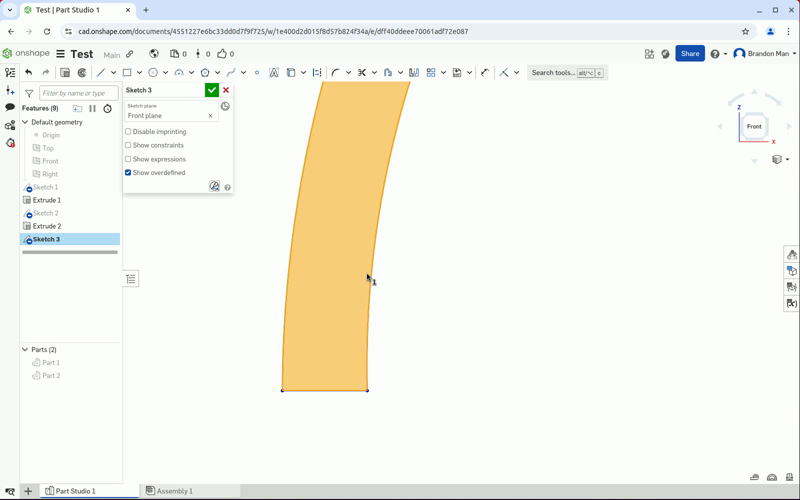
scroll(-6)
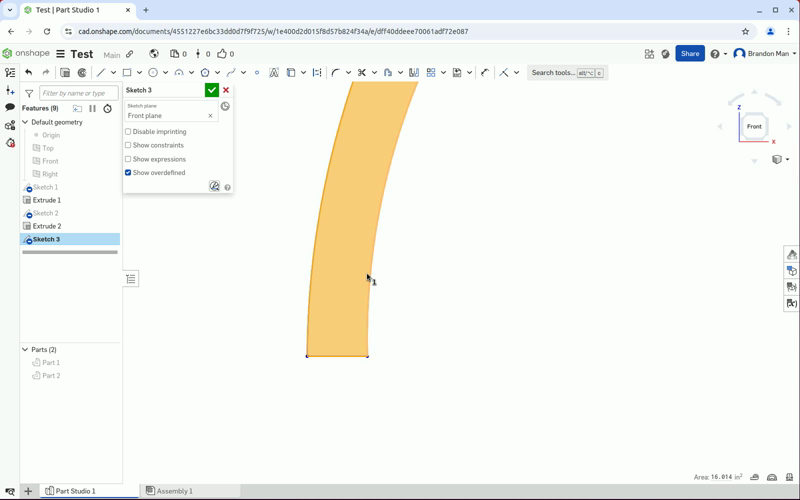
scroll(-6)
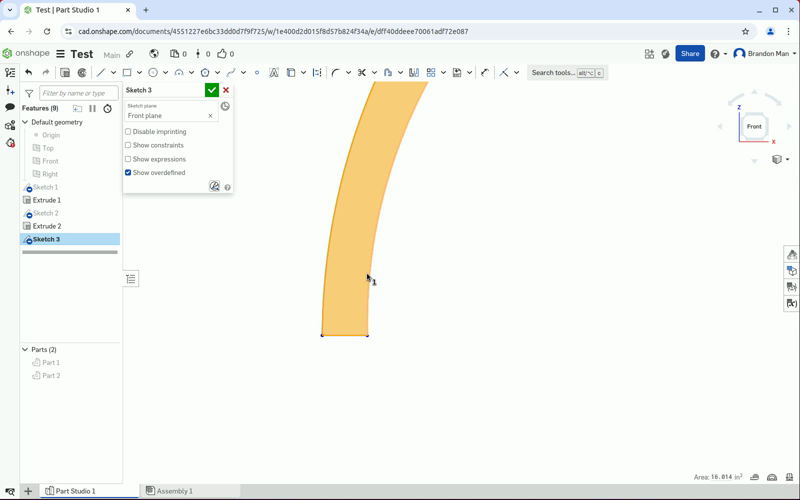
scroll(-6)
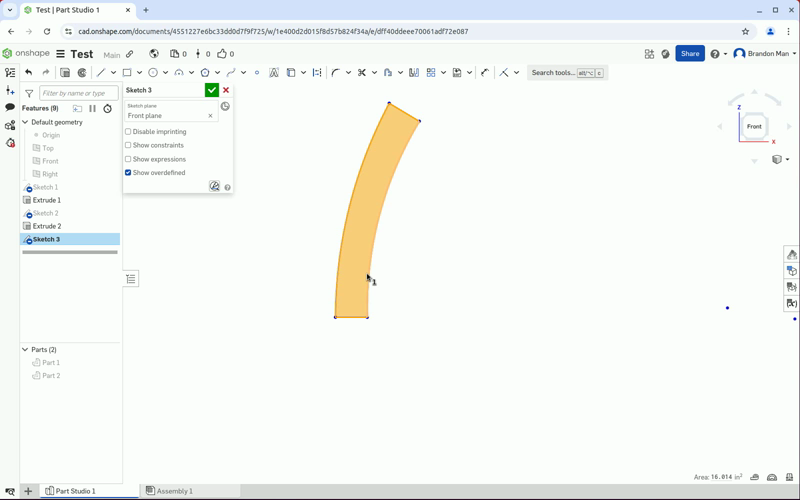
scroll(-6)
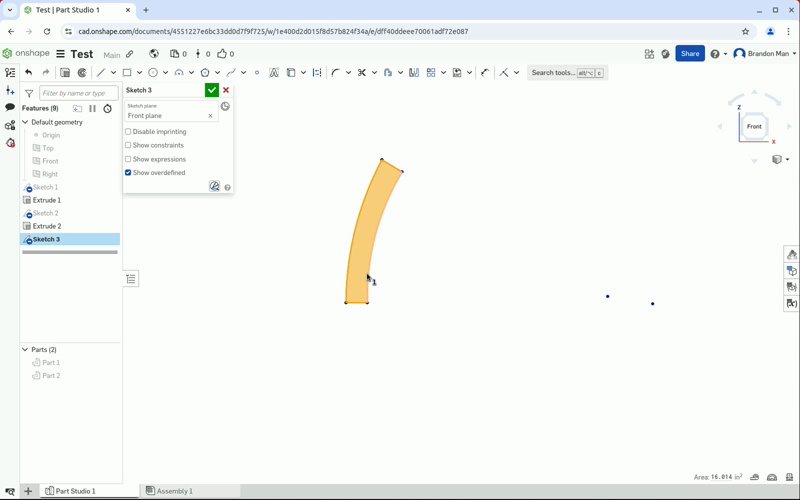
scroll(-6)
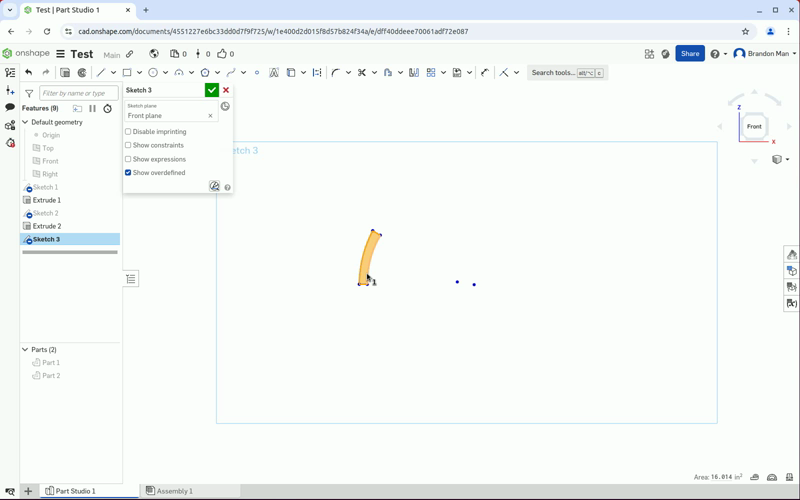
mouse_move(73, 352)
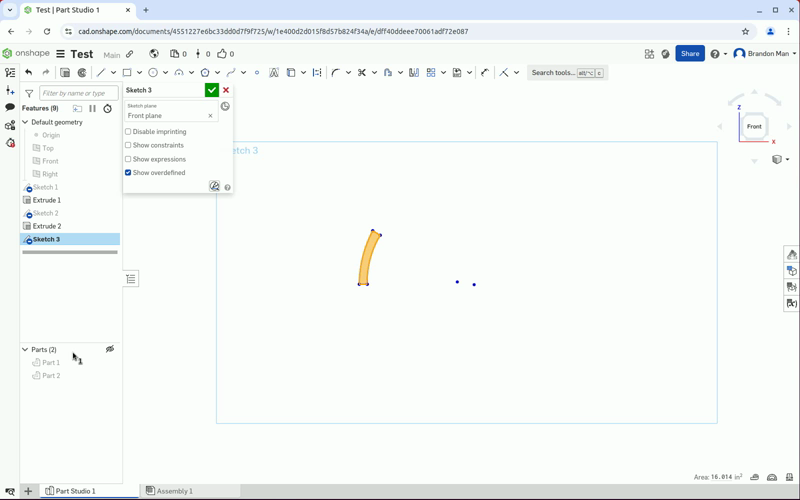
key(shift+y)
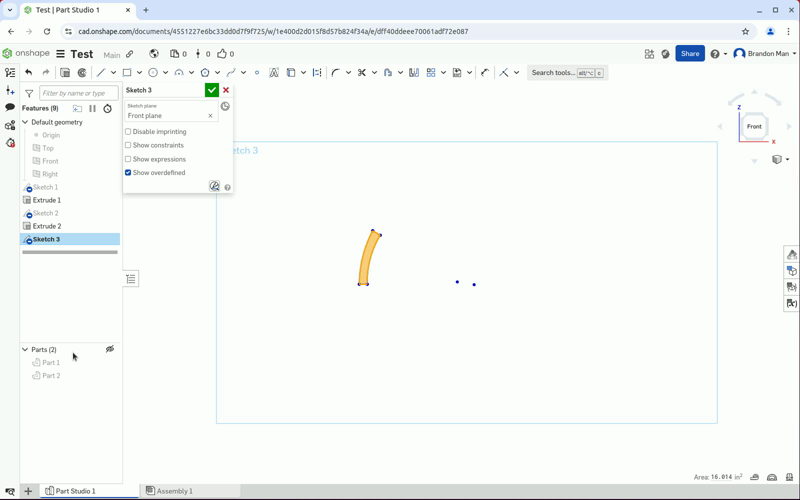
key(shift+e)
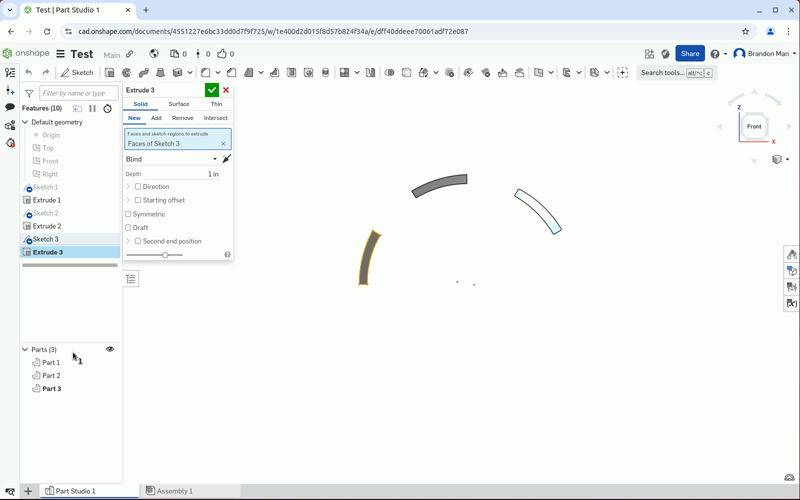
mouse_move(143, 106)
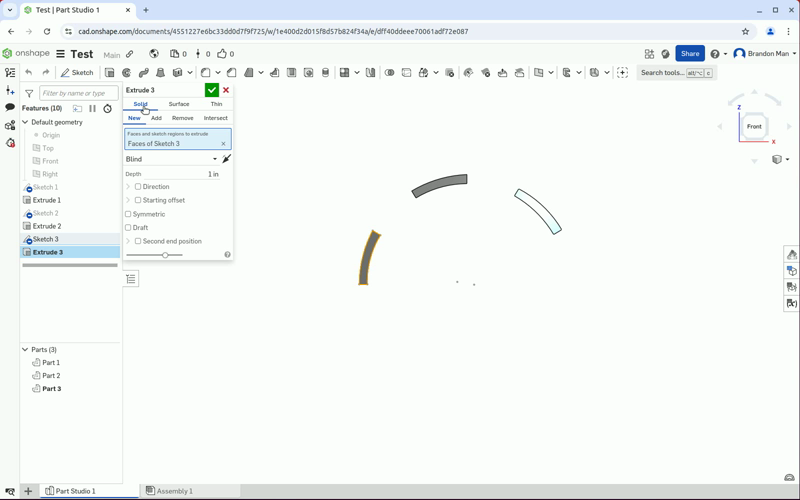
click(143, 106)
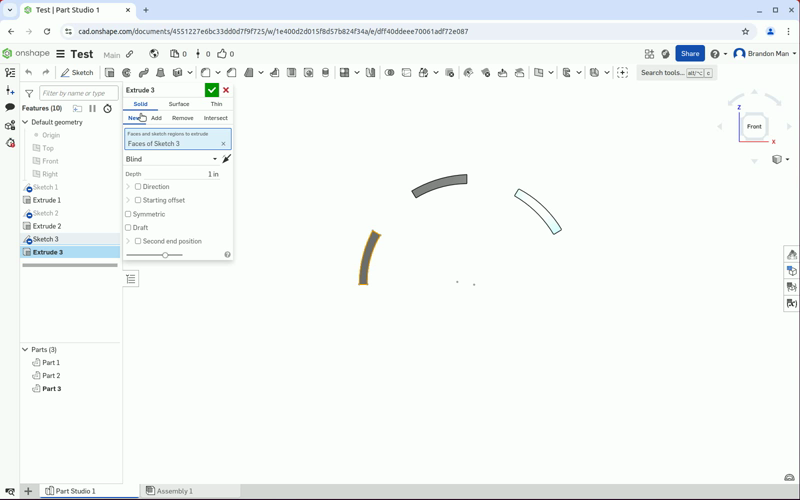
mouse_move(137, 120)
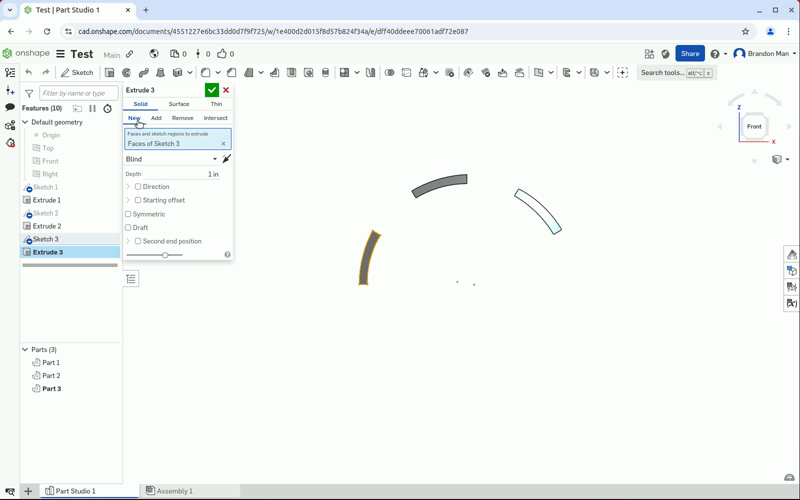
click(137, 120)
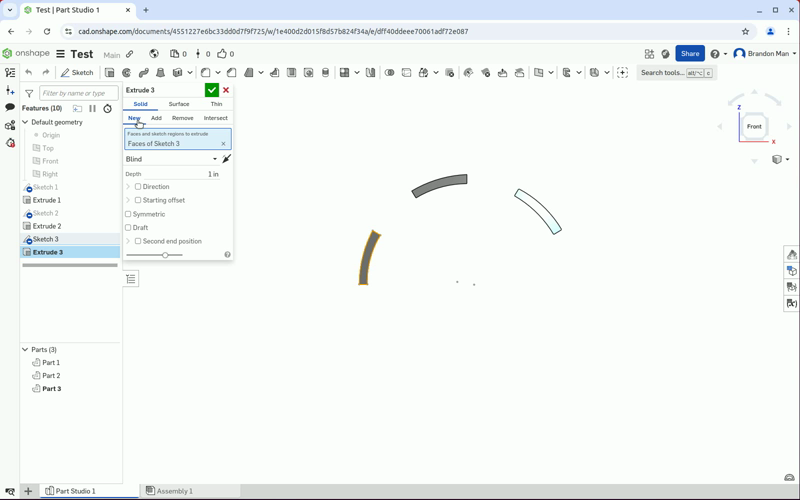
key(tab, 4)
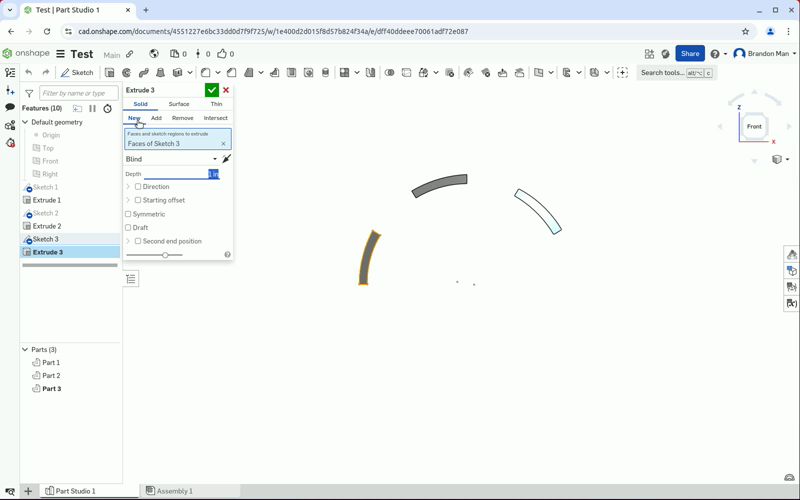
text(16.609)
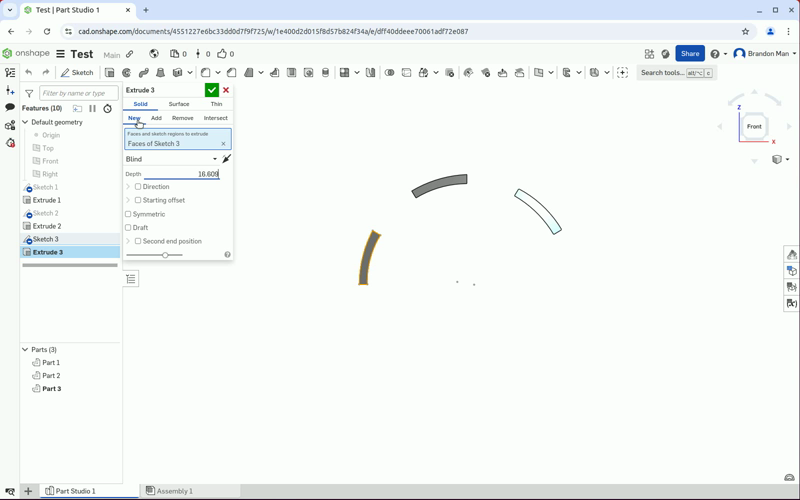
key(enter)
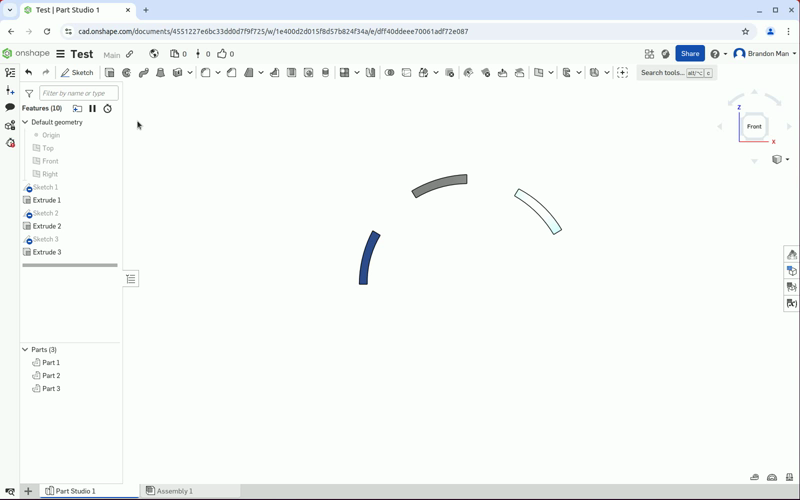
key(shift+h)
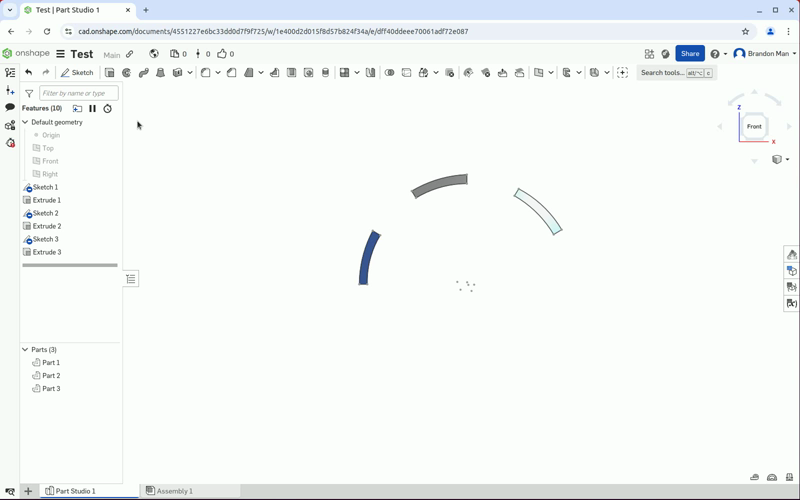
key(shift+h)
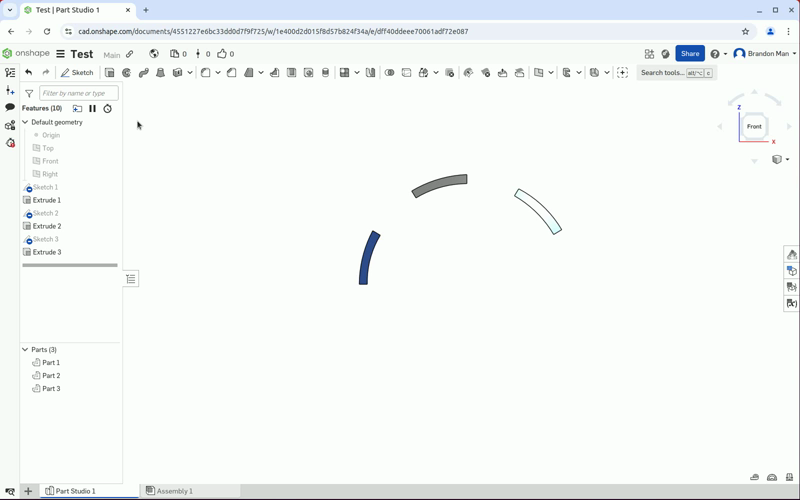
mouse_move(73, 189)
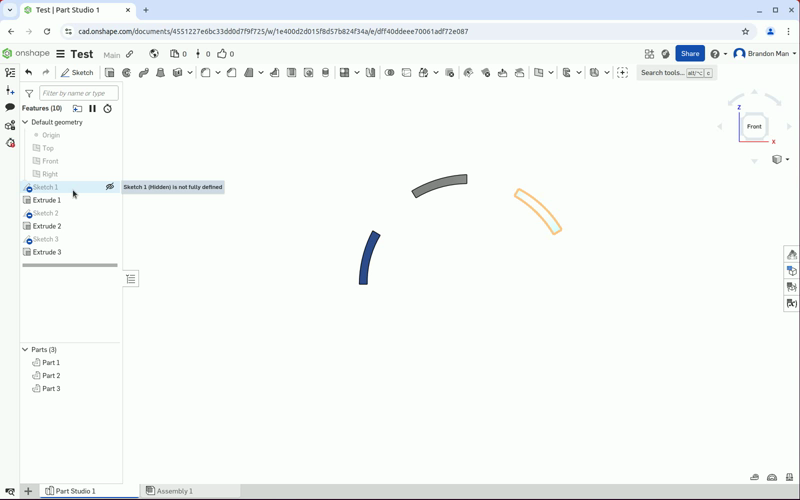
click(73, 189)
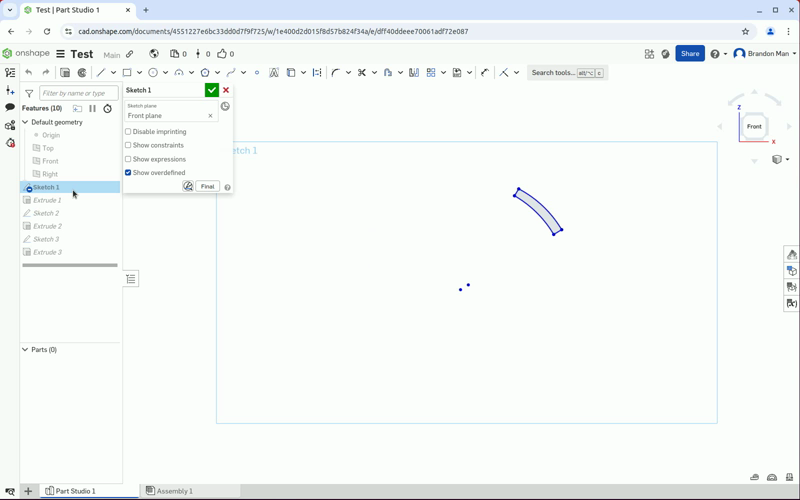
mouse_move(229, 92)
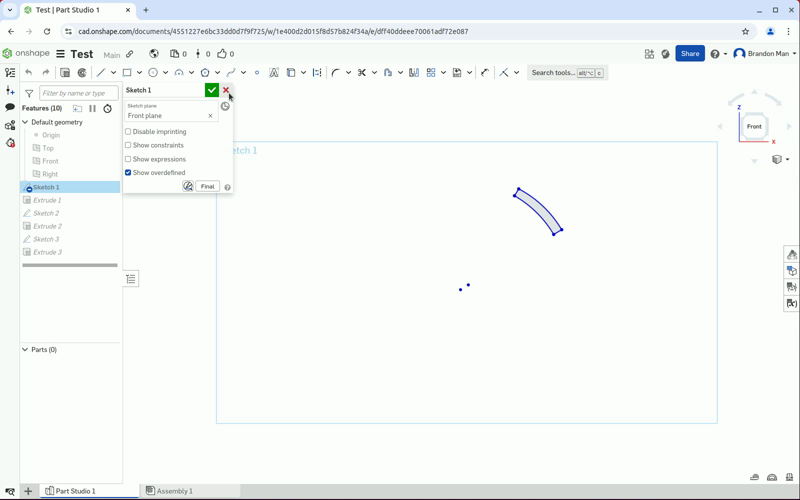
click(229, 92)
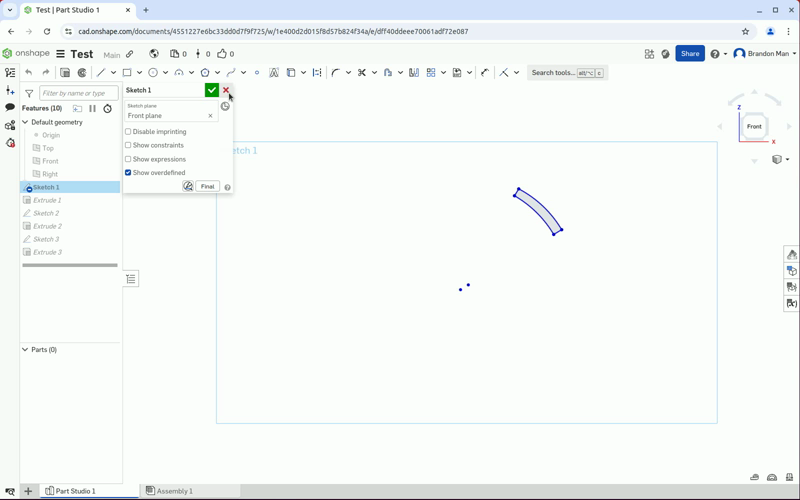
key(shift+s)
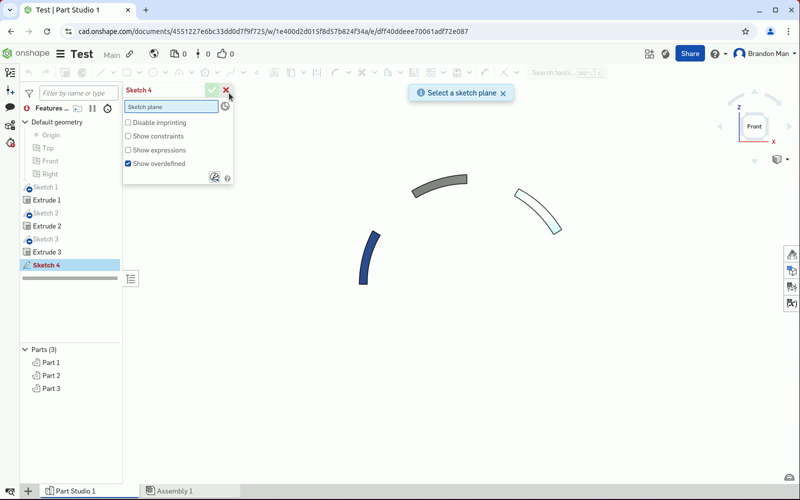
mouse_move(73, 163)
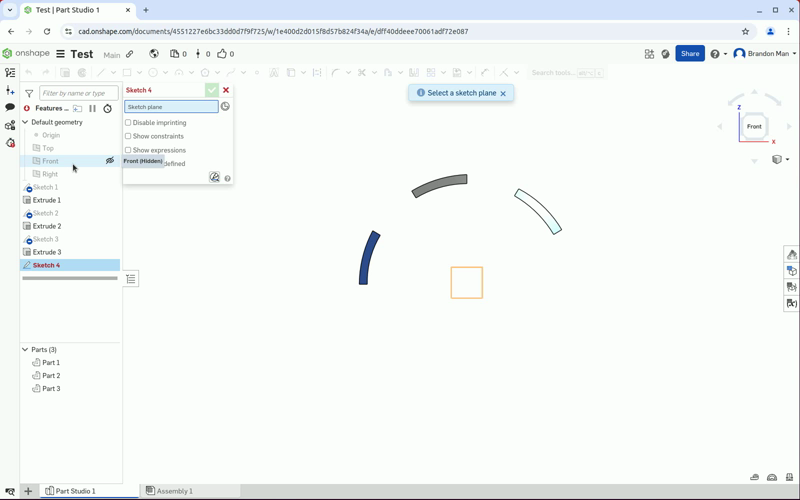
click(73, 163)
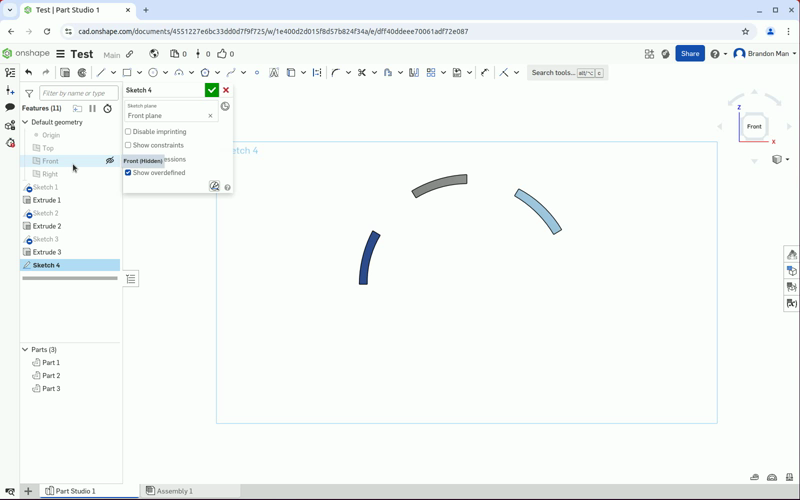
mouse_move(73, 352)
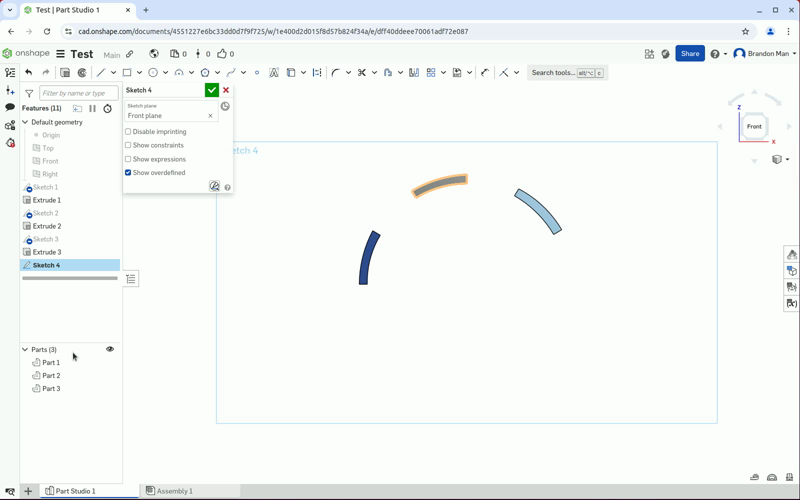
key(y)
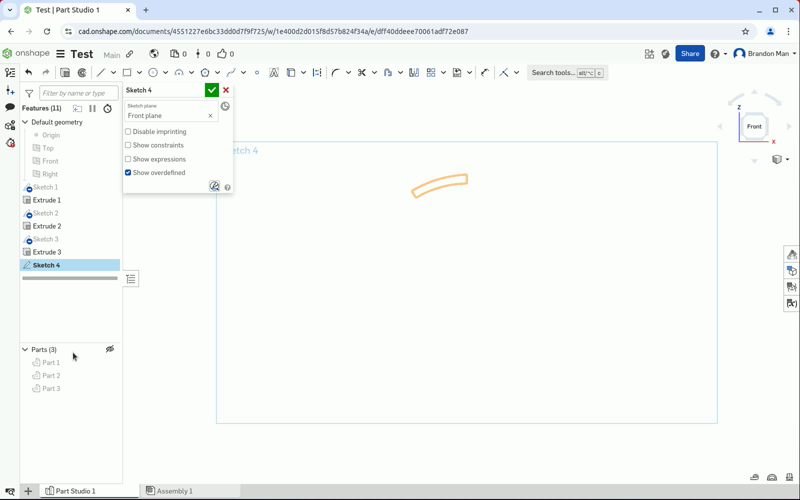
key(a)
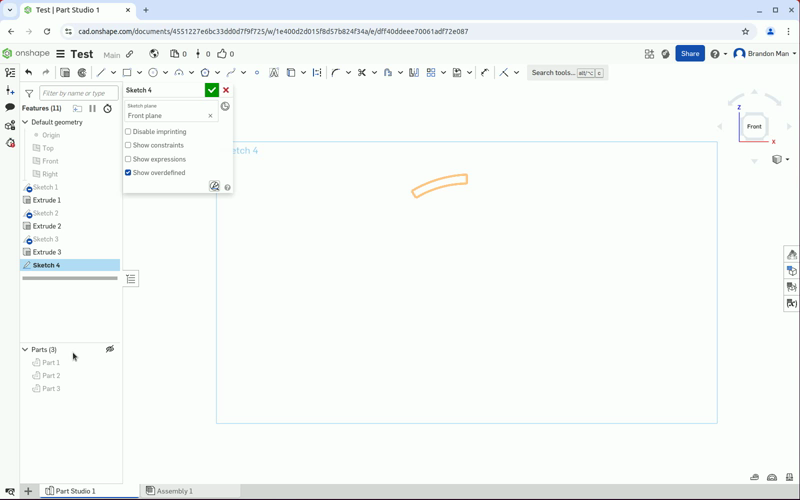
key_down(shift)
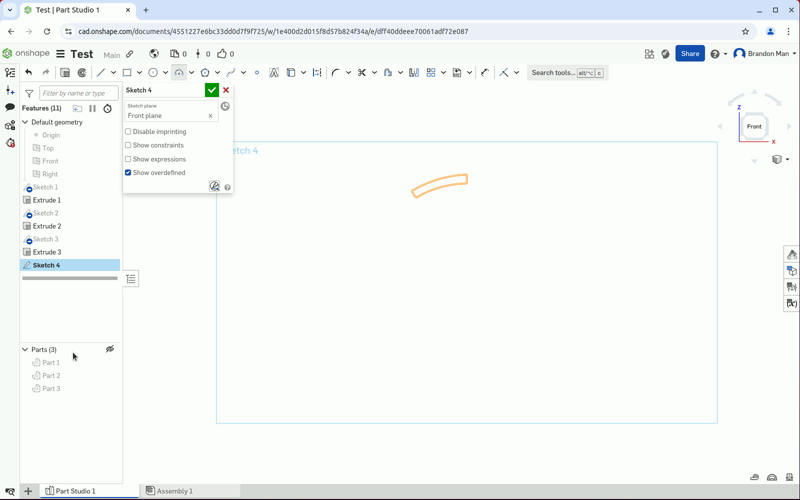
mouse_move(371, 334)
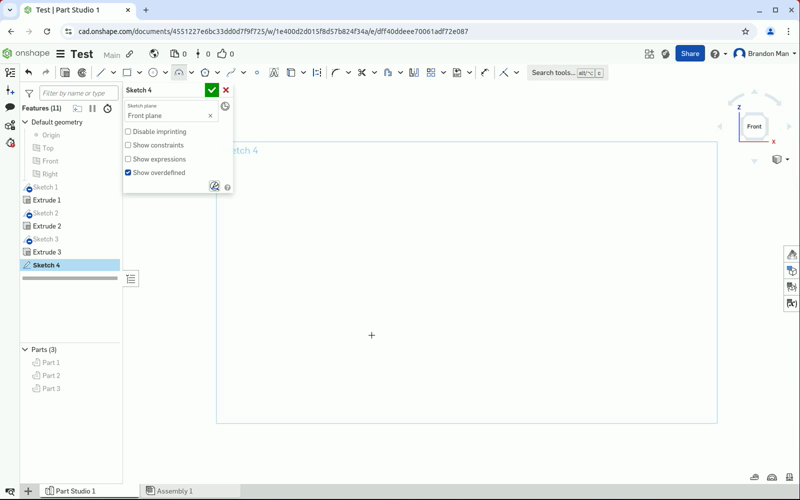
click(371, 334)
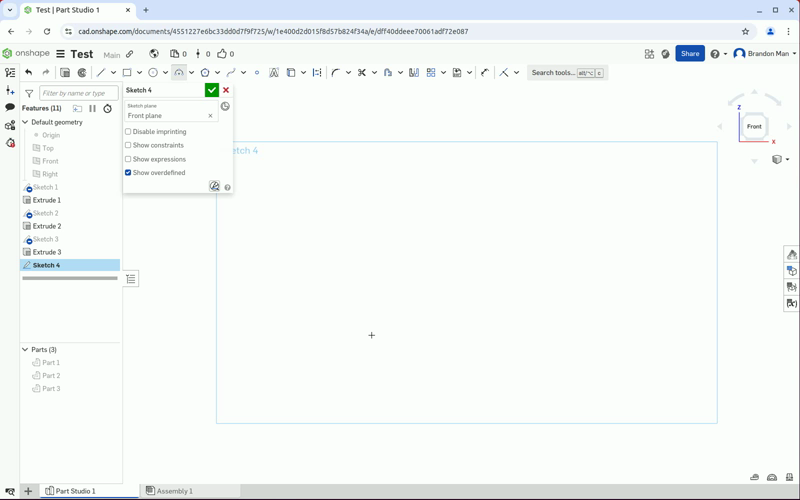
key_up(shift)
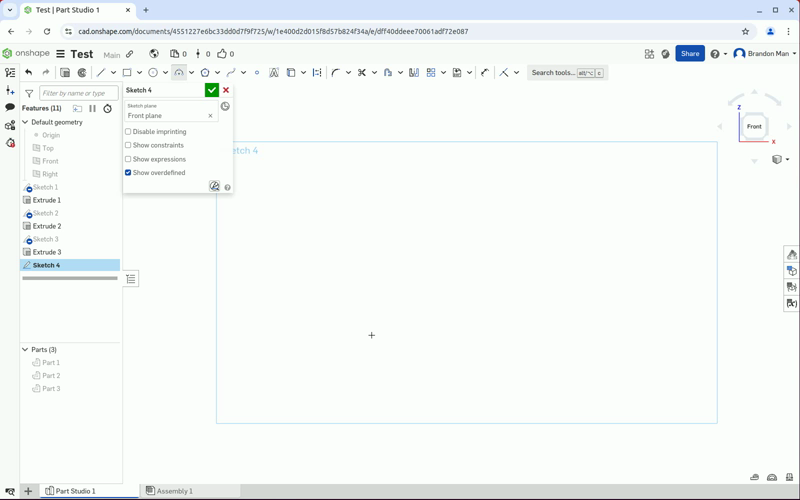
key_down(shift)
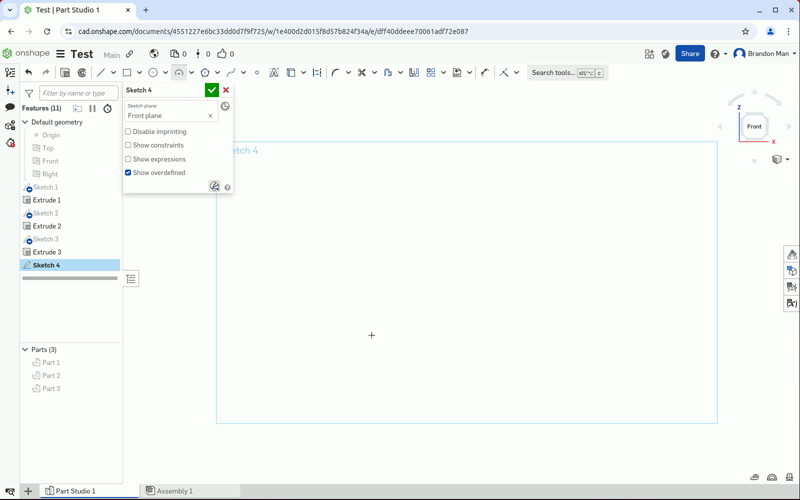
mouse_move(412, 372)
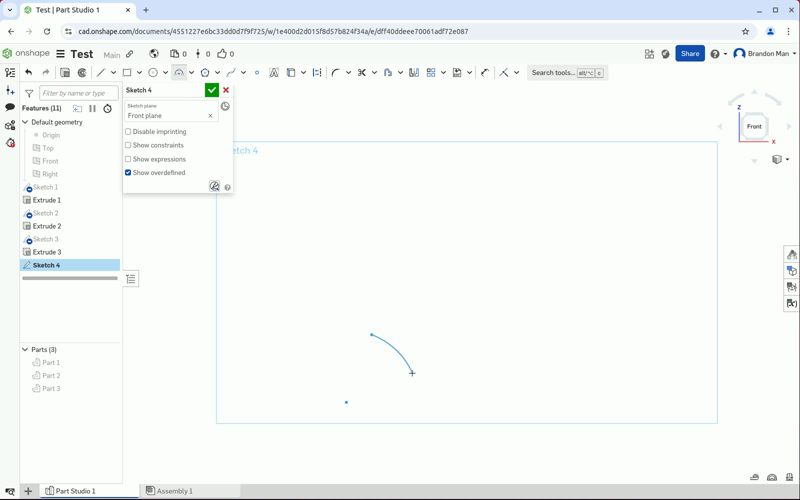
click(412, 372)
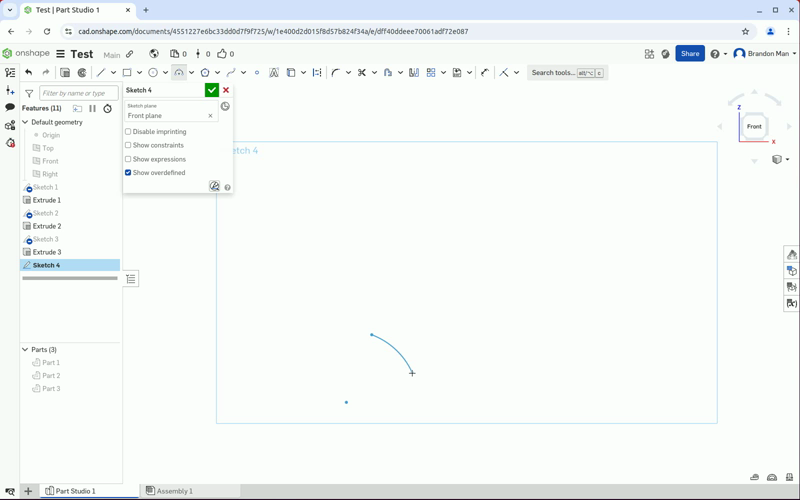
mouse_move(389, 356)
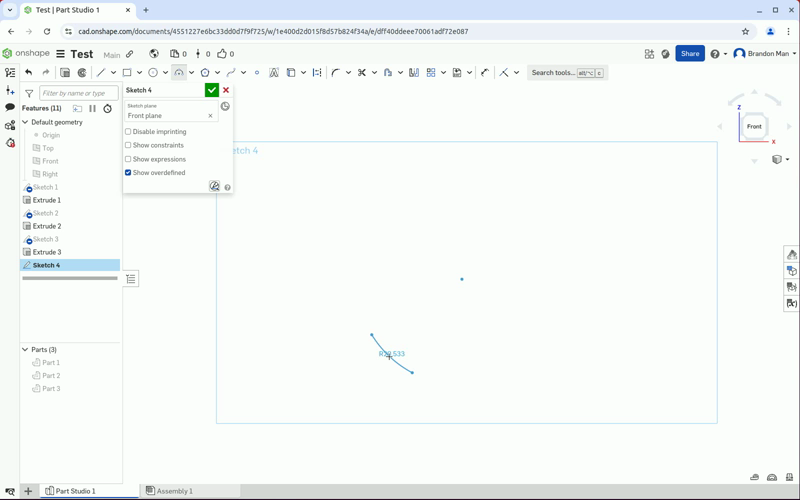
click(389, 356)
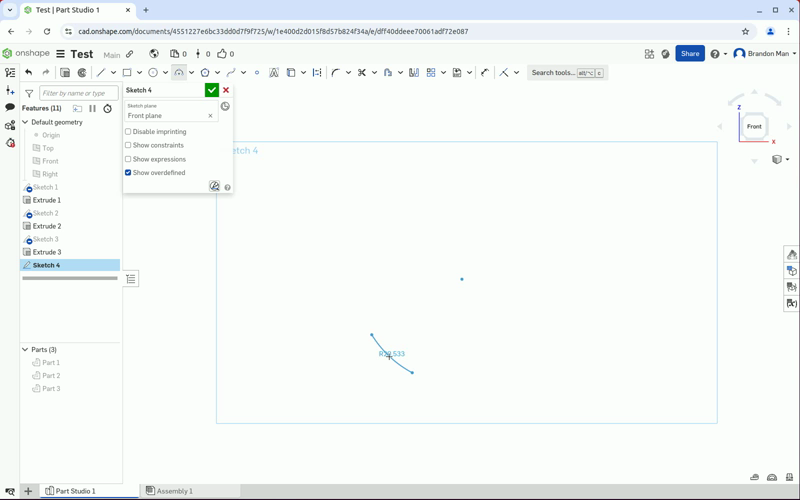
key_up(shift)
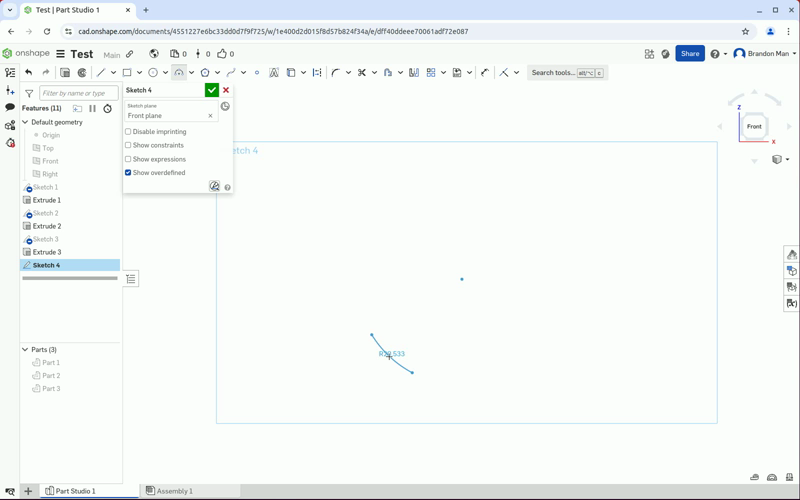
key(esc)
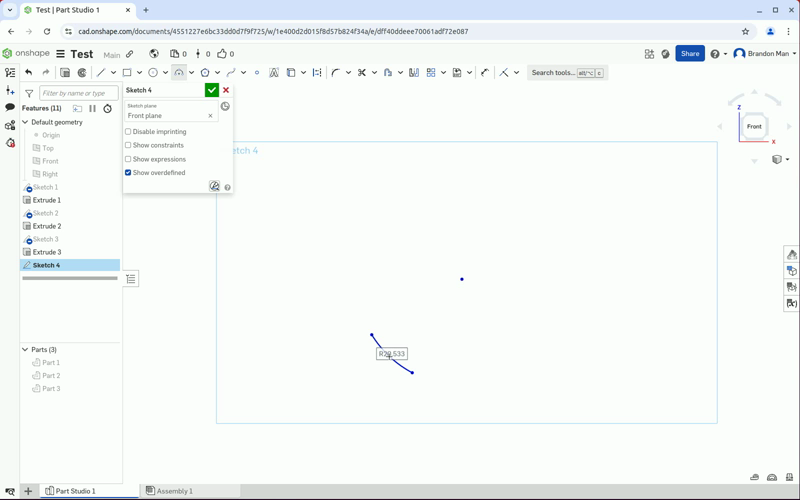
key(l)
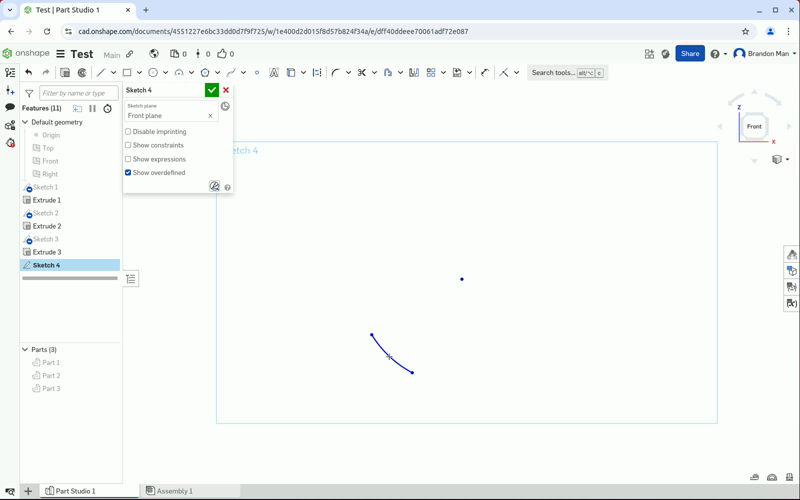
mouse_move(412, 372)
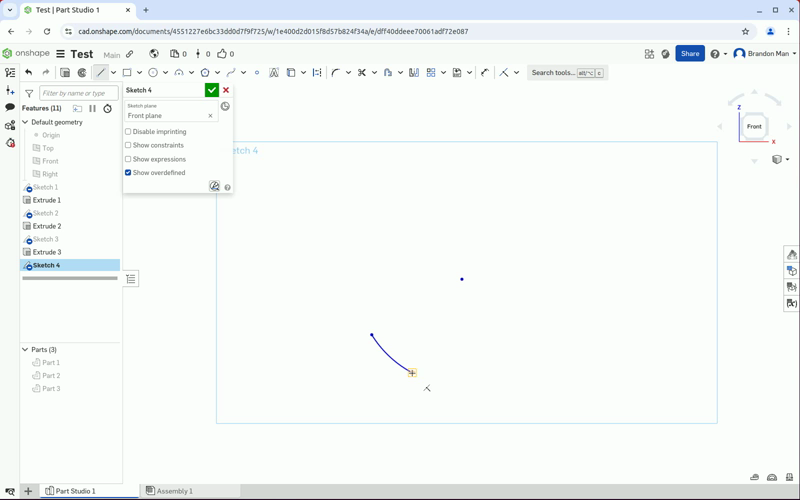
click(412, 372)
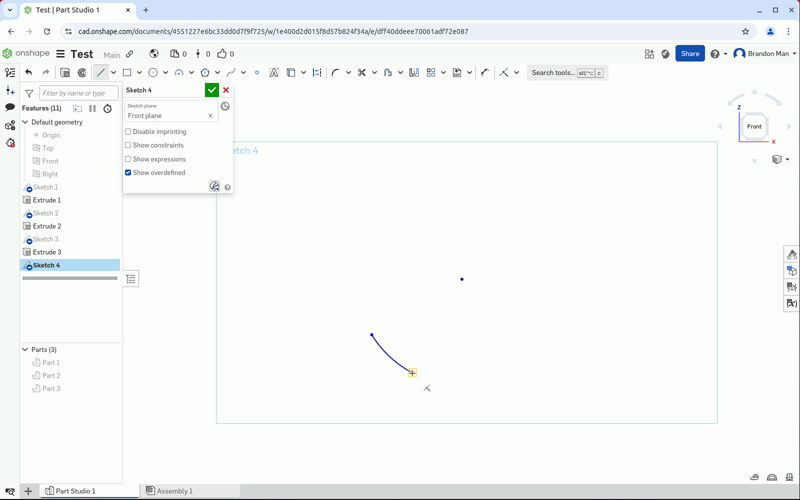
key_down(shift)
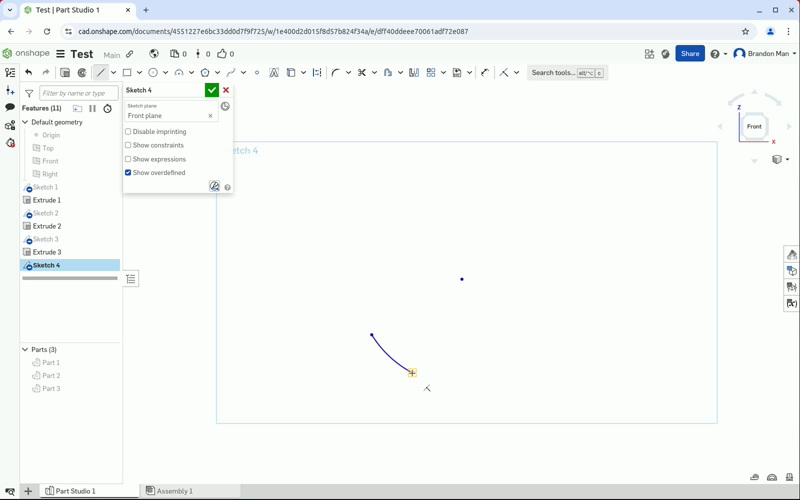
mouse_move(442, 372)
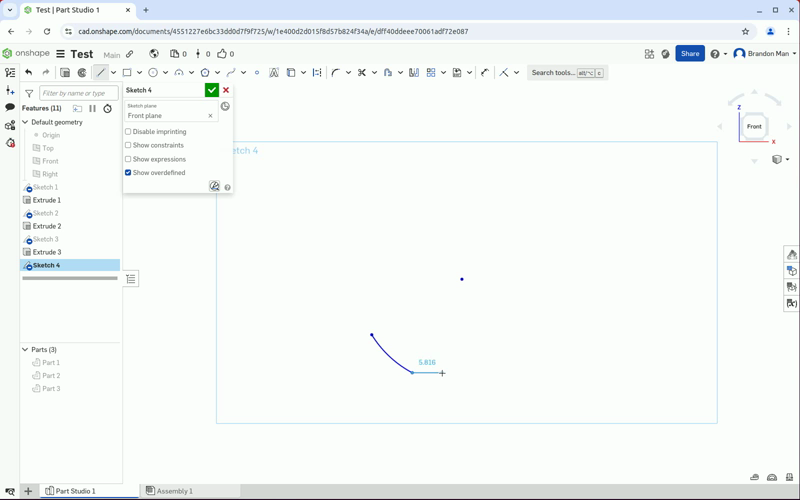
mouse_move(415, 366)
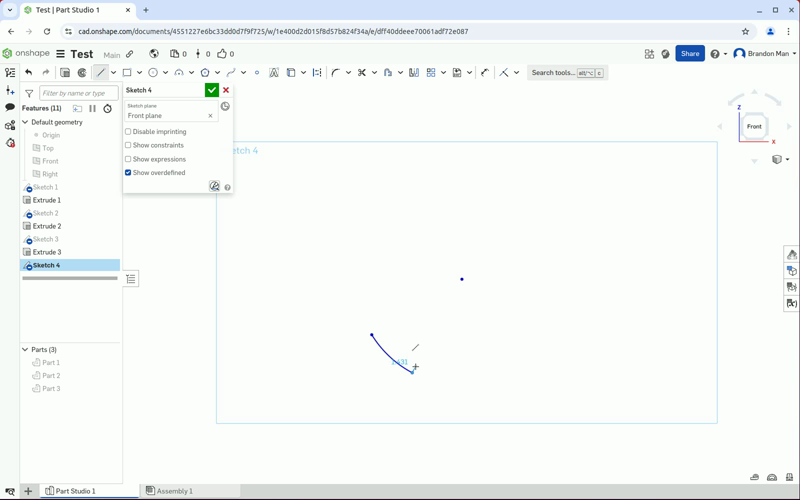
click(415, 366)
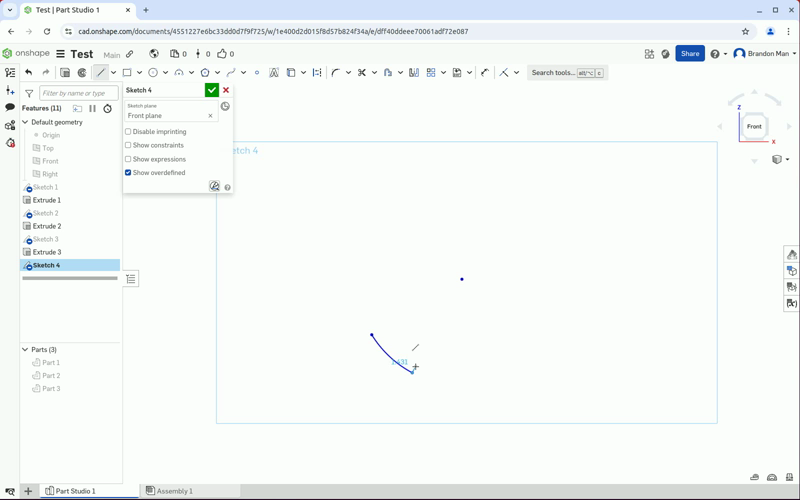
key_up(shift)
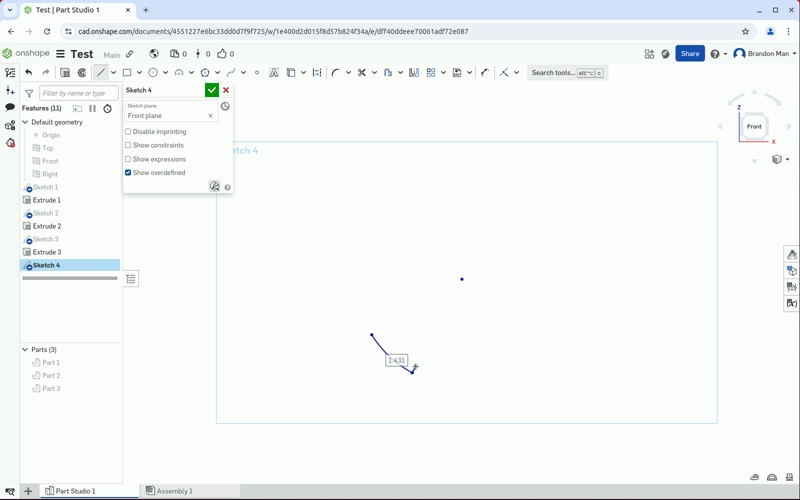
key(esc)
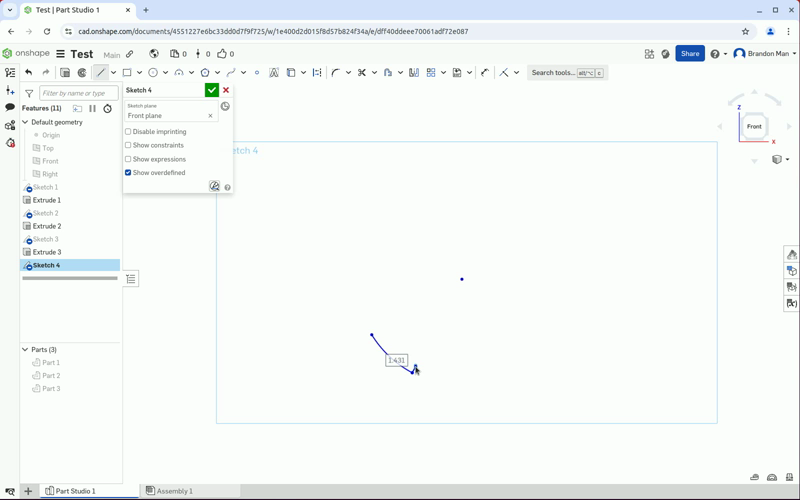
key(a)
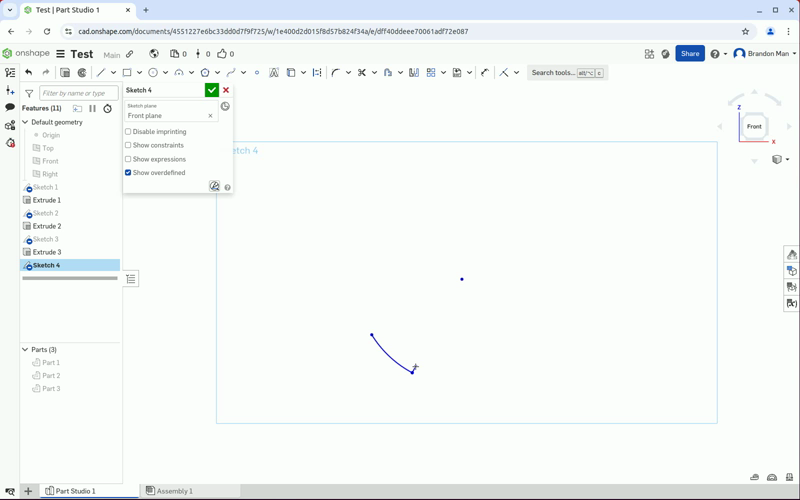
mouse_move(415, 366)
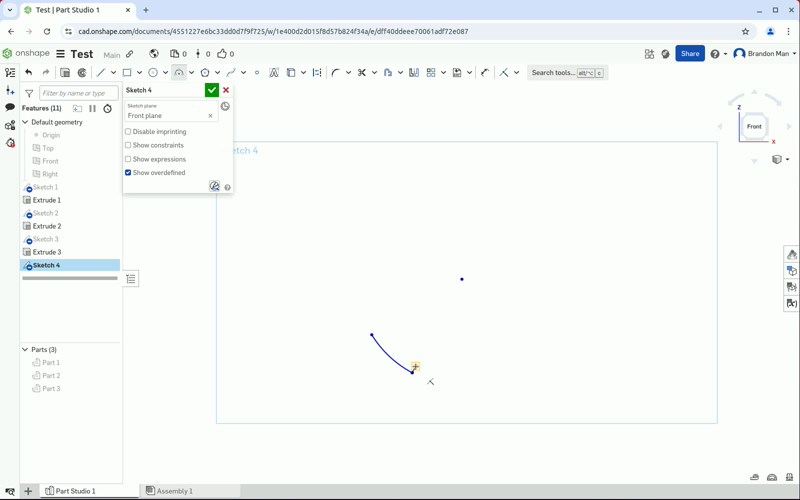
click(415, 366)
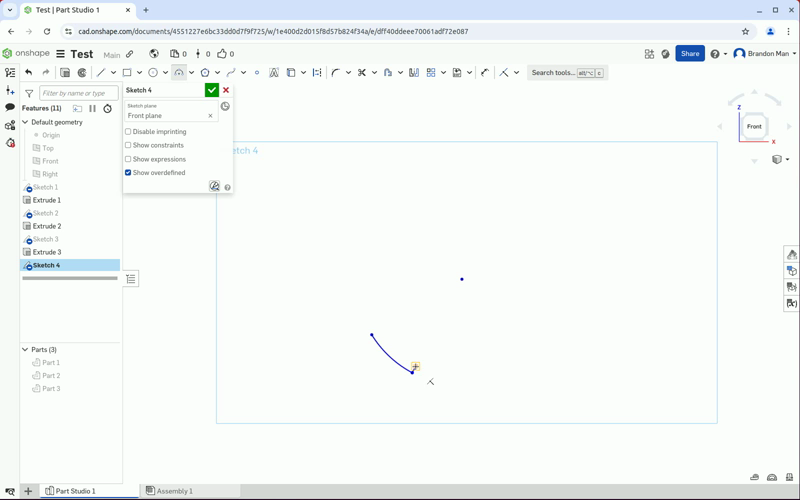
key_down(shift)
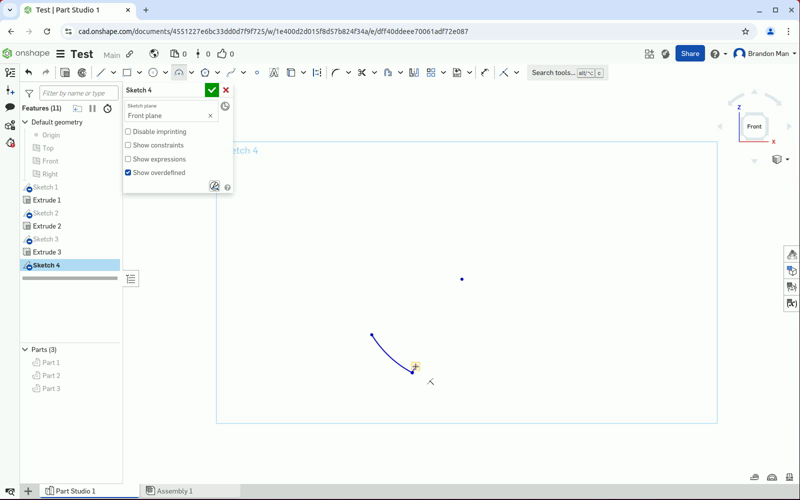
mouse_move(379, 330)
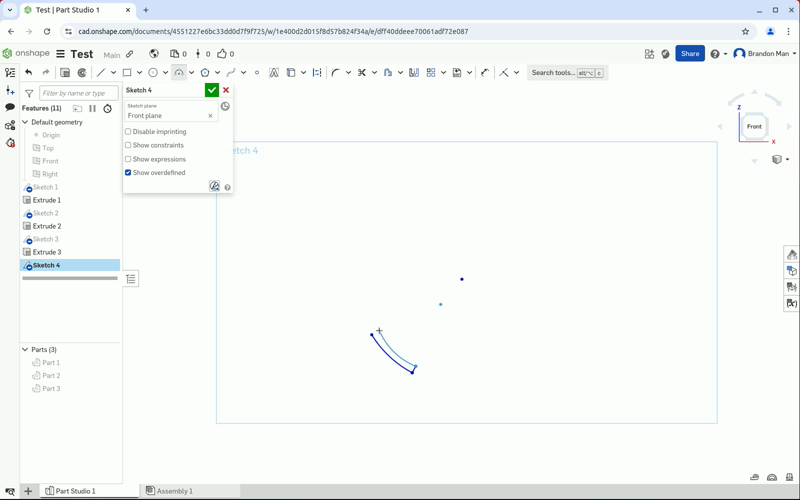
click(379, 330)
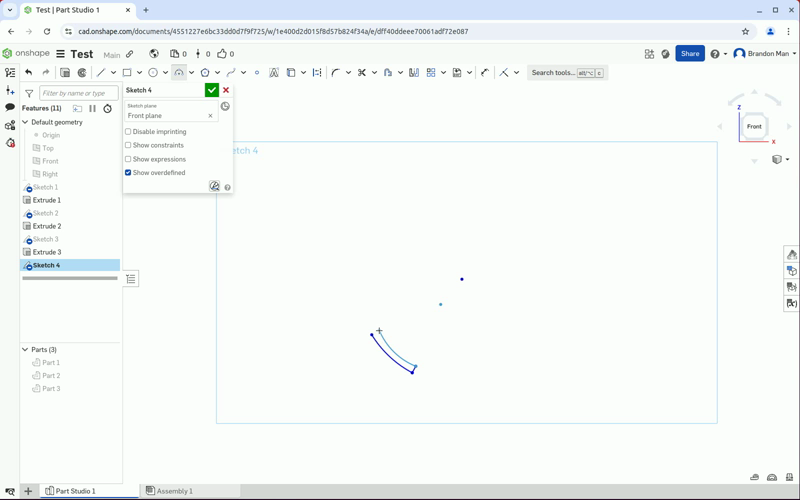
mouse_move(395, 350)
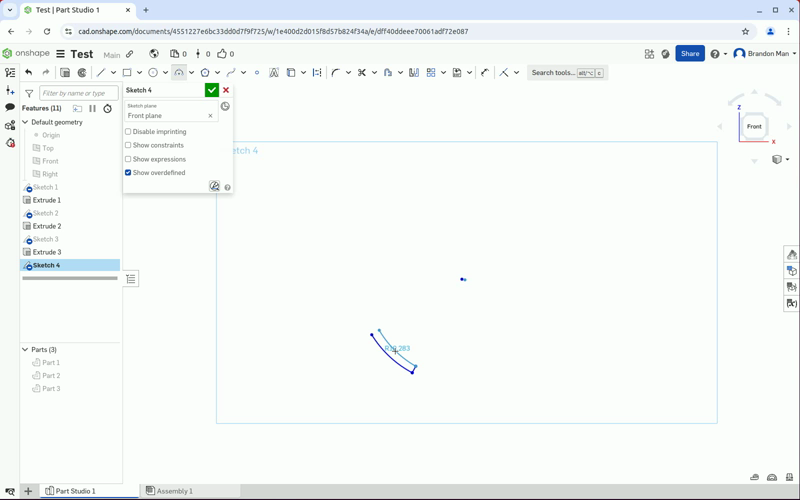
click(395, 350)
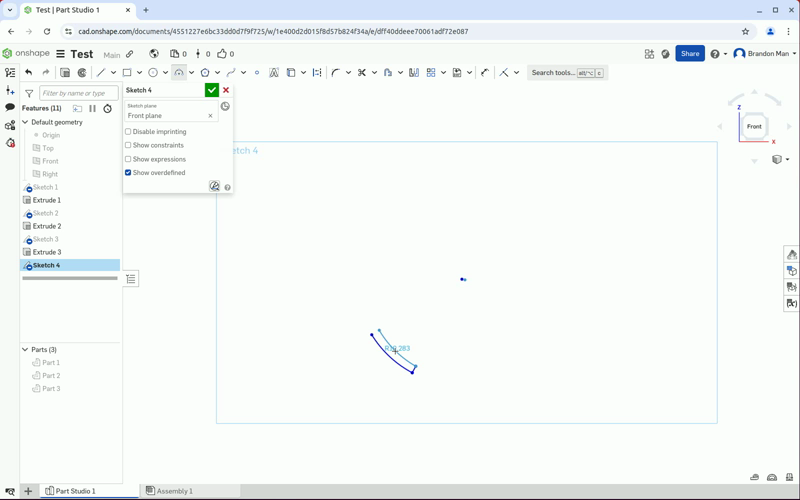
key_up(shift)
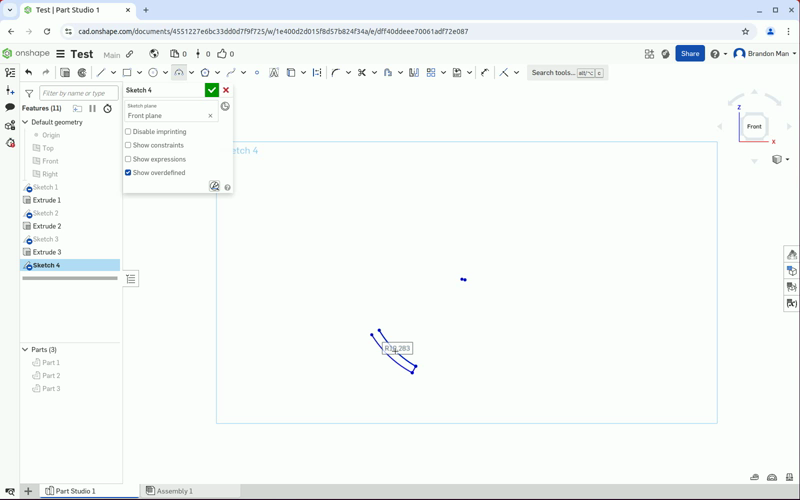
key(esc)
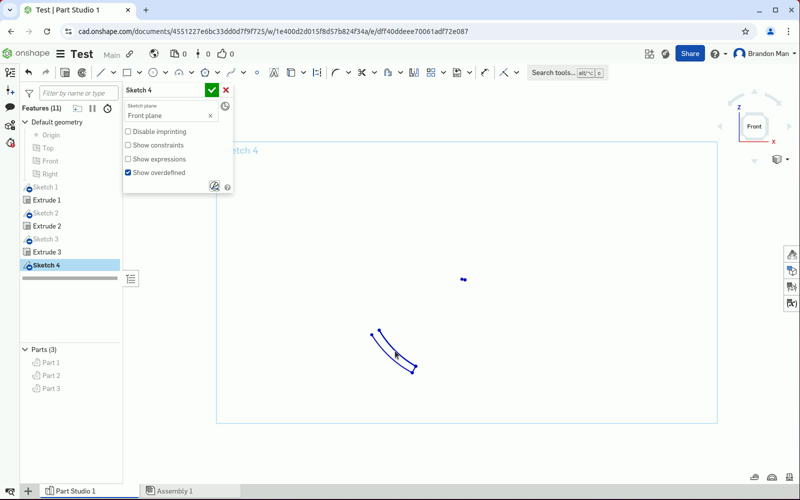
key(l)
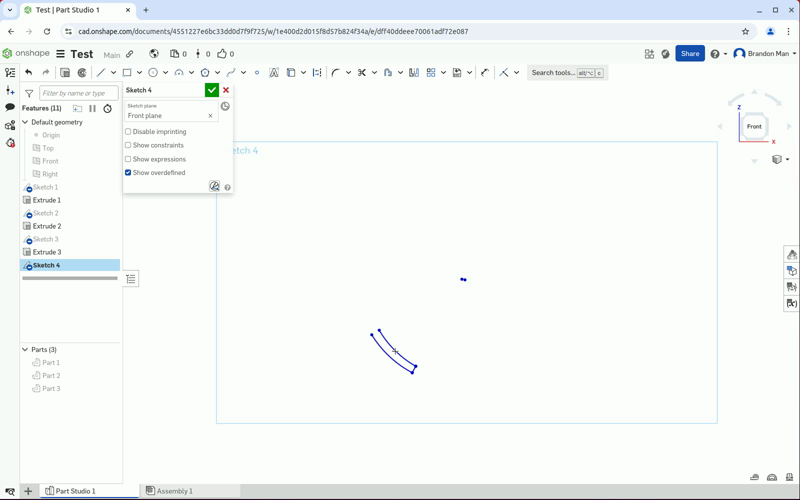
mouse_move(379, 330)
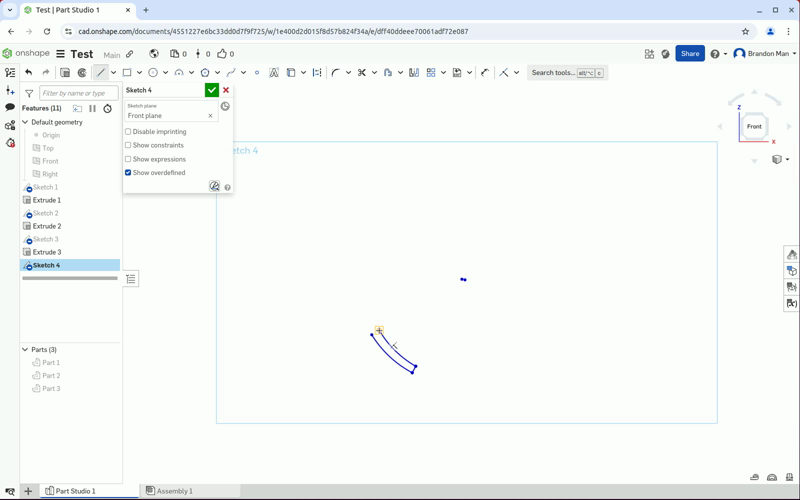
click(379, 330)
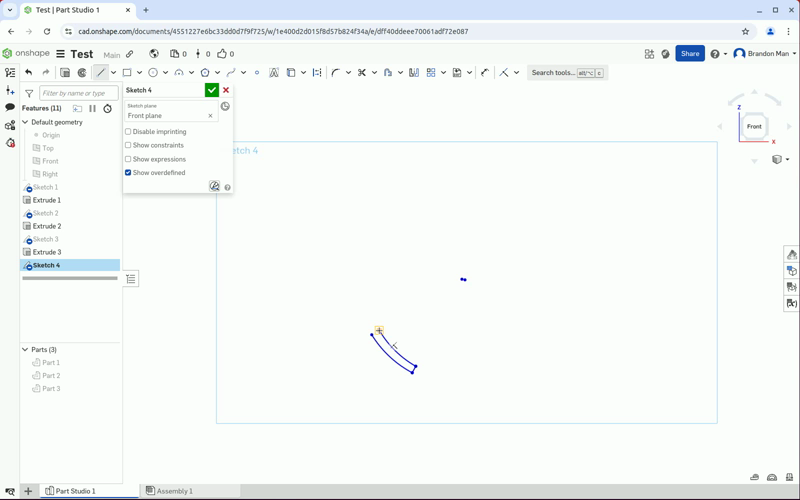
mouse_move(409, 330)
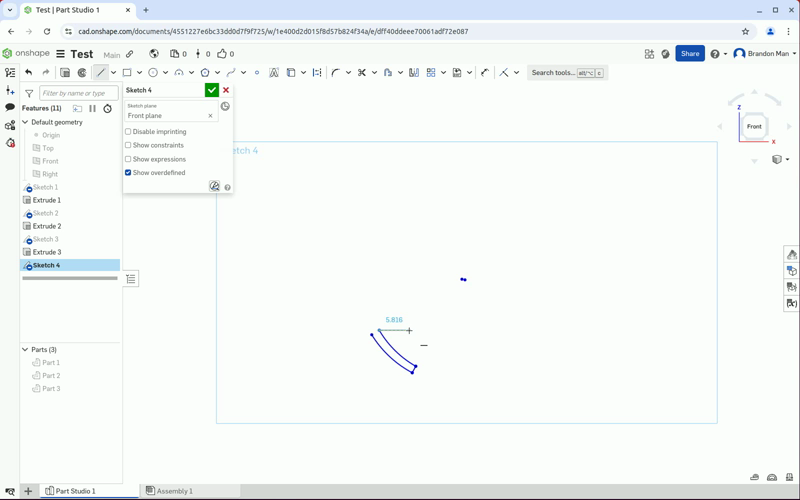
key_down(shift)
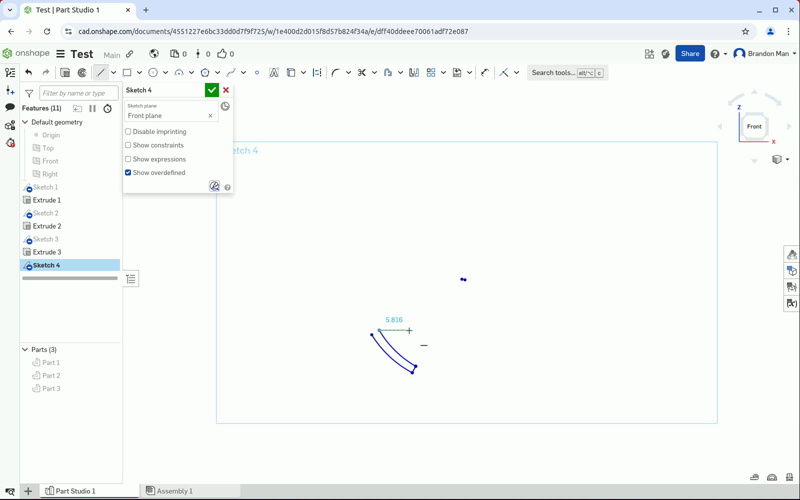
mouse_move(371, 334)
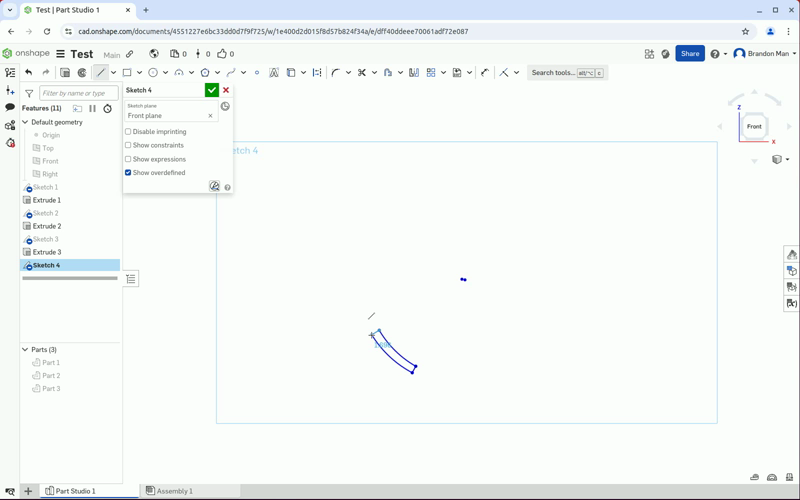
key_up(shift)
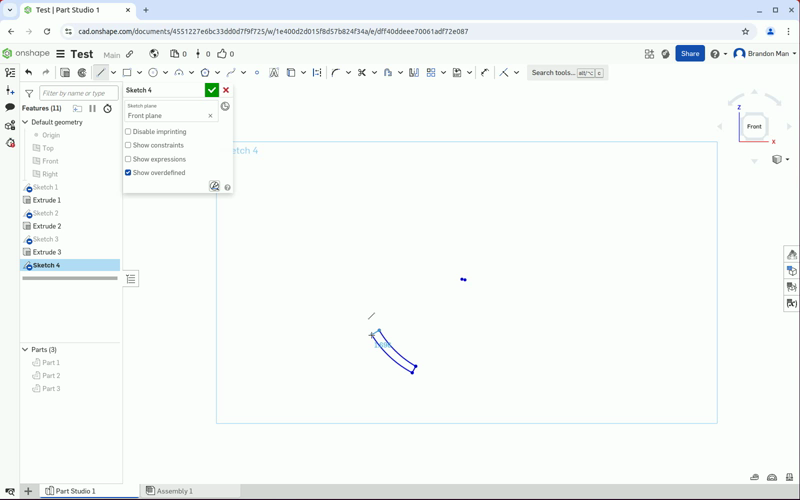
click(371, 334)
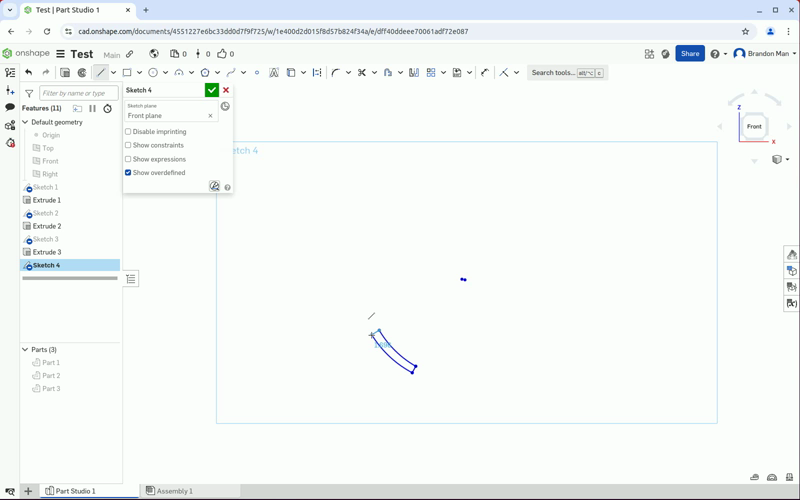
key(esc)
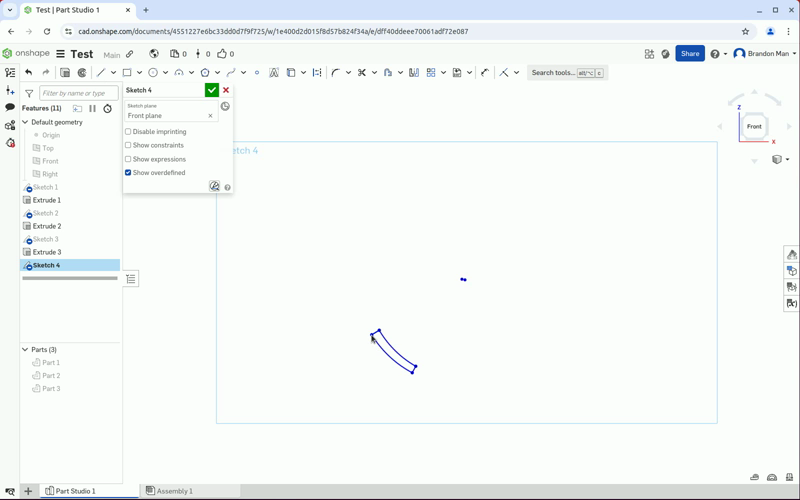
mouse_move(383, 341)
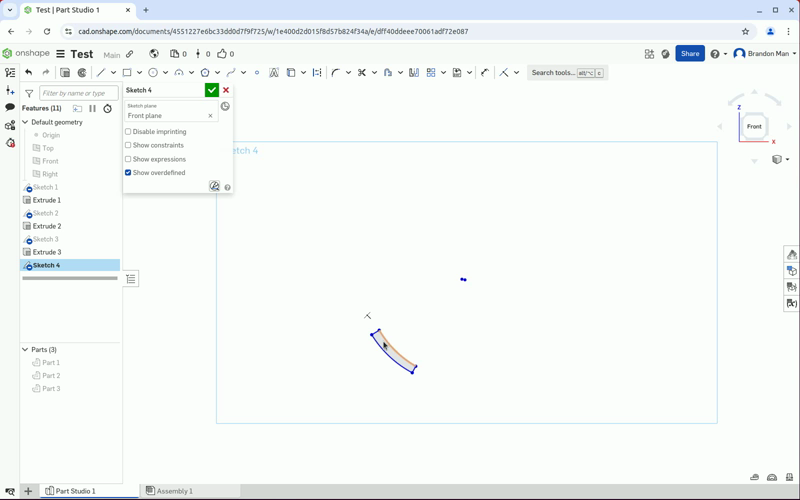
scroll(6)
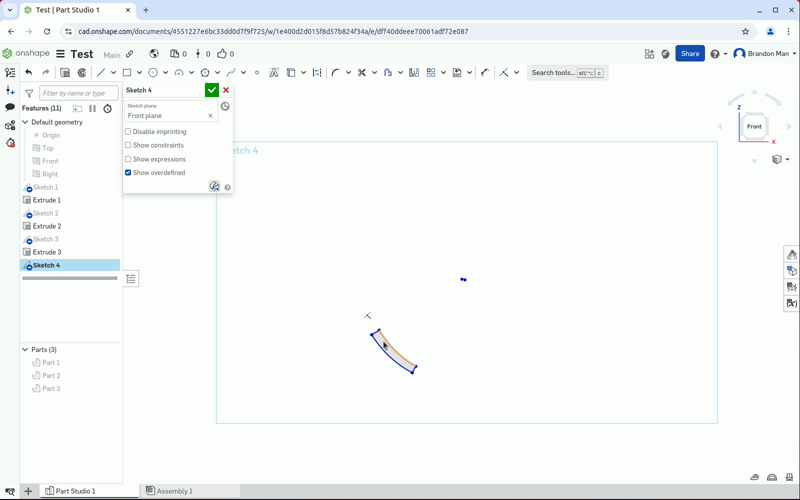
scroll(6)
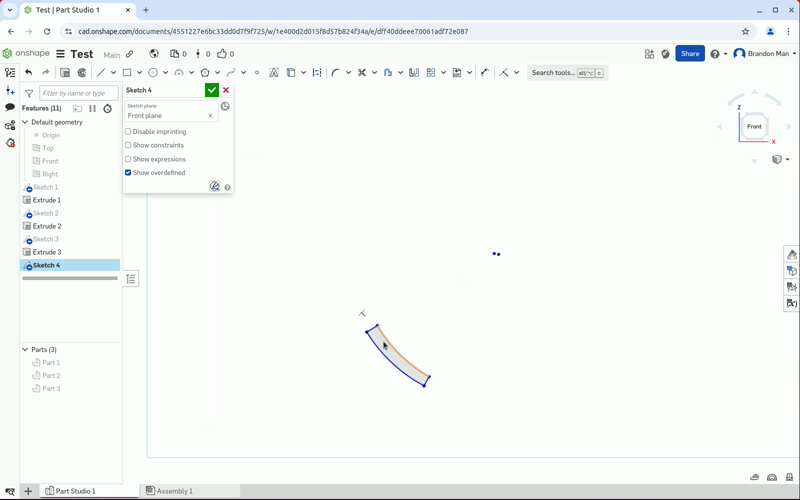
scroll(6)
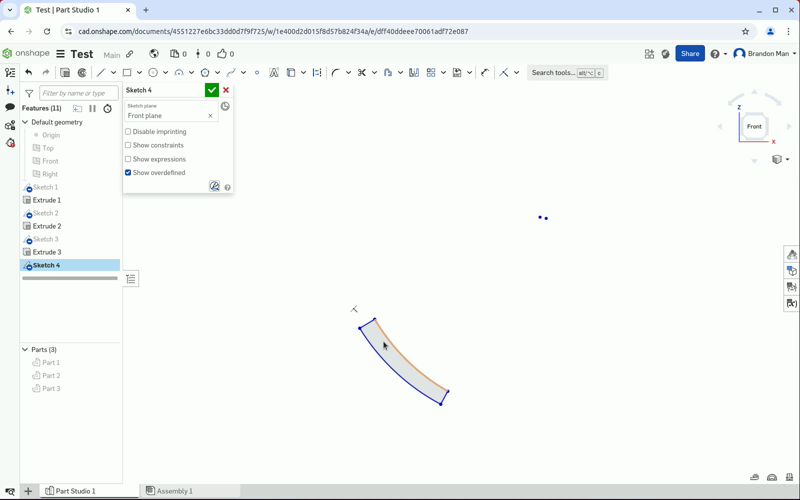
scroll(6)
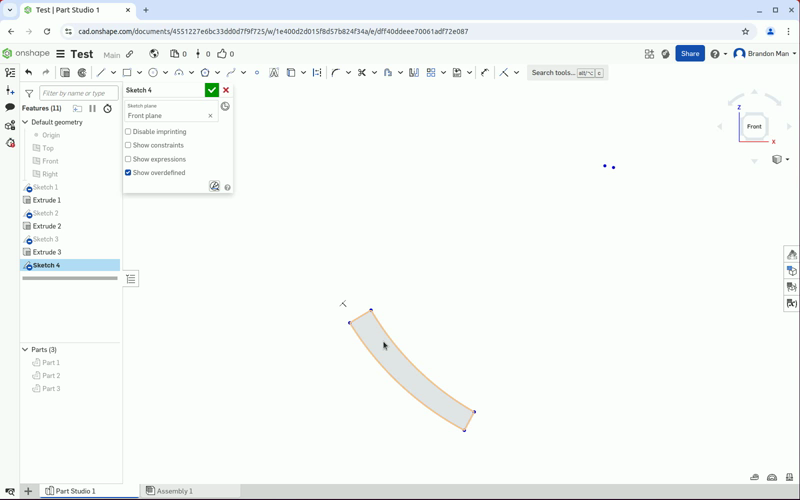
scroll(6)
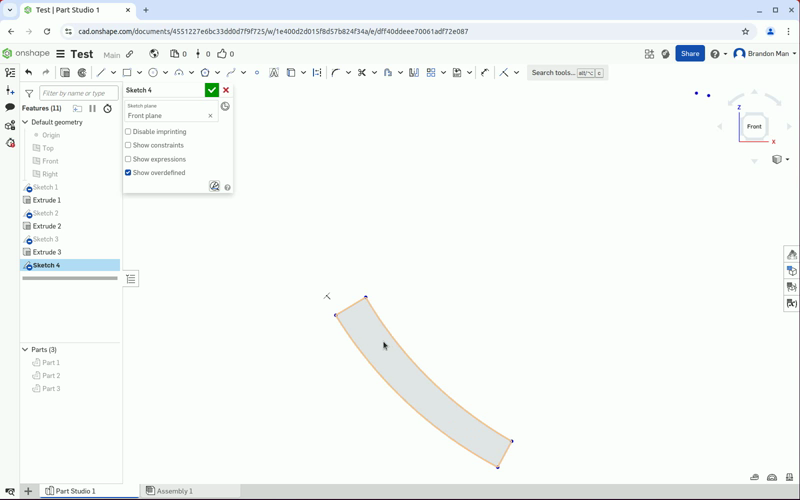
scroll(6)
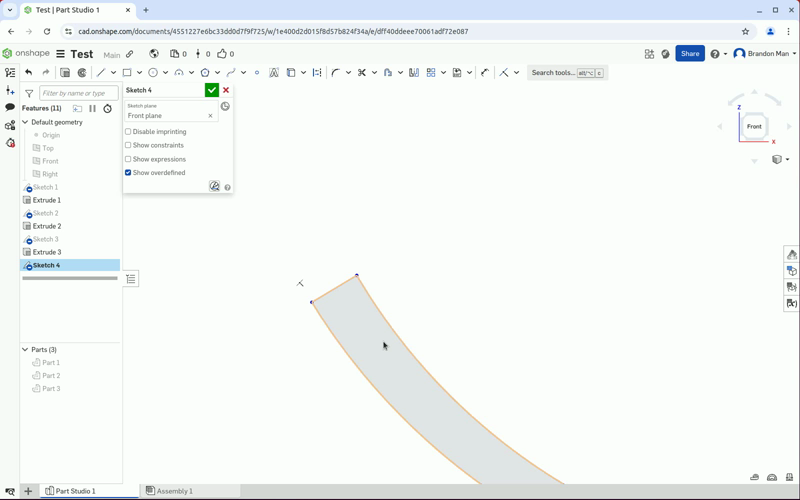
scroll(6)
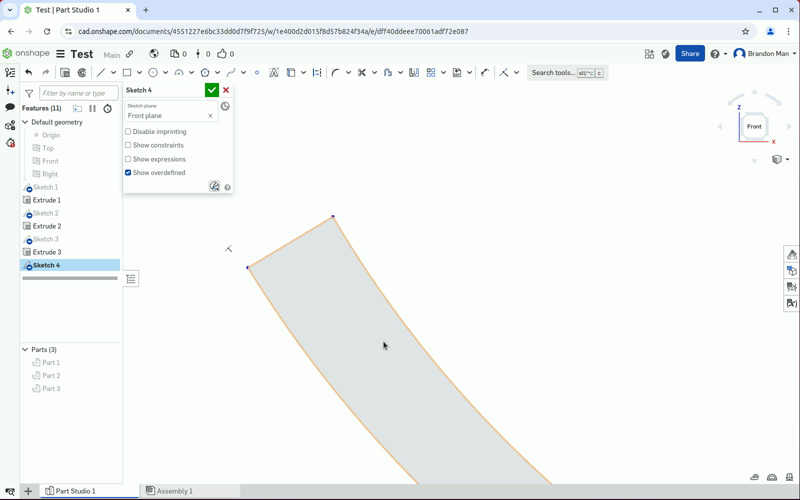
click(383, 341)
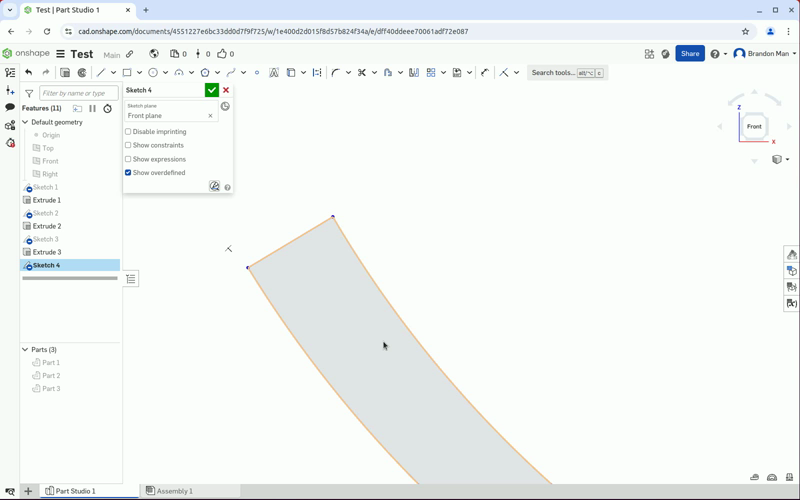
scroll(-6)
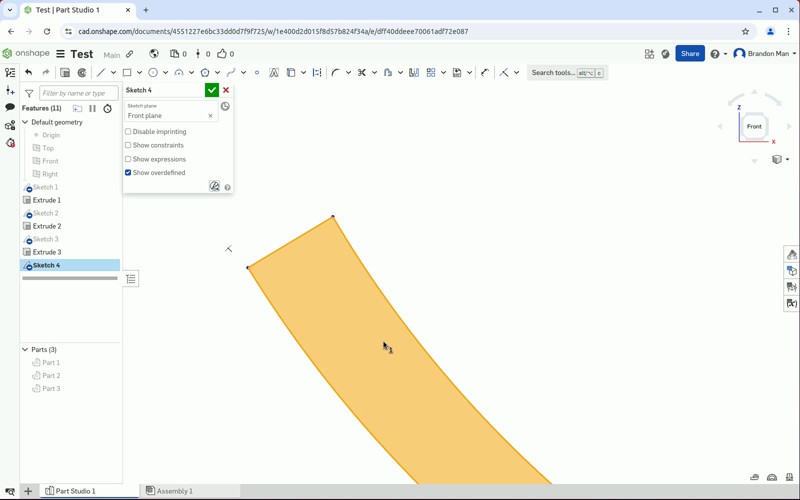
scroll(-6)
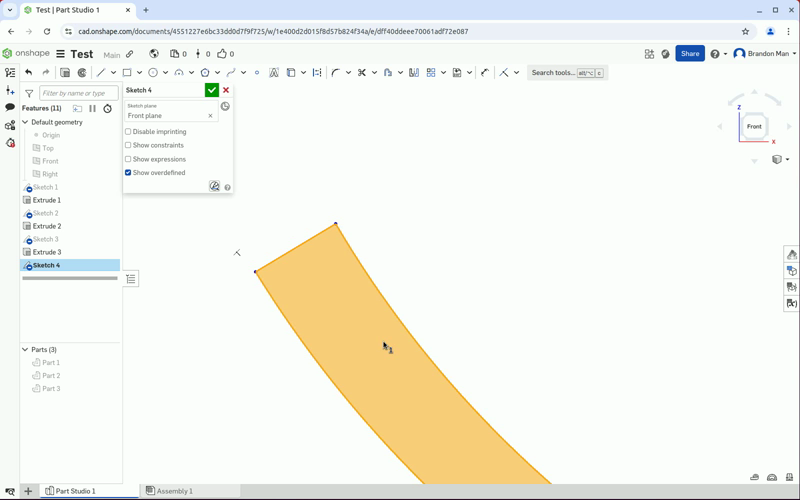
scroll(-6)
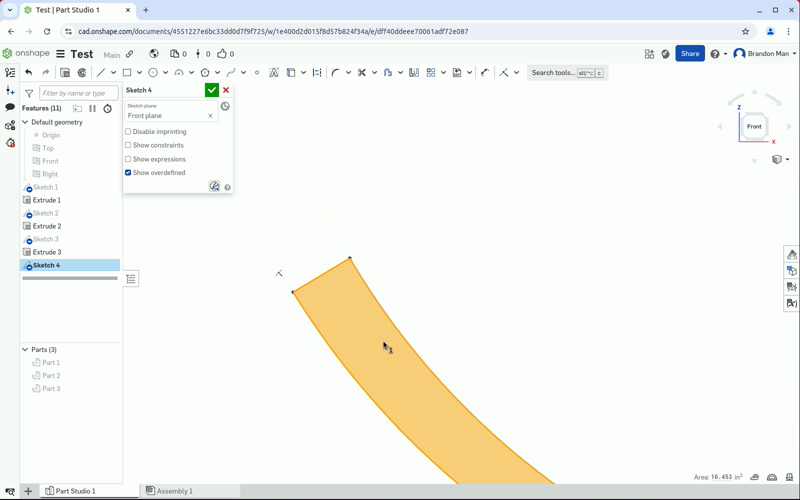
scroll(-6)
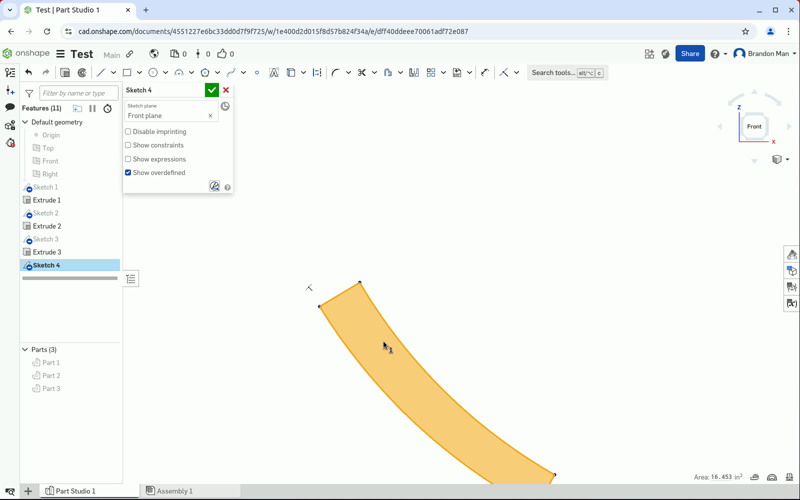
scroll(-6)
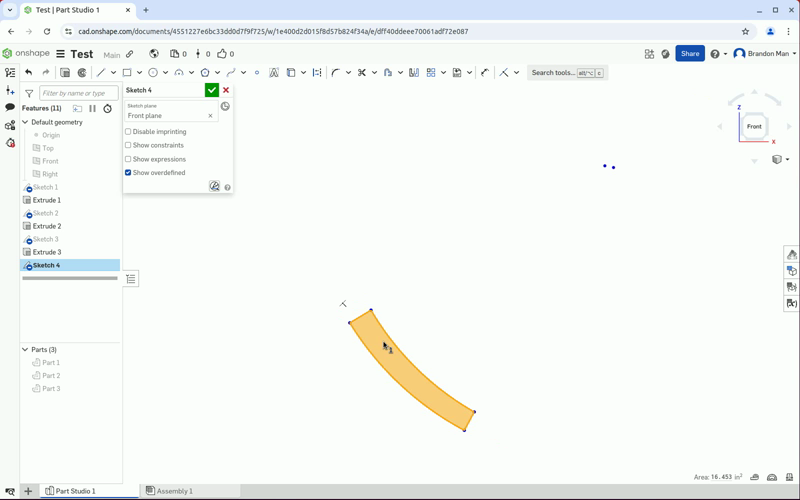
scroll(-6)
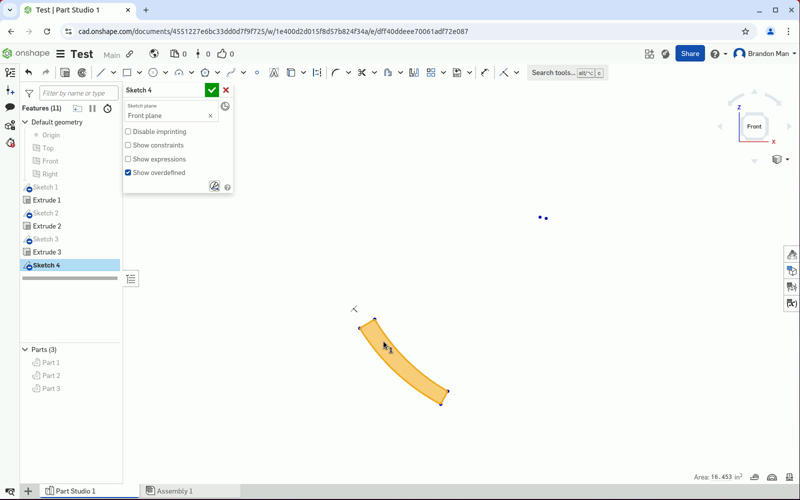
scroll(-6)
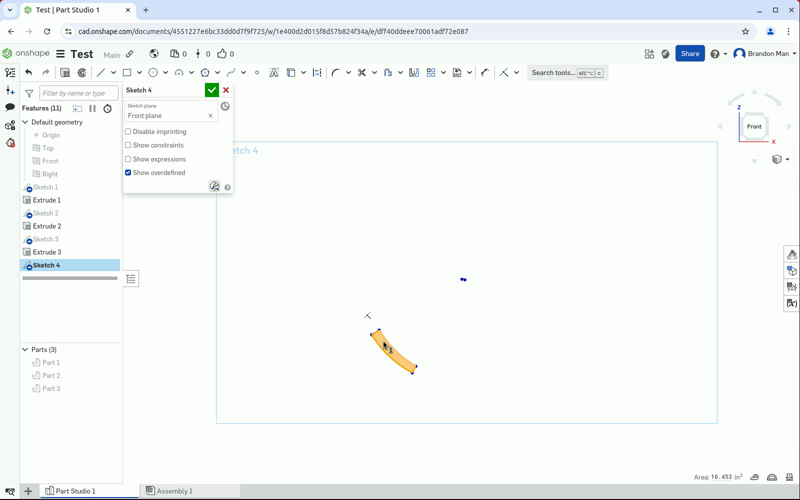
mouse_move(73, 352)
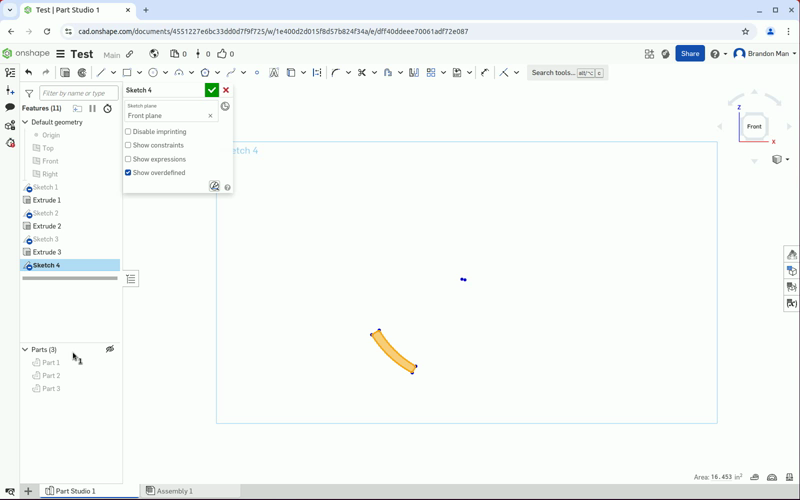
key(shift+y)
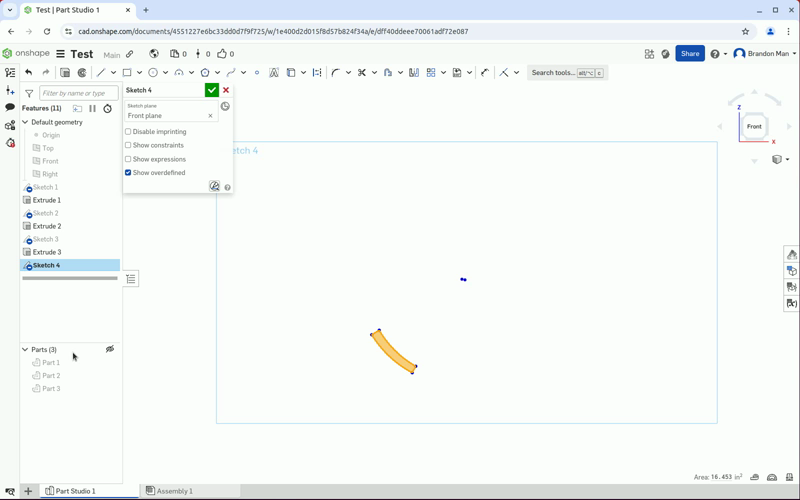
key(shift+e)
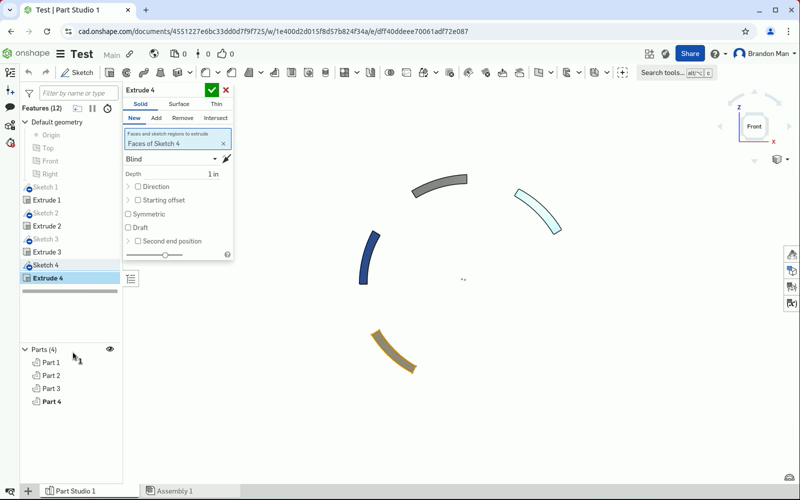
mouse_move(143, 106)
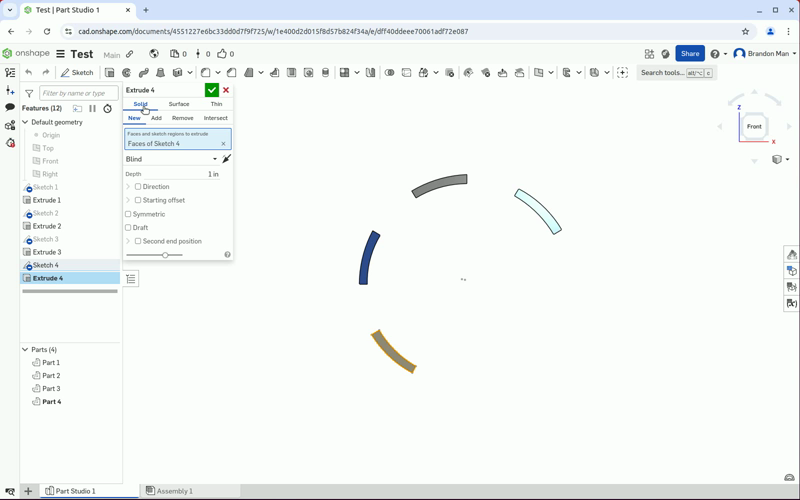
click(143, 106)
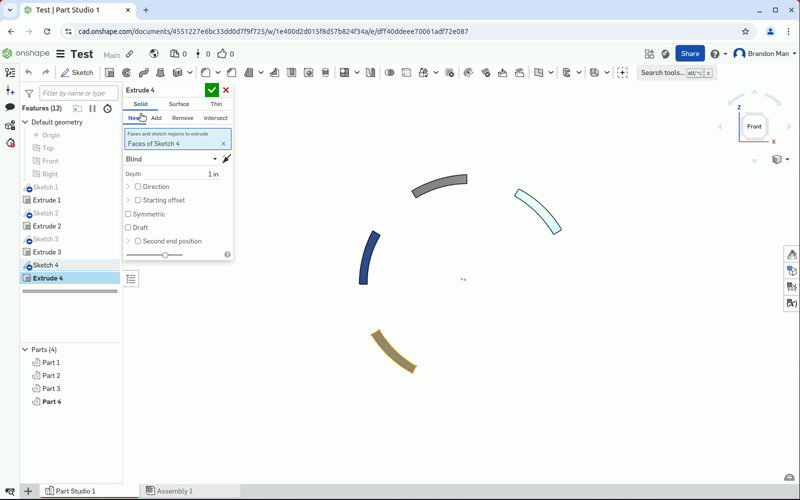
mouse_move(137, 120)
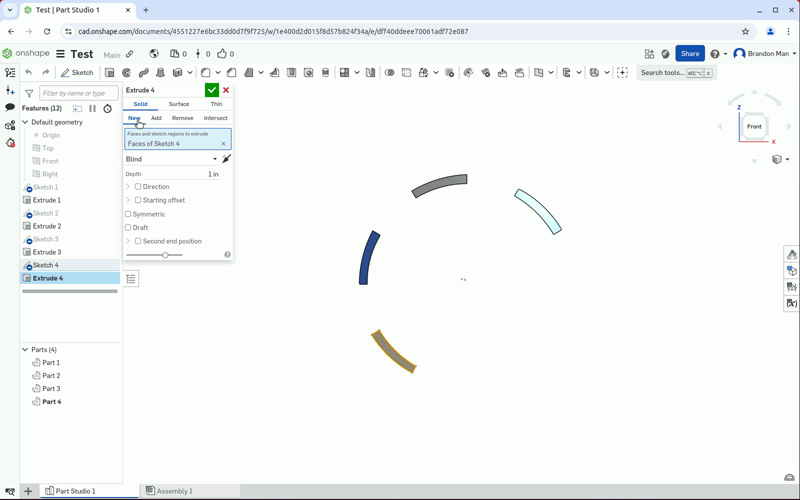
click(137, 120)
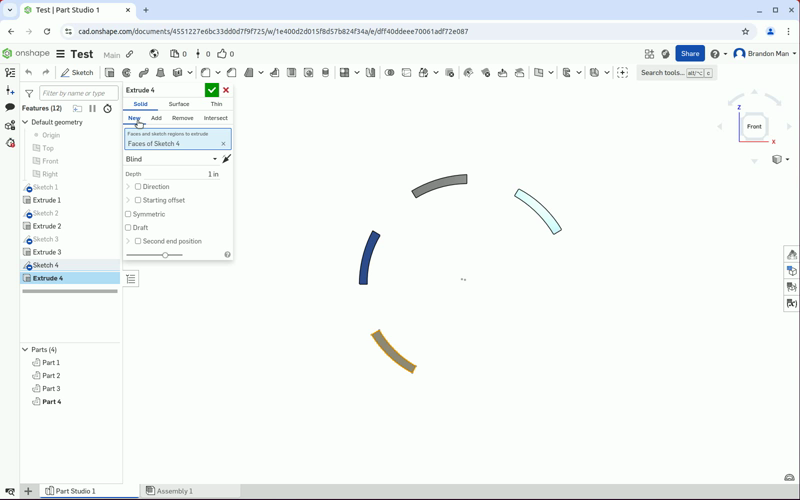
key(tab, 4)
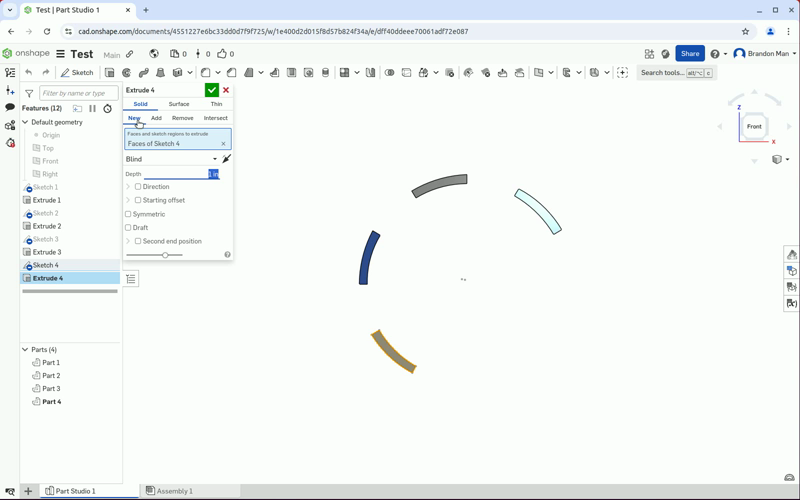
text(16.609)
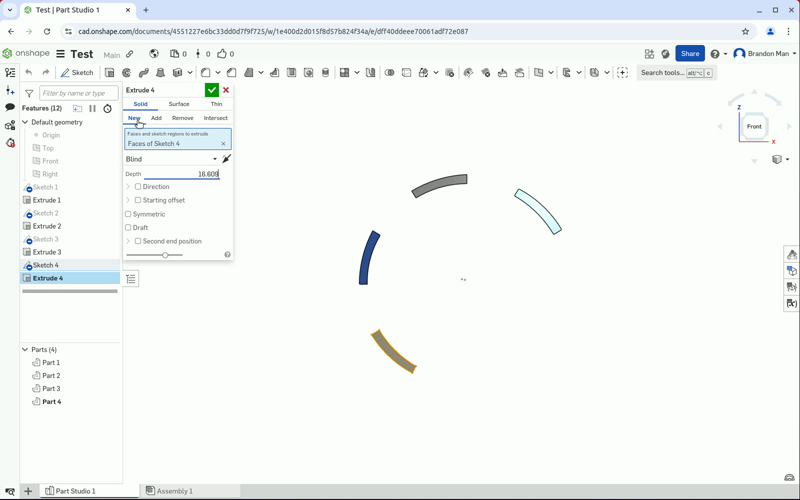
key(enter)
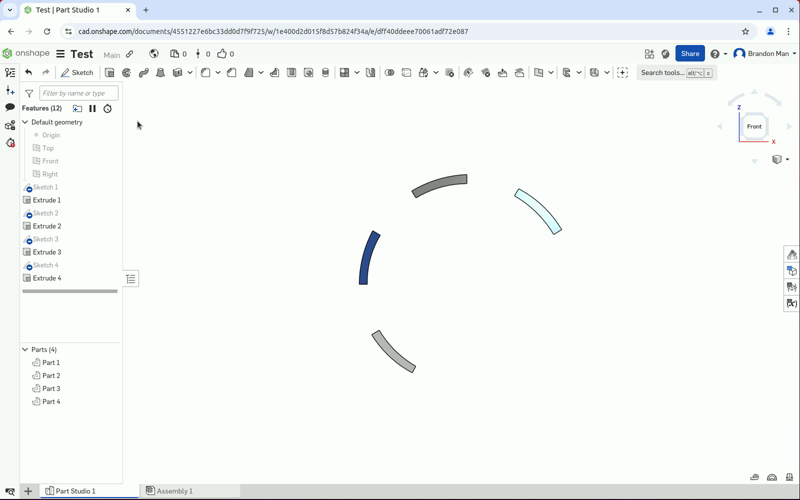
key(shift+h)
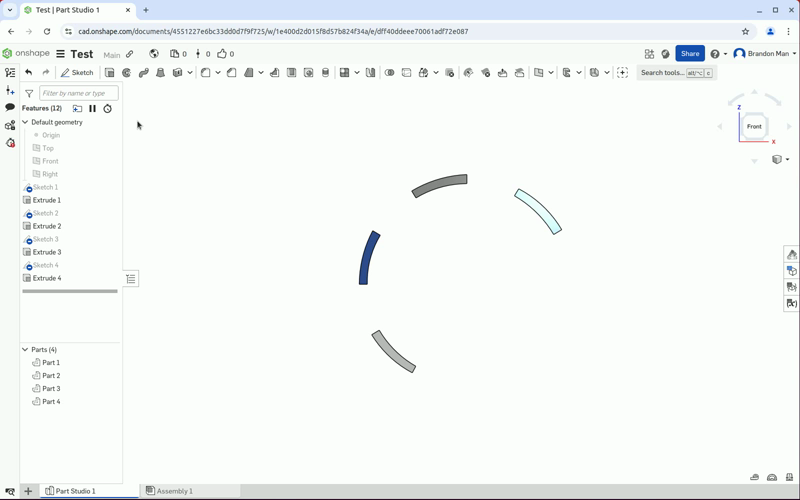
key(shift+h)
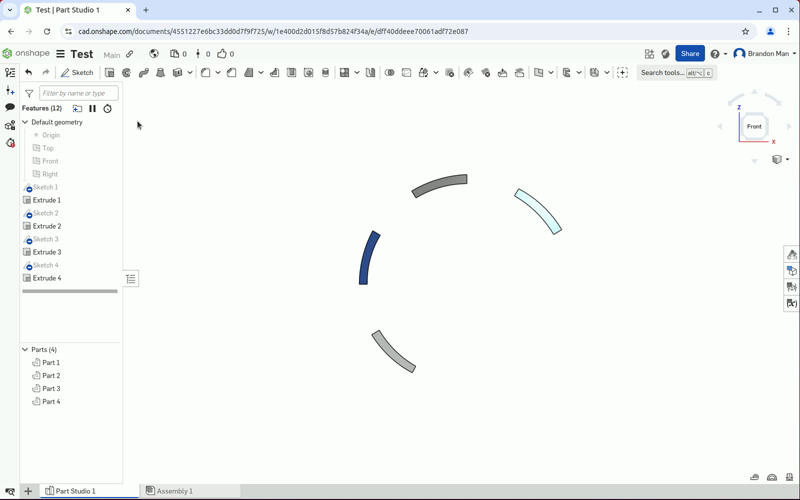
mouse_move(73, 189)
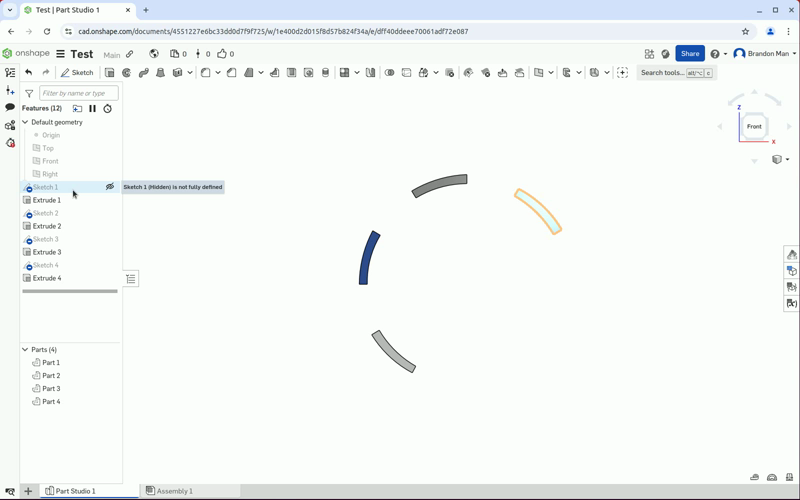
click(73, 189)
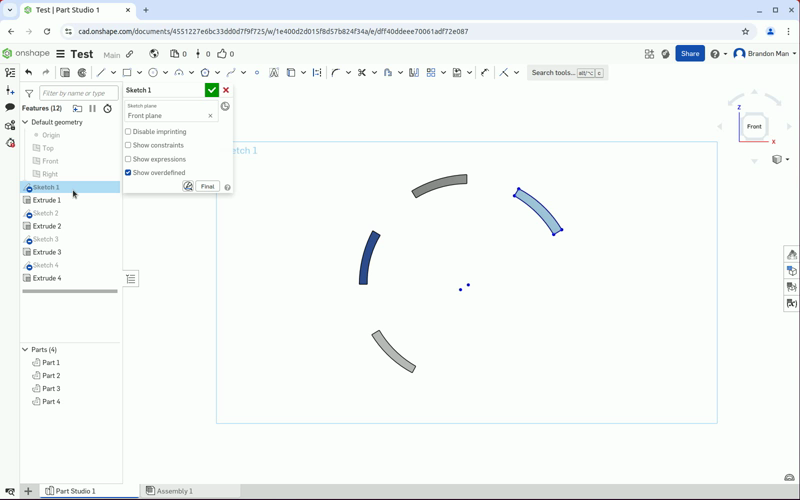
mouse_move(229, 92)
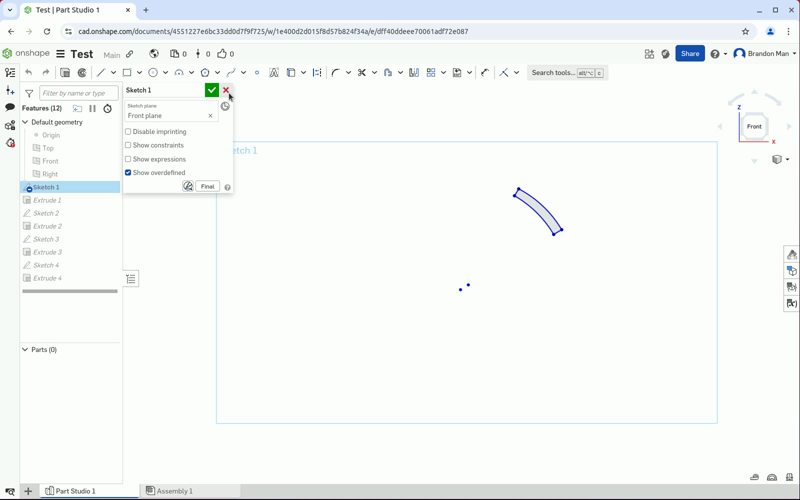
click(229, 92)
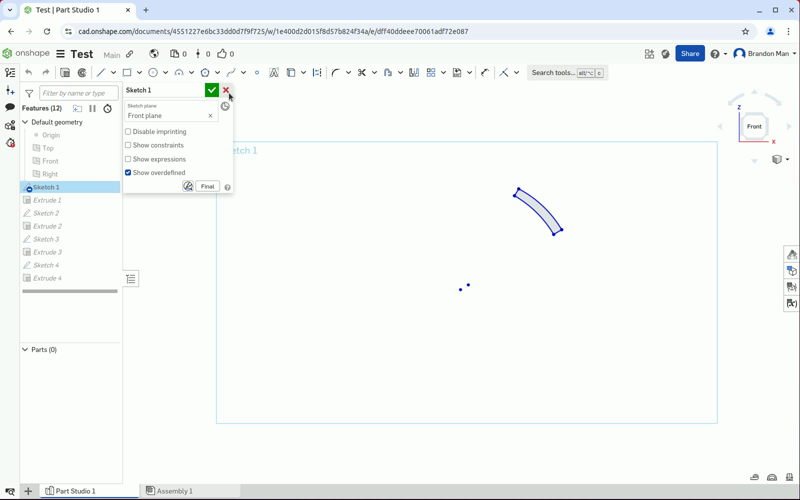
key(shift+s)
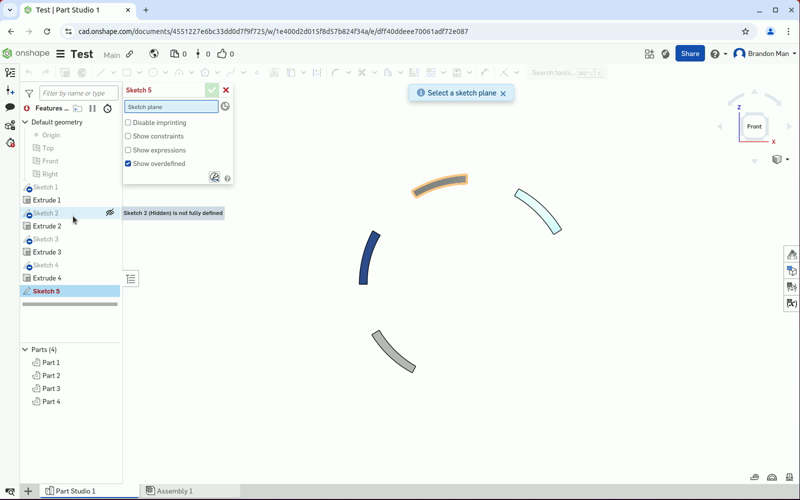
scroll(3)
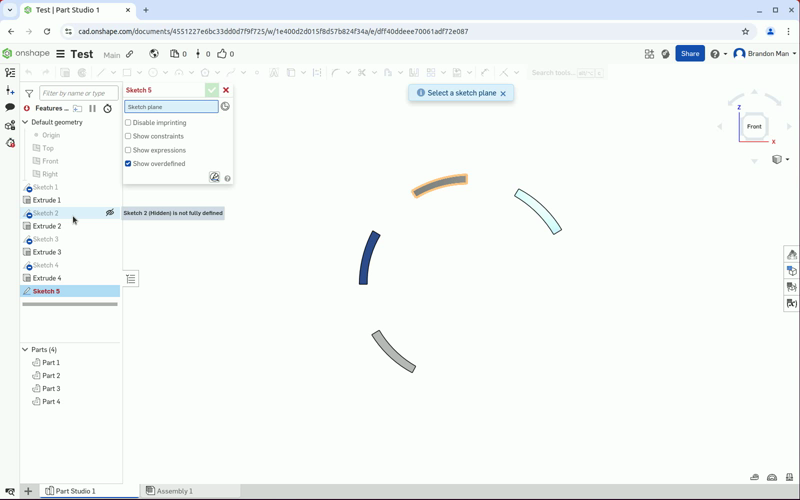
mouse_move(73, 163)
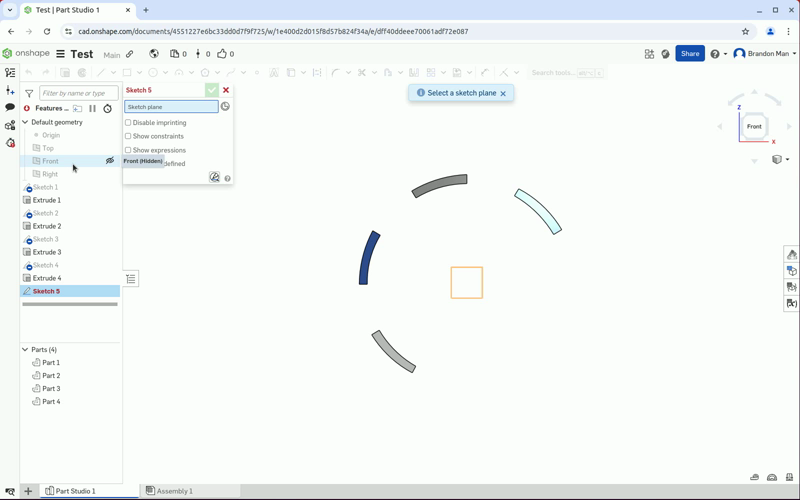
click(73, 163)
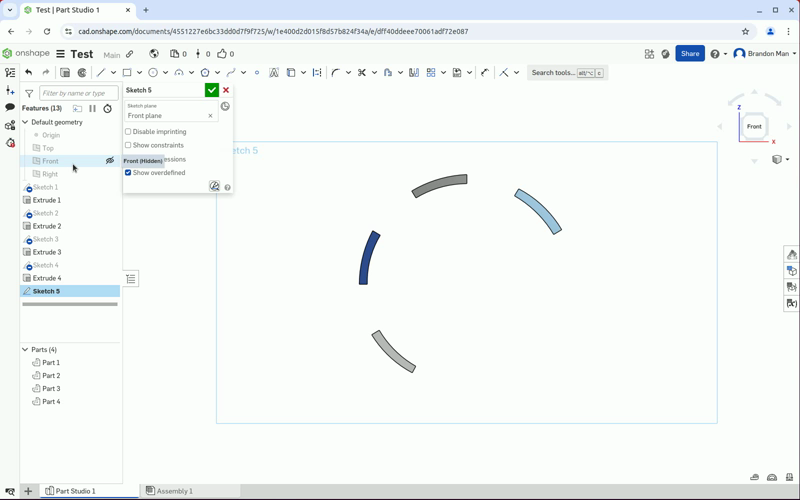
mouse_move(73, 352)
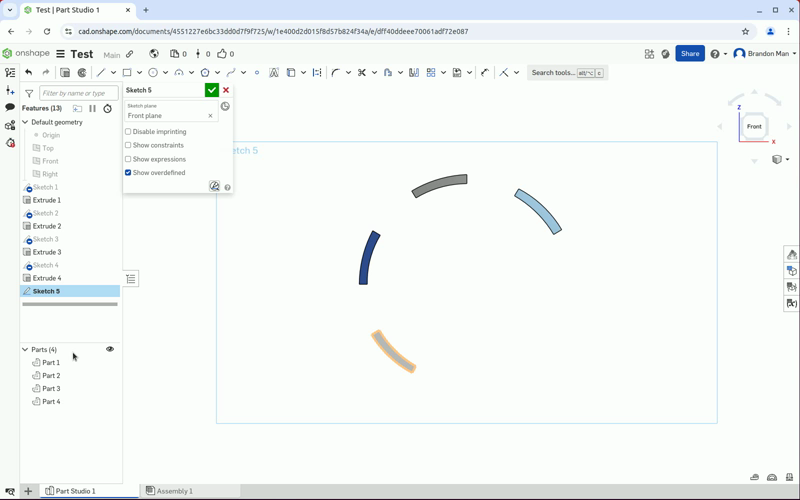
key(y)
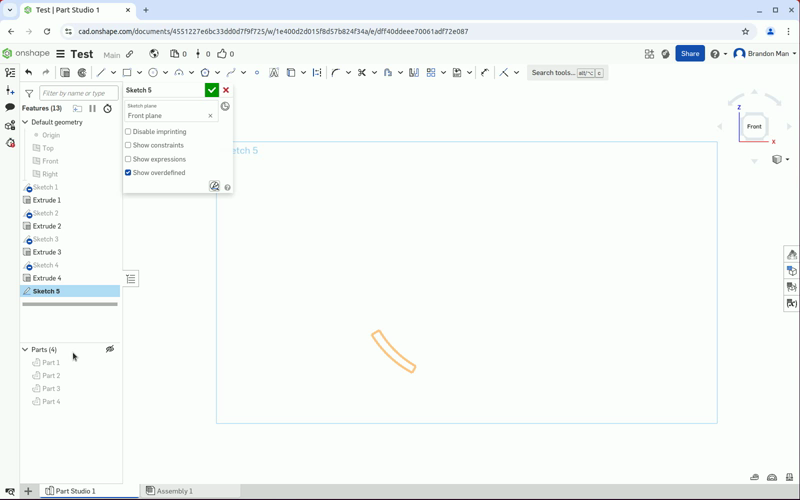
key(a)
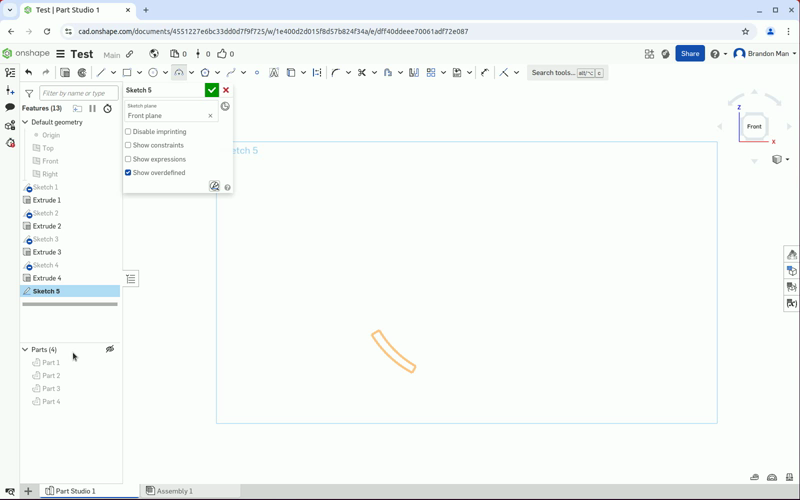
key_down(shift)
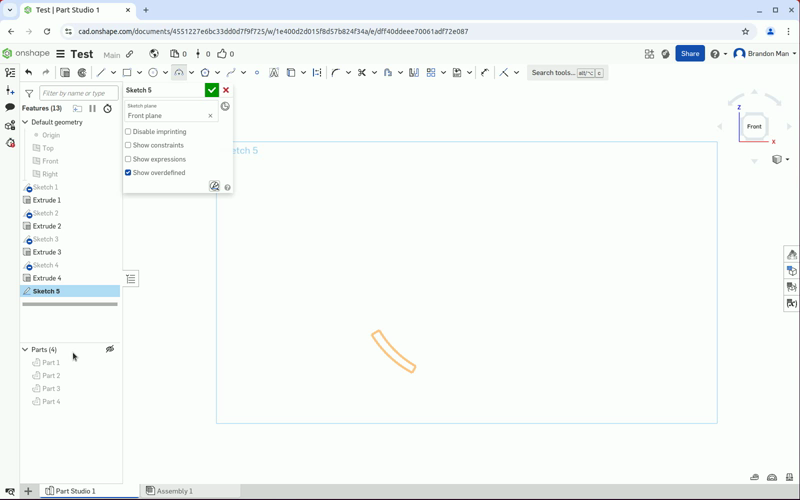
mouse_move(460, 384)
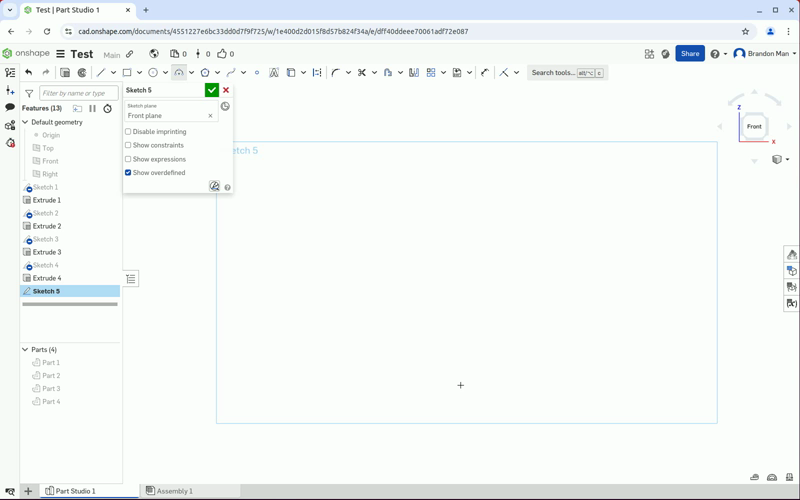
click(460, 384)
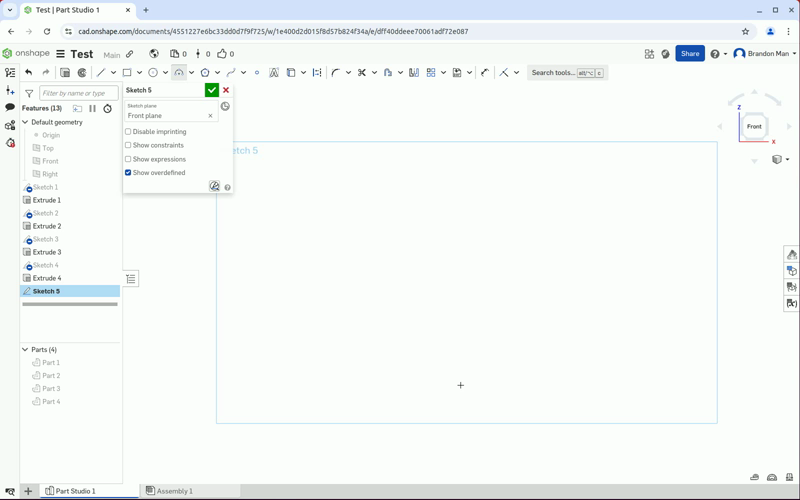
key_up(shift)
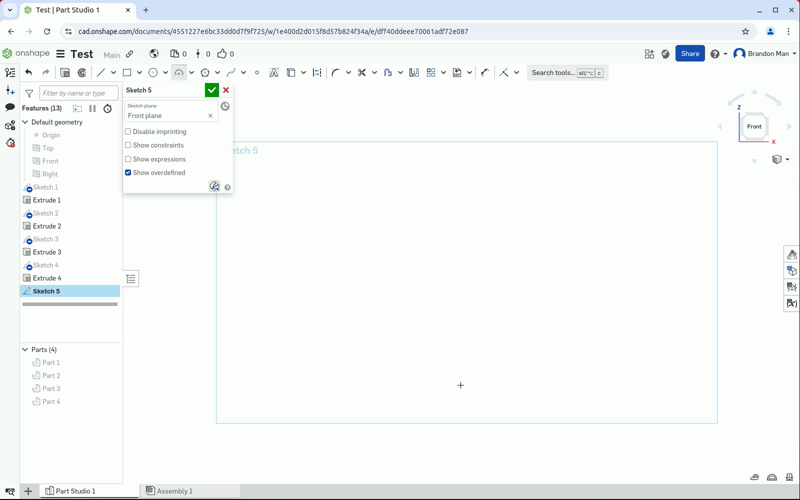
key_down(shift)
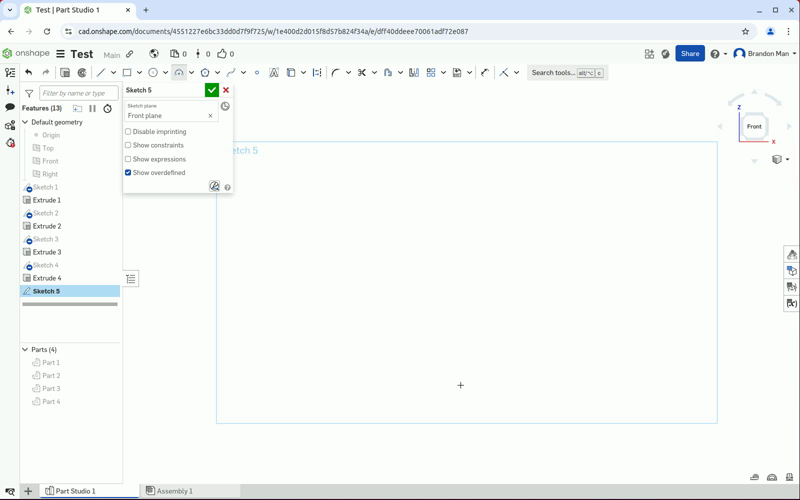
mouse_move(513, 369)
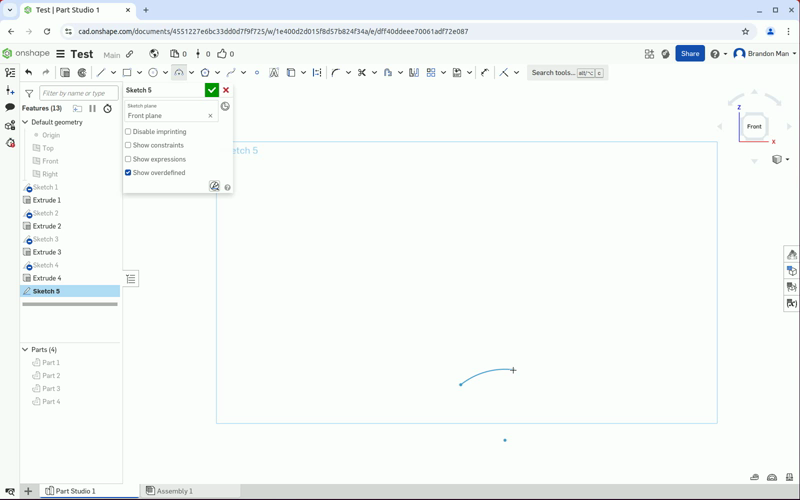
click(513, 369)
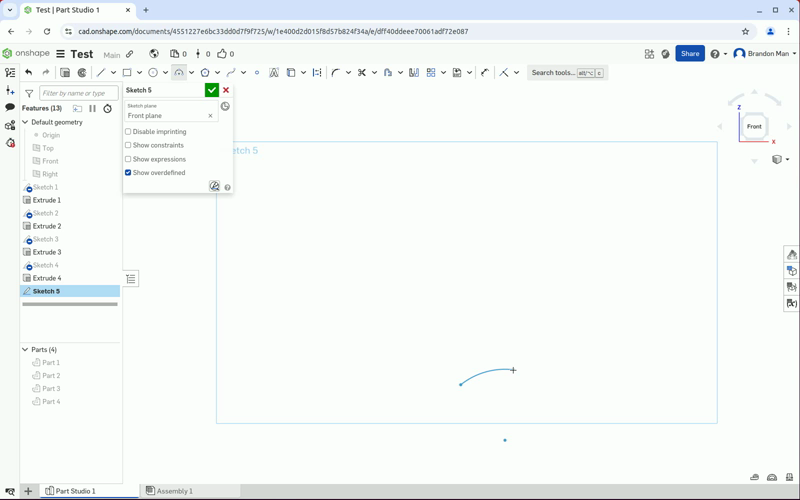
mouse_move(487, 380)
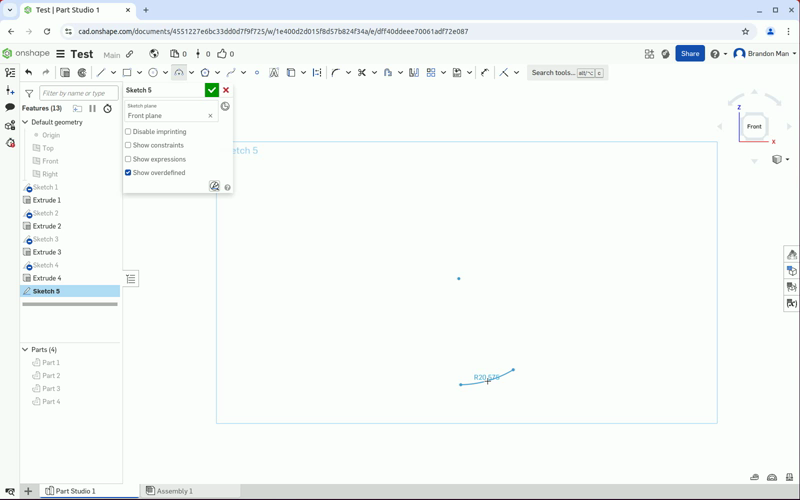
click(487, 380)
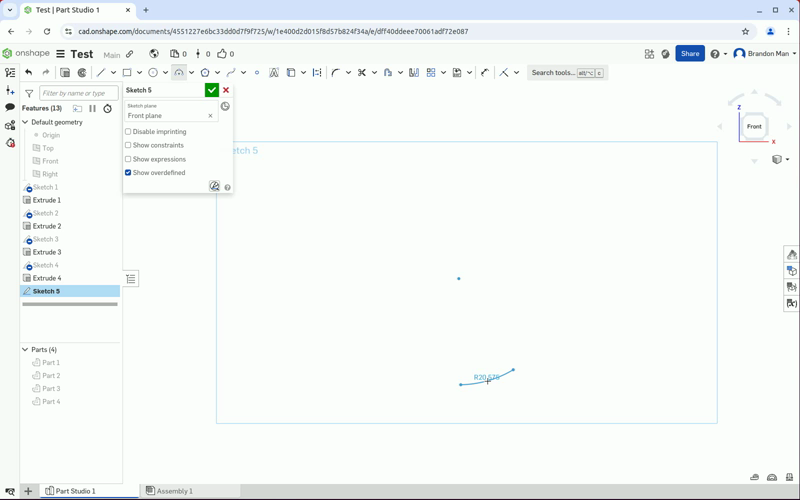
key_up(shift)
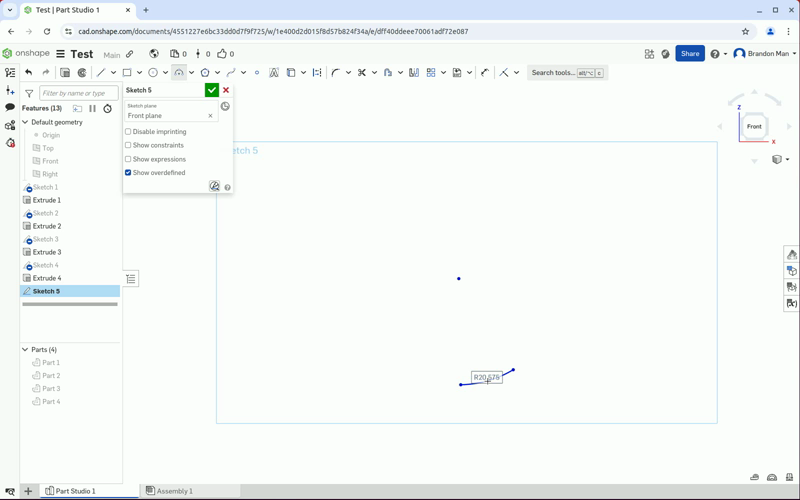
key(esc)
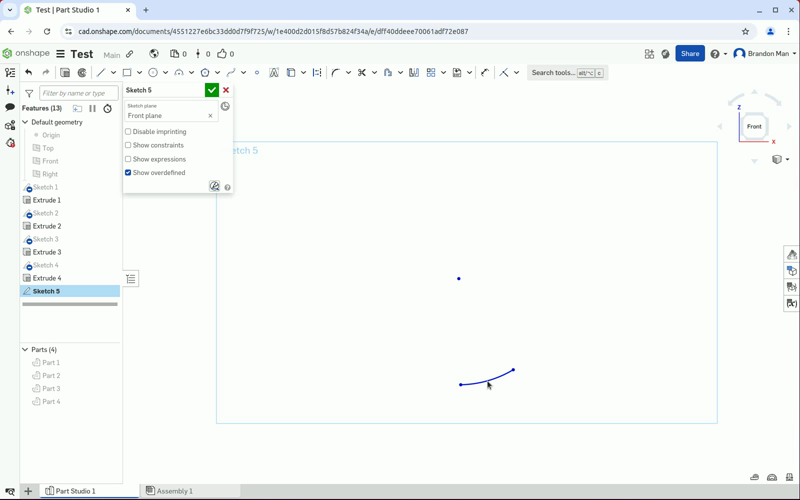
key(l)
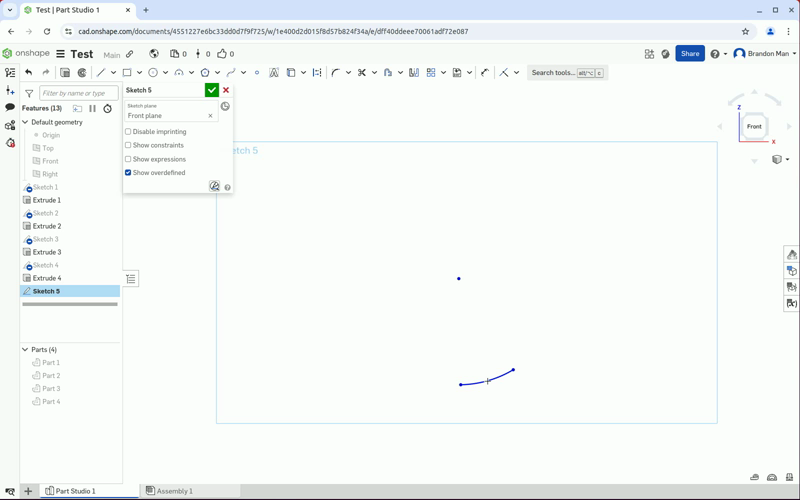
mouse_move(513, 369)
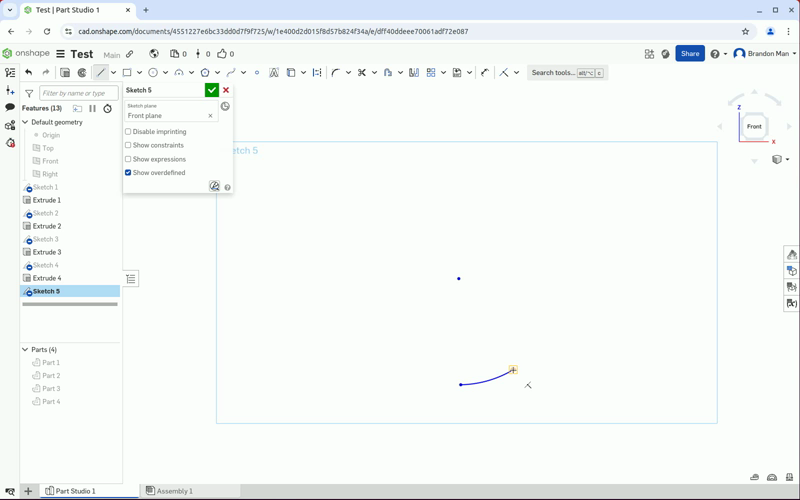
click(513, 369)
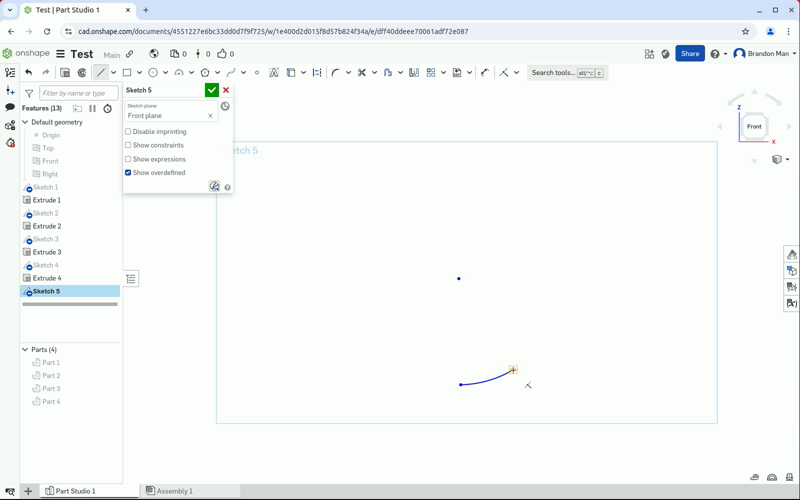
key_down(shift)
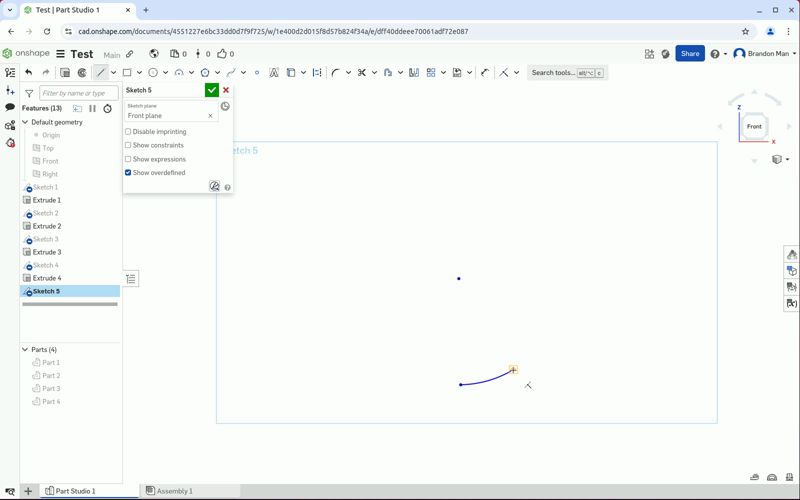
mouse_move(543, 369)
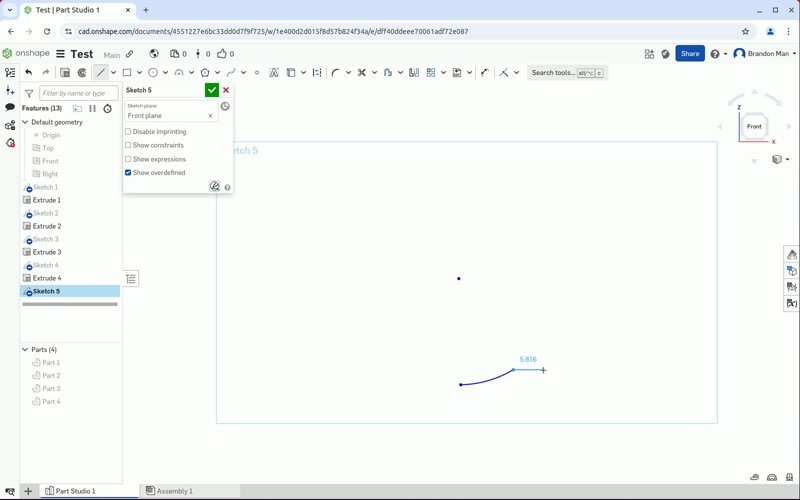
mouse_move(509, 363)
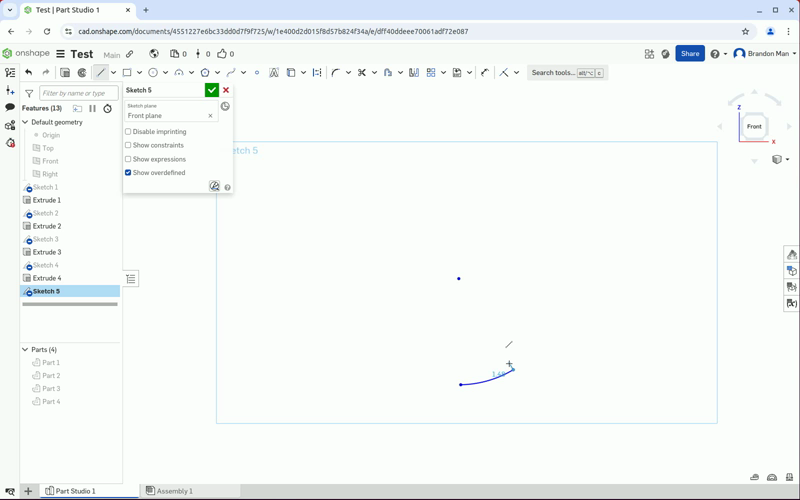
click(509, 363)
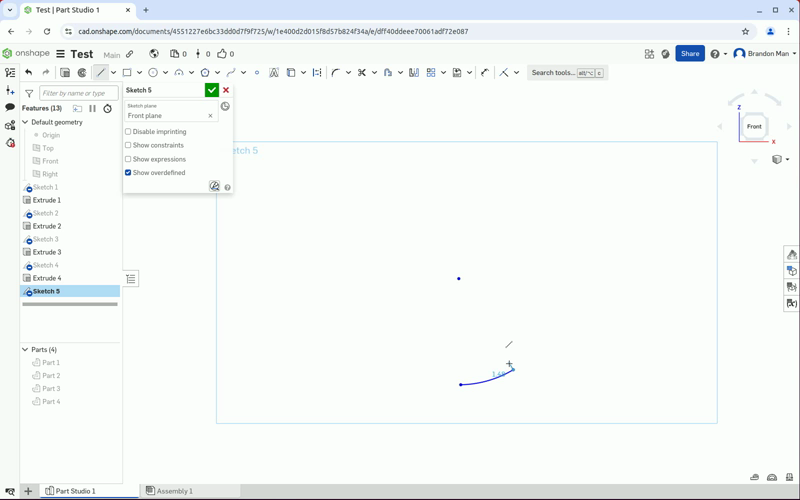
key_up(shift)
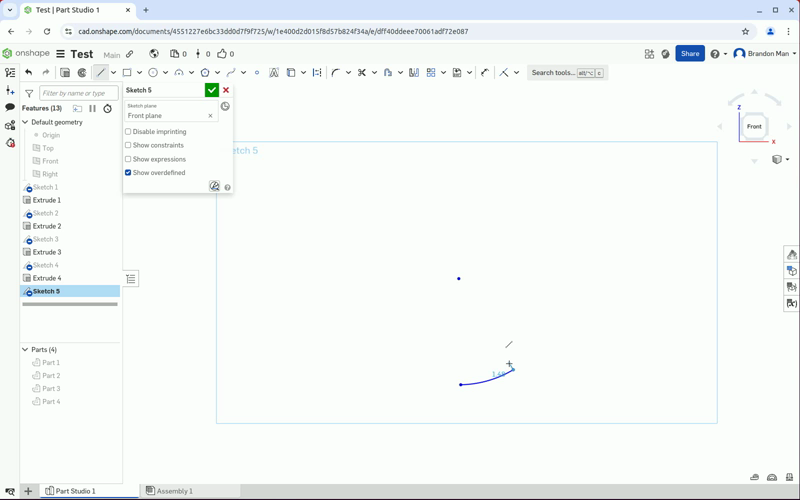
key(esc)
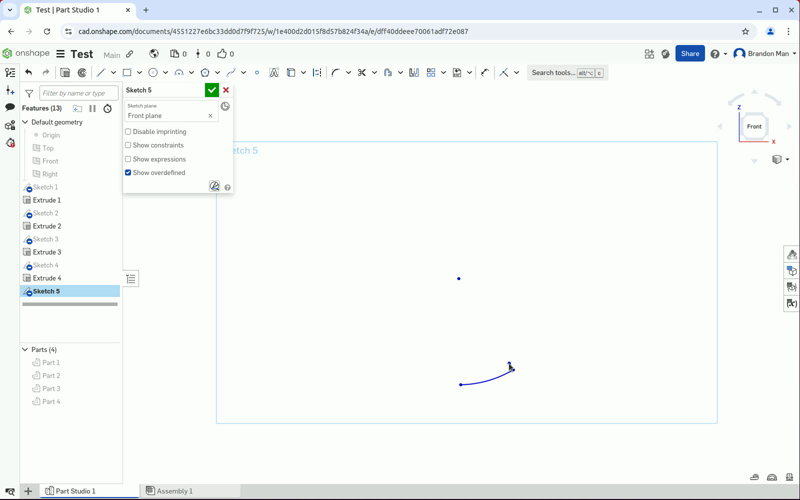
key(a)
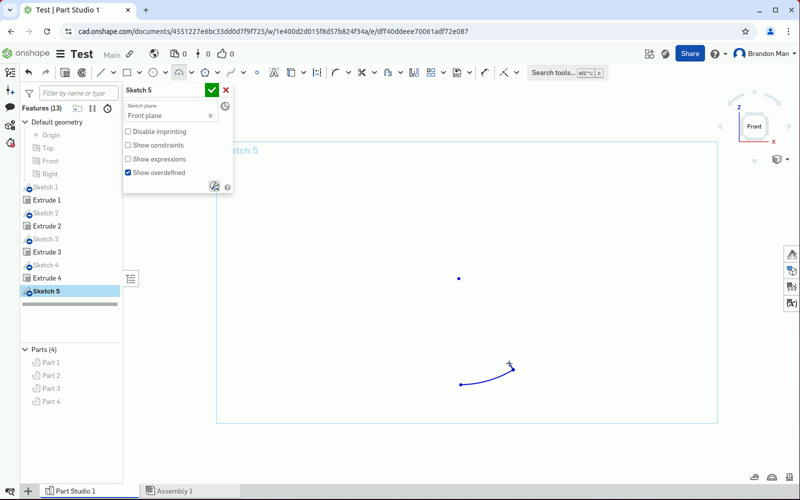
mouse_move(509, 363)
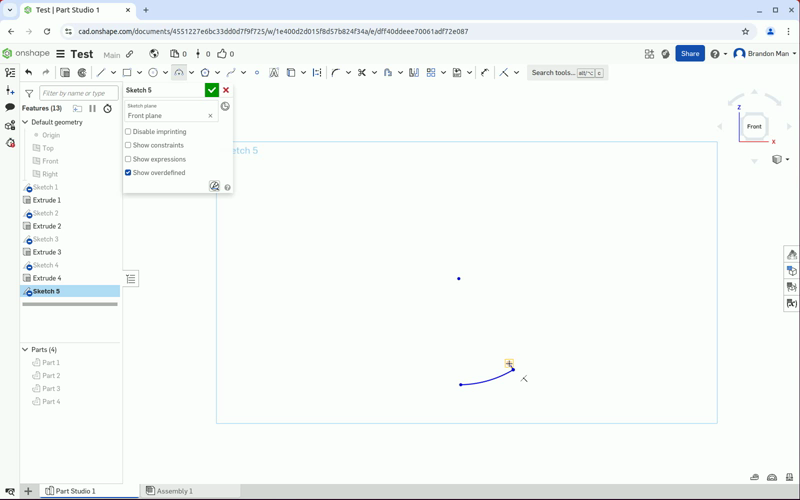
click(509, 363)
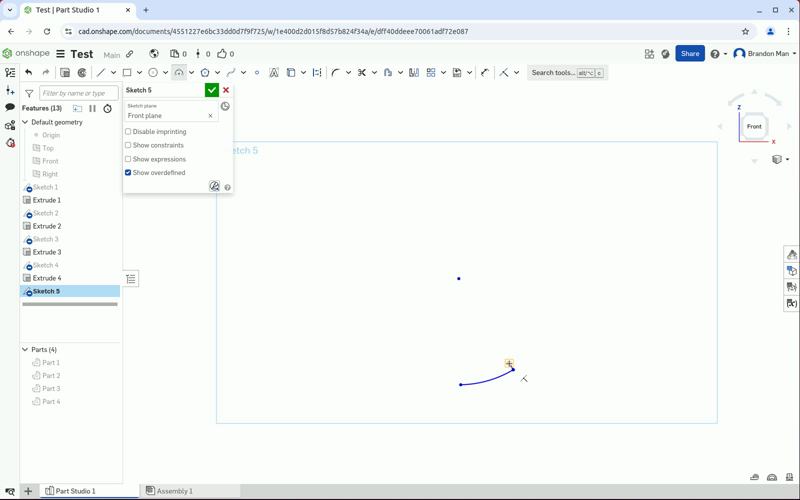
key_down(shift)
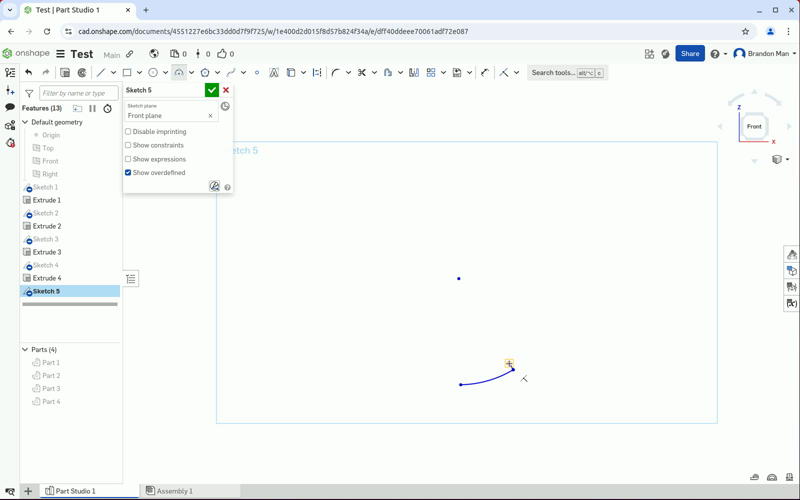
mouse_move(460, 376)
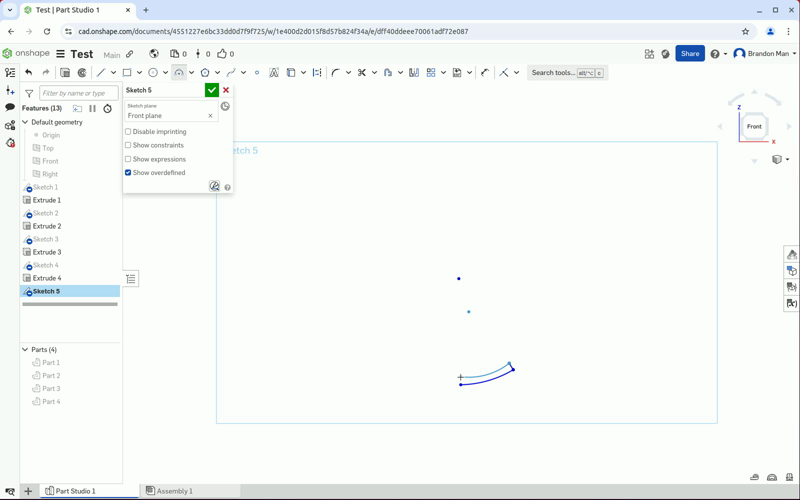
click(460, 376)
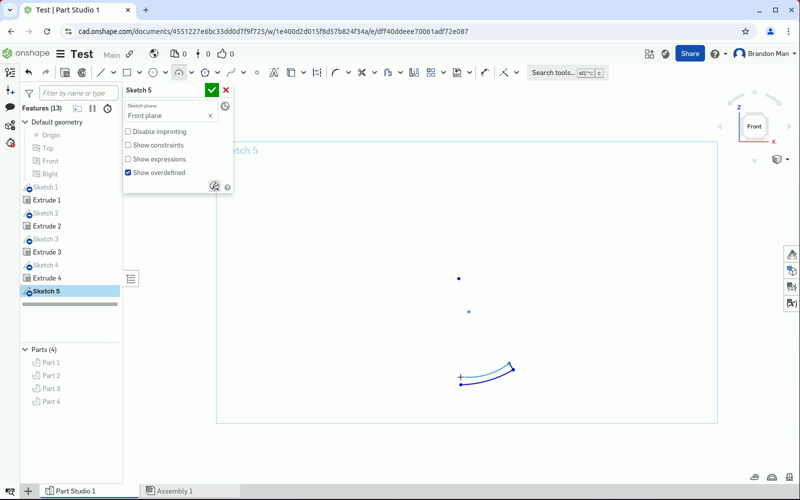
mouse_move(486, 373)
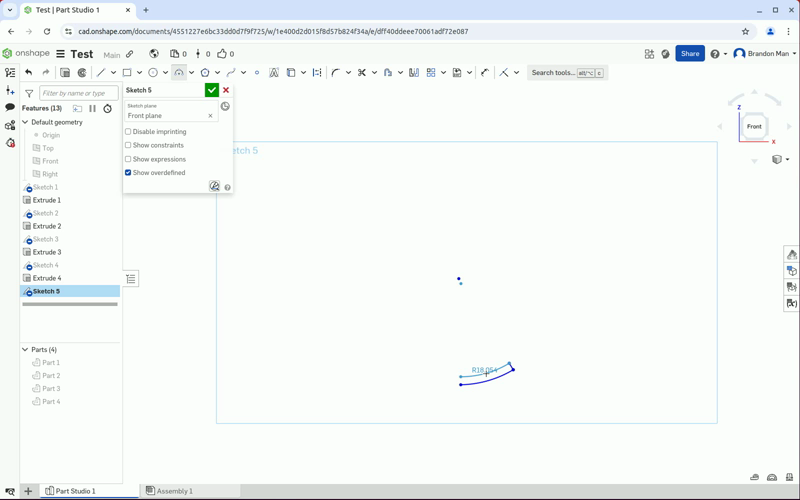
click(486, 373)
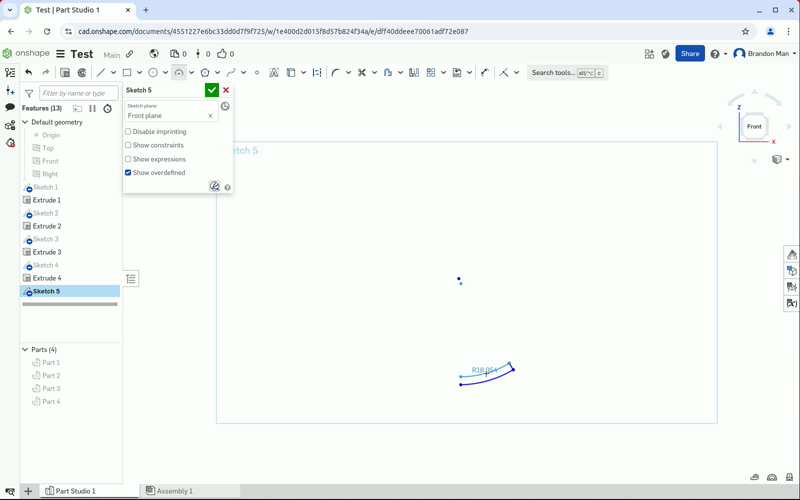
key_up(shift)
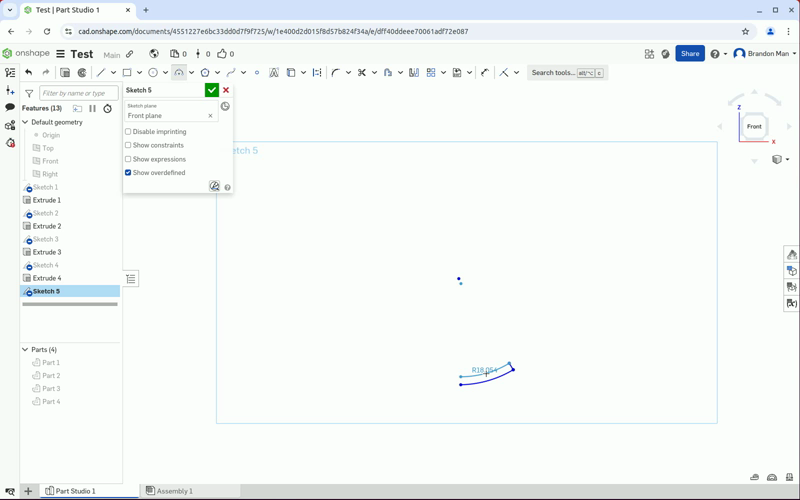
key(esc)
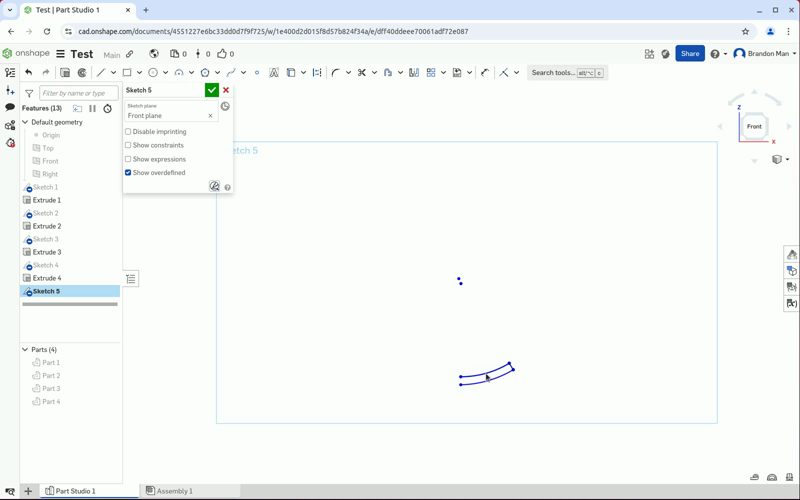
key(l)
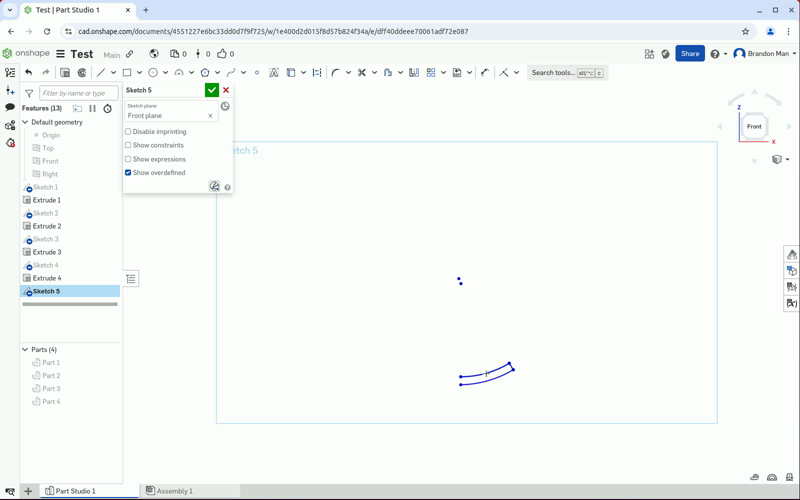
mouse_move(460, 376)
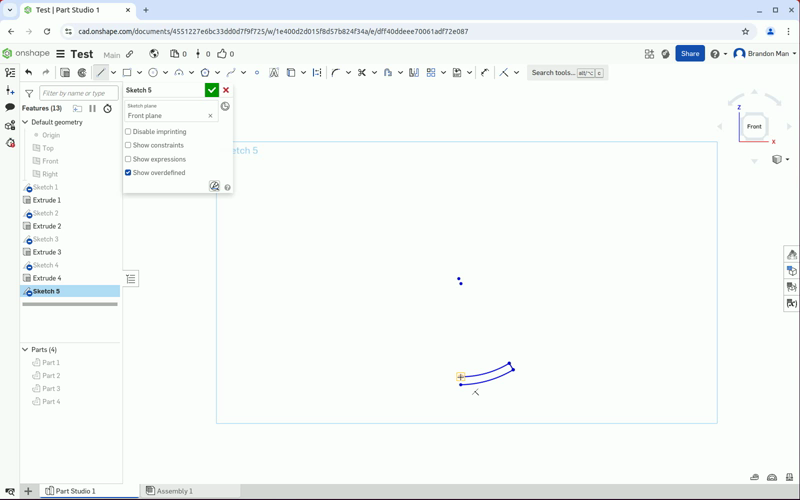
click(460, 376)
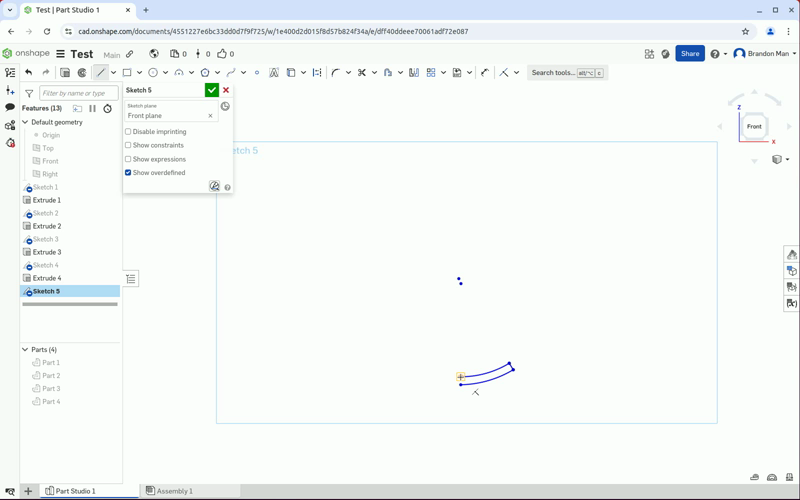
mouse_move(490, 376)
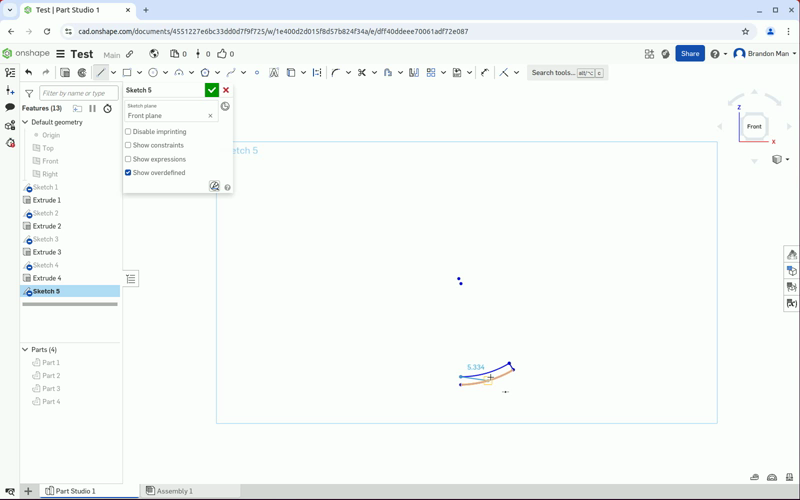
key_down(shift)
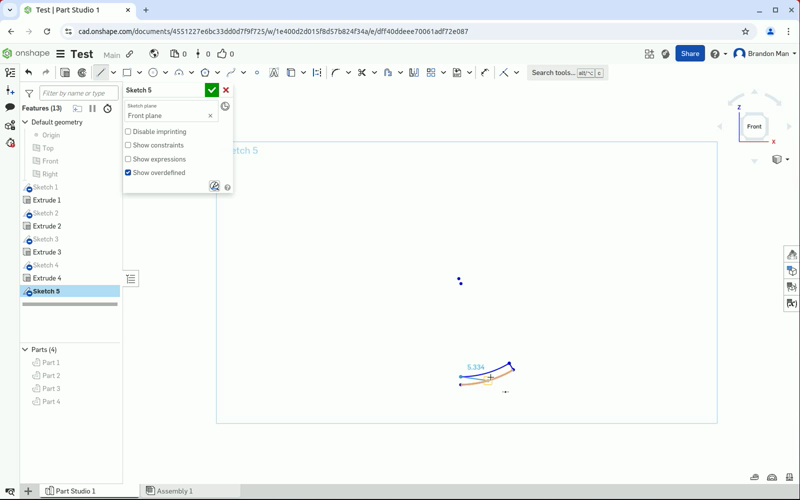
mouse_move(460, 384)
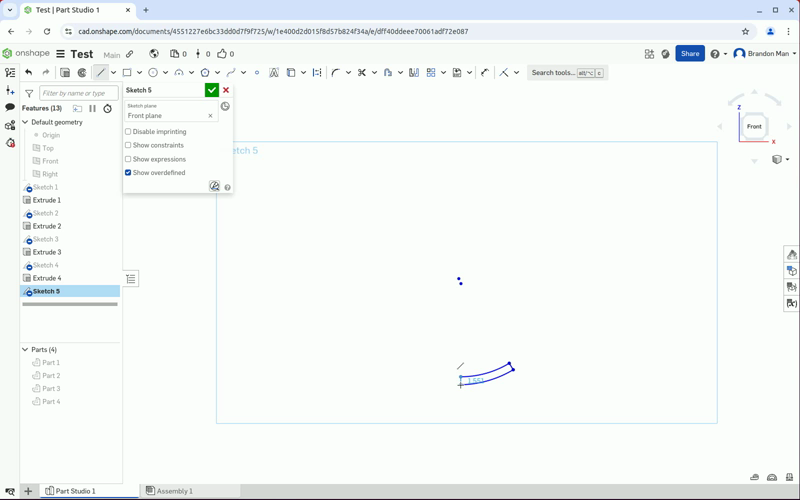
key_up(shift)
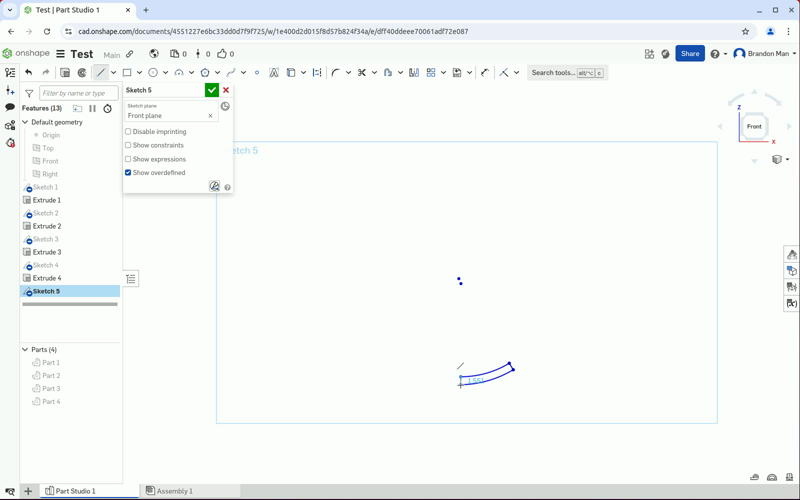
click(460, 384)
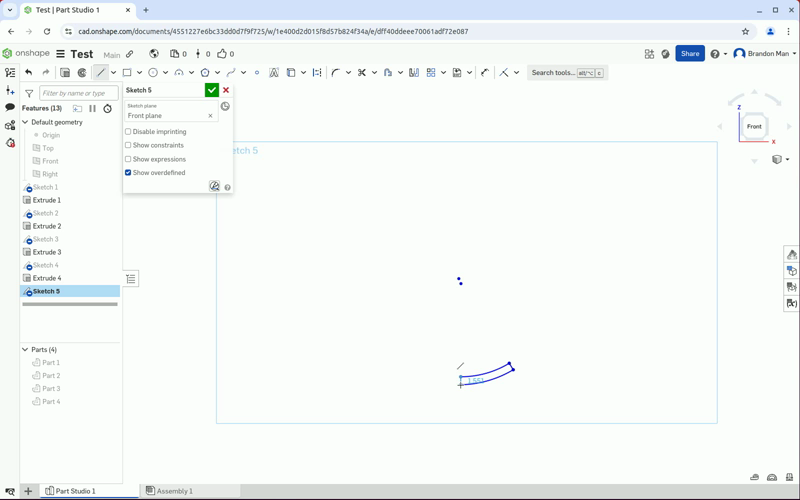
key(esc)
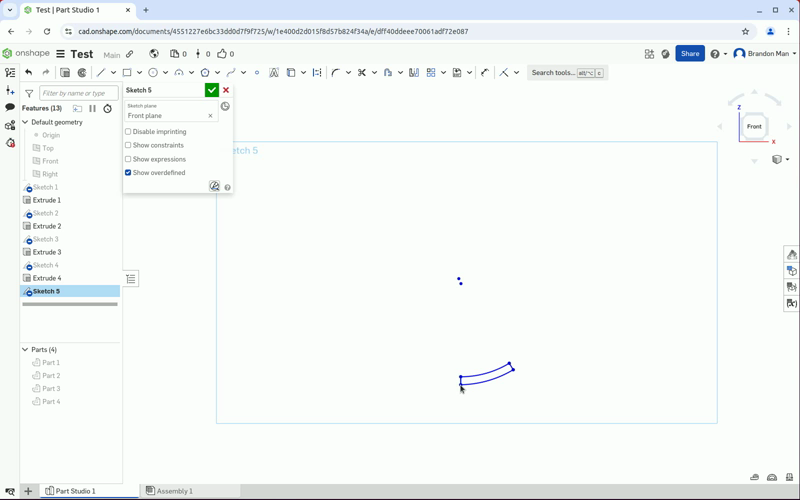
mouse_move(492, 378)
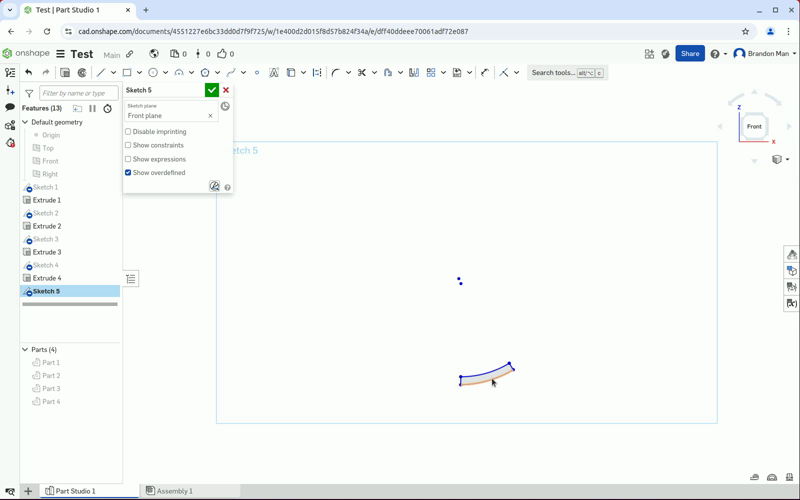
scroll(6)
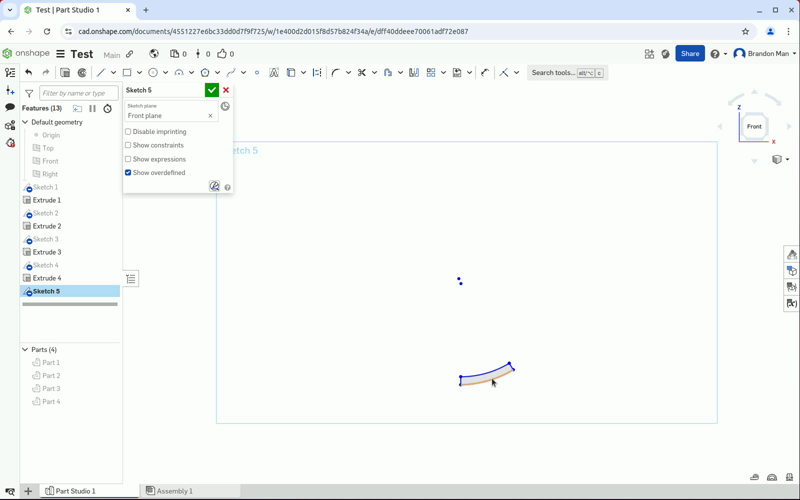
scroll(6)
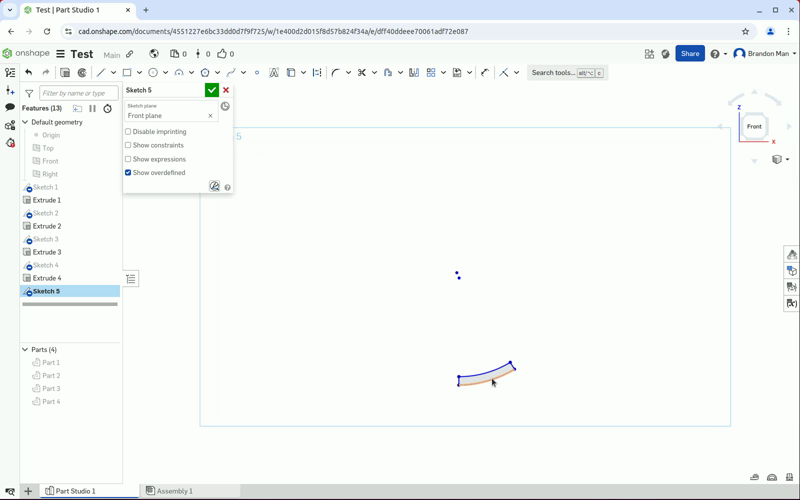
scroll(6)
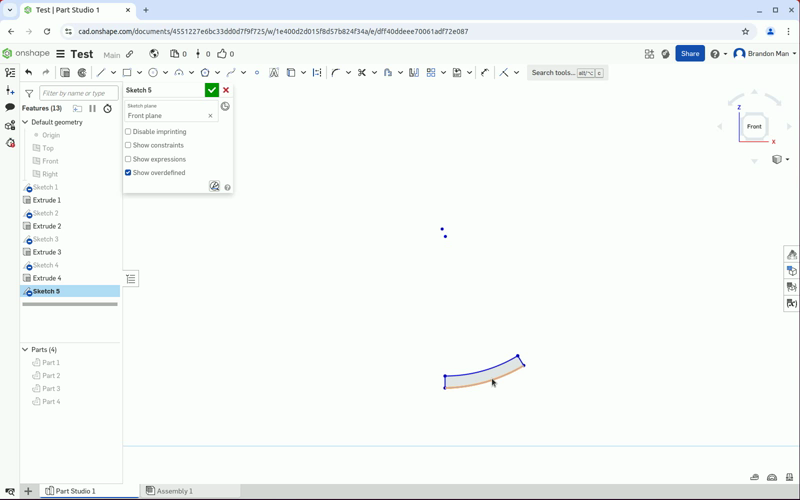
scroll(6)
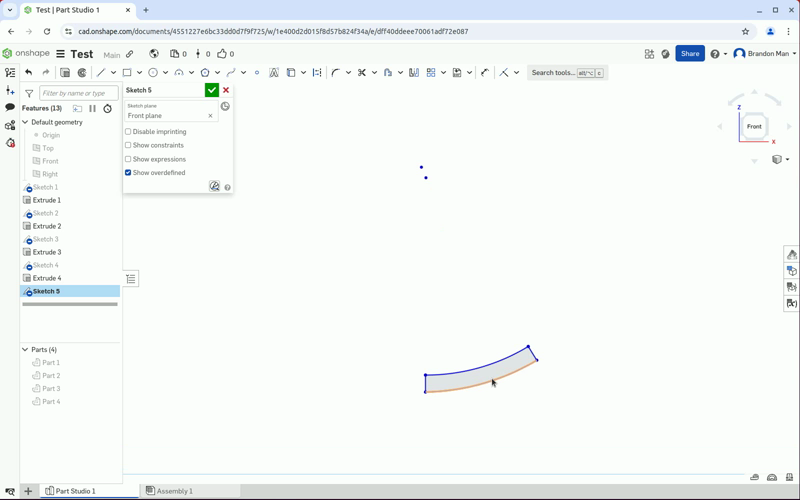
scroll(6)
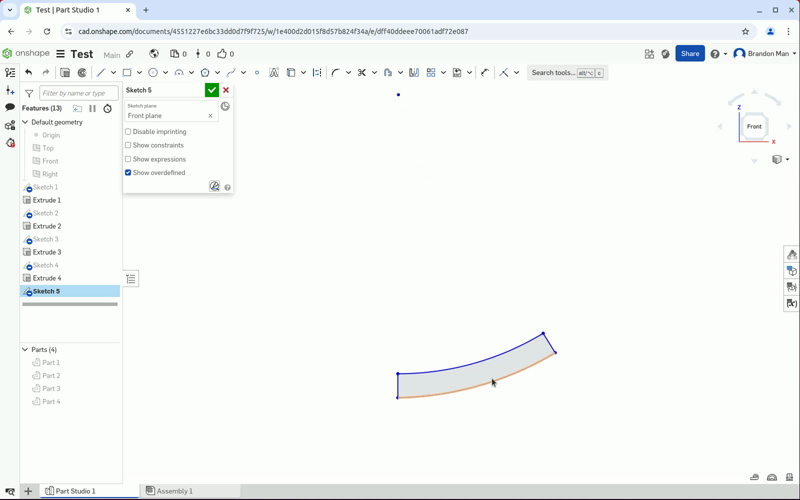
scroll(6)
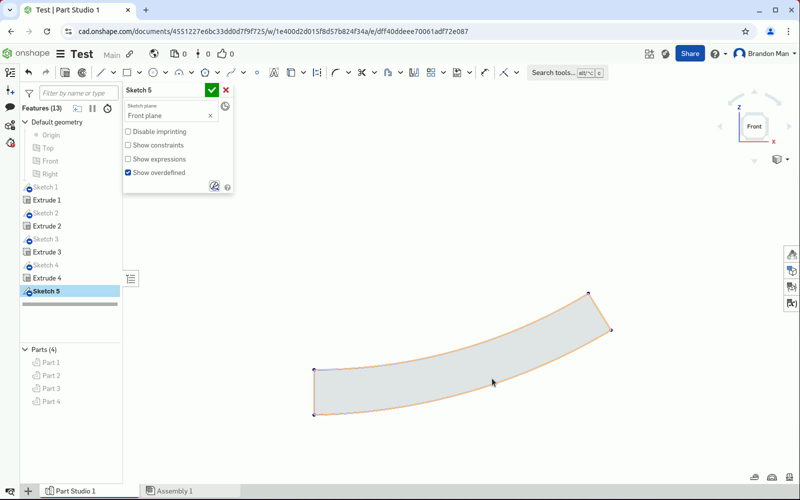
scroll(6)
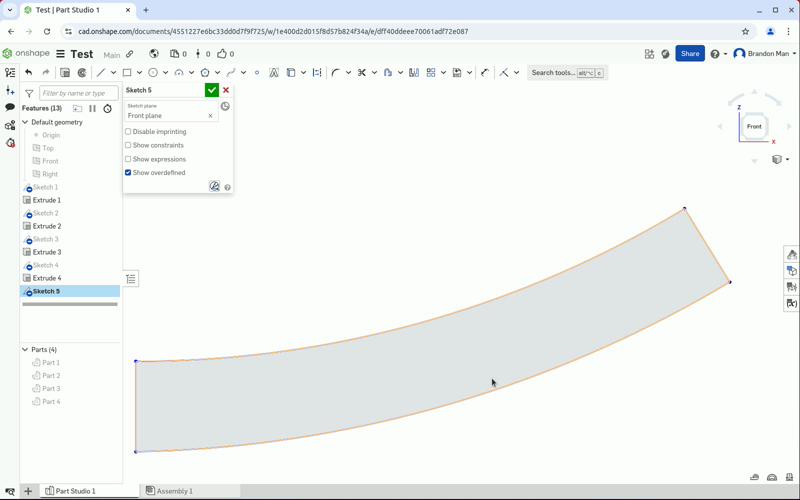
click(492, 378)
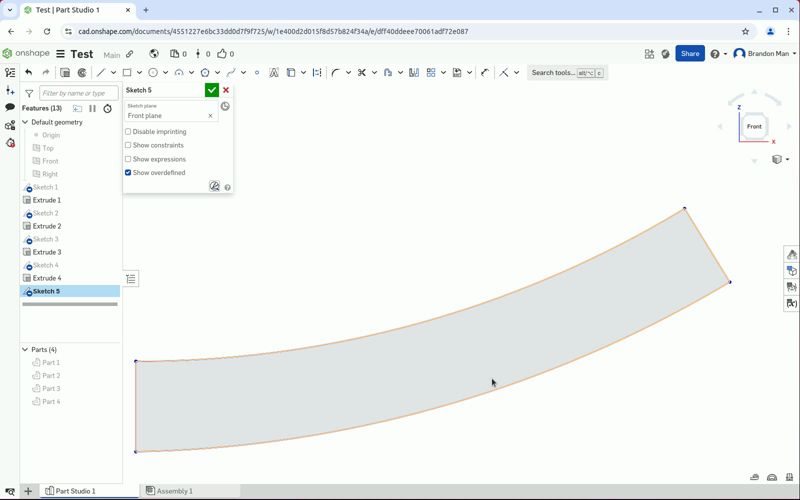
scroll(-6)
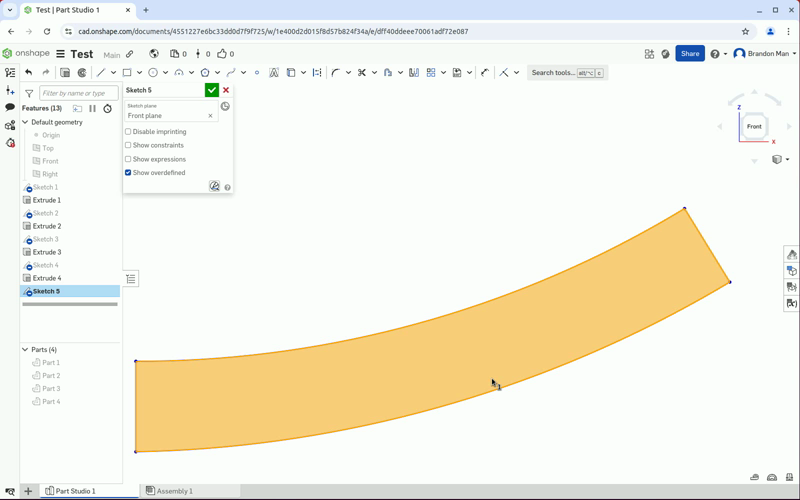
scroll(-6)
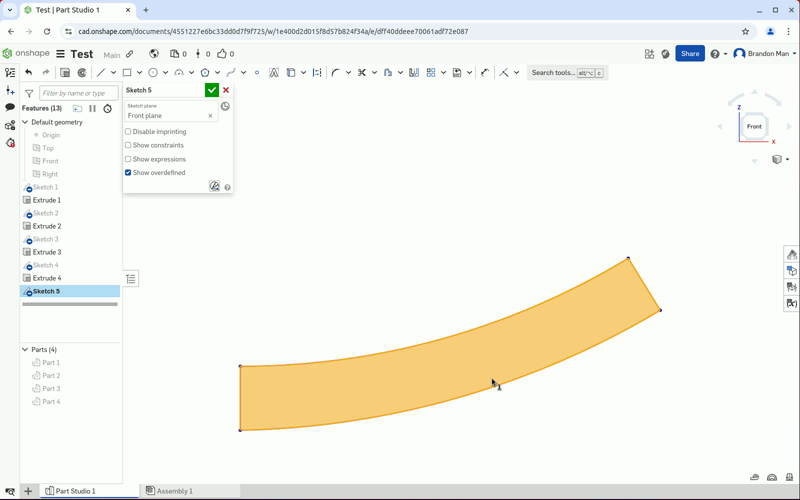
scroll(-6)
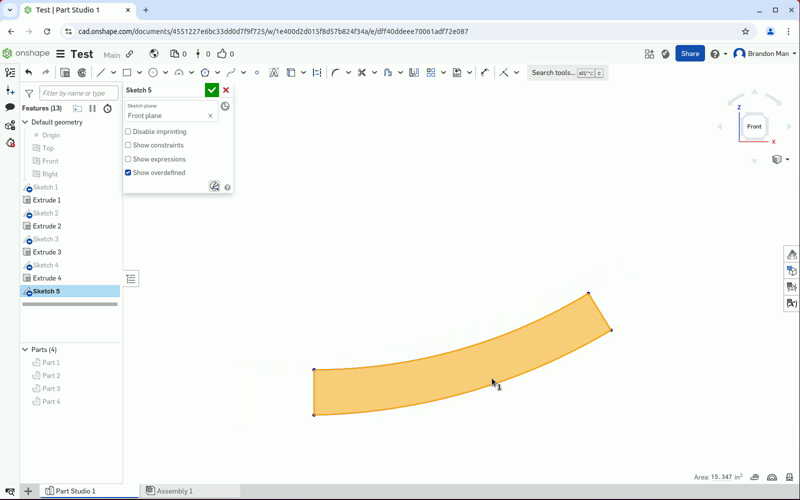
scroll(-6)
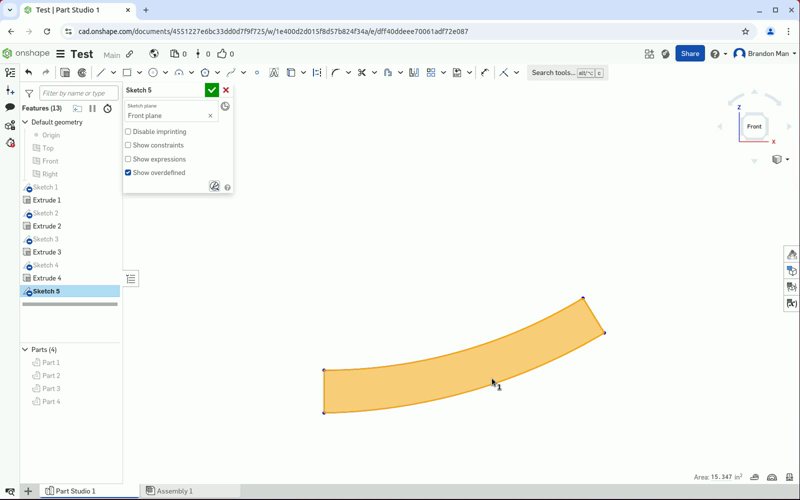
scroll(-6)
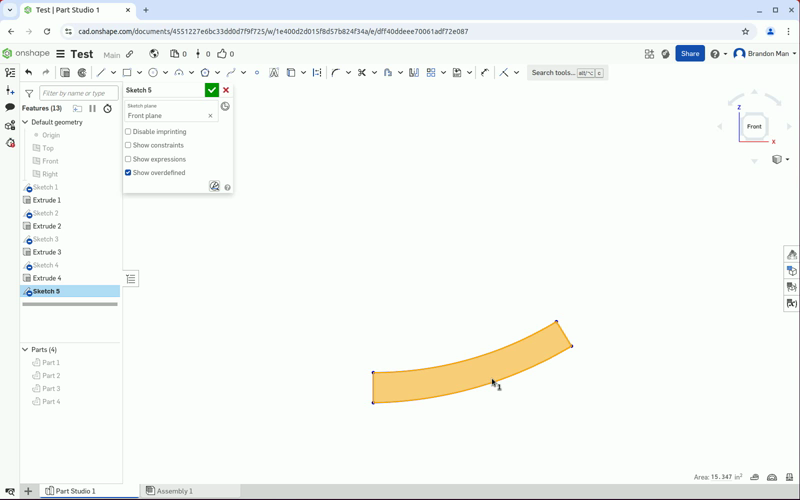
scroll(-6)
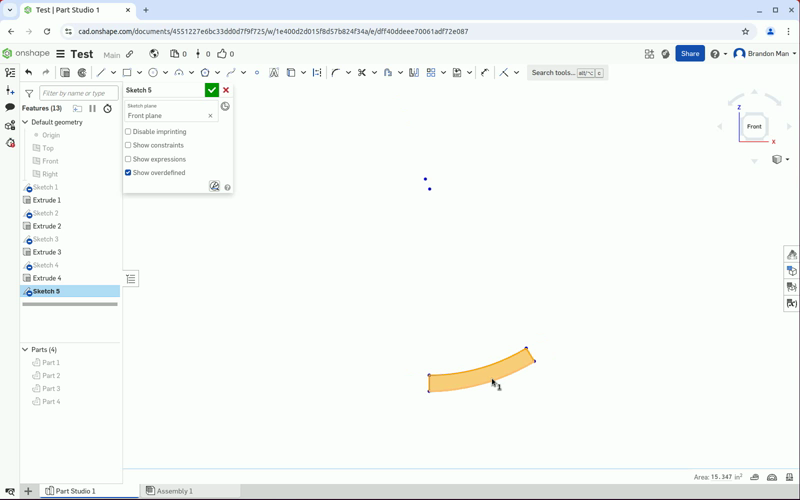
scroll(-6)
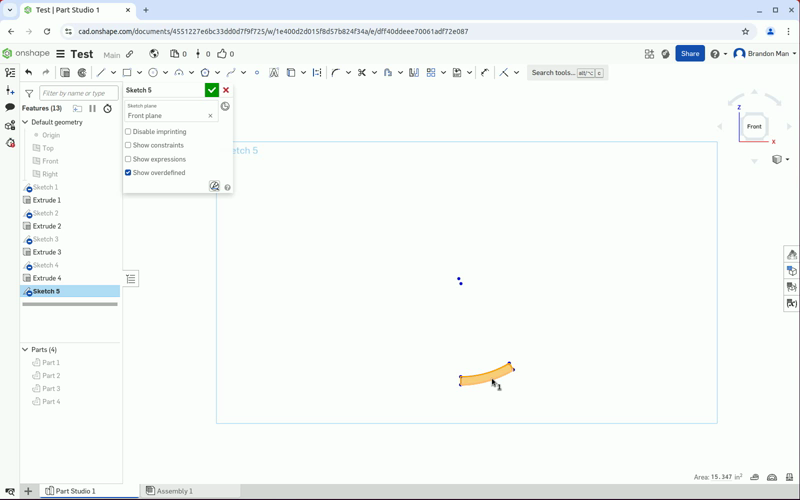
mouse_move(73, 352)
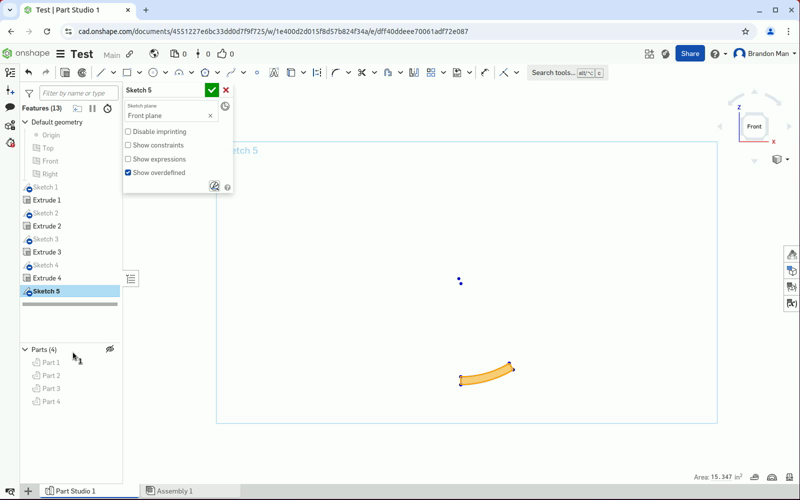
key(shift+y)
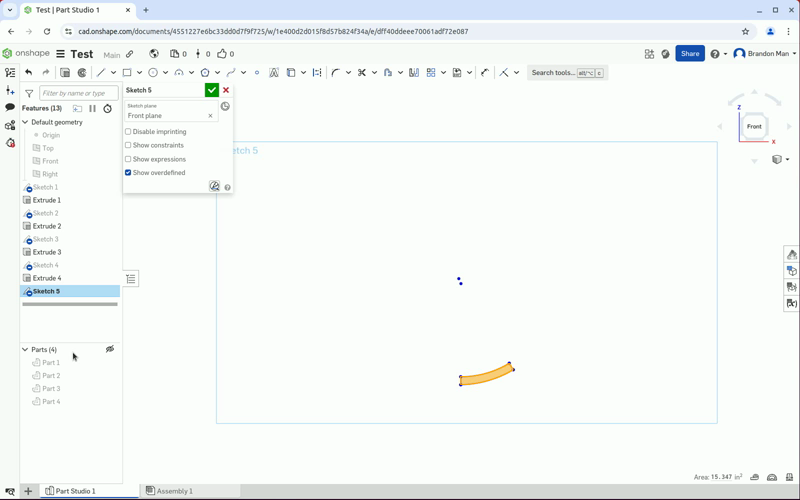
key(shift+e)
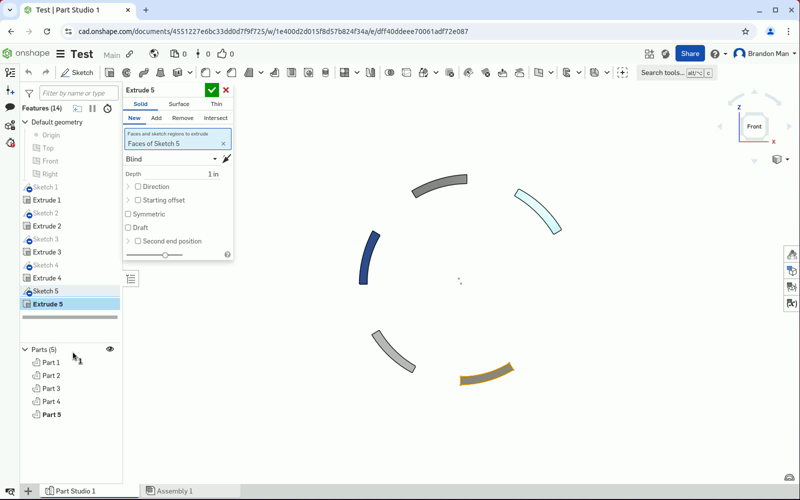
mouse_move(143, 106)
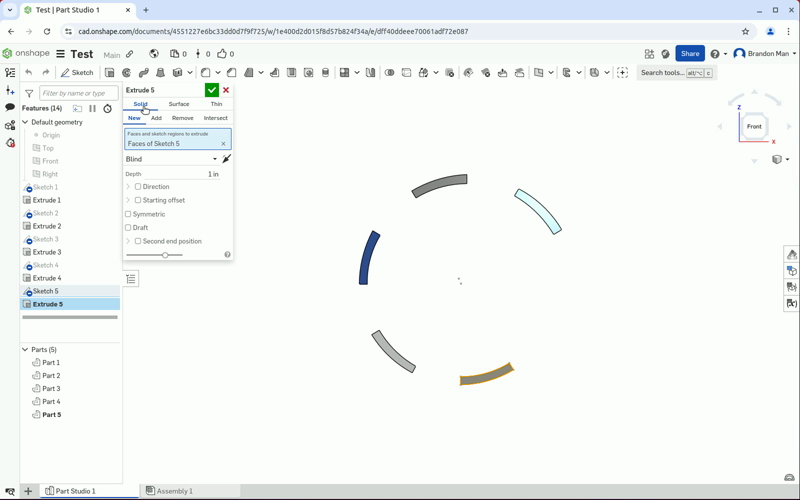
click(143, 106)
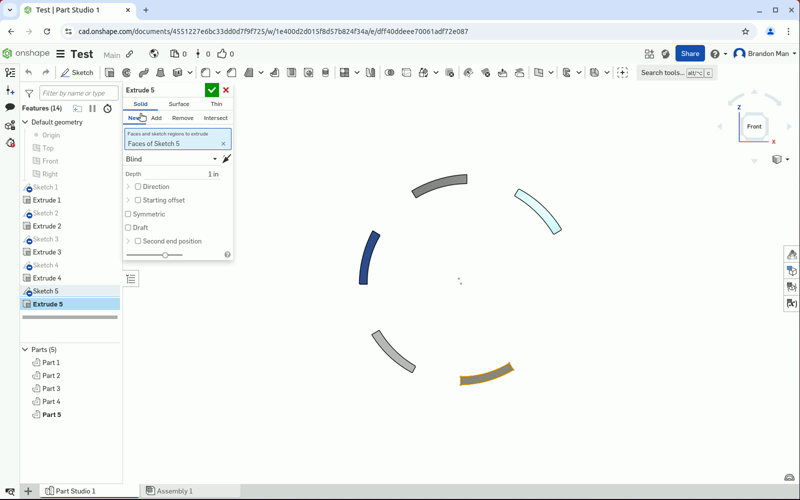
mouse_move(137, 120)
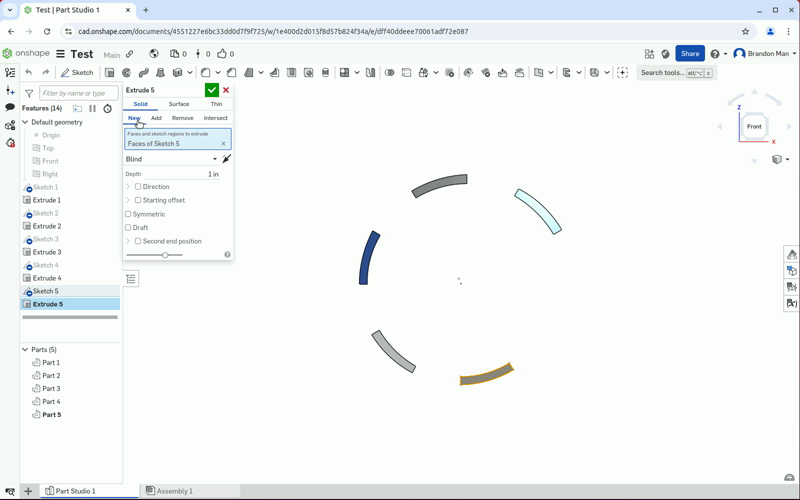
click(137, 120)
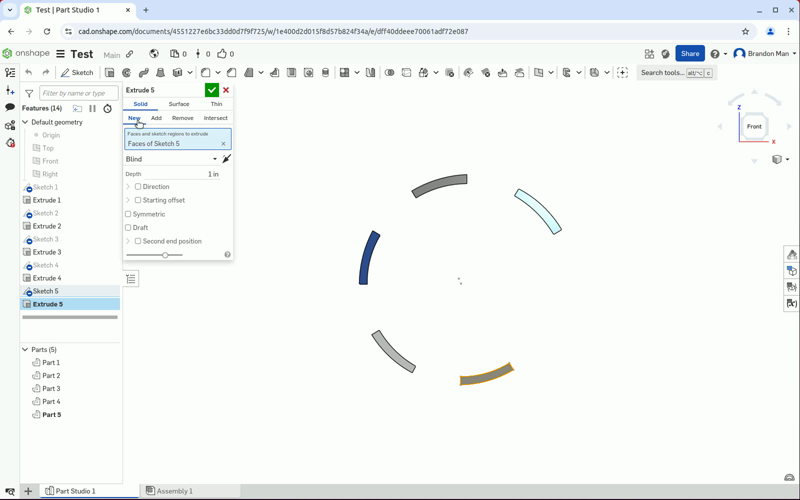
key(tab, 4)
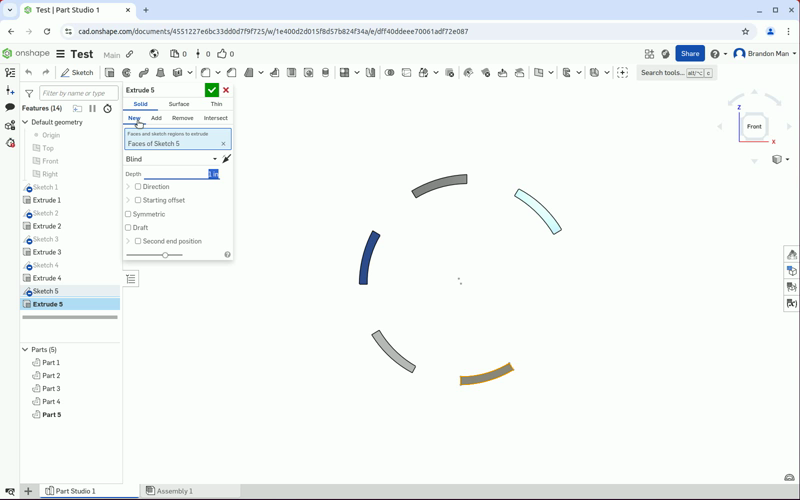
text(16.609)
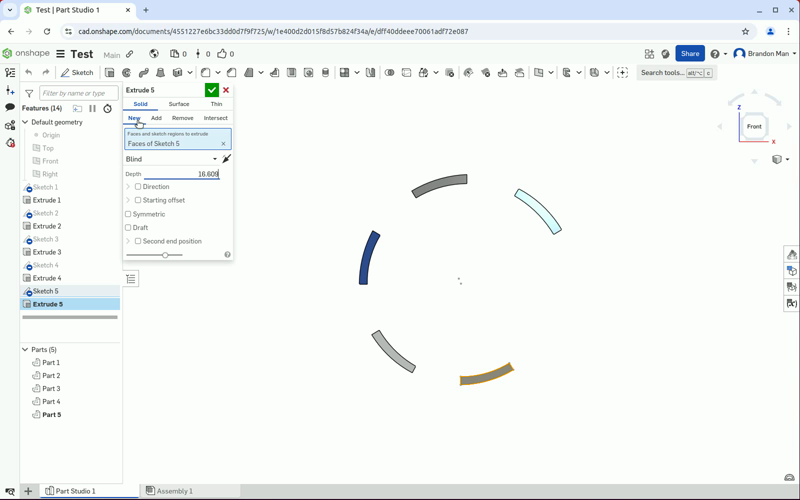
key(enter)
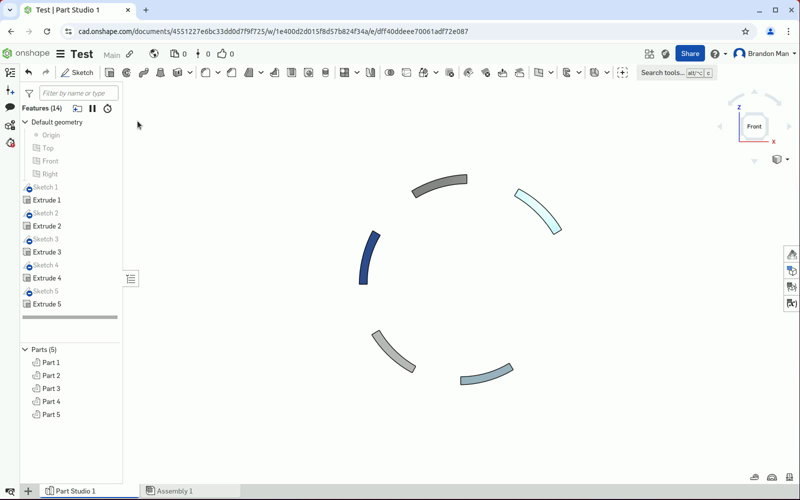
key(shift+h)
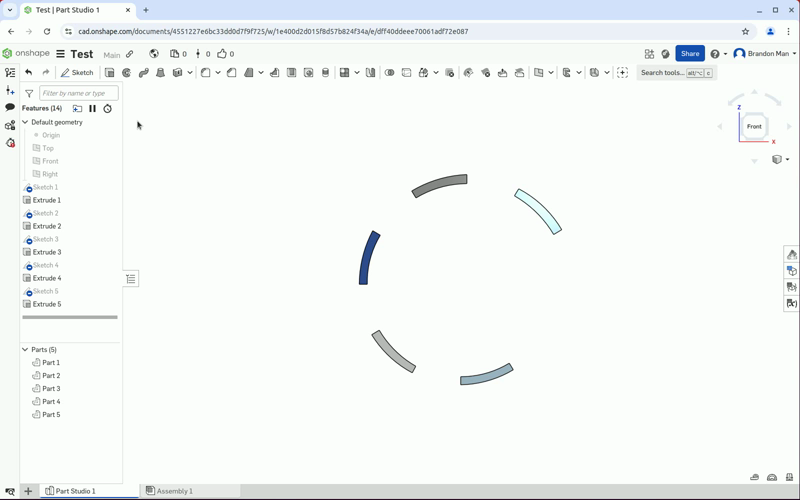
key(shift+h)
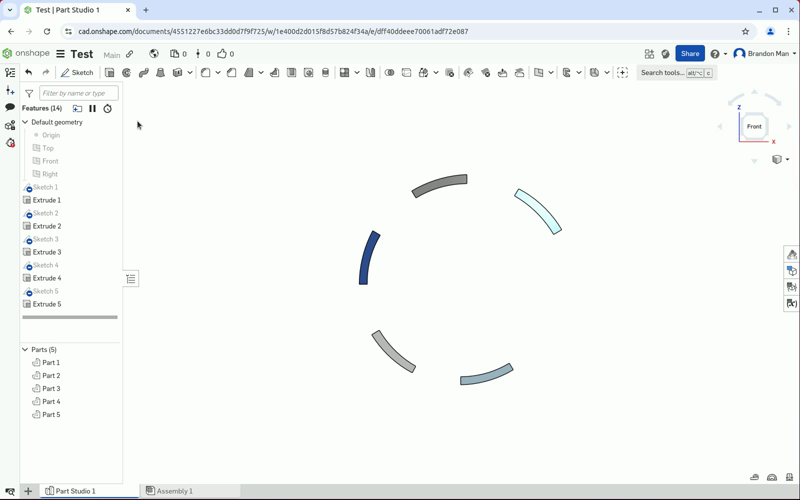
mouse_move(73, 189)
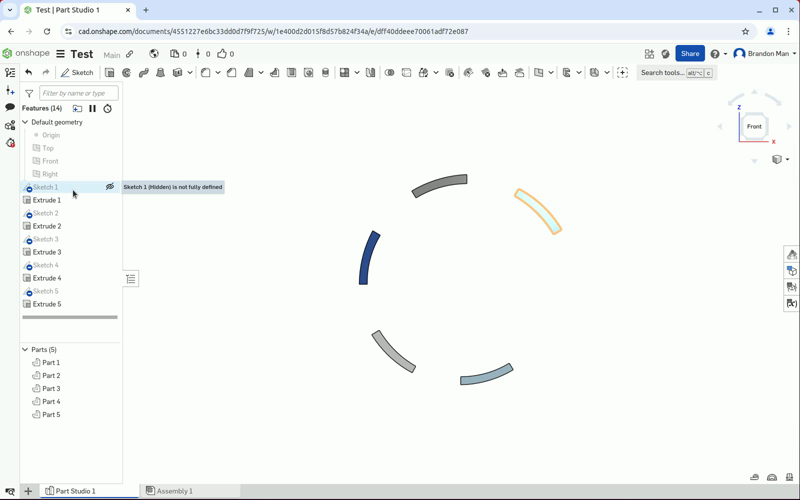
click(73, 189)
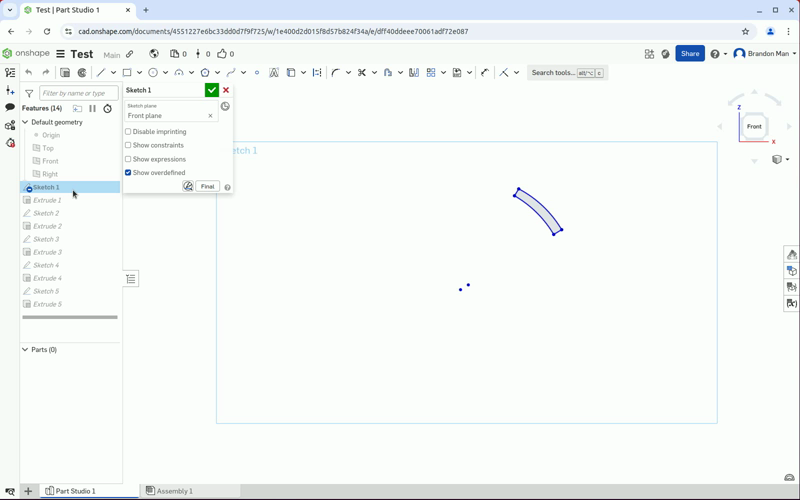
mouse_move(229, 92)
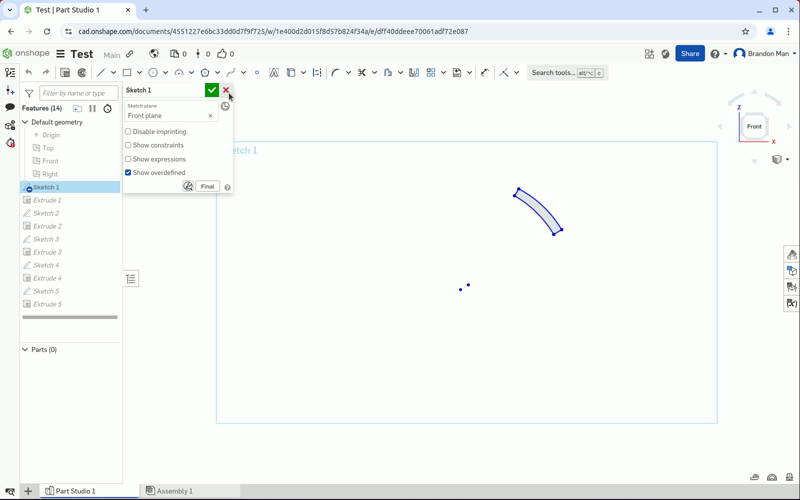
click(229, 92)
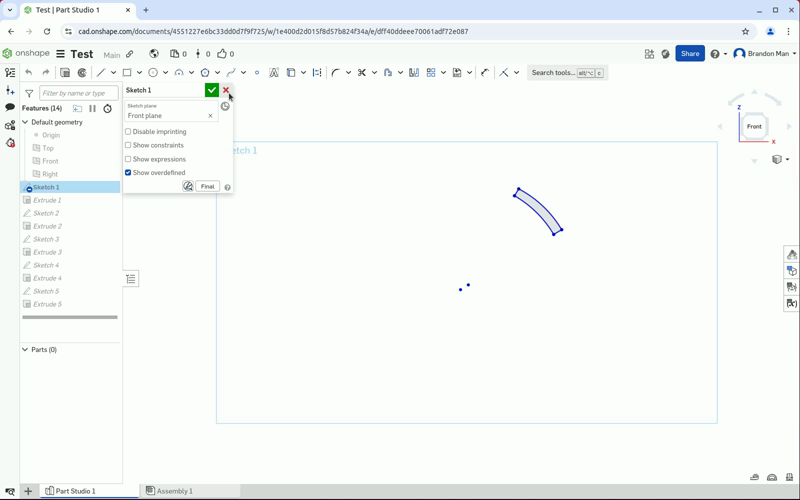
key(shift+s)
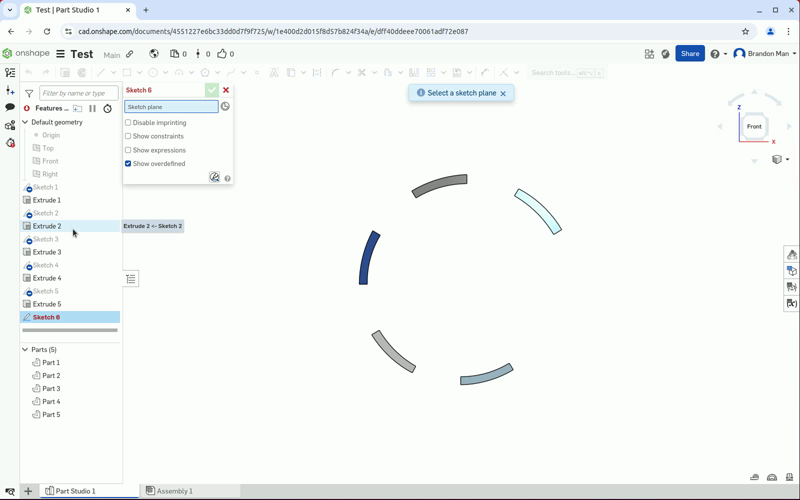
scroll(3)
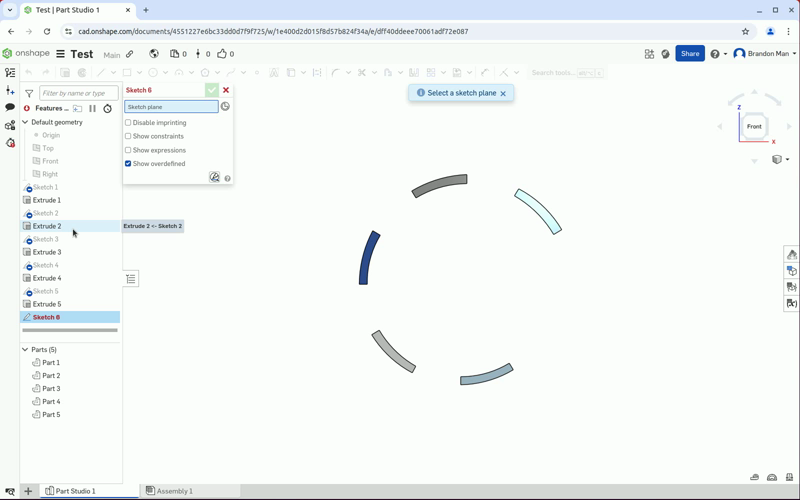
mouse_move(73, 163)
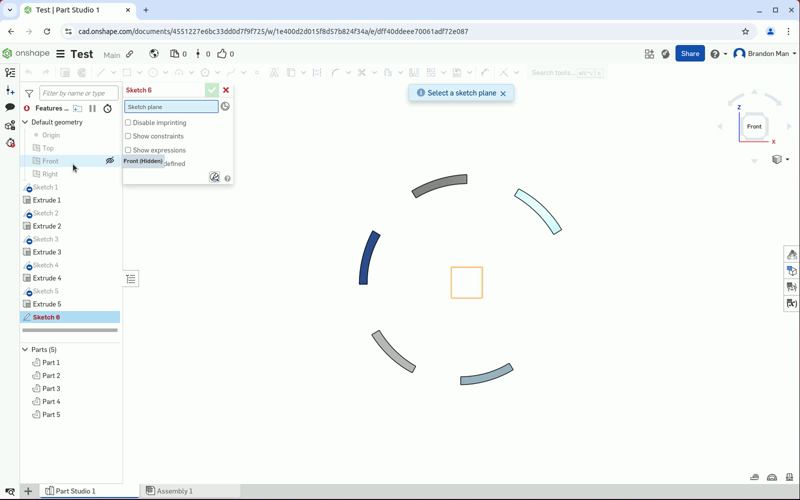
click(73, 163)
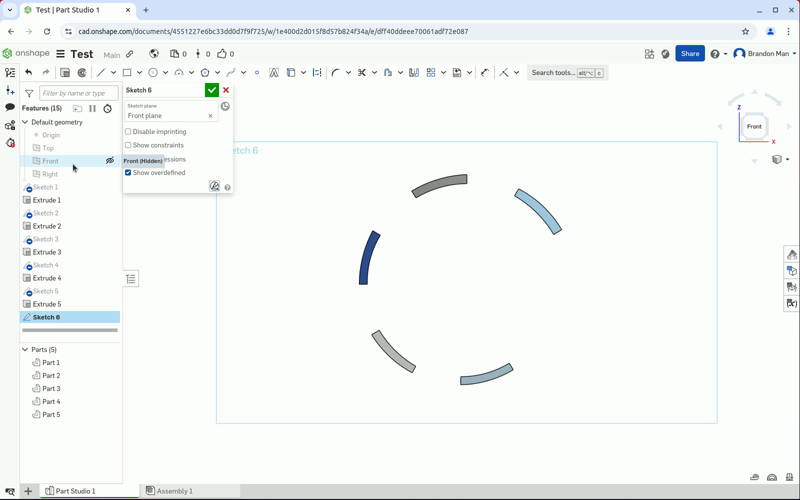
mouse_move(73, 352)
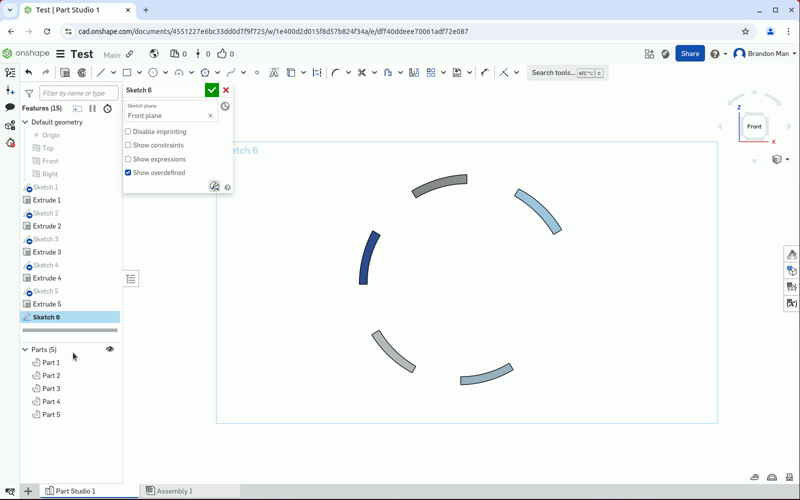
key(y)
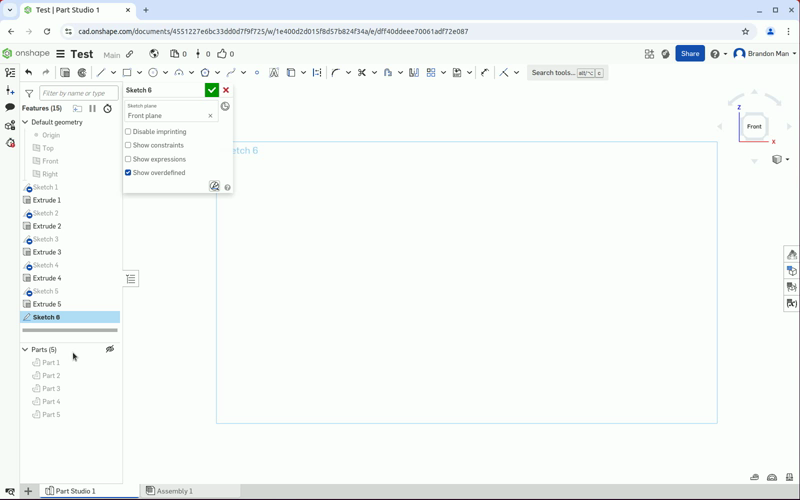
key(l)
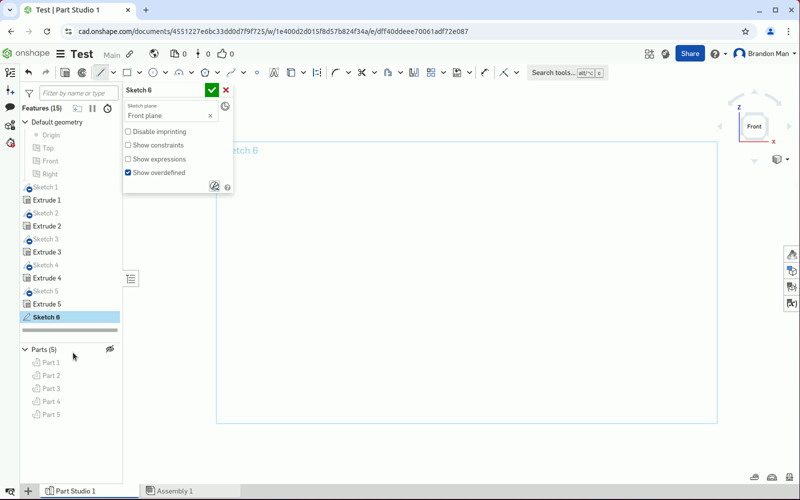
key_down(shift)
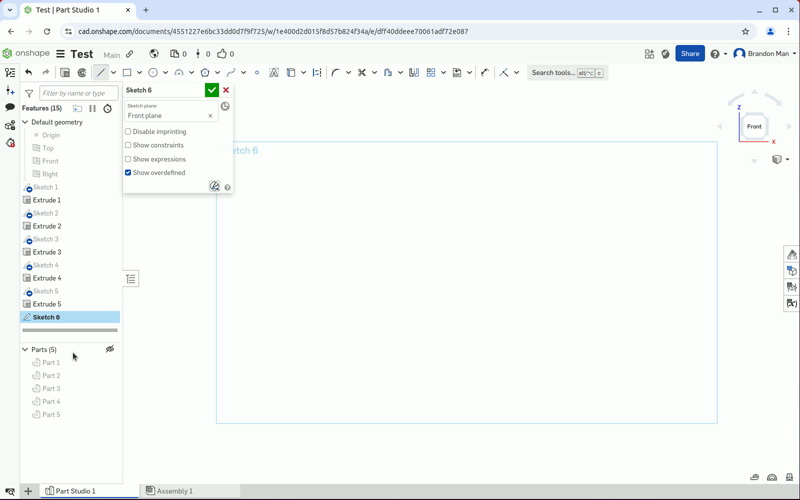
mouse_move(541, 329)
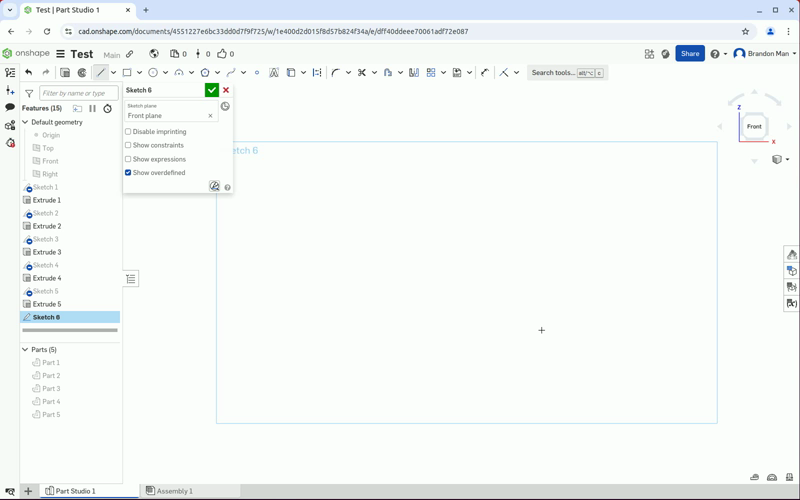
click(541, 329)
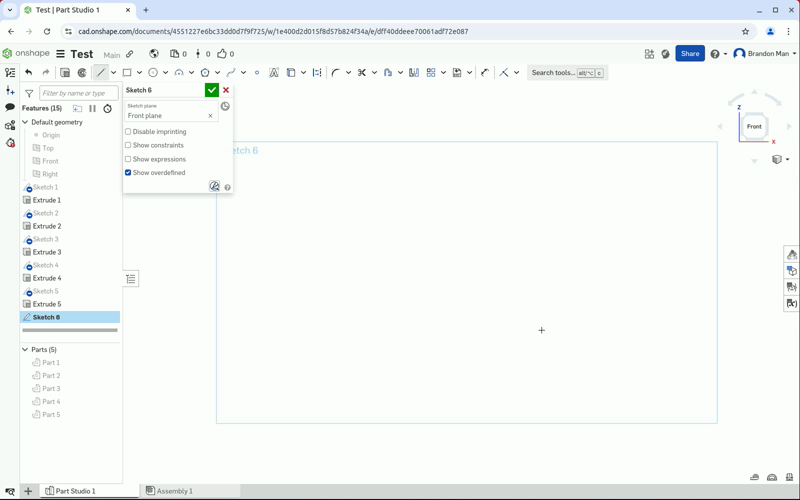
key_up(shift)
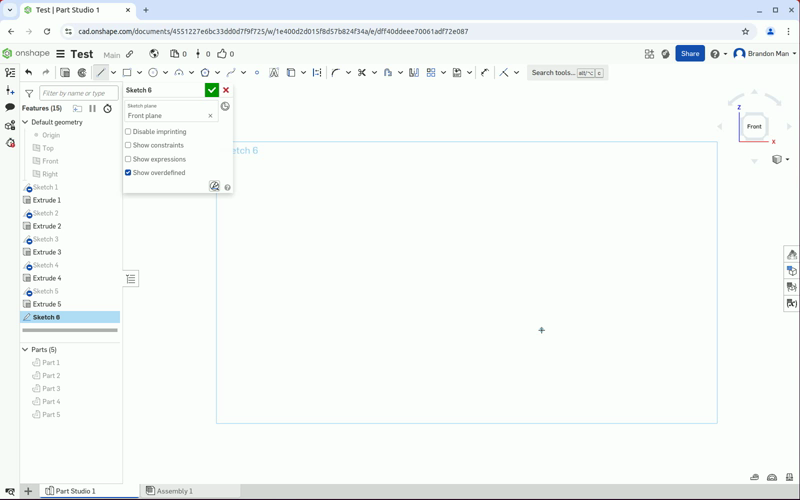
key_down(shift)
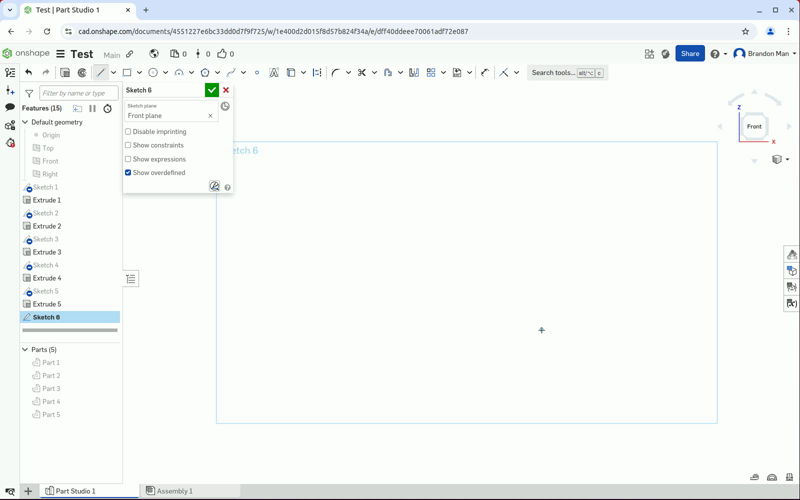
mouse_move(571, 329)
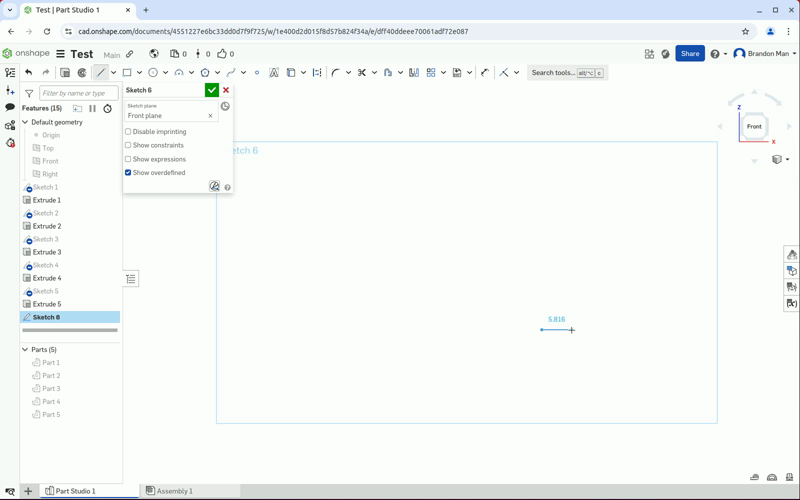
mouse_move(548, 333)
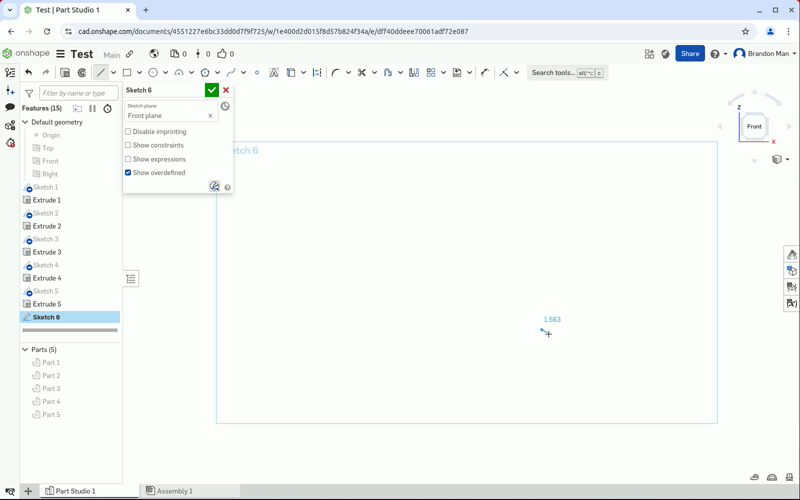
click(548, 333)
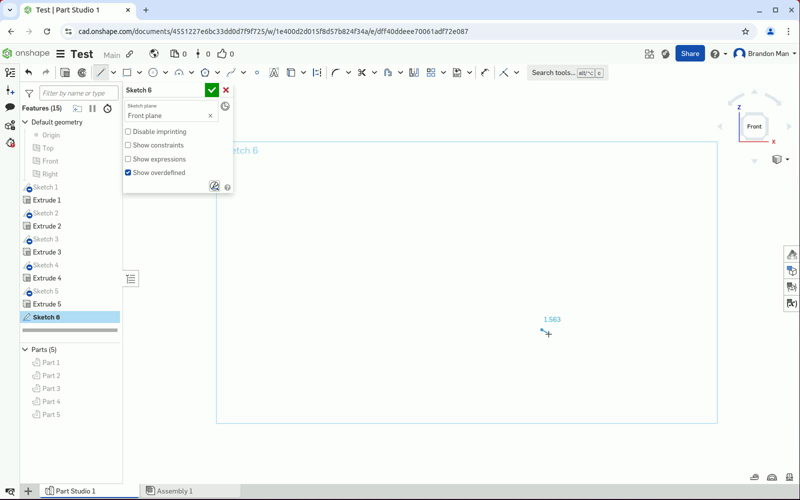
key_up(shift)
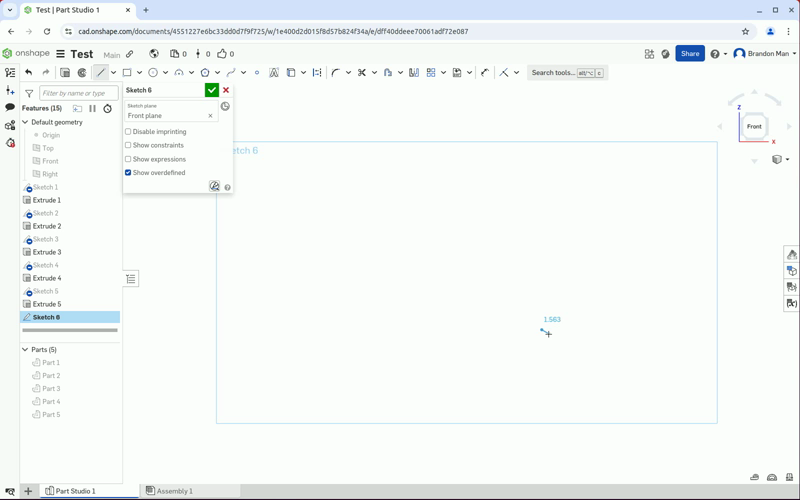
key(esc)
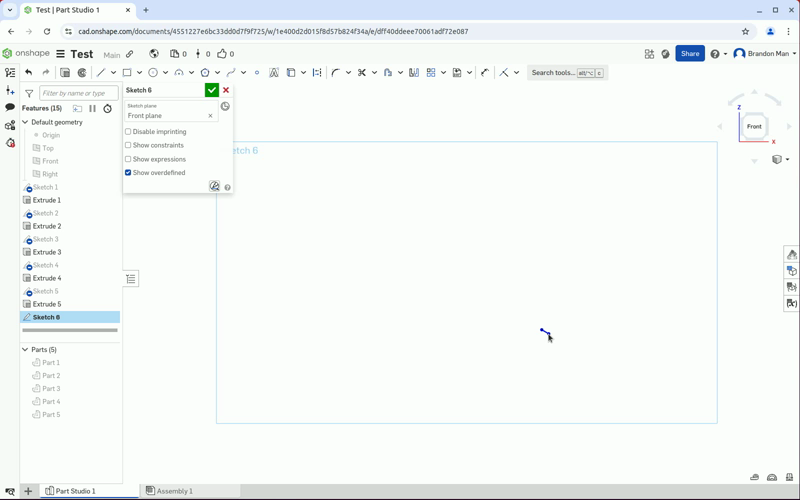
key(a)
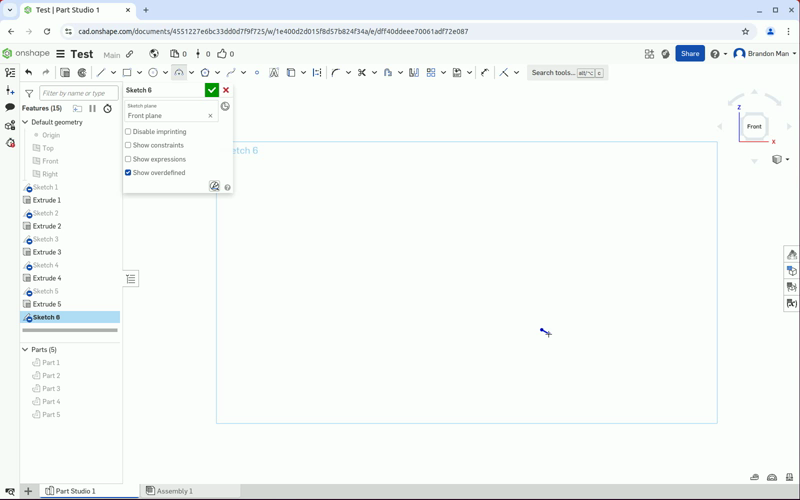
mouse_move(548, 333)
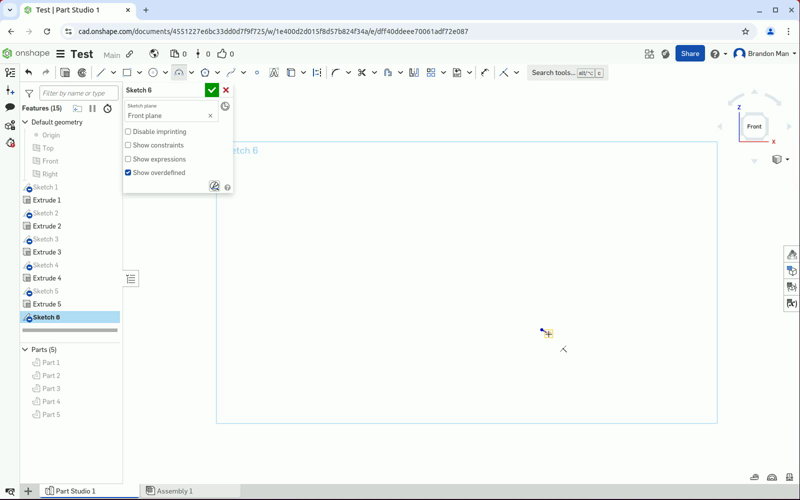
click(548, 333)
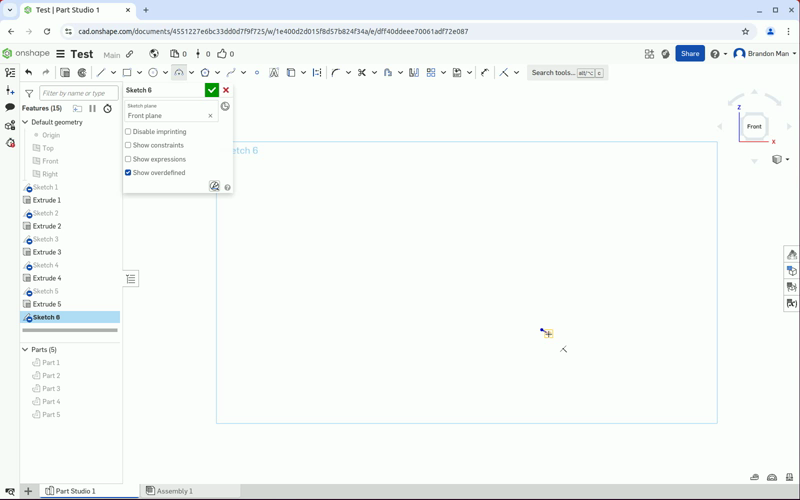
key_down(shift)
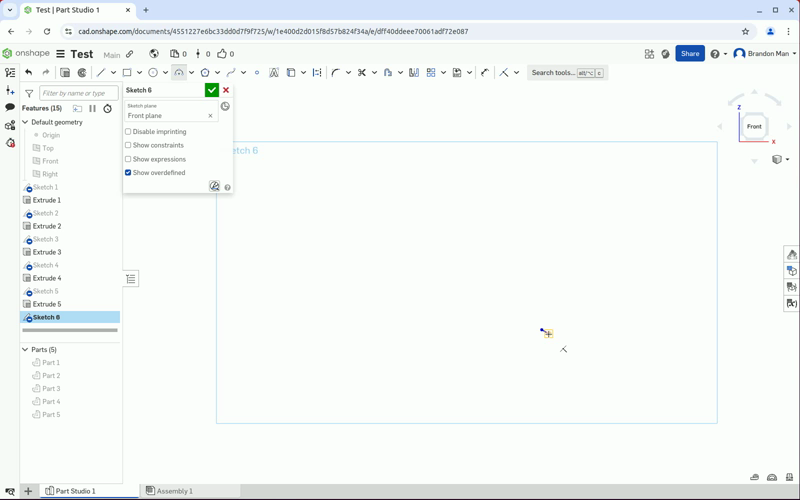
mouse_move(561, 281)
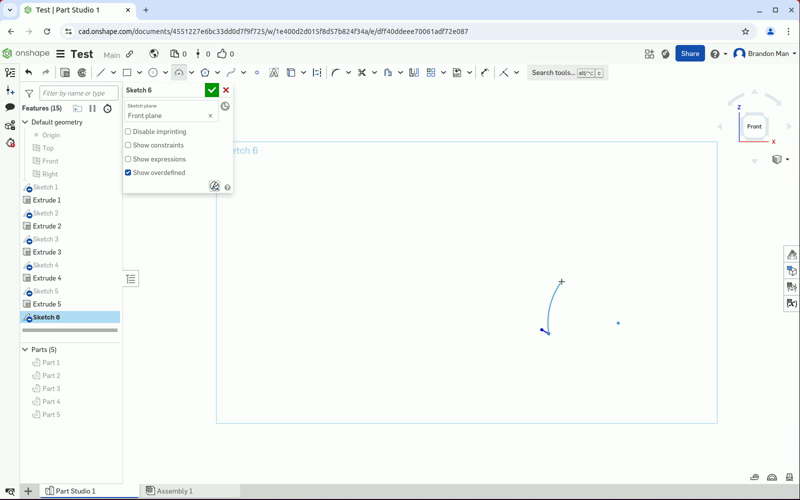
click(561, 281)
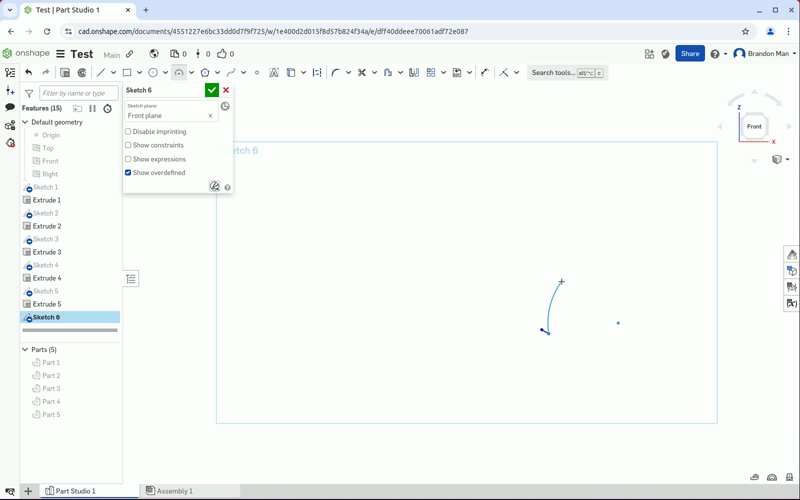
mouse_move(558, 308)
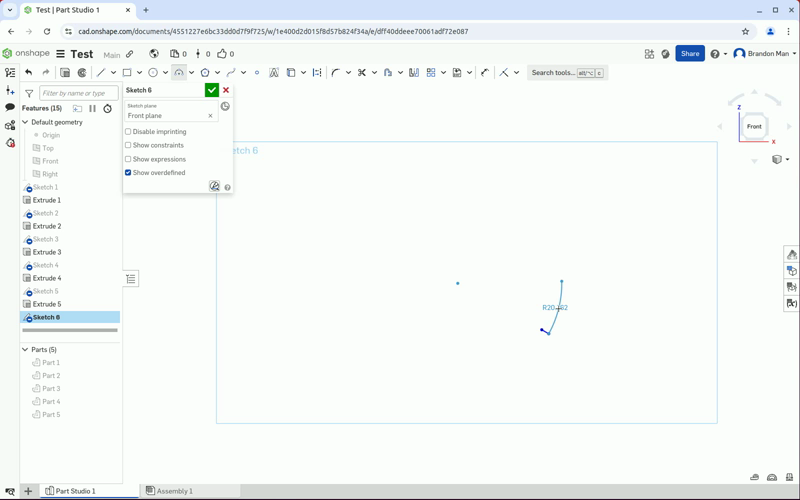
click(558, 308)
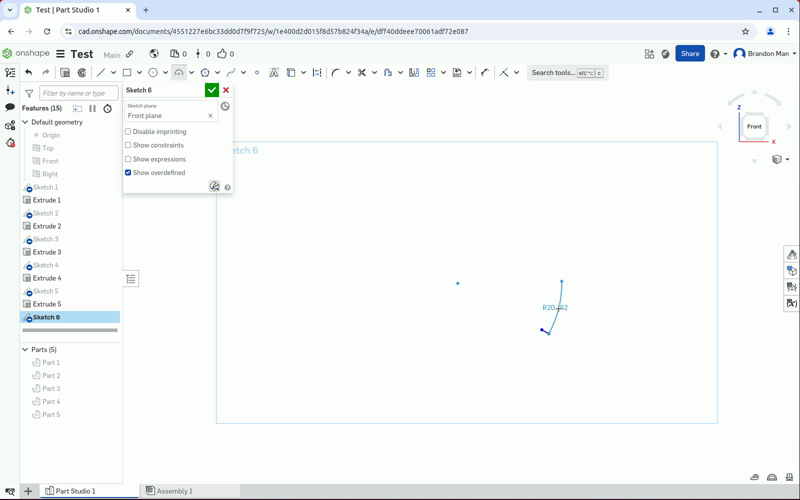
key_up(shift)
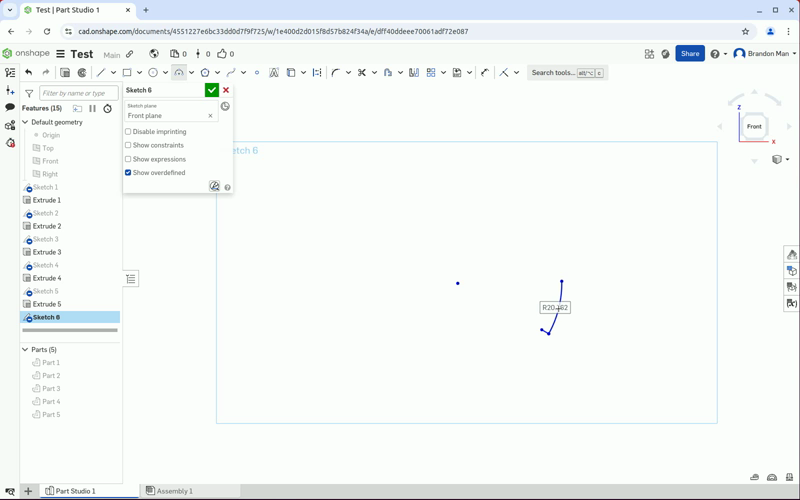
key(esc)
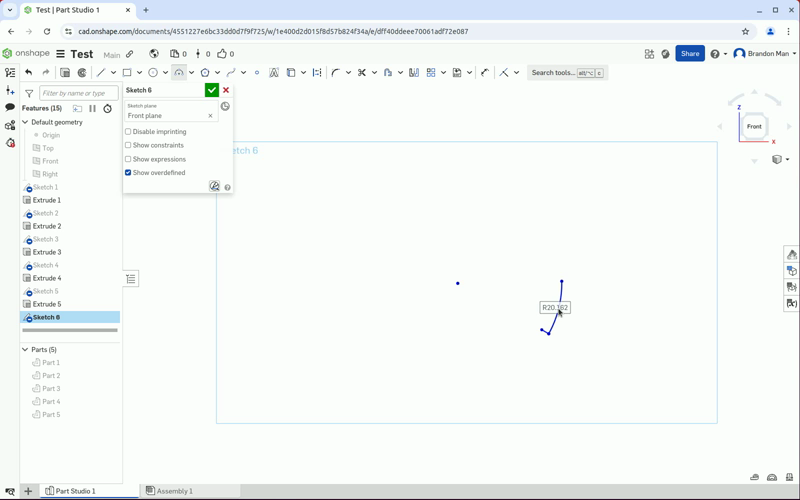
key(l)
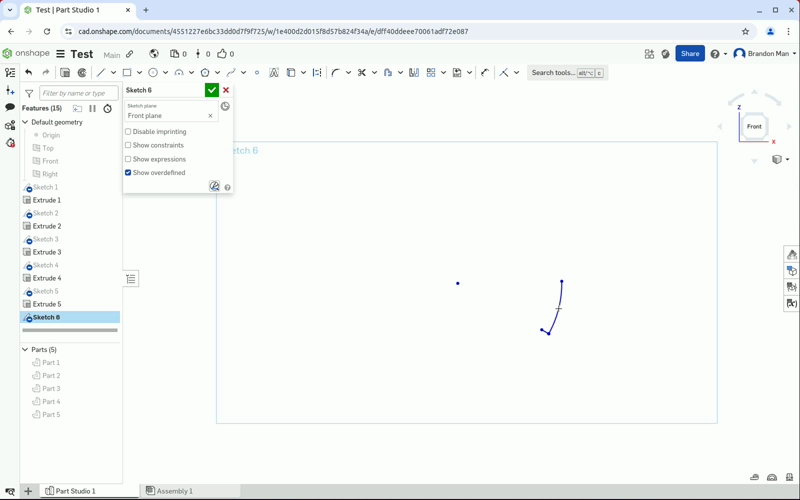
mouse_move(561, 281)
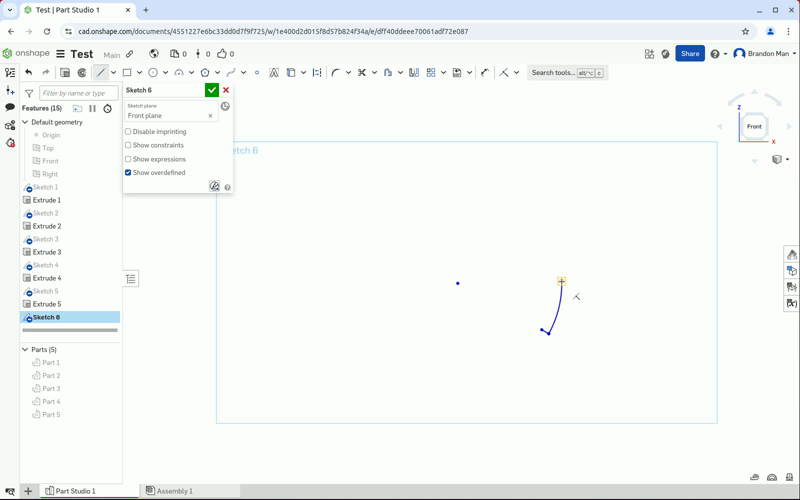
click(561, 281)
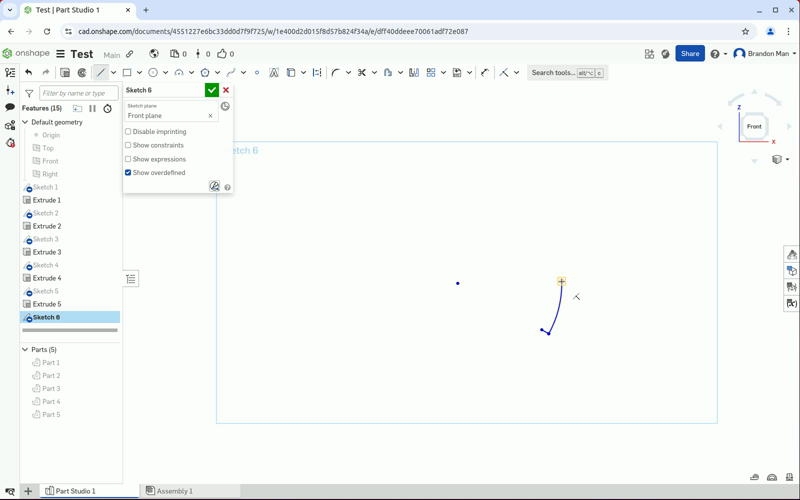
key_down(shift)
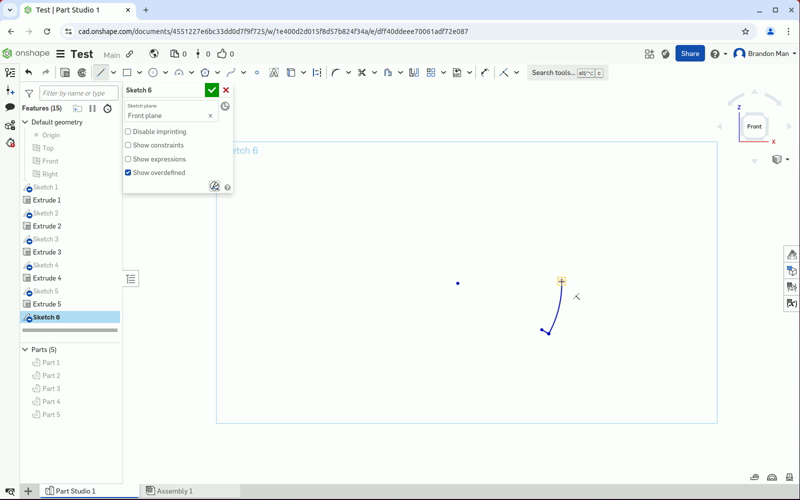
mouse_move(589, 281)
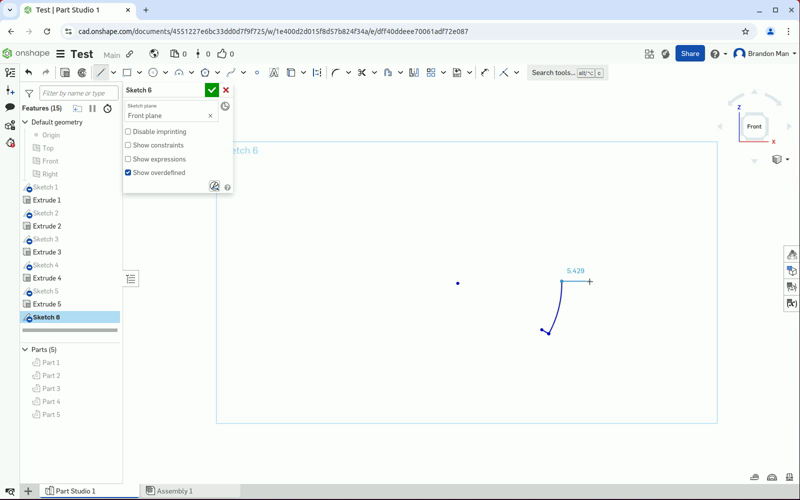
mouse_move(554, 281)
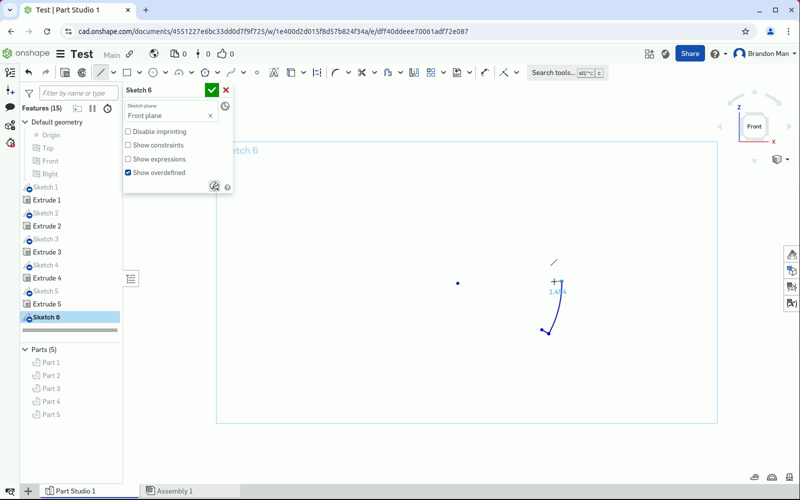
scroll(6)
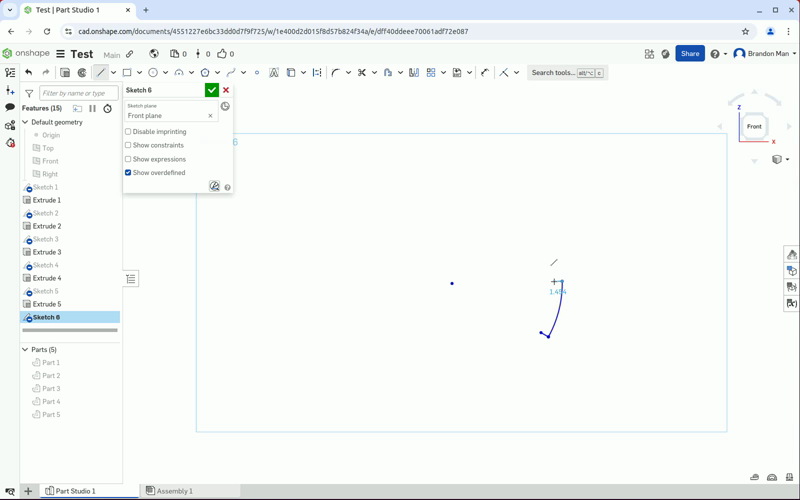
scroll(6)
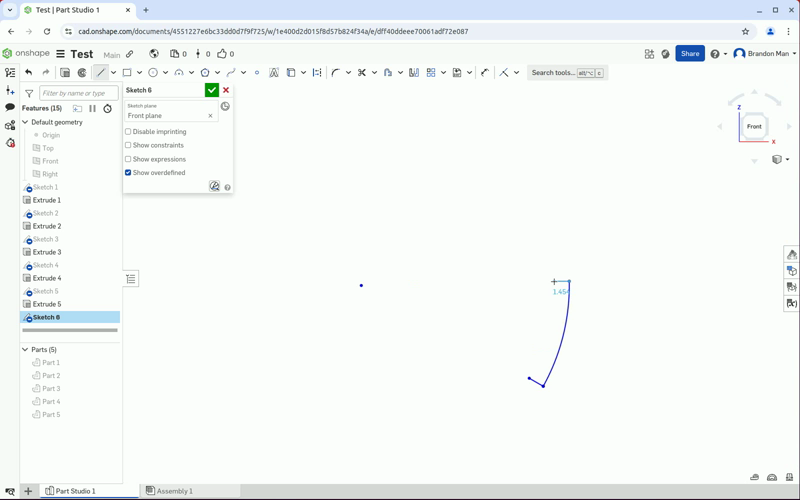
scroll(6)
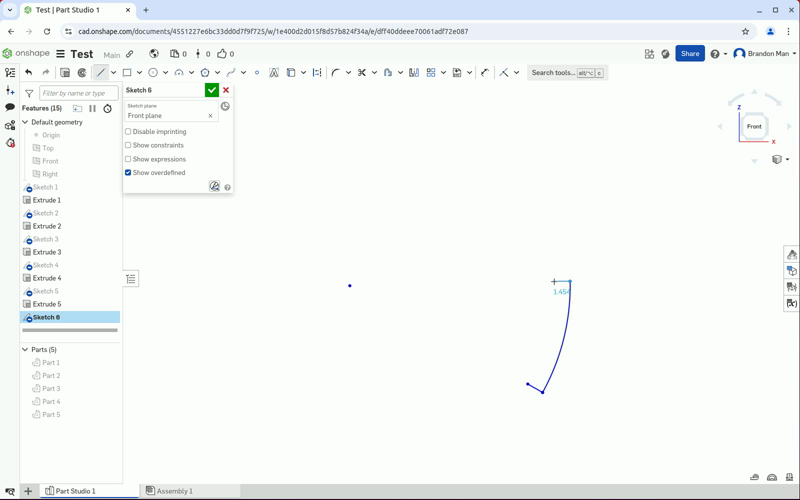
scroll(6)
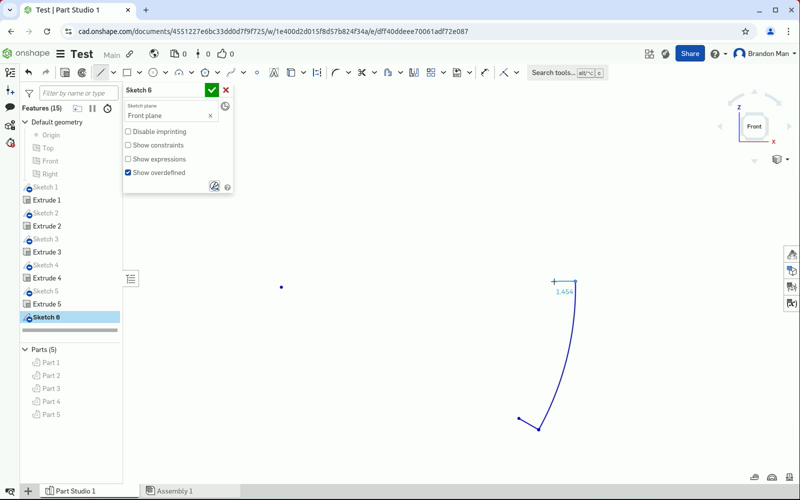
scroll(6)
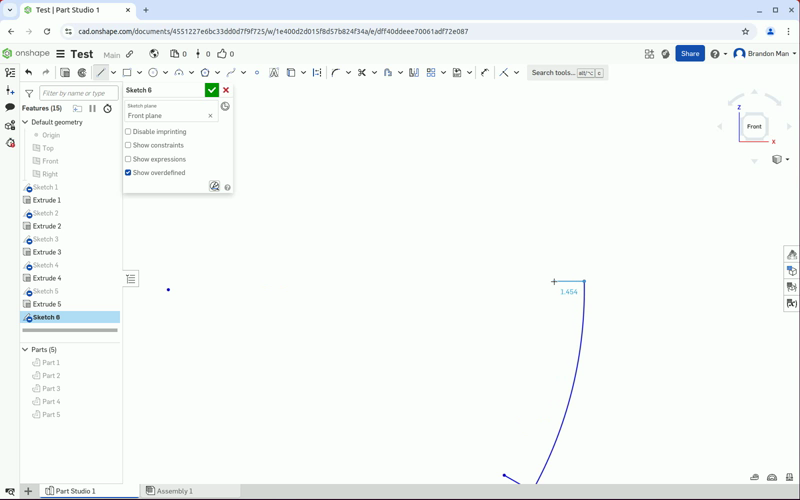
scroll(6)
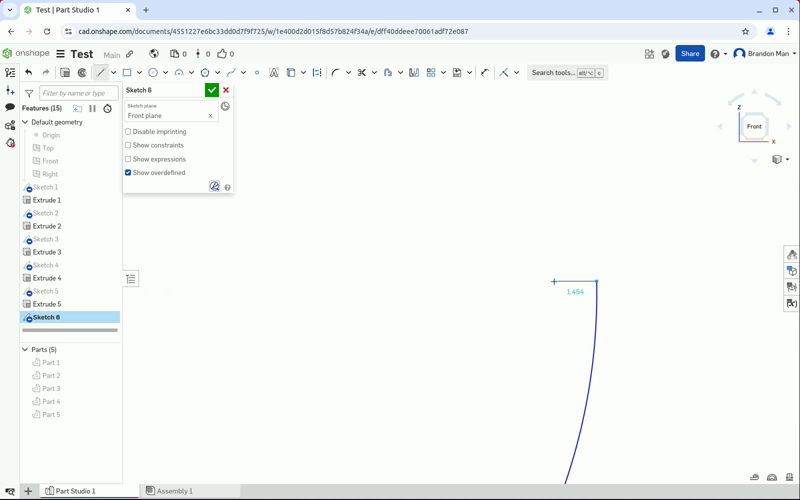
scroll(6)
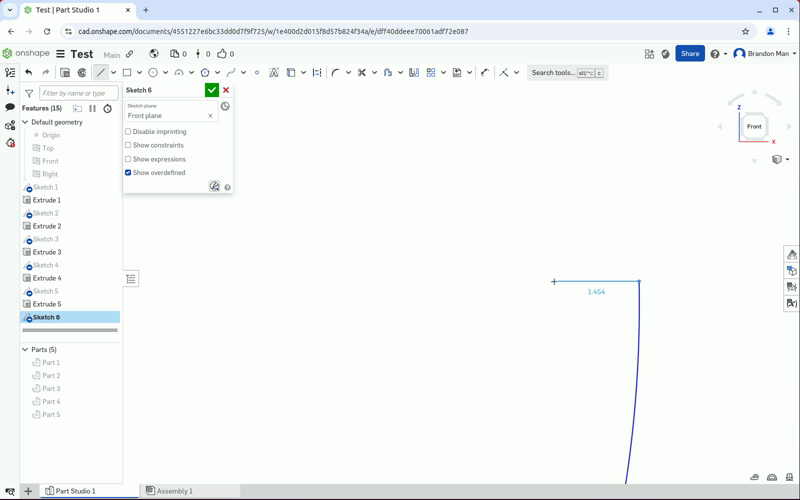
click(554, 281)
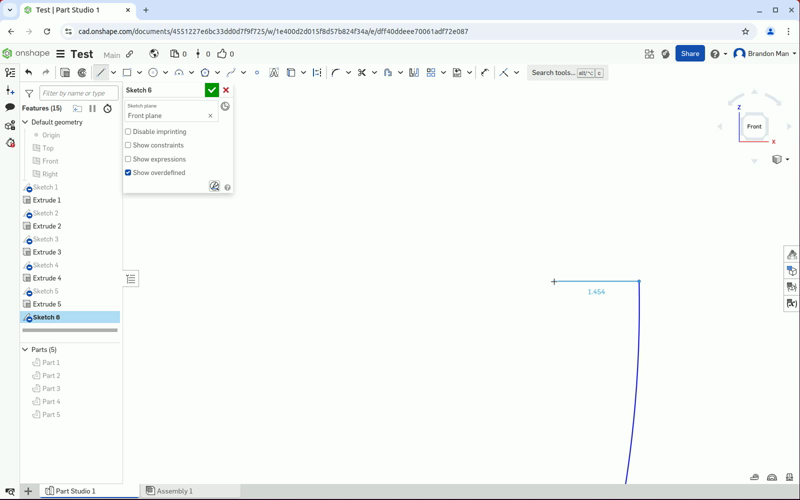
scroll(-6)
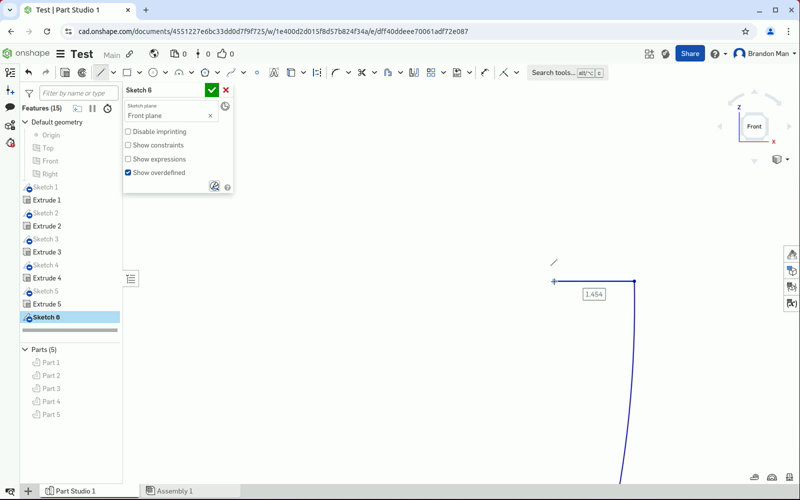
scroll(-6)
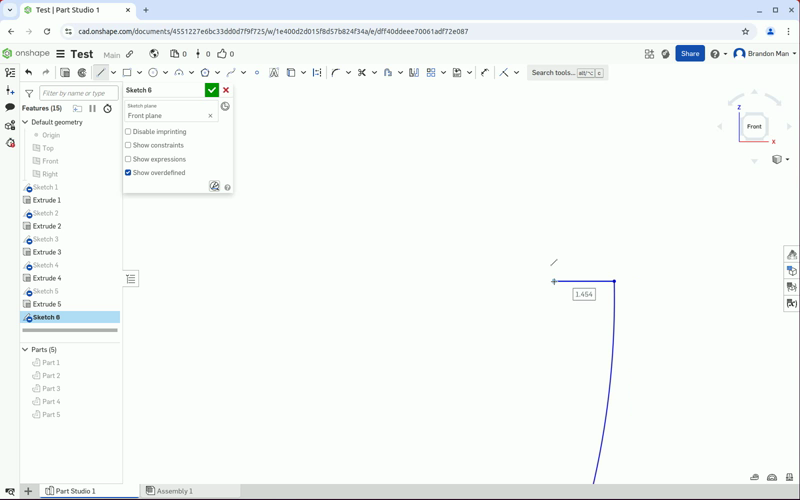
scroll(-6)
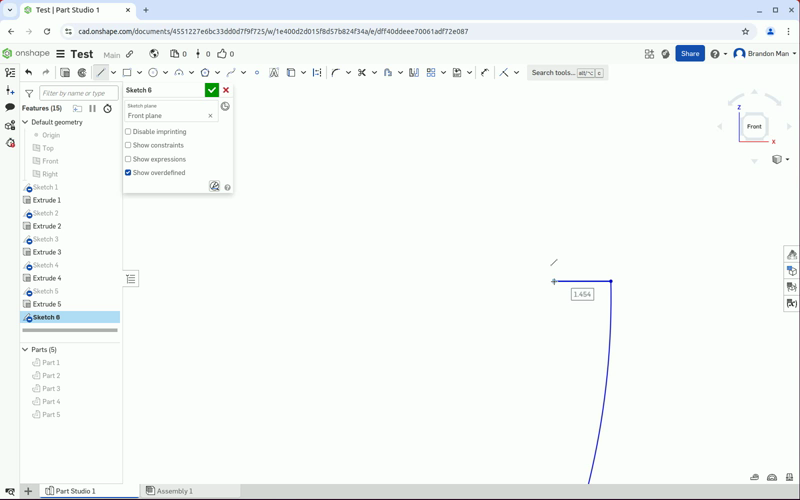
scroll(-6)
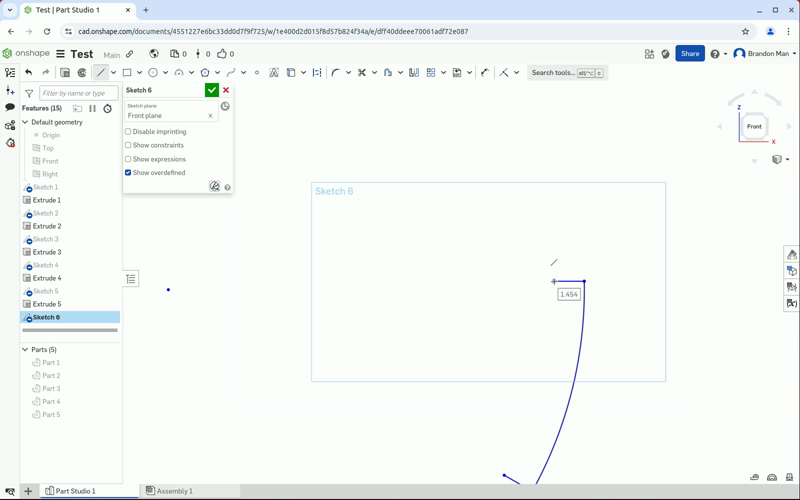
scroll(-6)
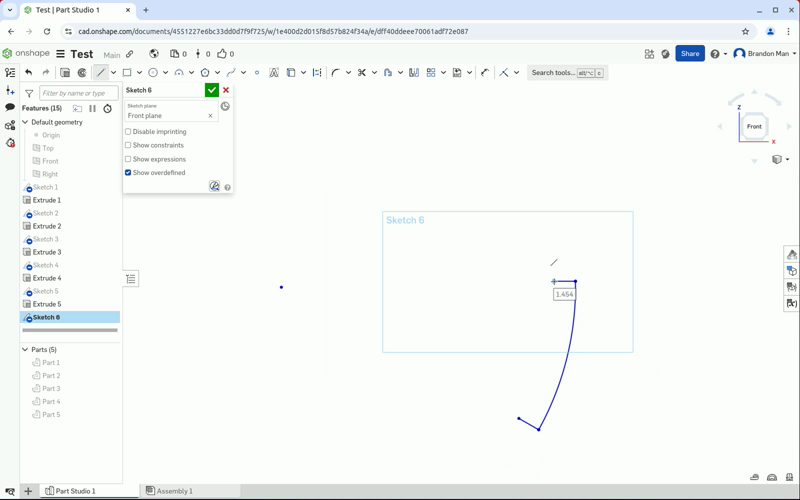
scroll(-6)
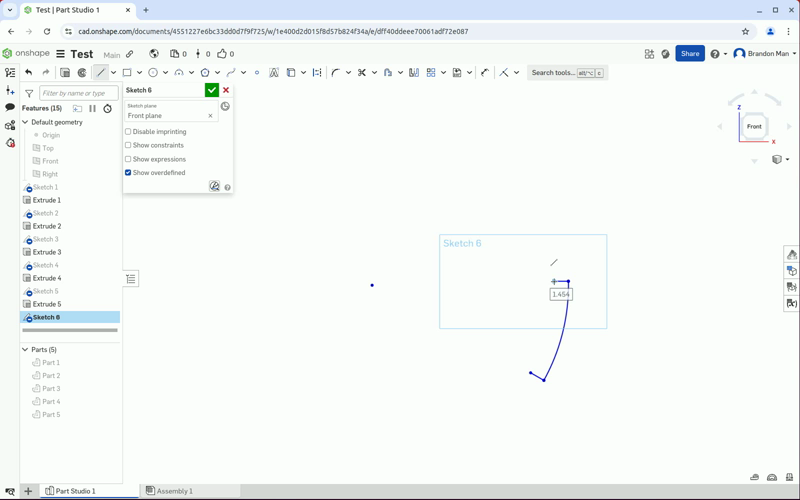
scroll(-6)
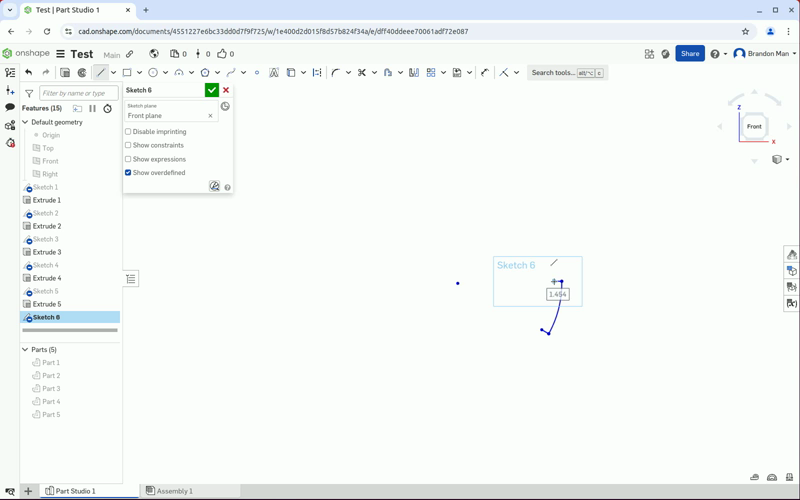
key_up(shift)
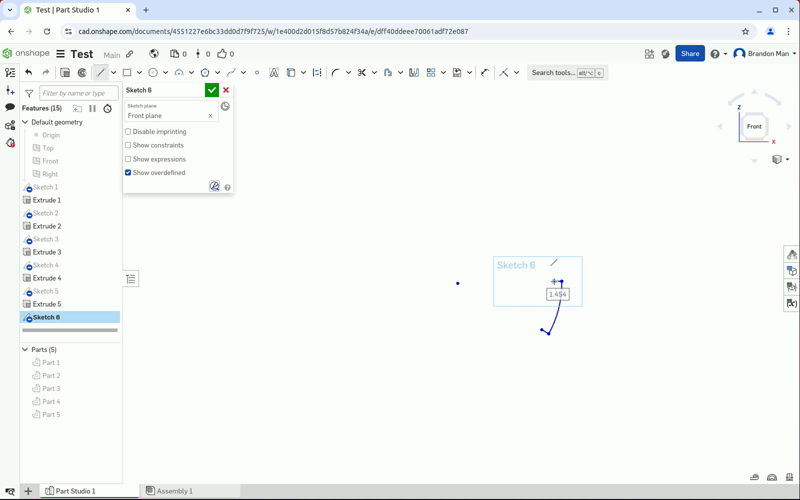
key(esc)
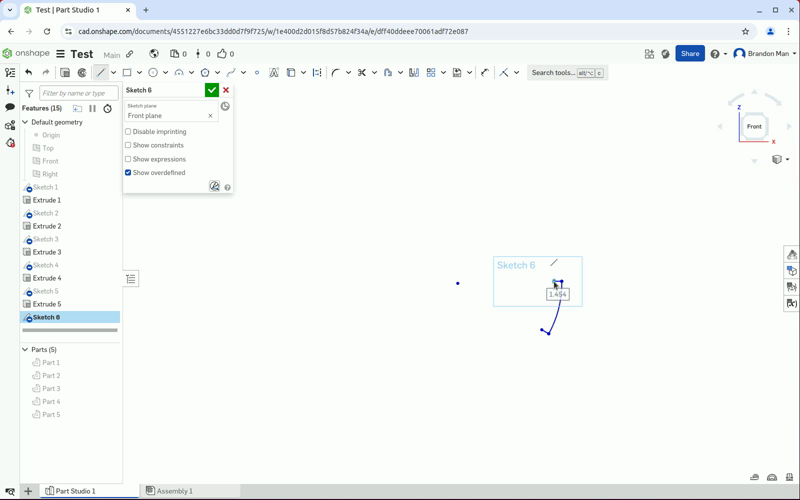
key(a)
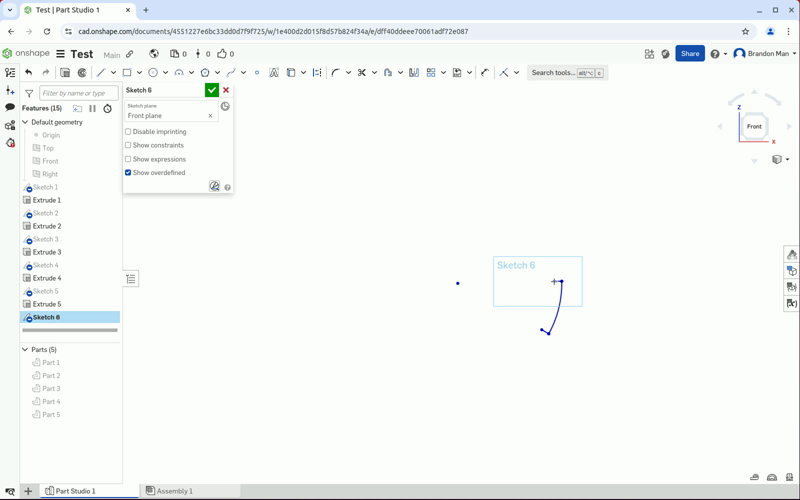
mouse_move(554, 281)
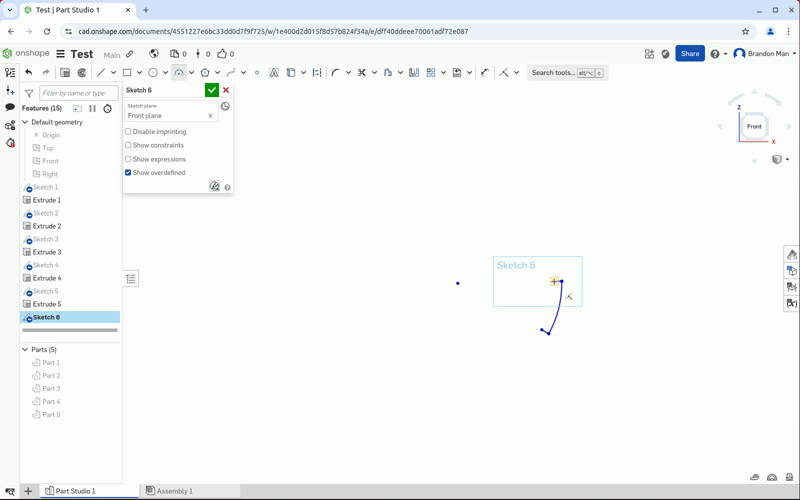
click(554, 281)
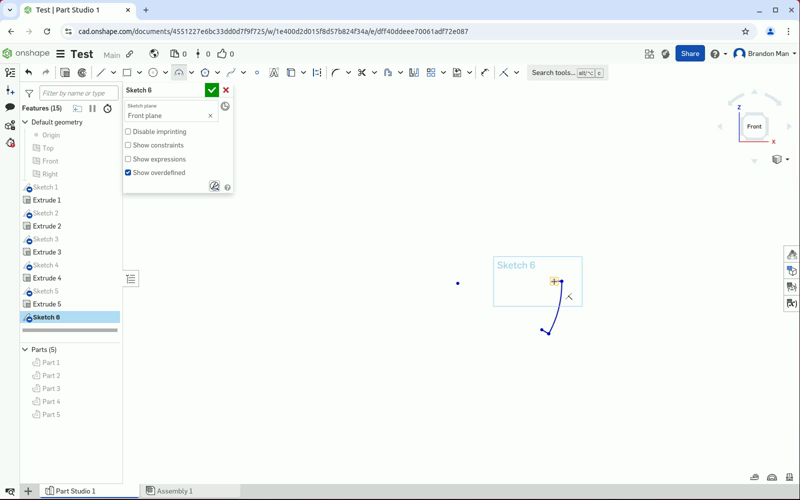
mouse_move(541, 329)
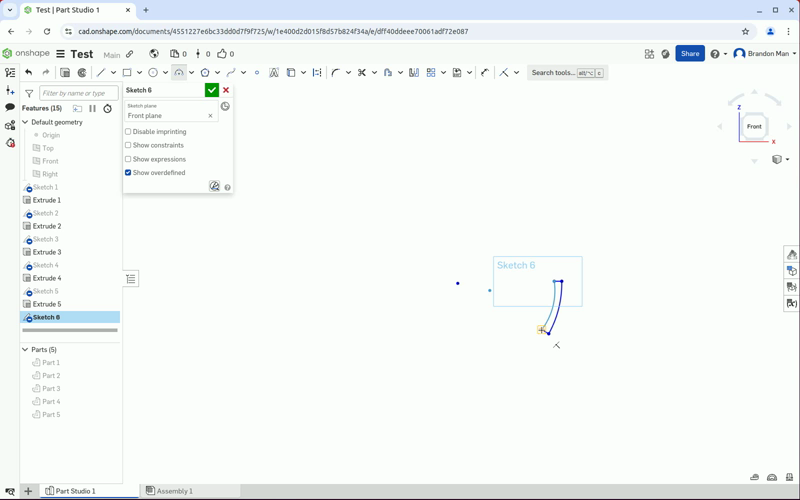
click(541, 329)
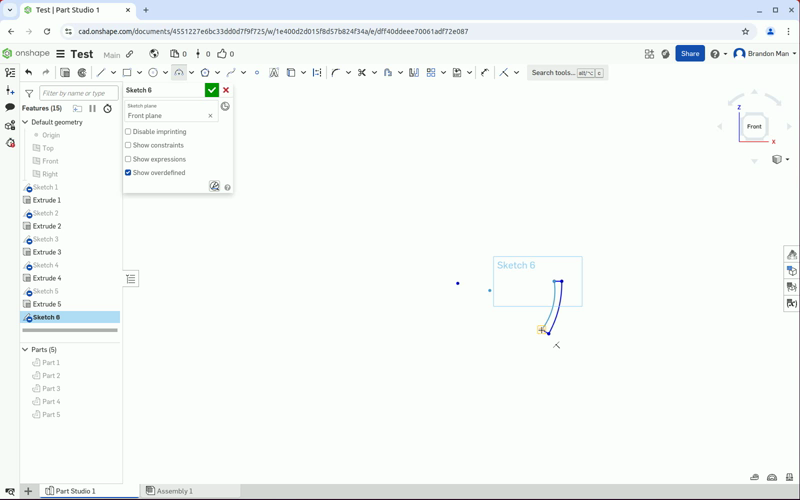
key_down(shift)
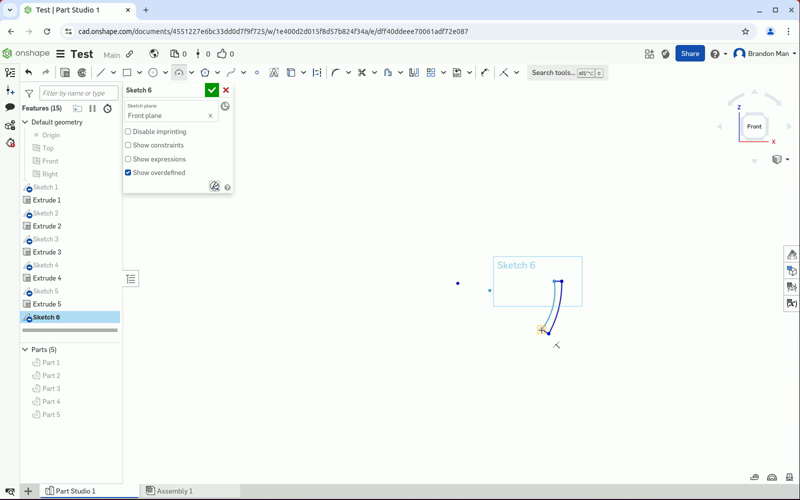
mouse_move(551, 306)
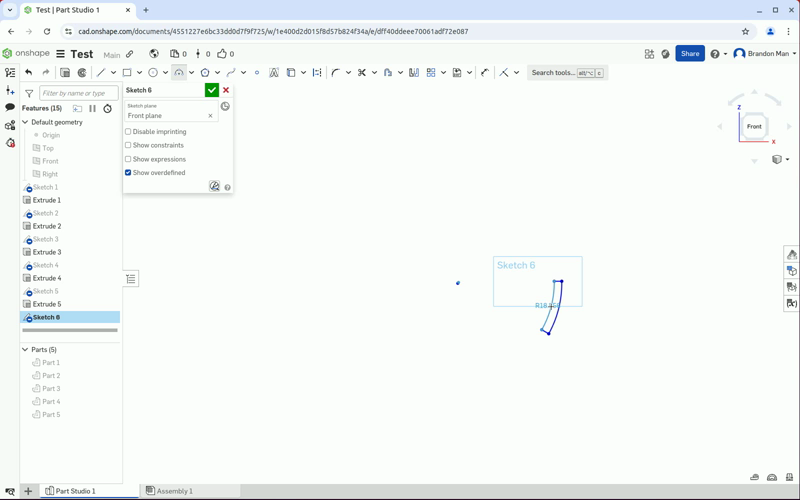
click(551, 306)
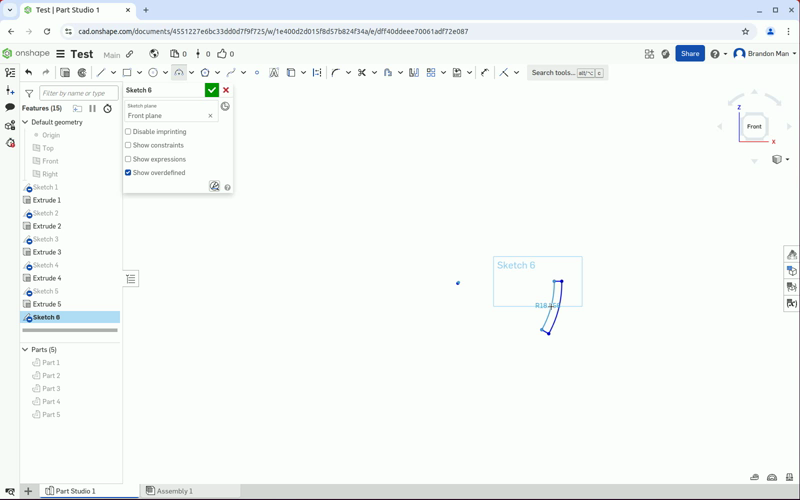
key_up(shift)
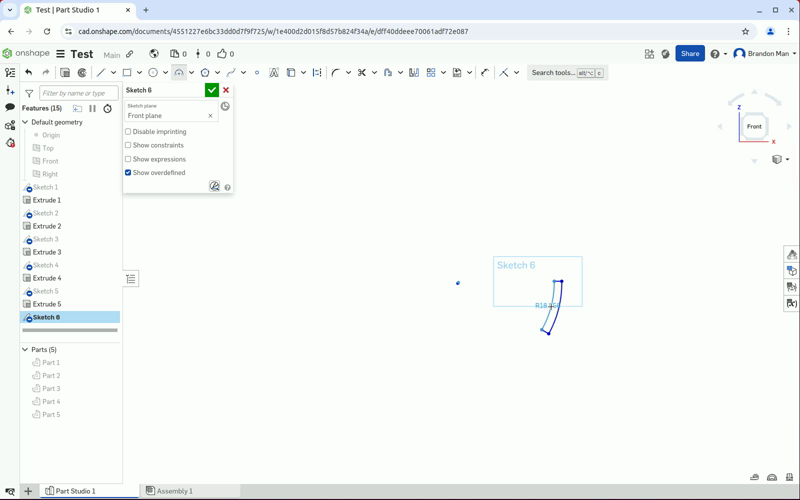
key(esc)
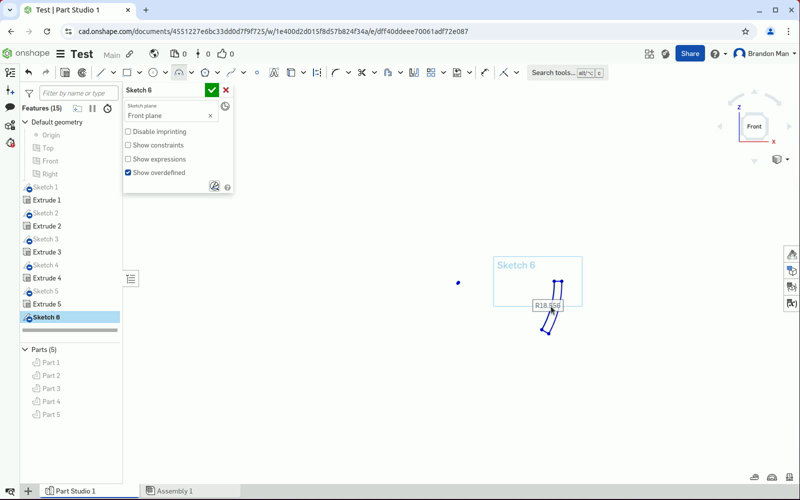
mouse_move(549, 318)
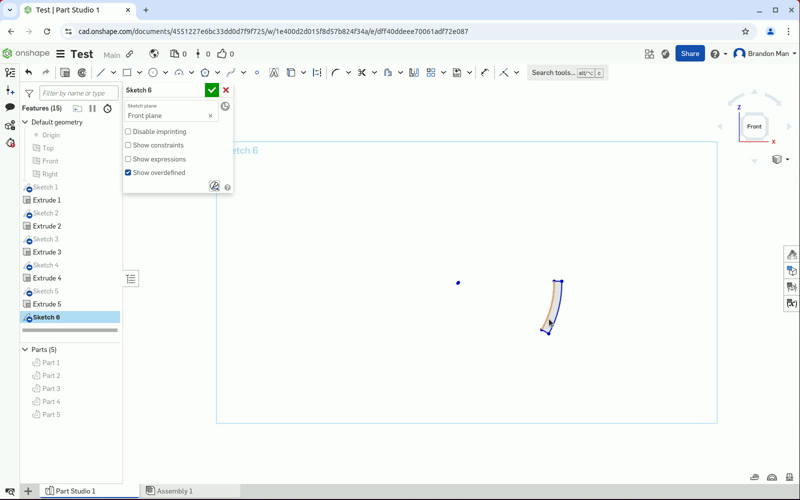
scroll(6)
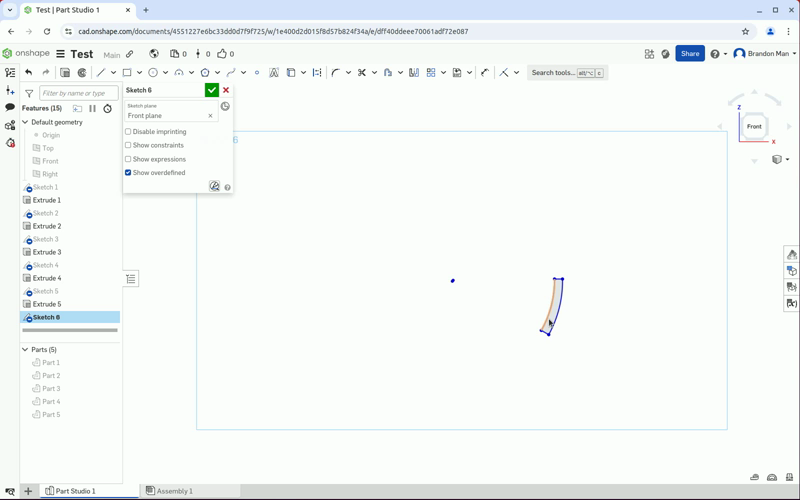
scroll(6)
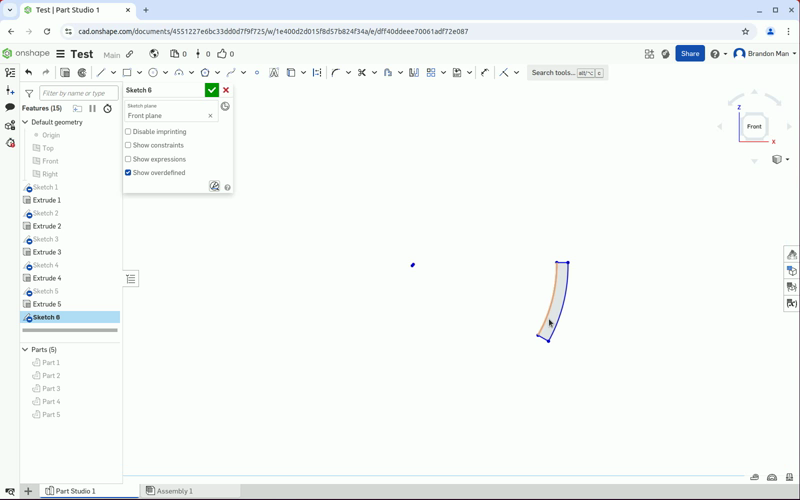
scroll(6)
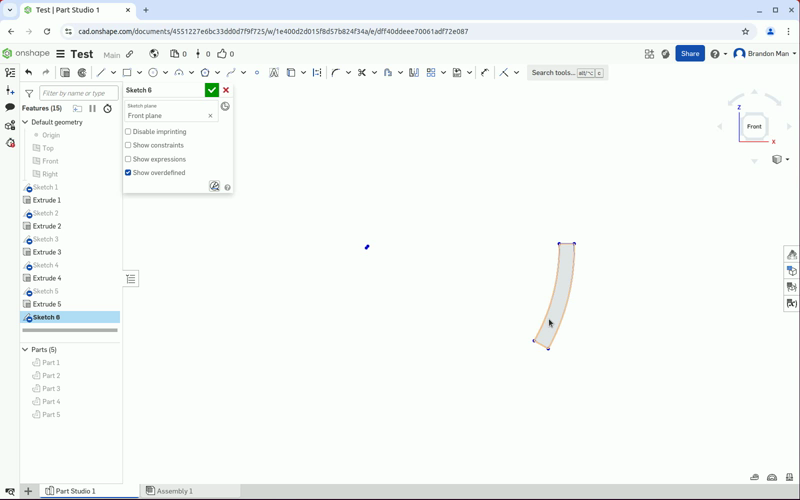
scroll(6)
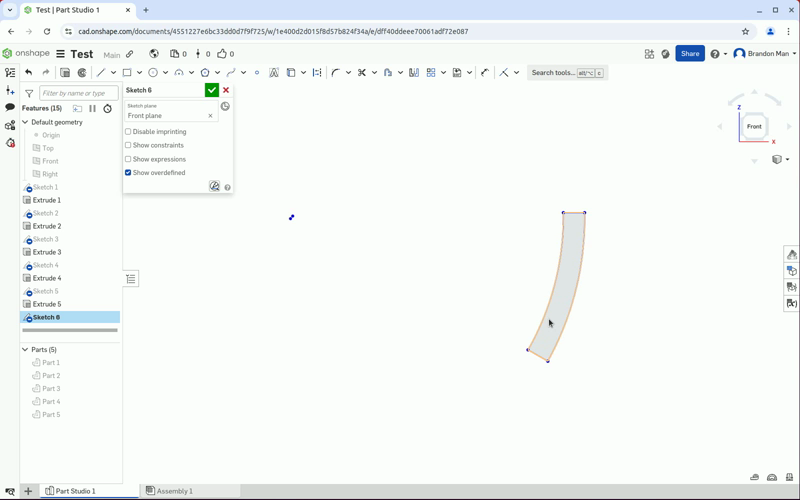
scroll(6)
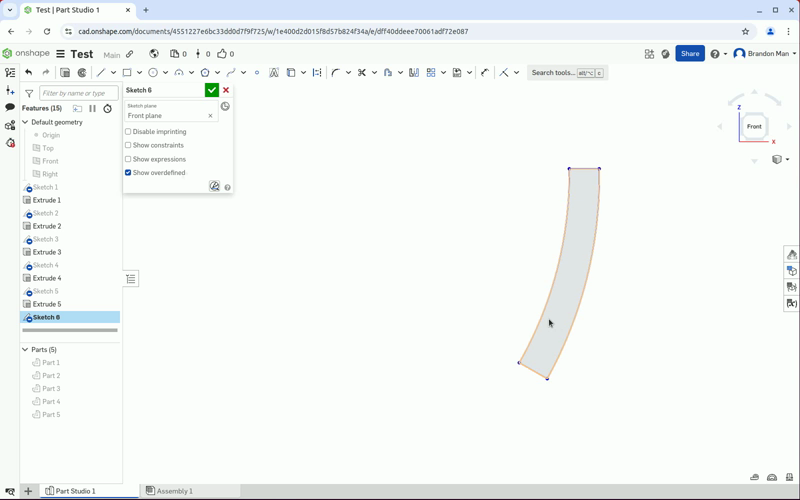
scroll(6)
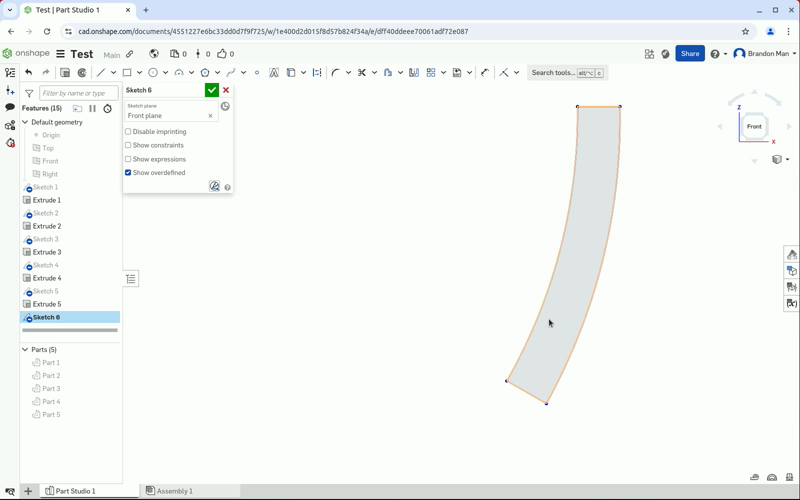
scroll(6)
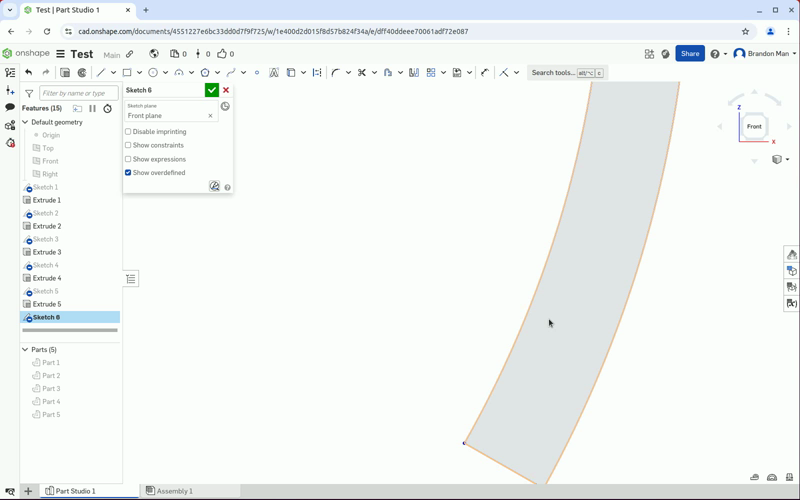
click(549, 318)
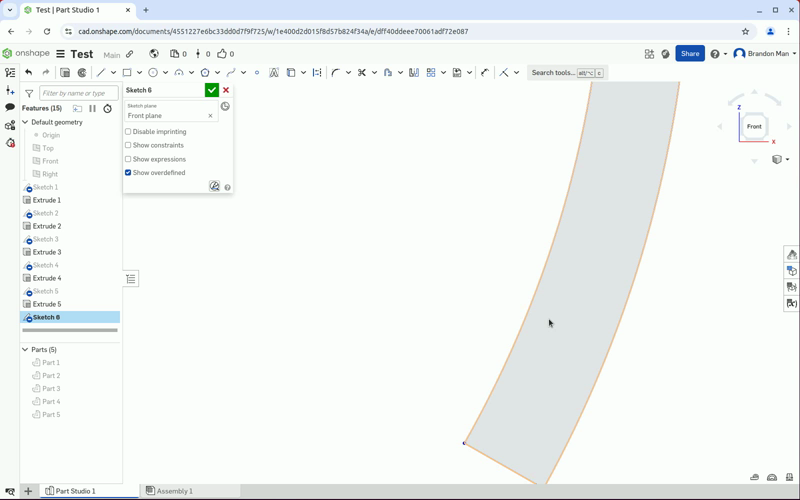
scroll(-6)
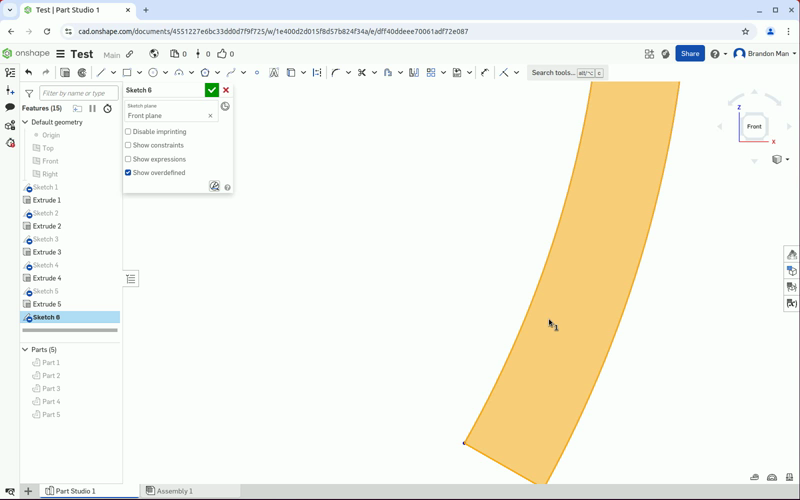
scroll(-6)
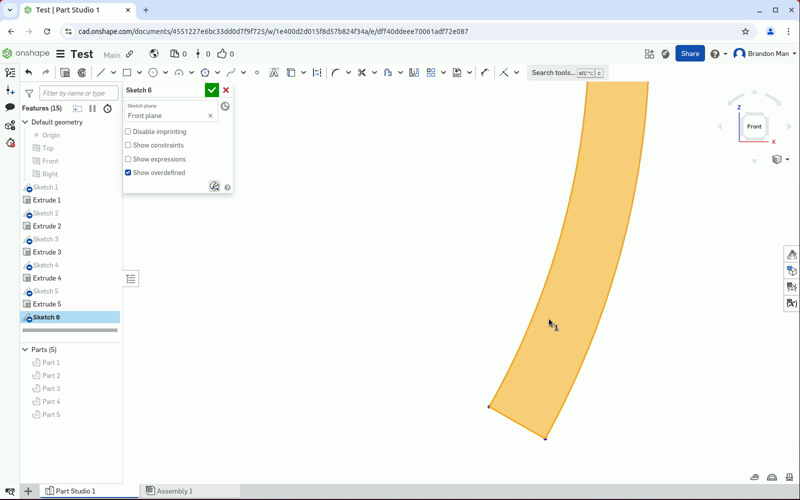
scroll(-6)
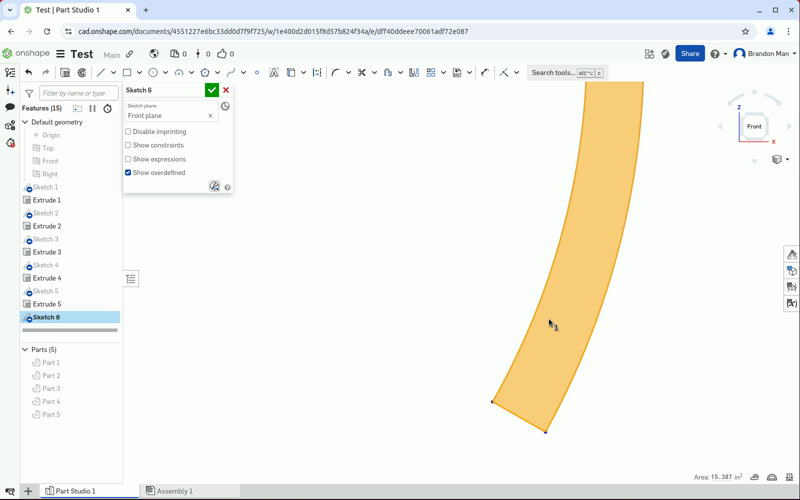
scroll(-6)
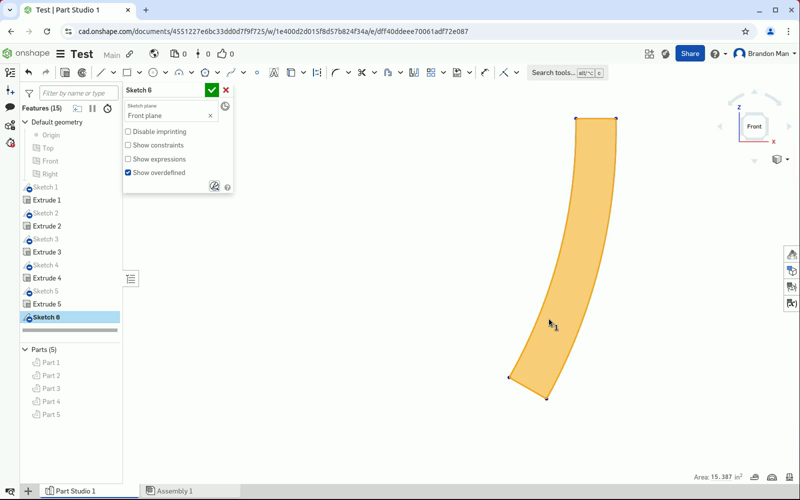
scroll(-6)
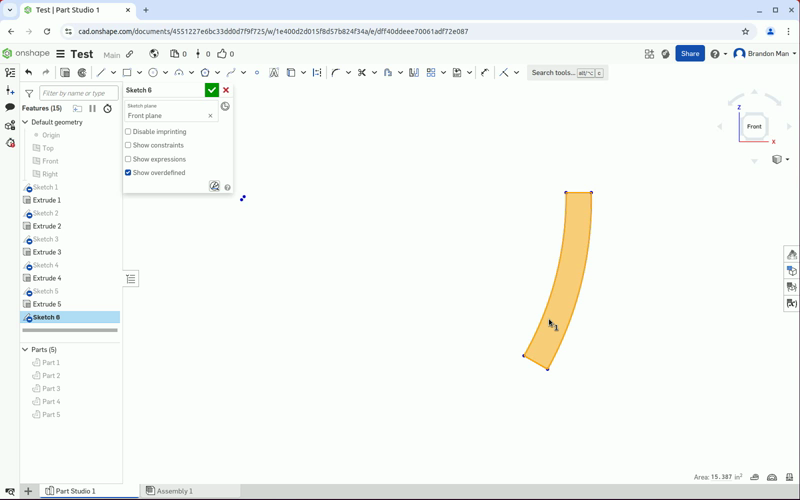
scroll(-6)
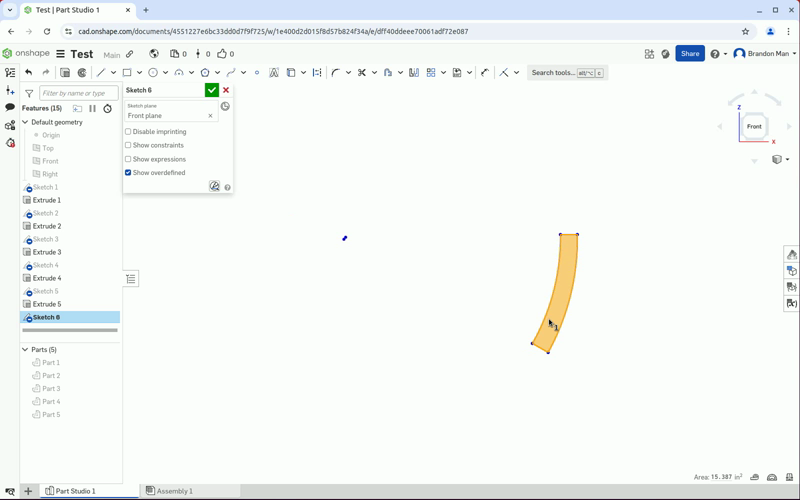
scroll(-6)
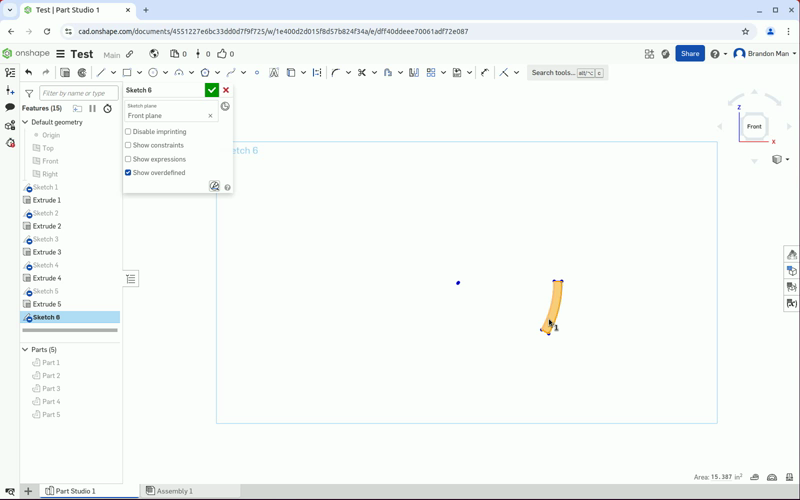
mouse_move(73, 352)
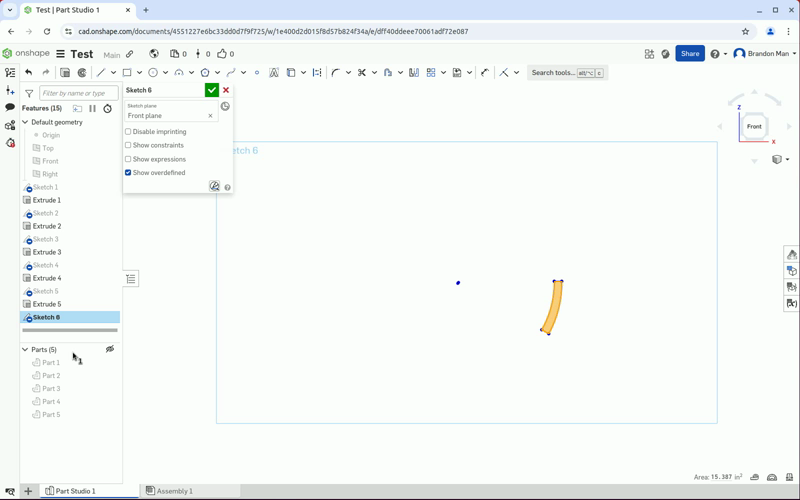
key(shift+y)
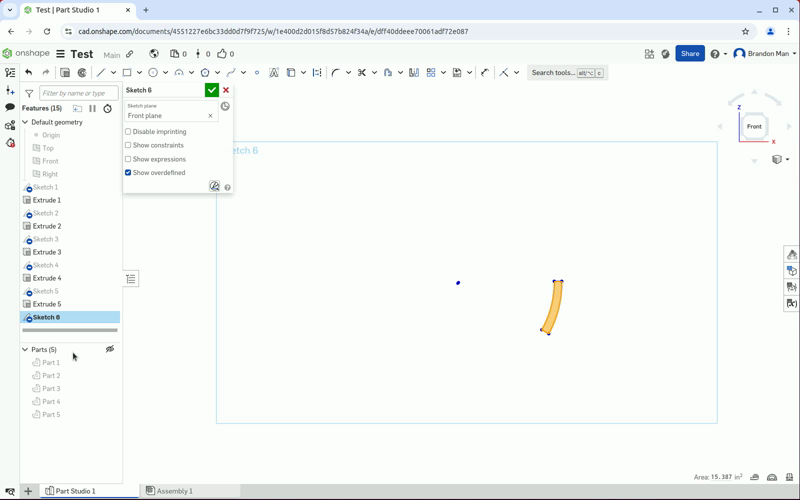
key(shift+e)
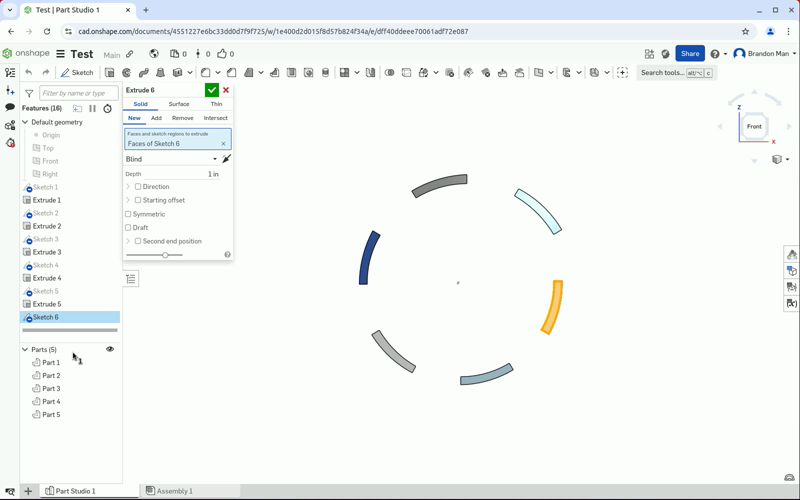
mouse_move(143, 106)
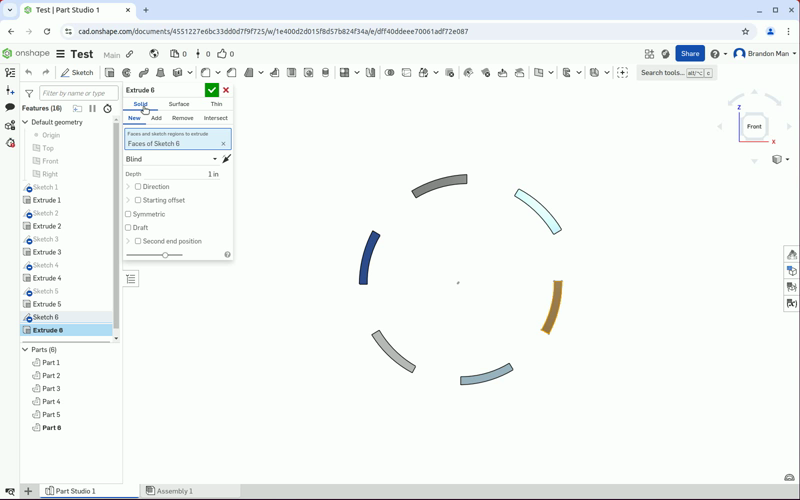
click(143, 106)
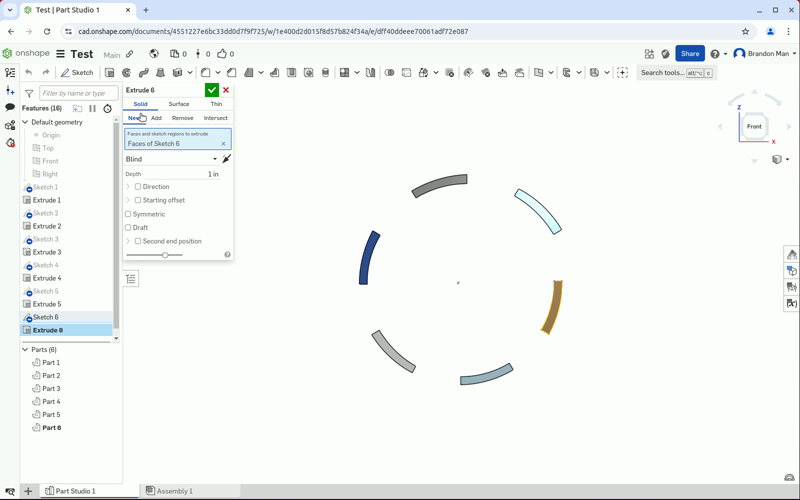
mouse_move(137, 120)
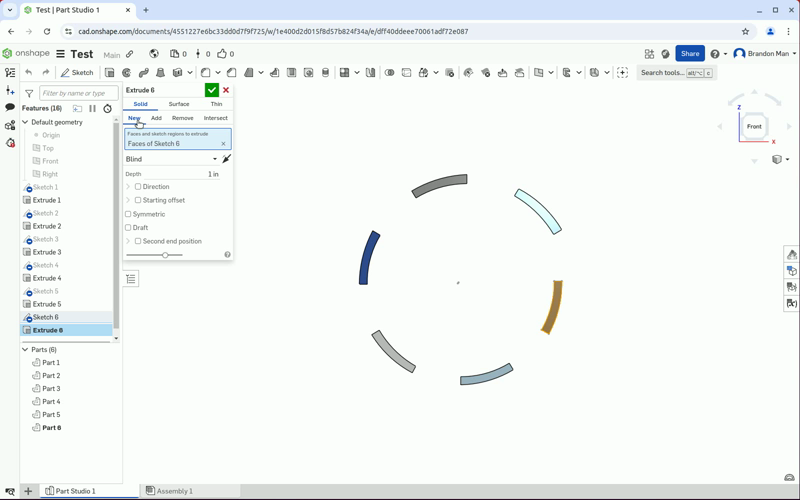
click(137, 120)
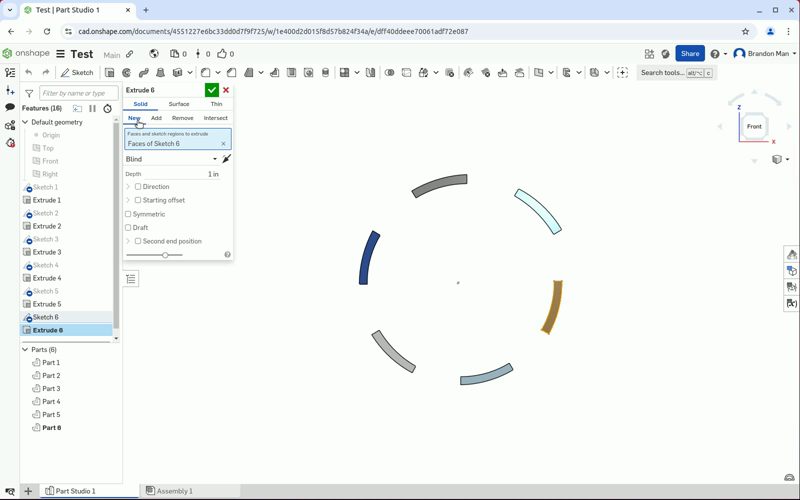
key(tab, 4)
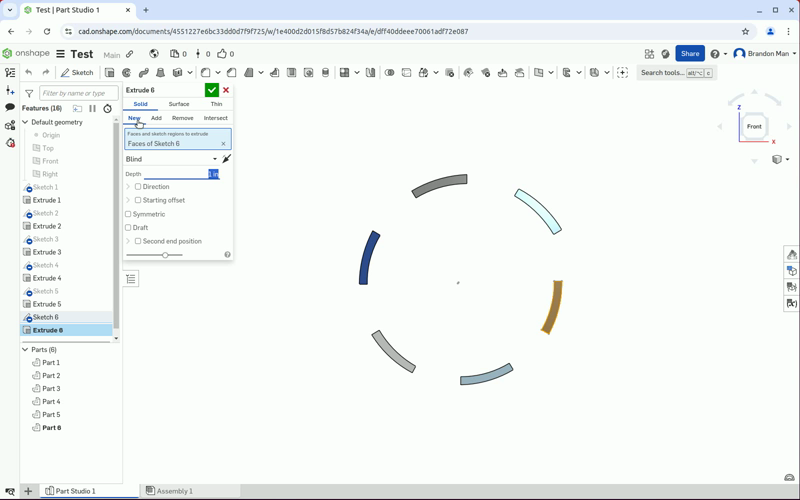
text(16.609)
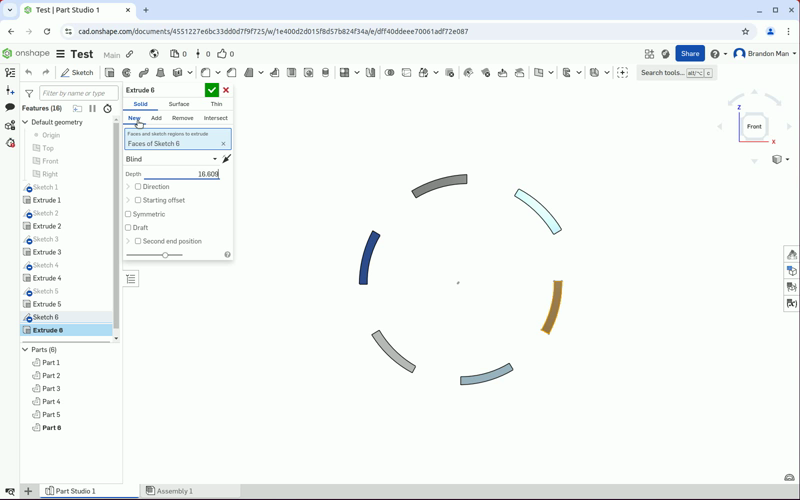
key(enter)
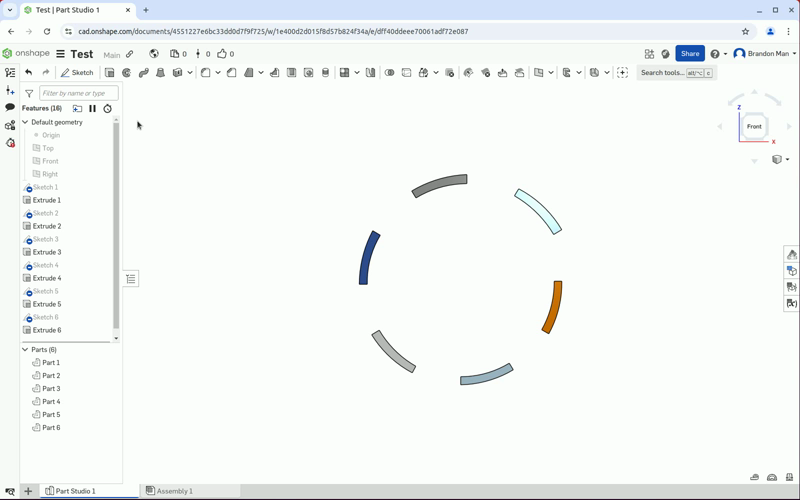
key(shift+h)
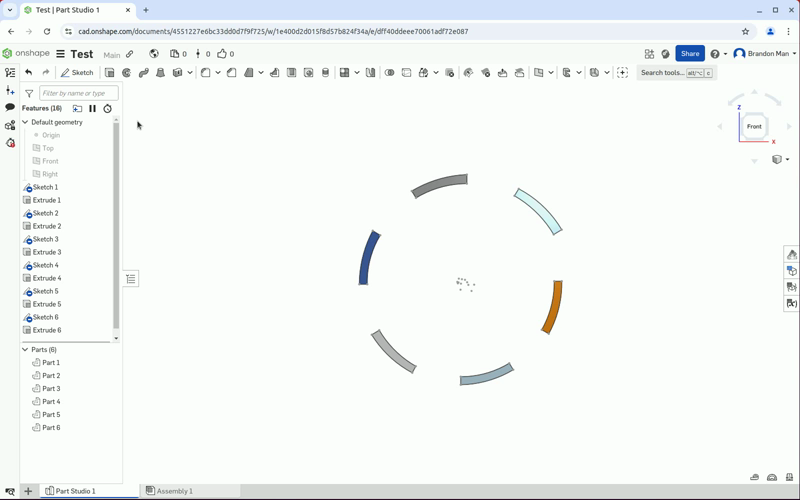
key(shift+h)
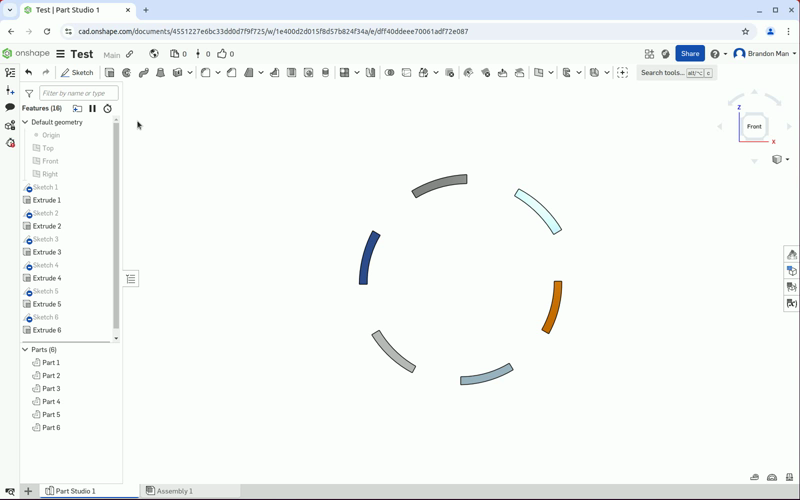
mouse_move(69, 189)
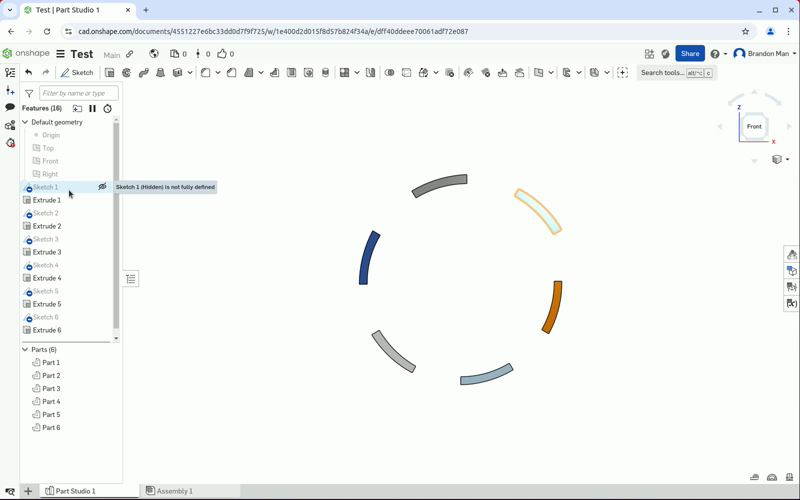
click(69, 189)
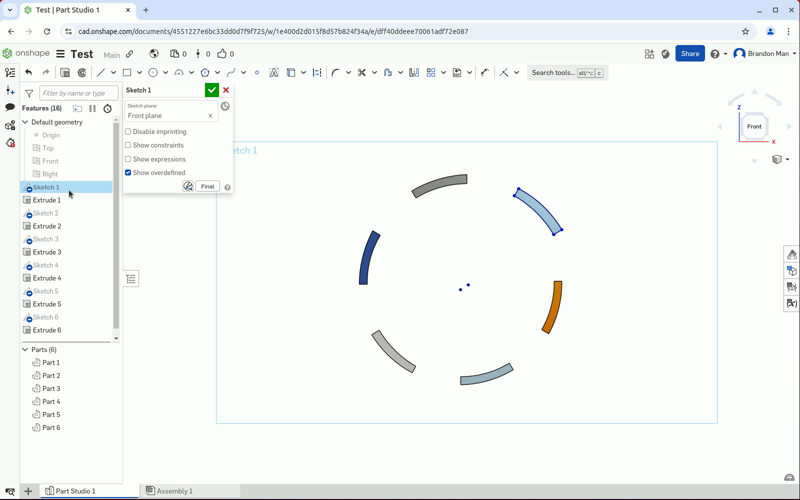
mouse_move(229, 92)
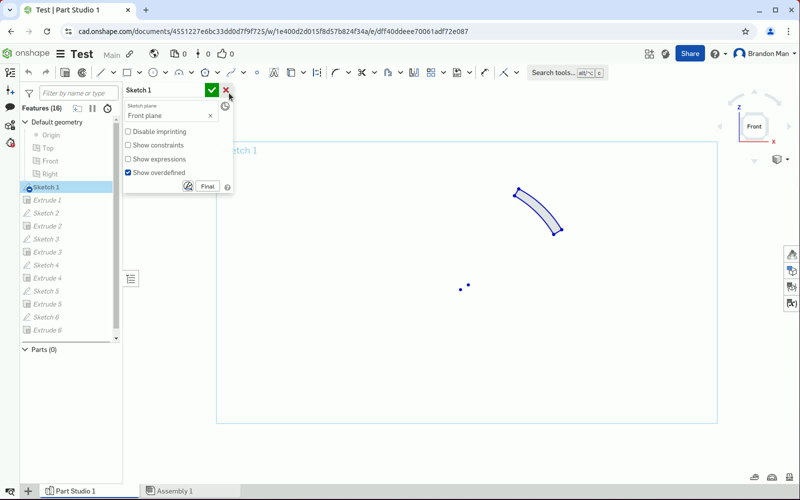
click(229, 92)
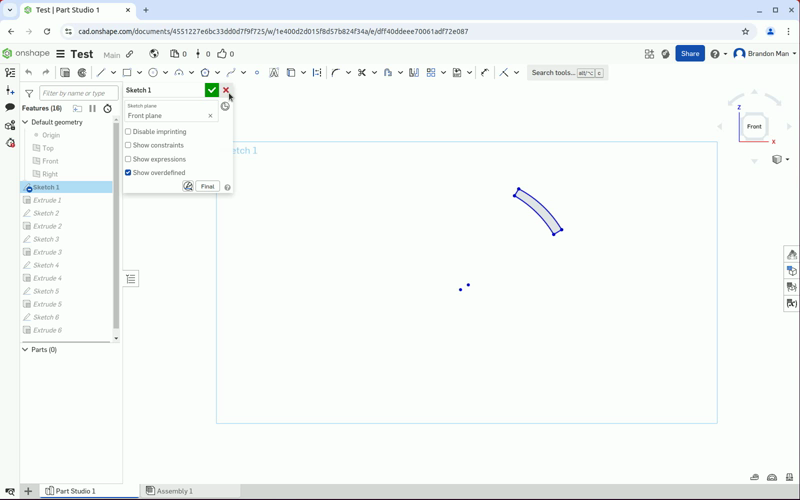
key(shift+s)
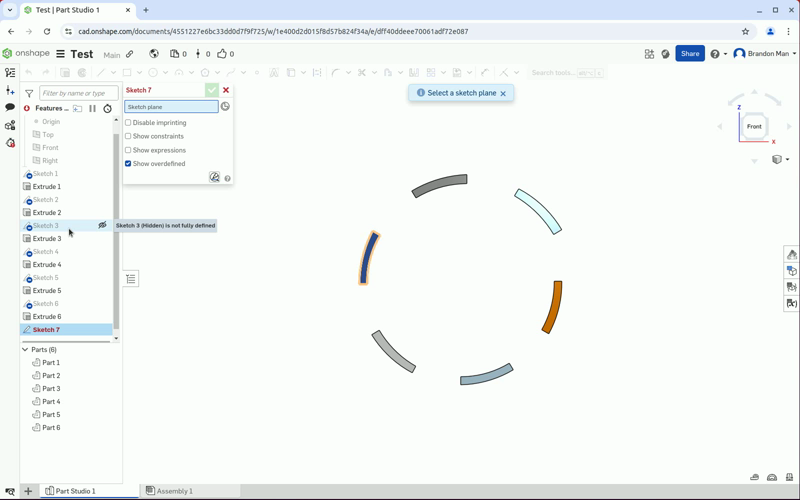
scroll(3)
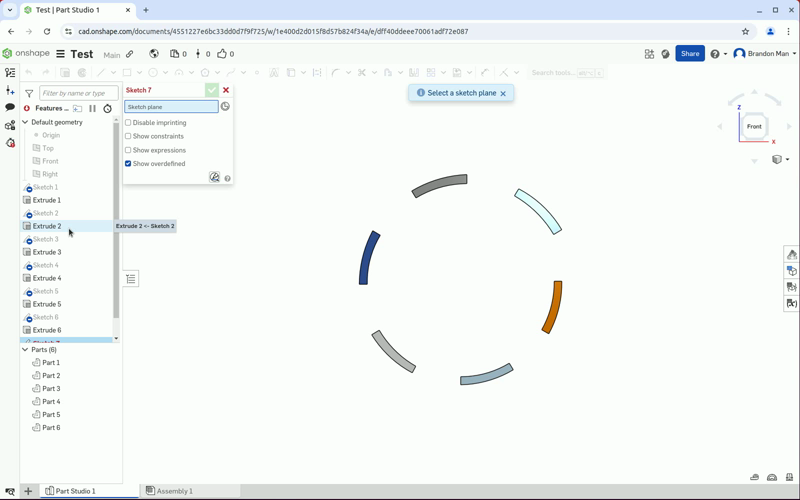
mouse_move(69, 163)
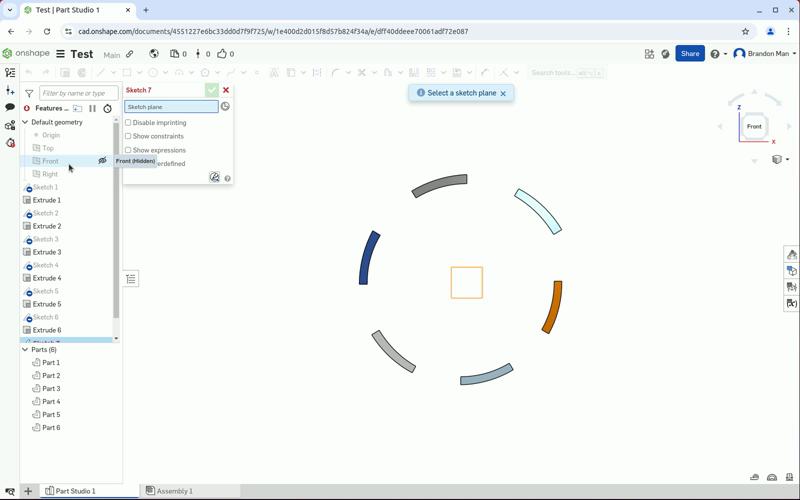
click(69, 163)
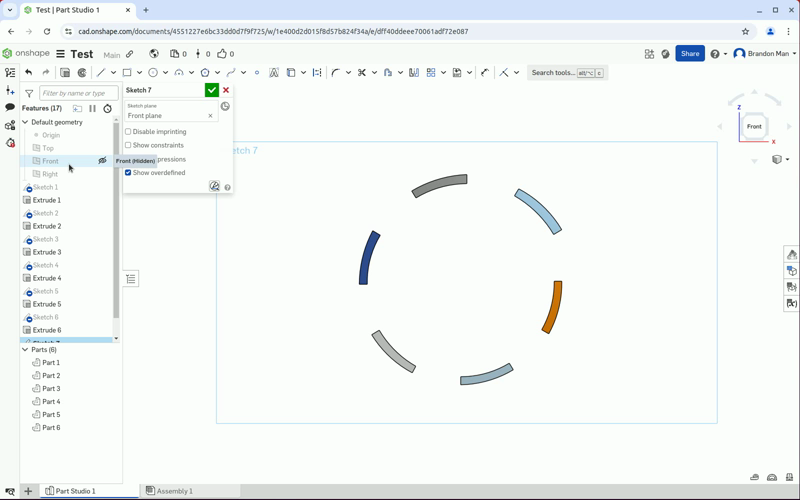
mouse_move(73, 352)
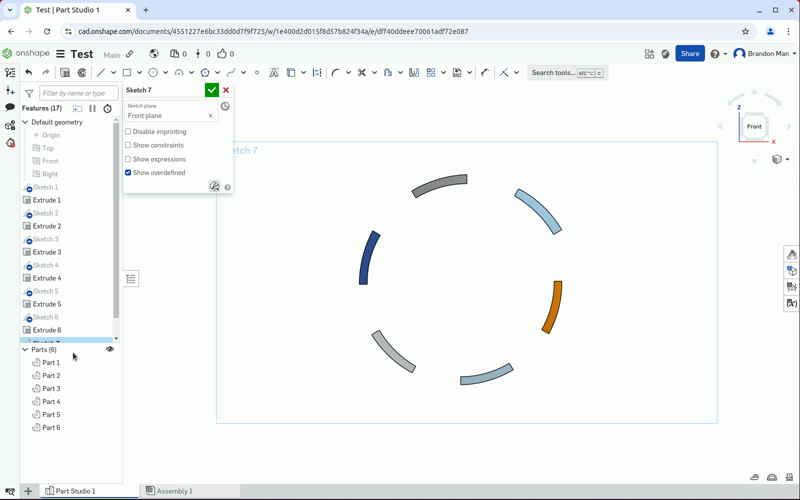
key(y)
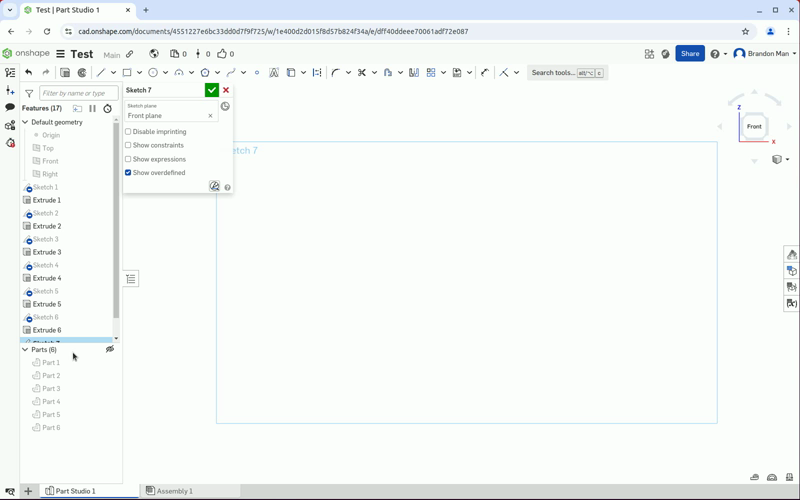
key(c)
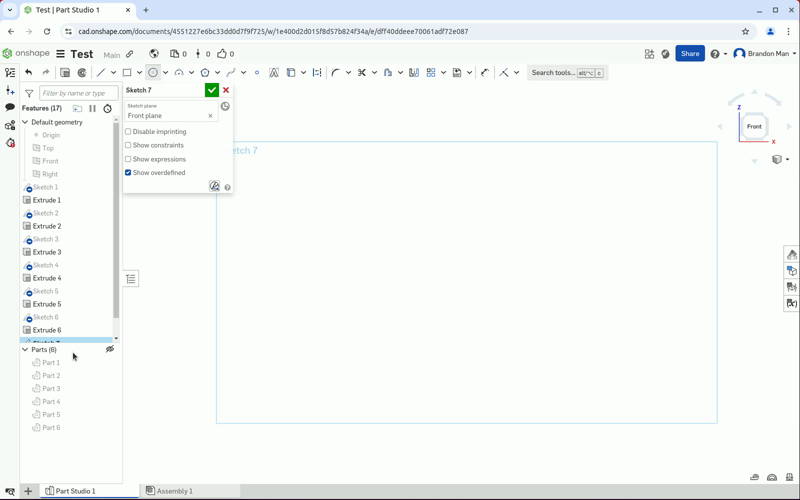
key_down(shift)
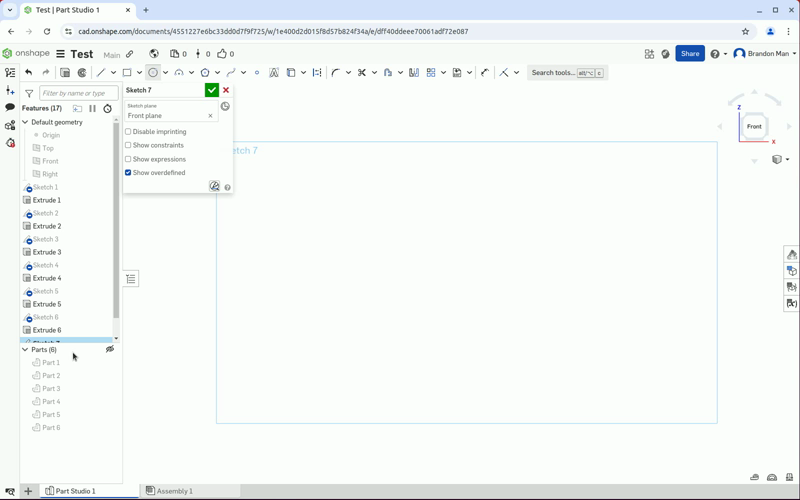
mouse_move(461, 282)
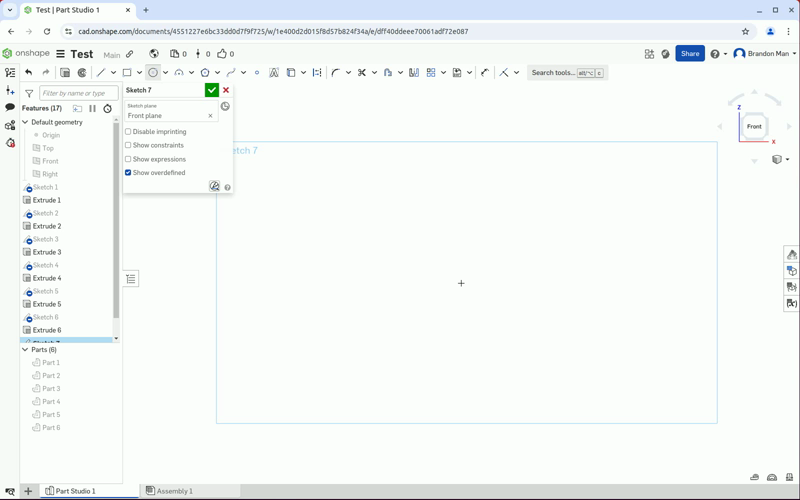
click(461, 282)
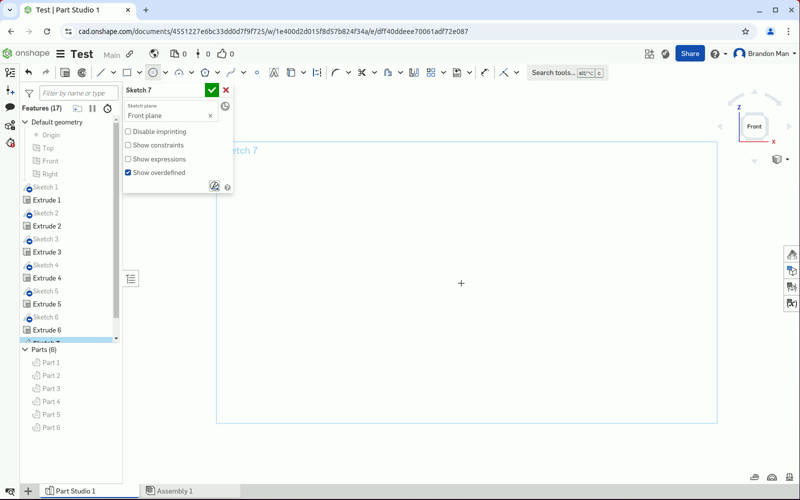
key_up(shift)
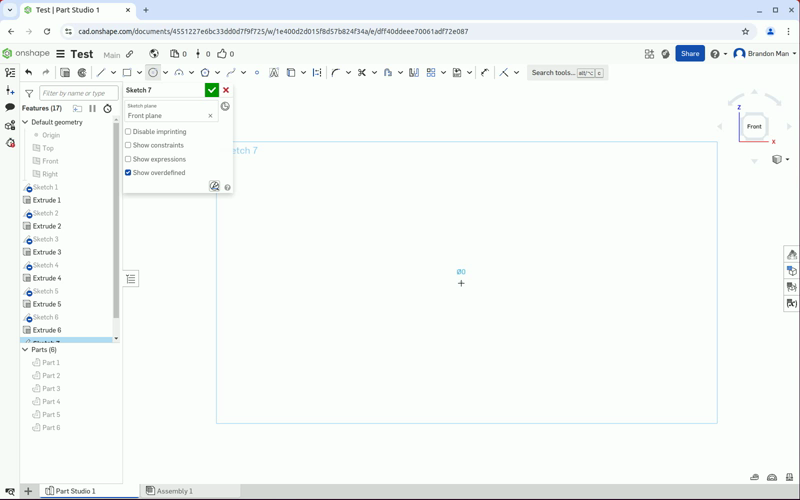
mouse_move(555, 282)
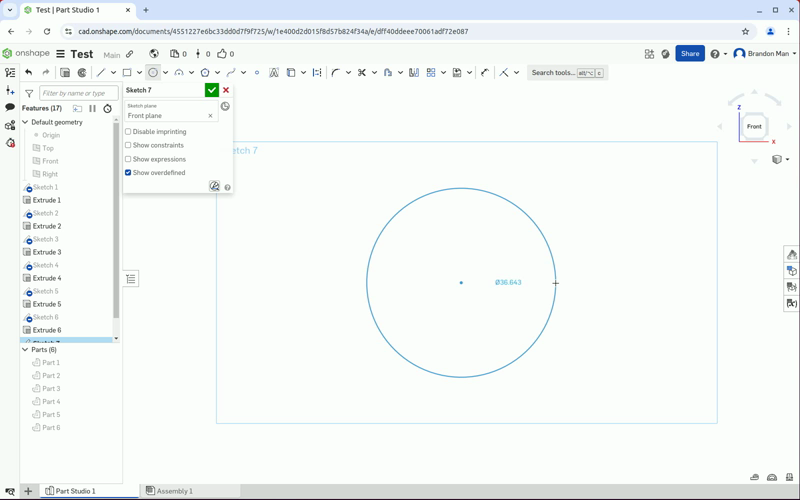
click(555, 282)
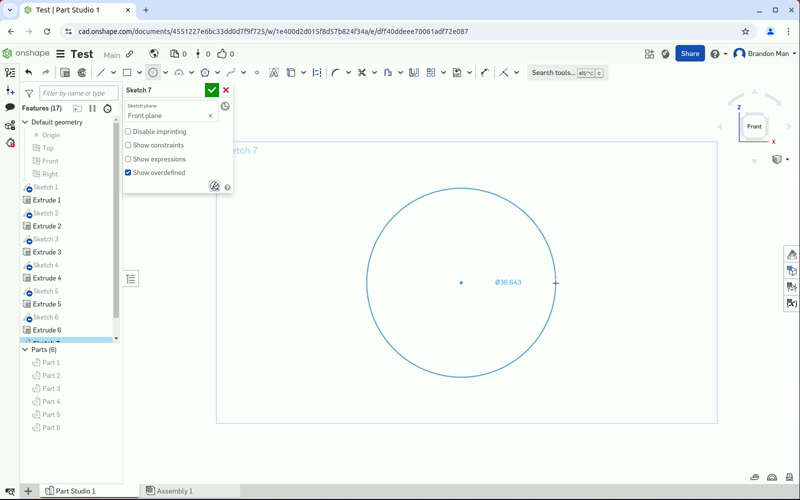
key(esc)
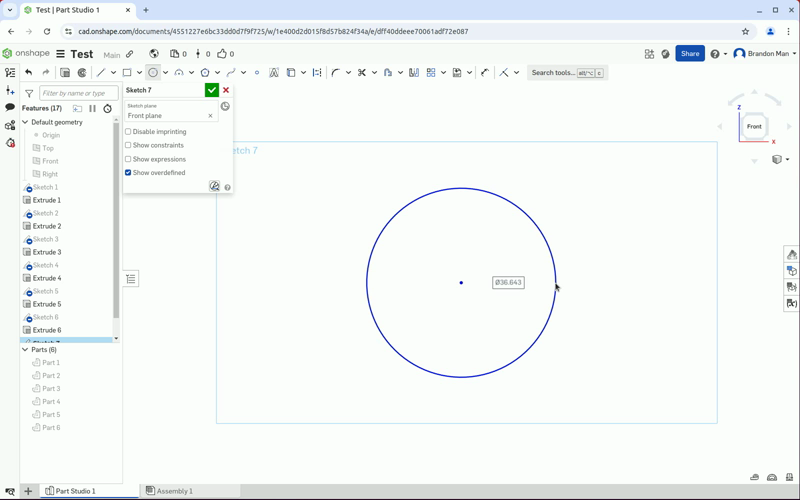
mouse_move(459, 257)
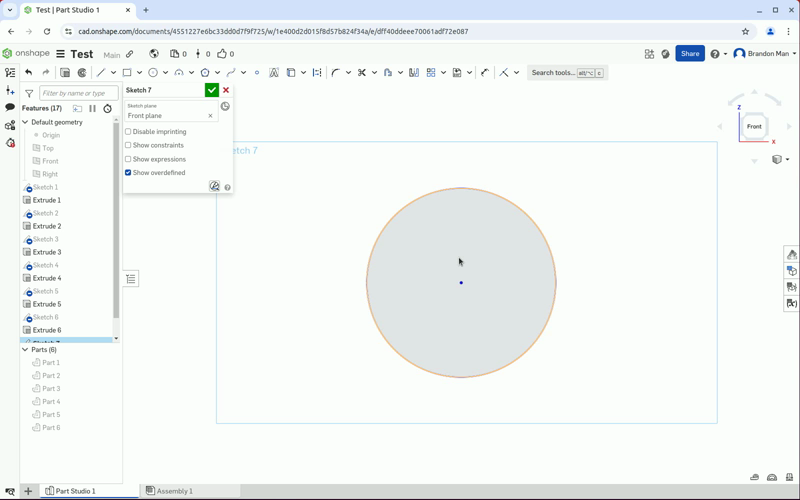
click(459, 257)
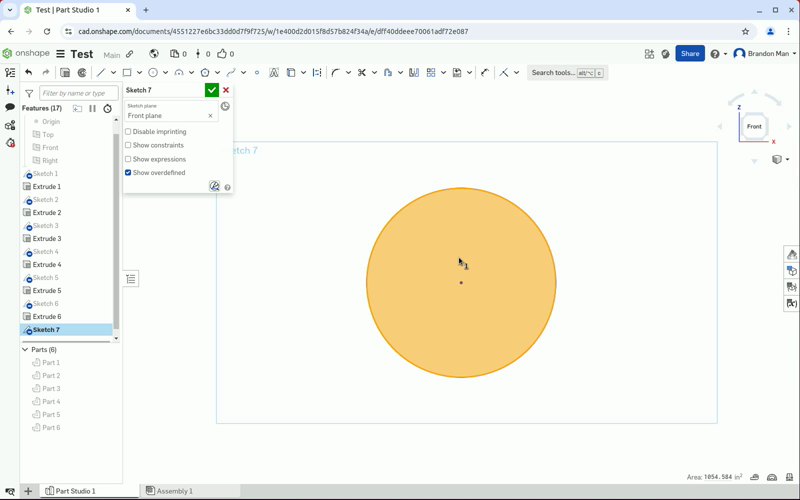
mouse_move(73, 352)
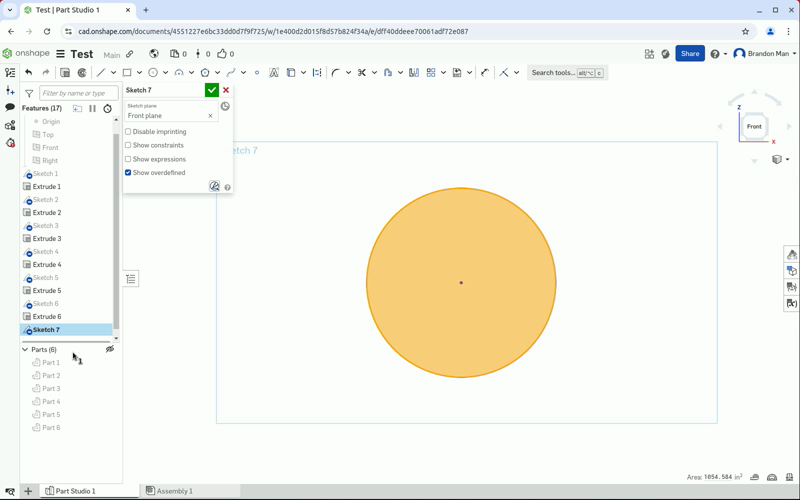
key(shift+y)
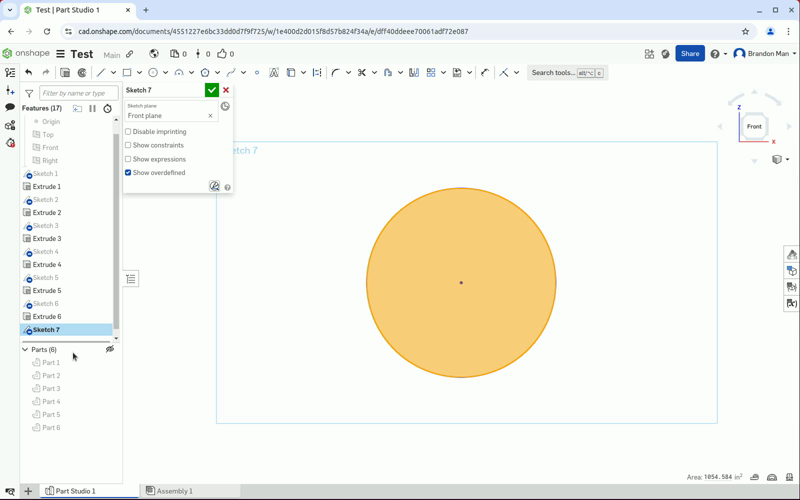
key(shift+e)
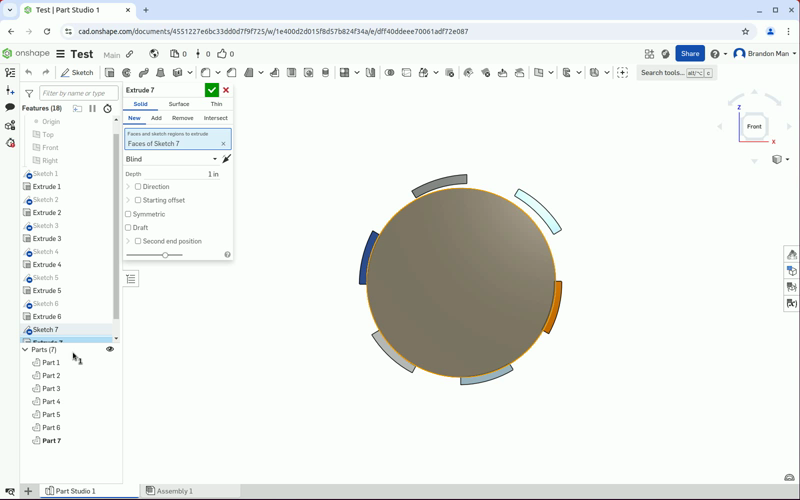
mouse_move(143, 106)
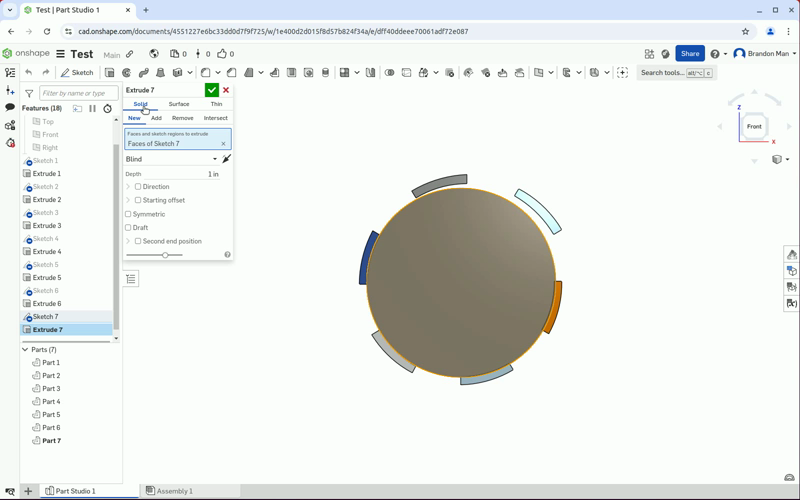
click(143, 106)
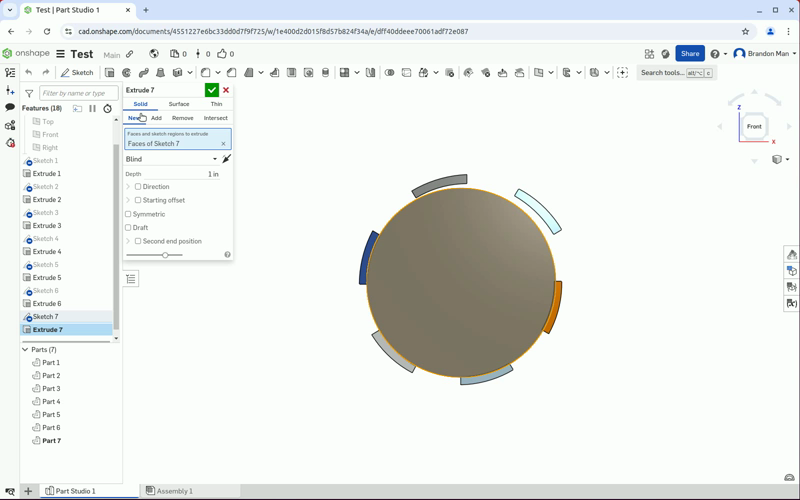
mouse_move(137, 120)
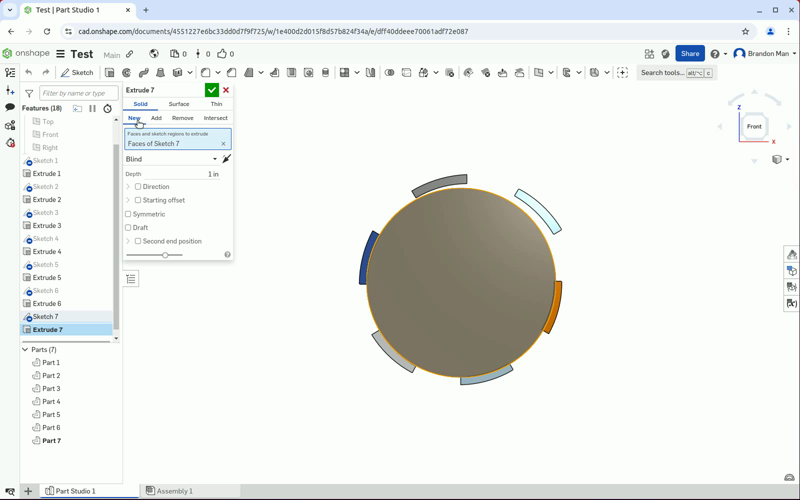
click(137, 120)
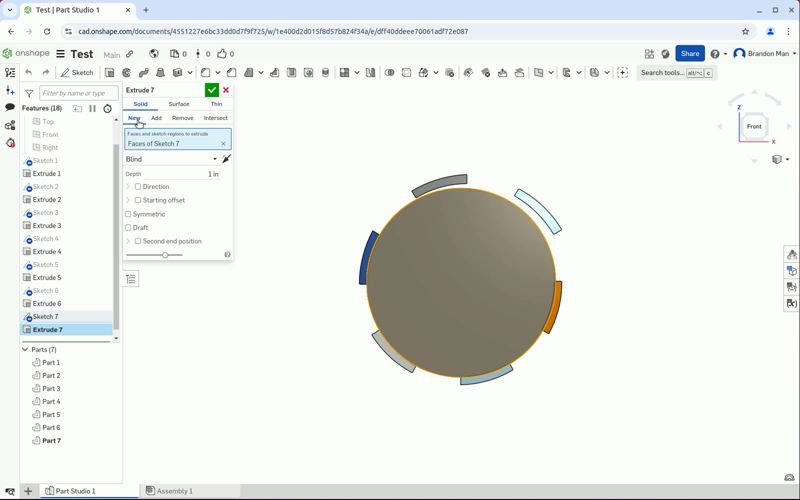
key(tab, 4)
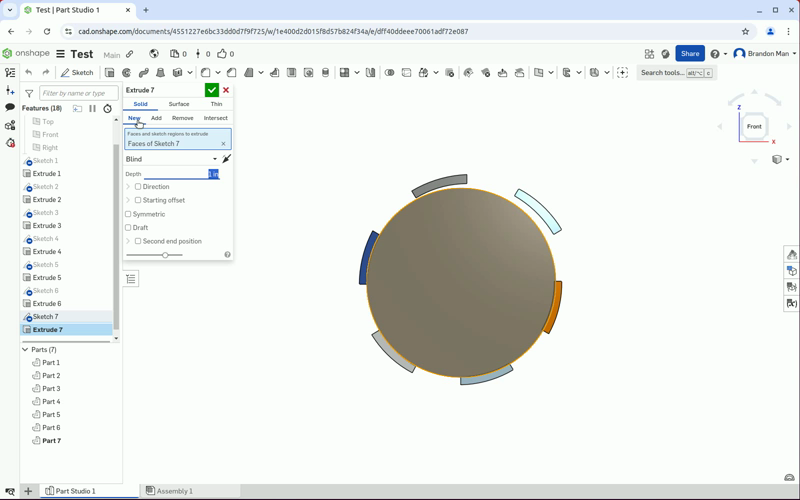
text(16.609)
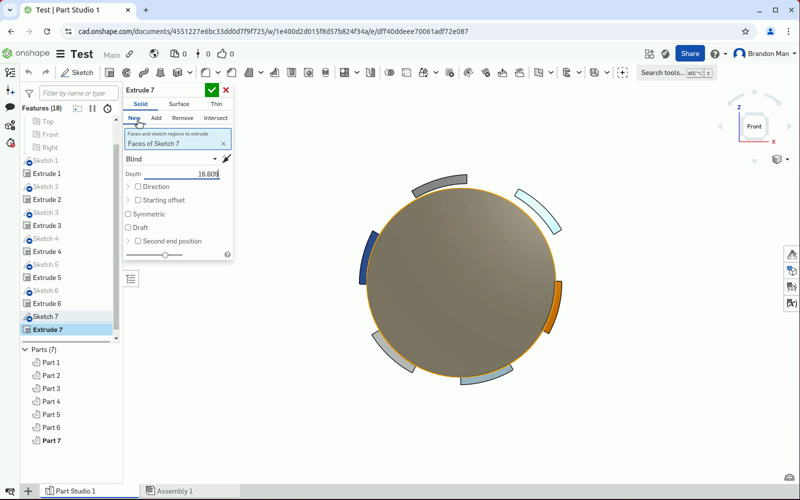
key(enter)
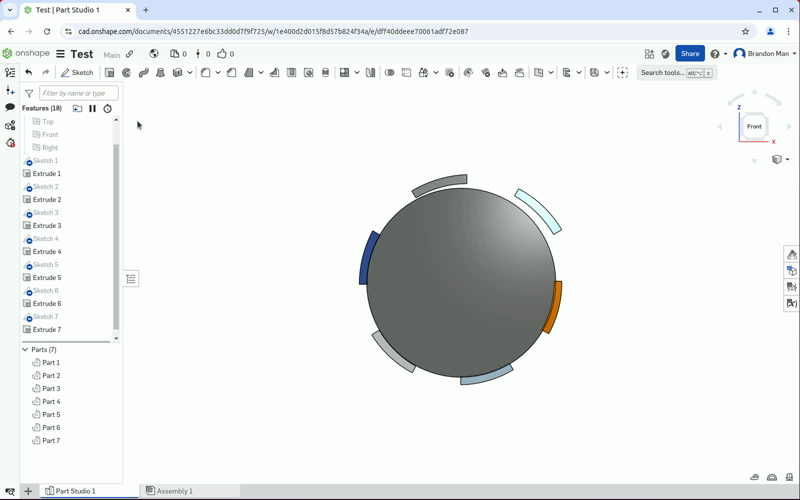
key(shift+h)
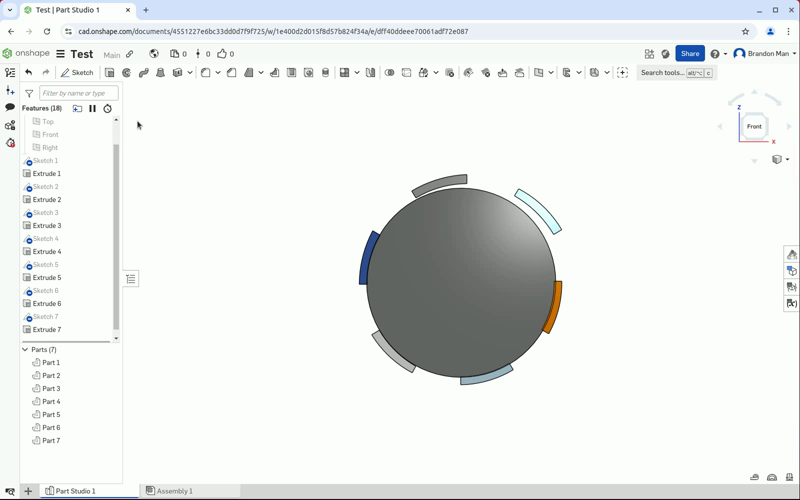
key(shift+h)
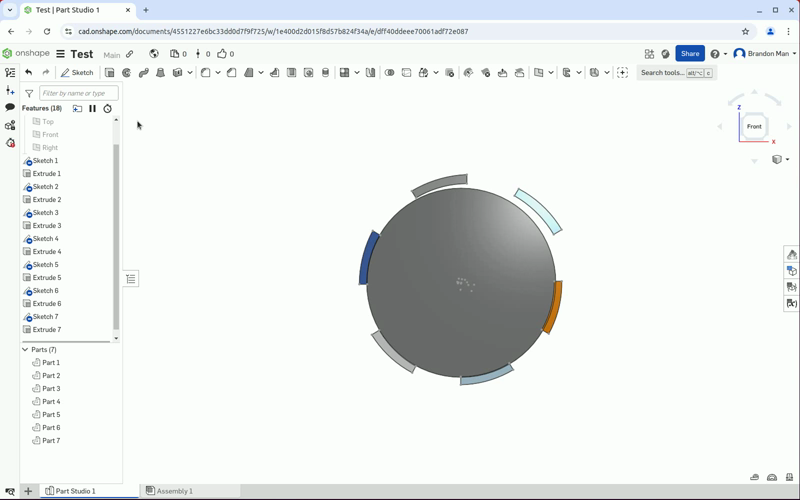
key(shift+7)
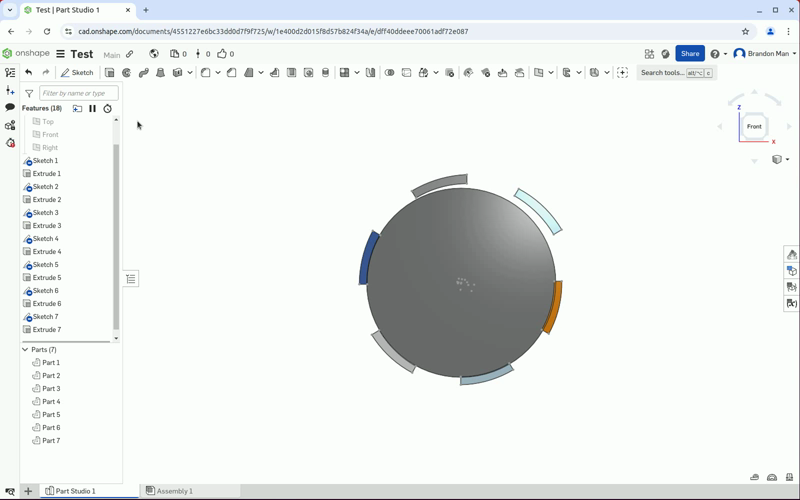
key(left, 2)
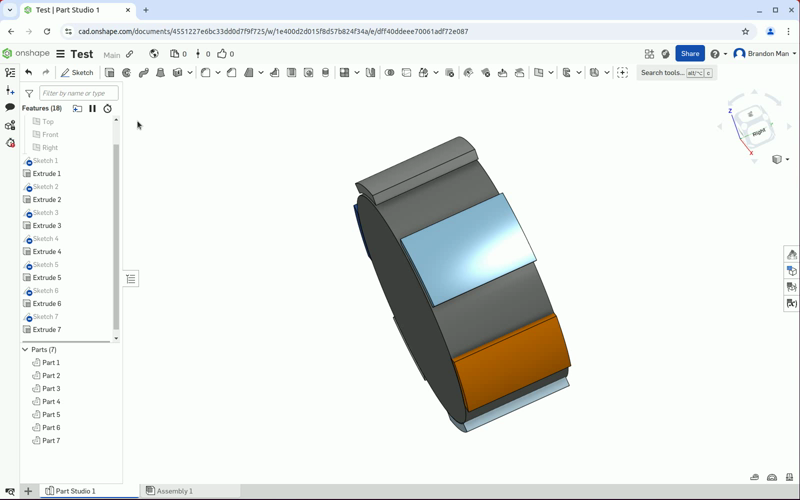
key(down, 2)
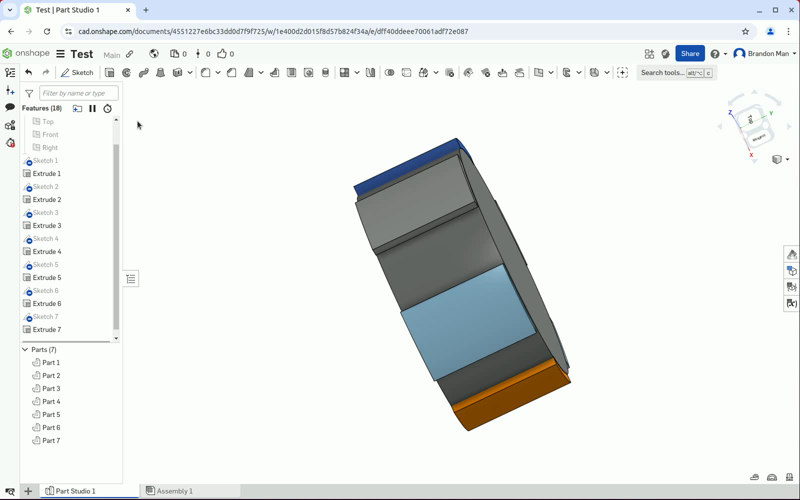
key(up, 2)
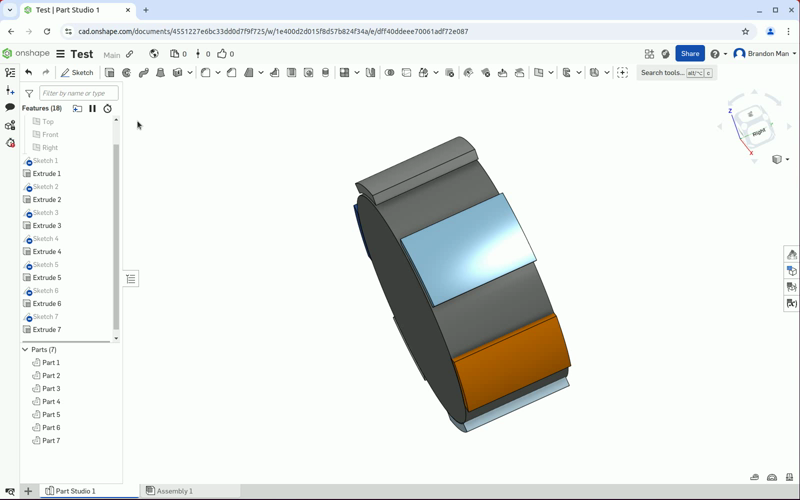
key(right, 2)
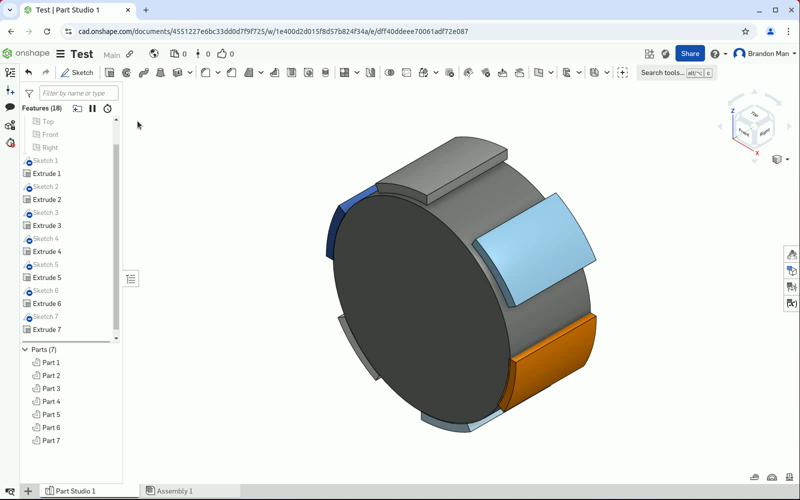
mouse_move(69, 163)
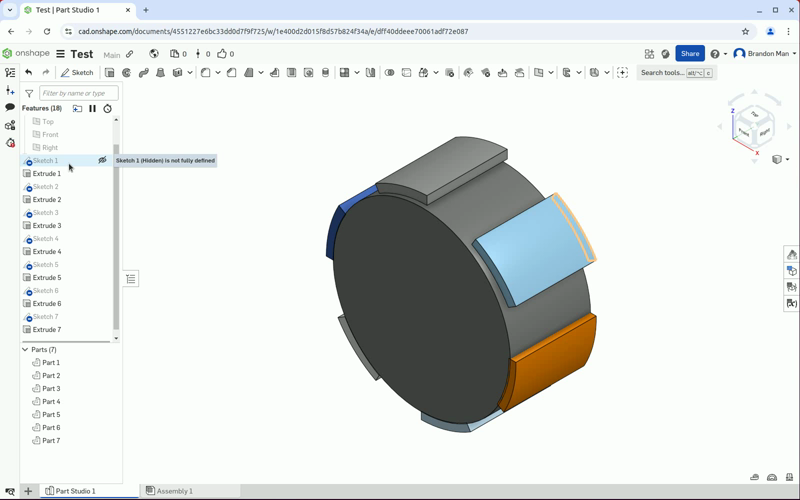
click(69, 163)